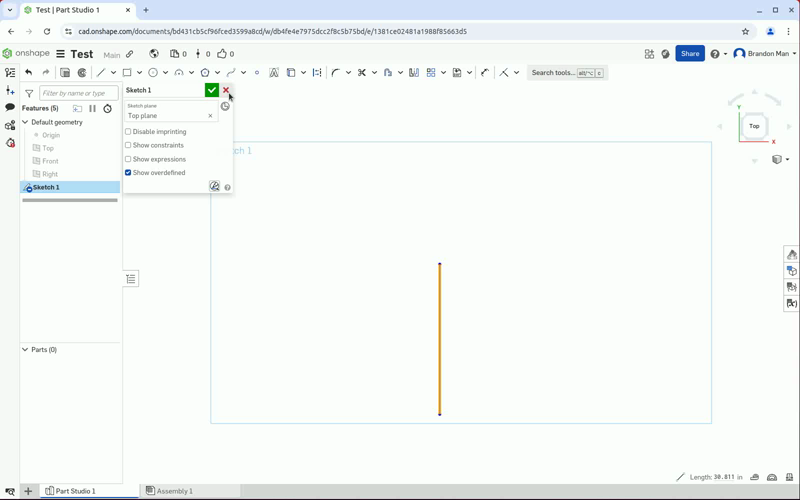
key(shift+h)
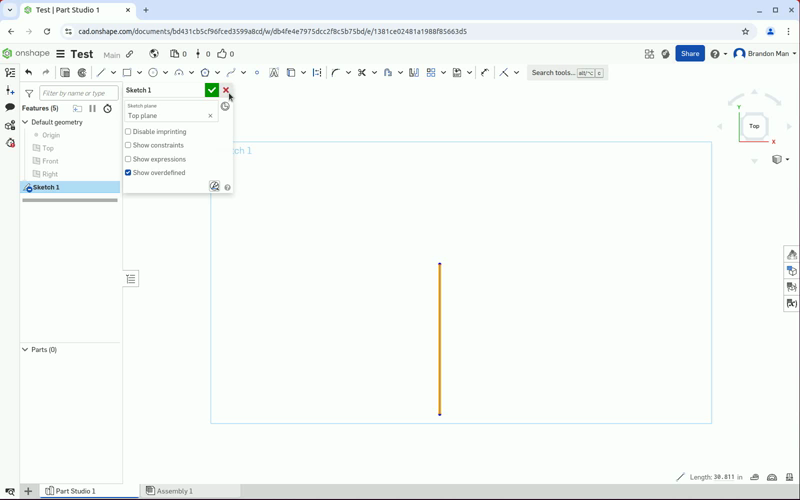
key(shift+s)
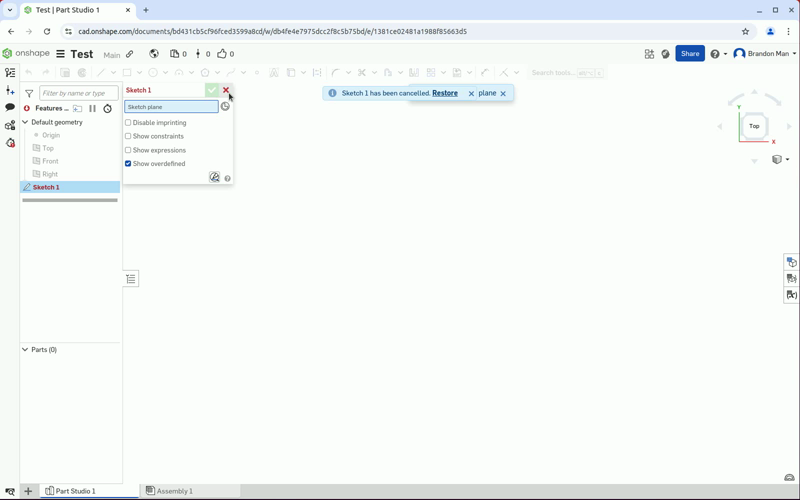
mouse_move(73, 150)
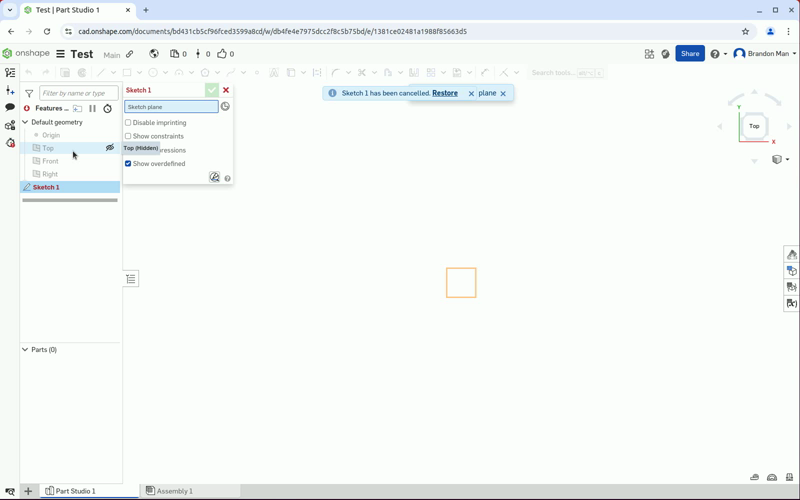
click(73, 150)
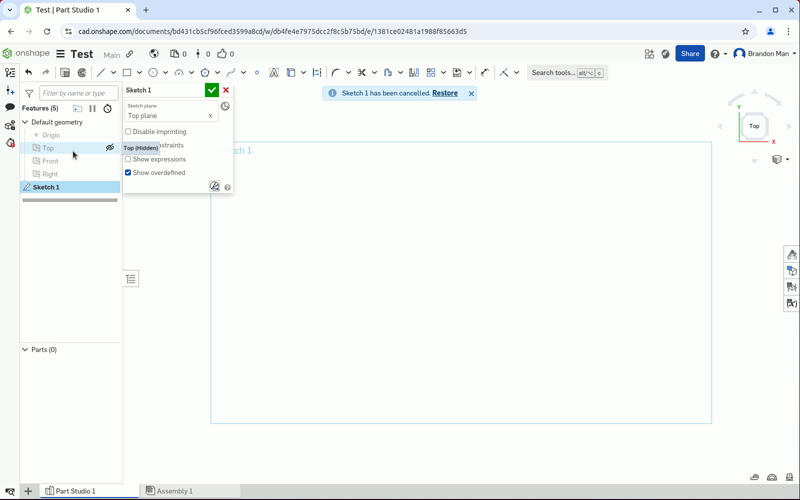
mouse_move(73, 352)
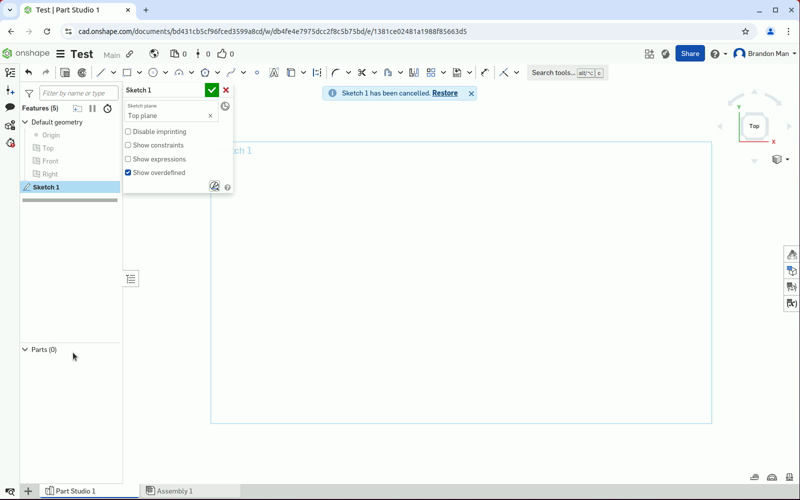
key(y)
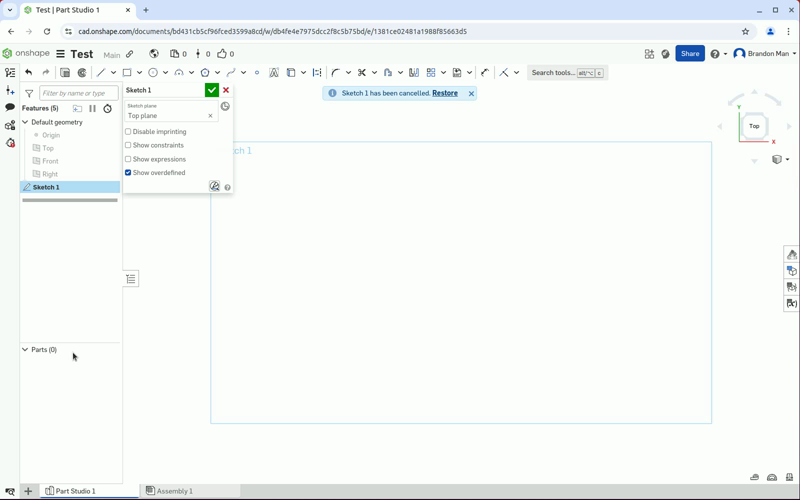
key(l)
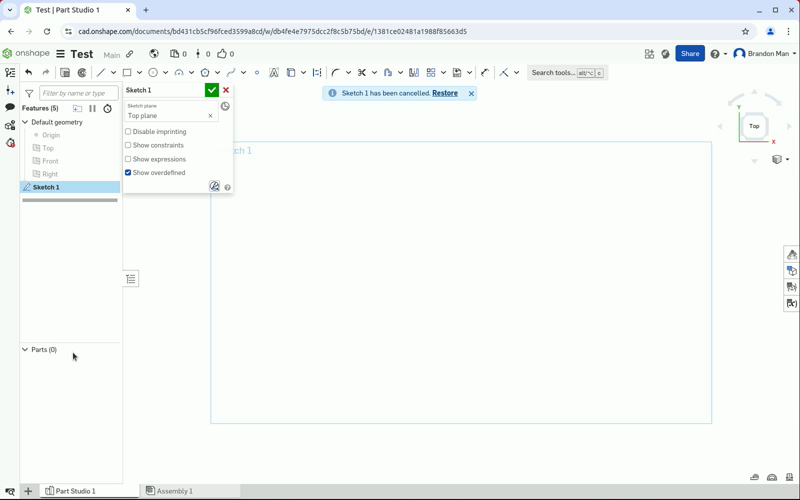
key_down(shift)
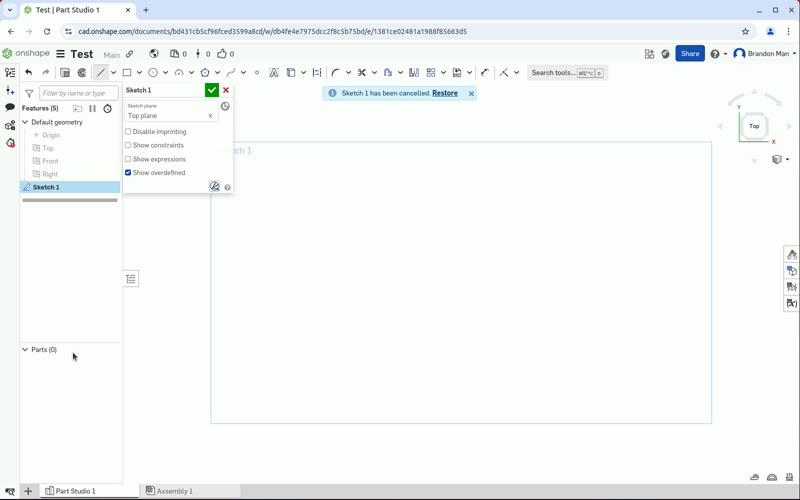
mouse_move(389, 335)
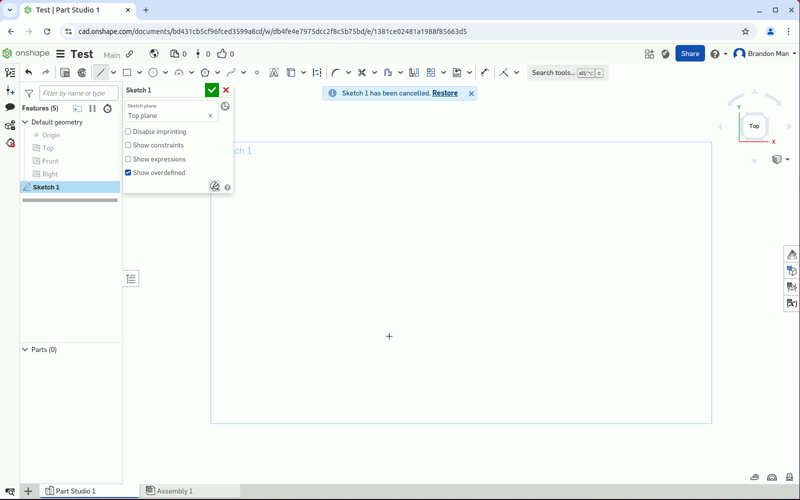
click(389, 335)
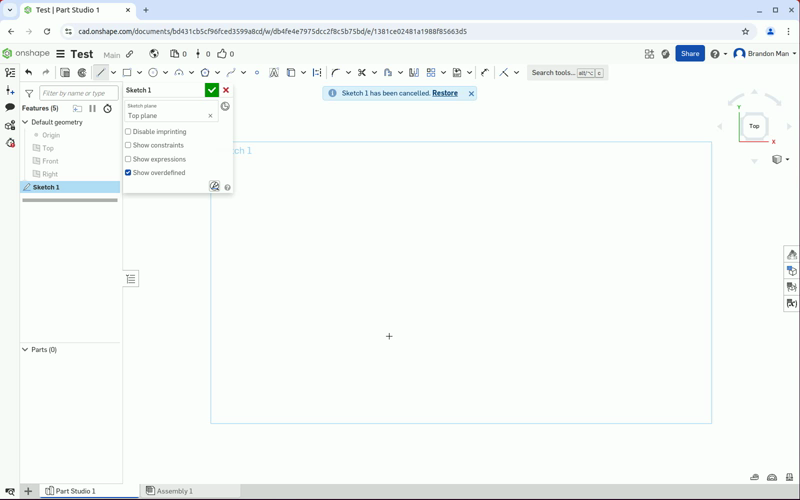
key_up(shift)
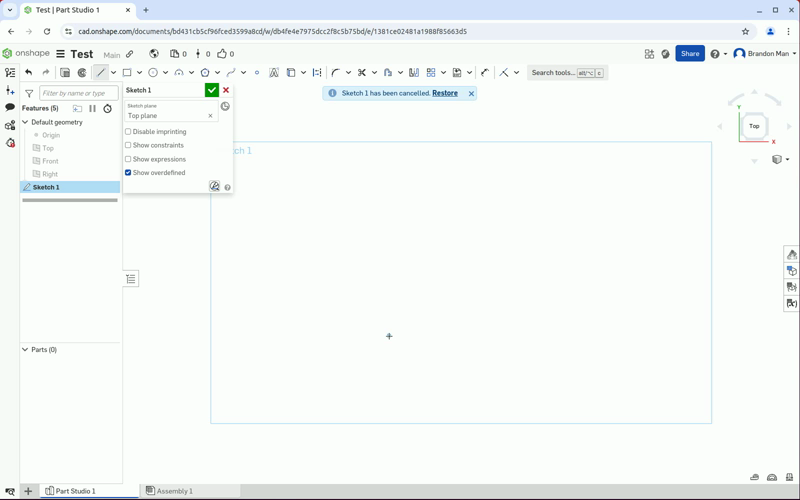
key_down(shift)
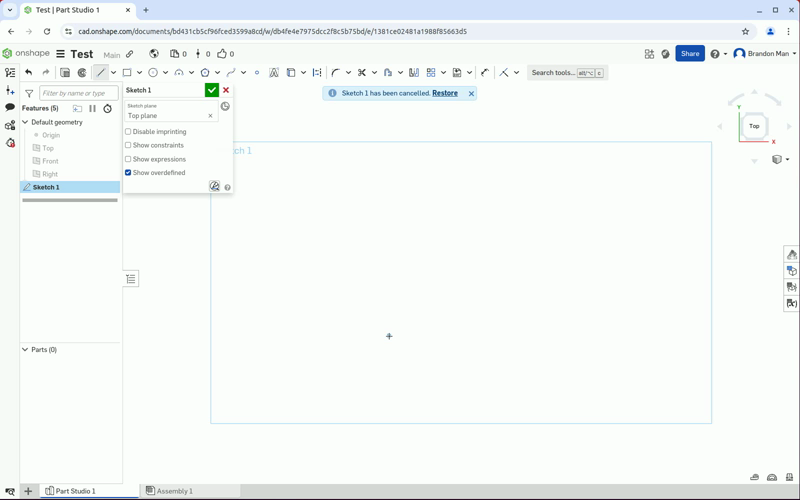
mouse_move(419, 335)
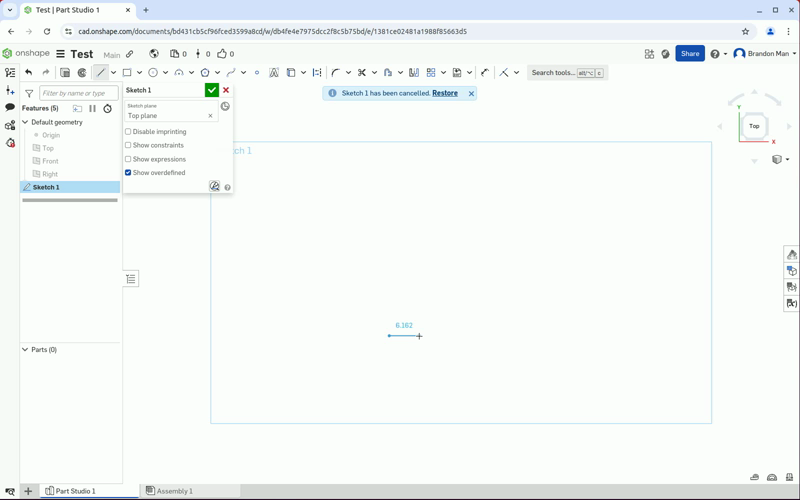
mouse_move(432, 335)
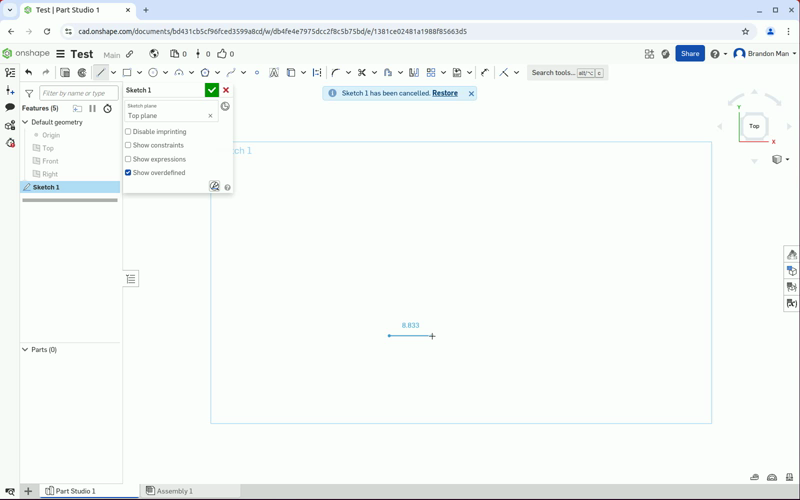
click(432, 335)
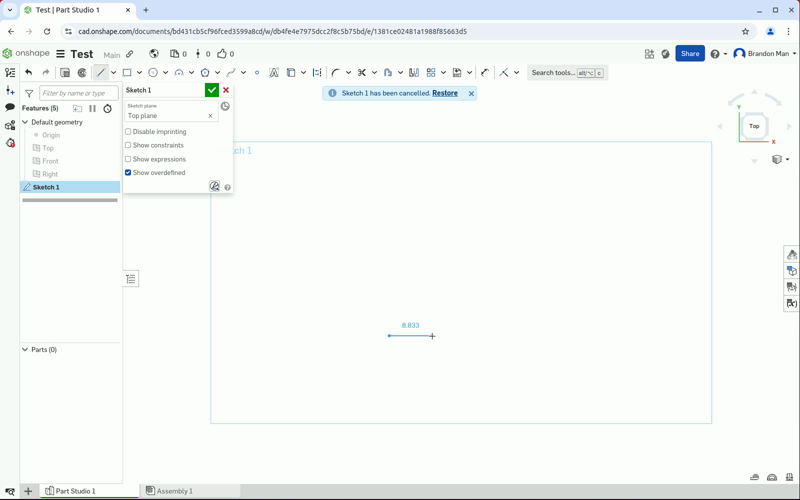
key_up(shift)
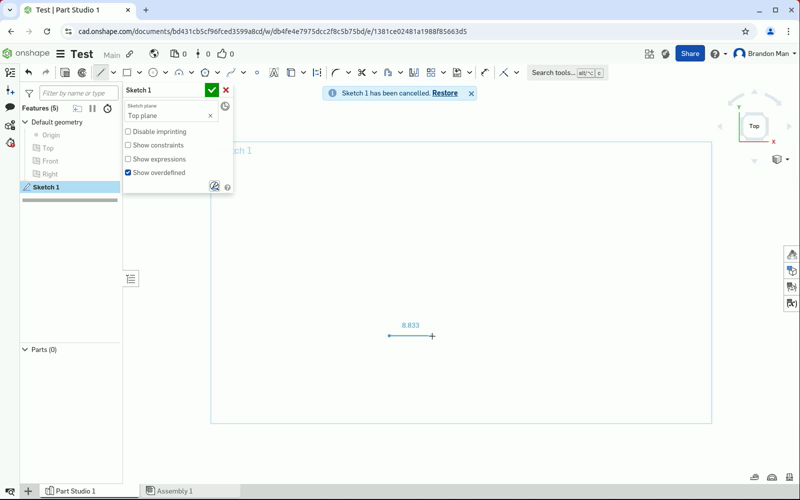
key_down(shift)
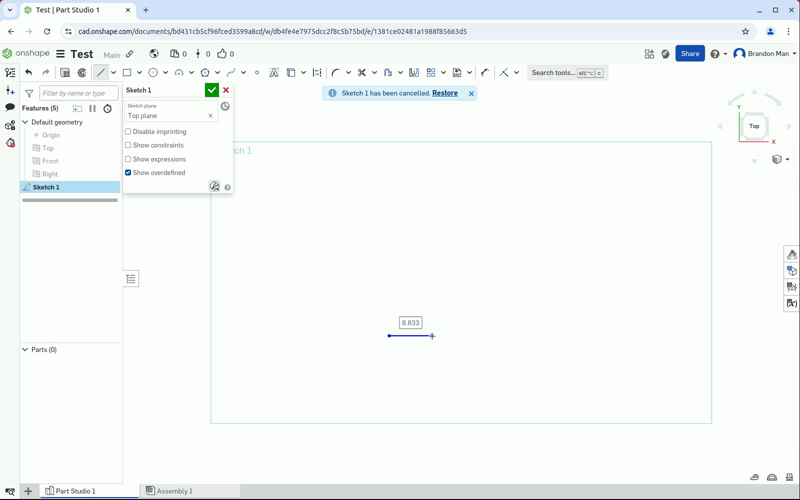
mouse_move(462, 335)
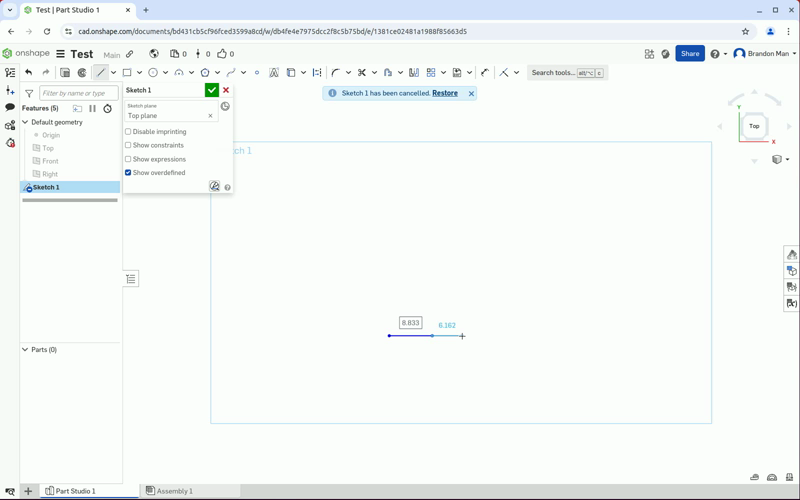
mouse_move(432, 327)
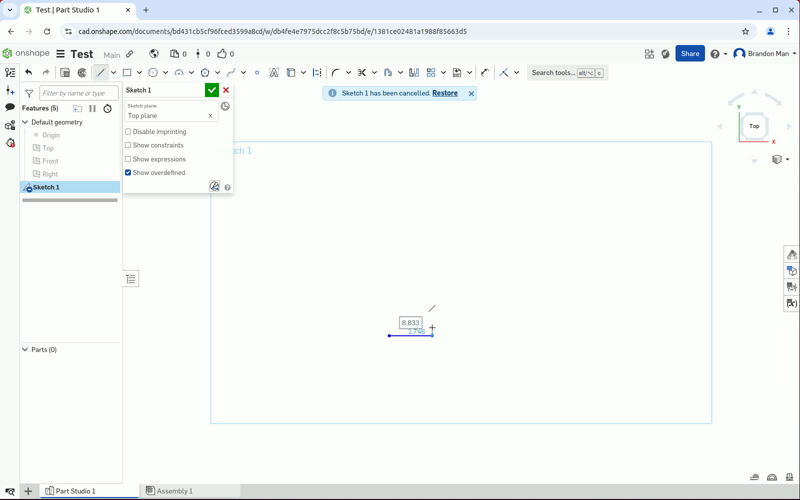
click(432, 327)
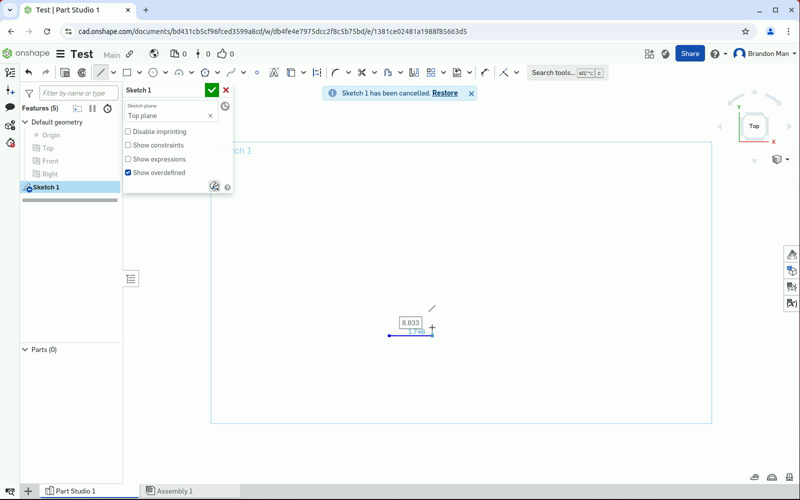
key_up(shift)
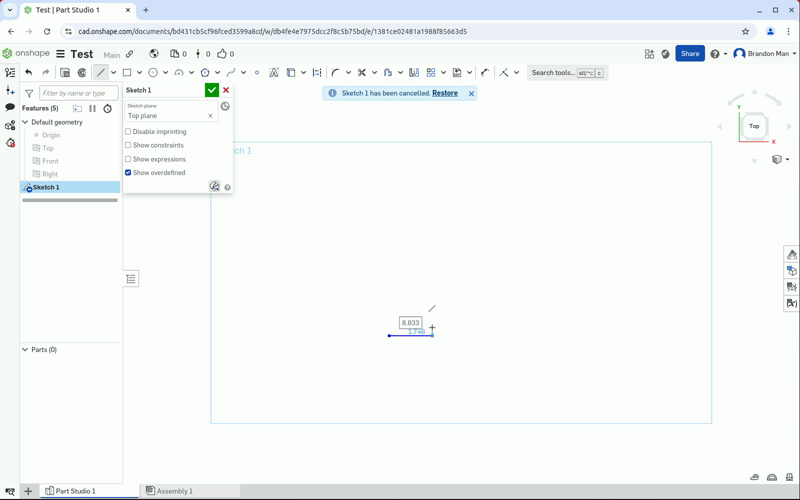
key_down(shift)
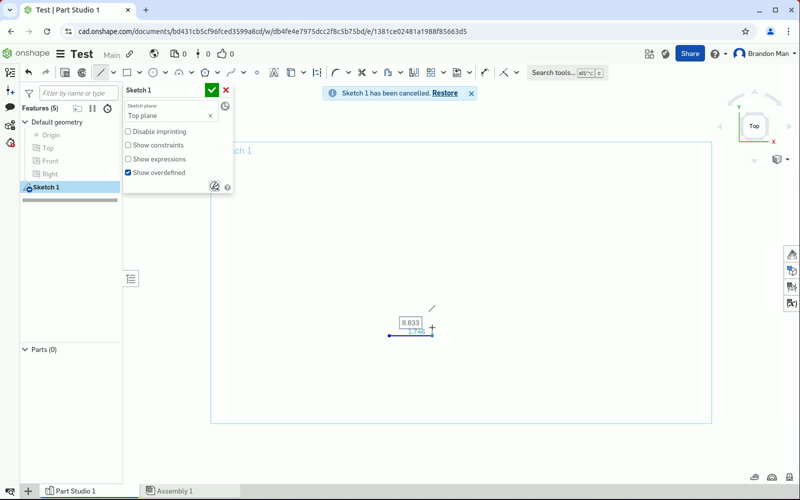
mouse_move(462, 327)
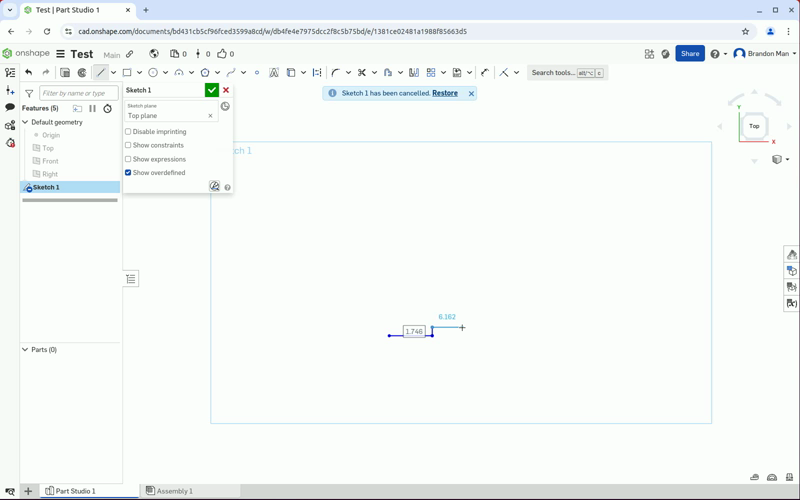
mouse_move(389, 327)
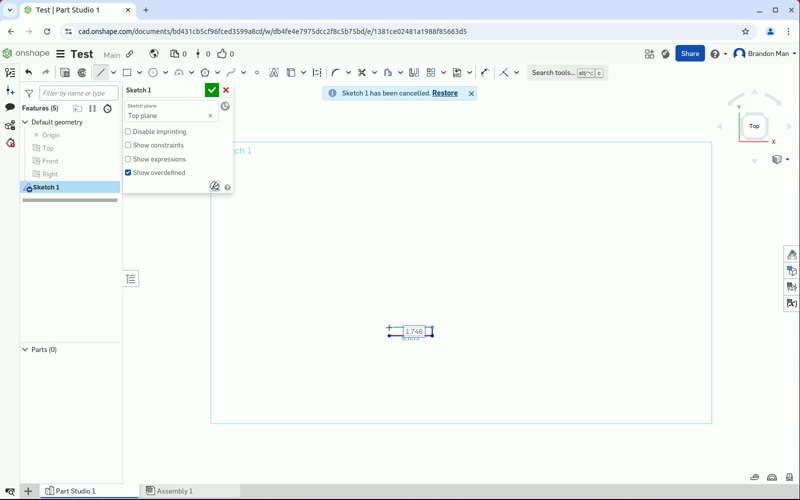
click(389, 327)
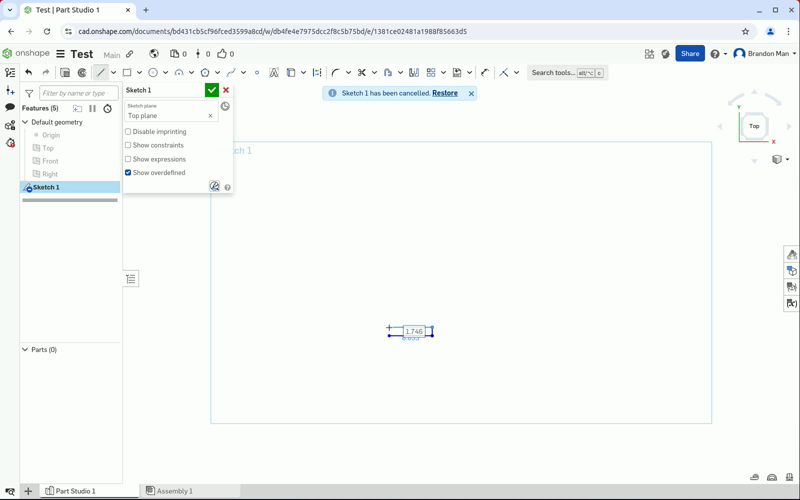
key_up(shift)
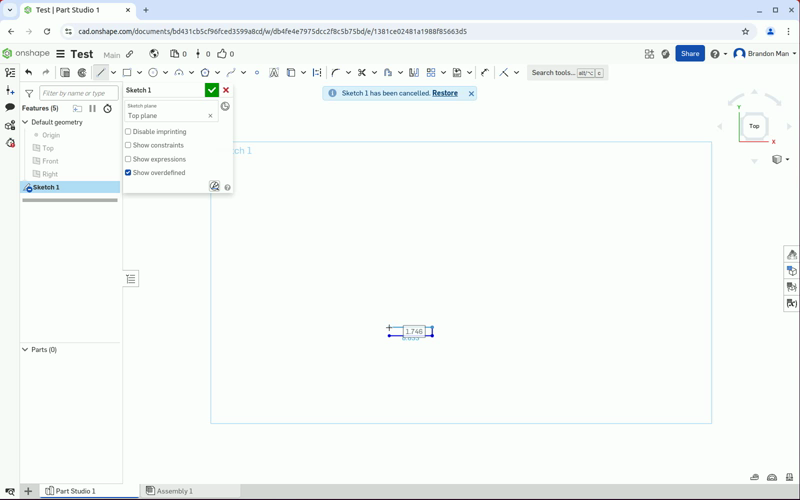
mouse_move(419, 327)
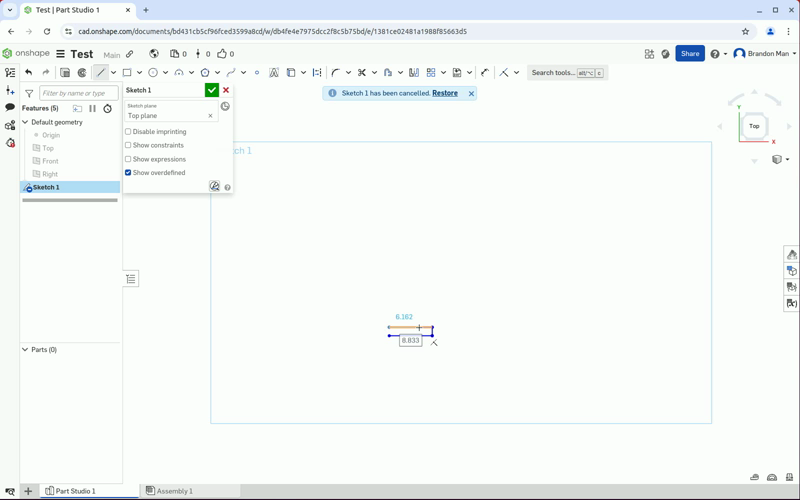
key_down(shift)
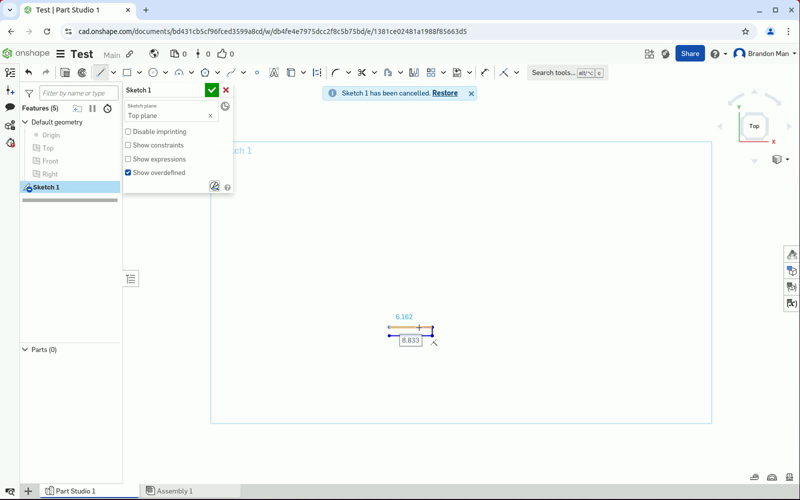
mouse_move(389, 335)
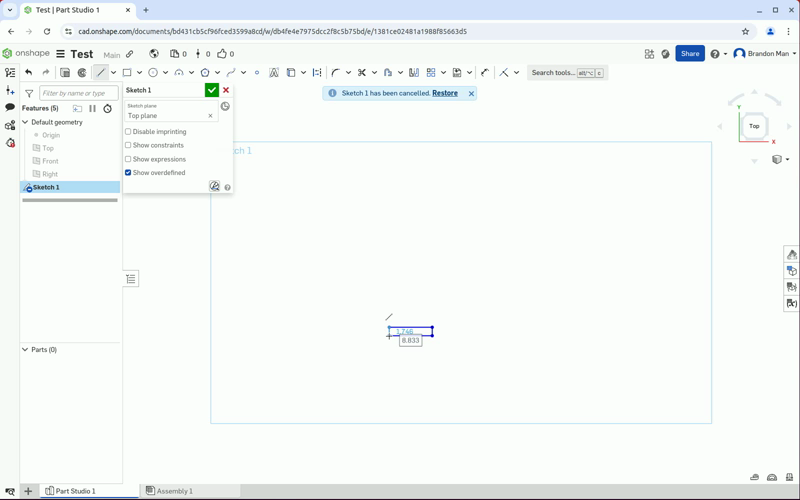
key_up(shift)
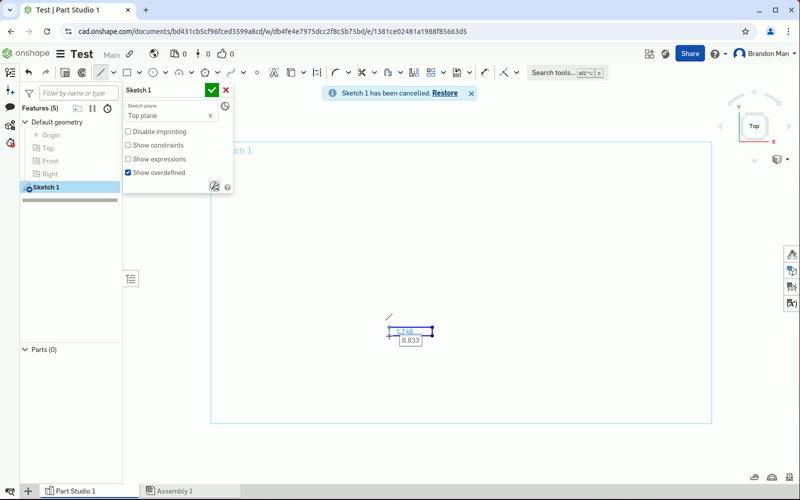
click(389, 335)
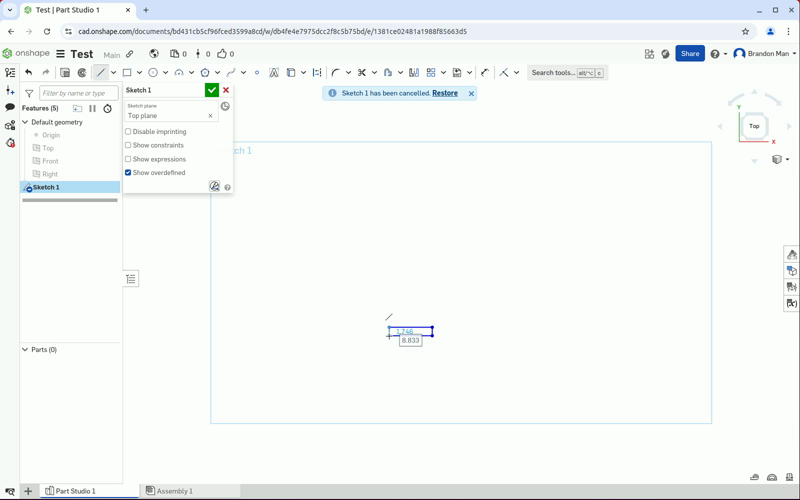
key(esc)
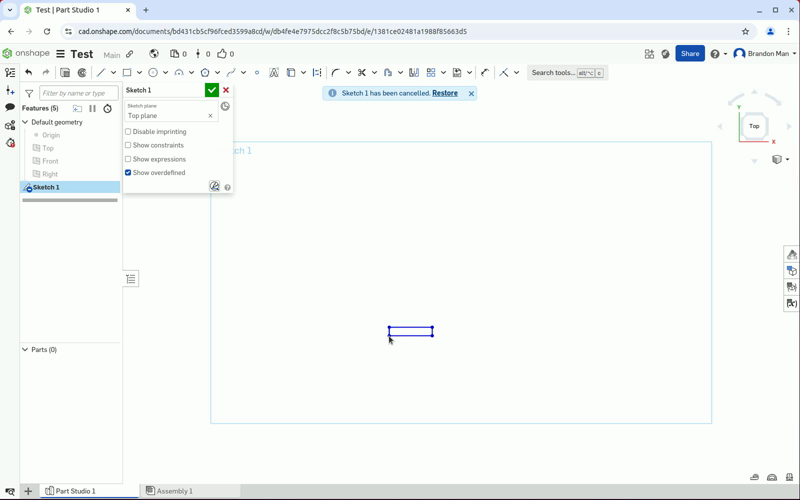
mouse_move(410, 327)
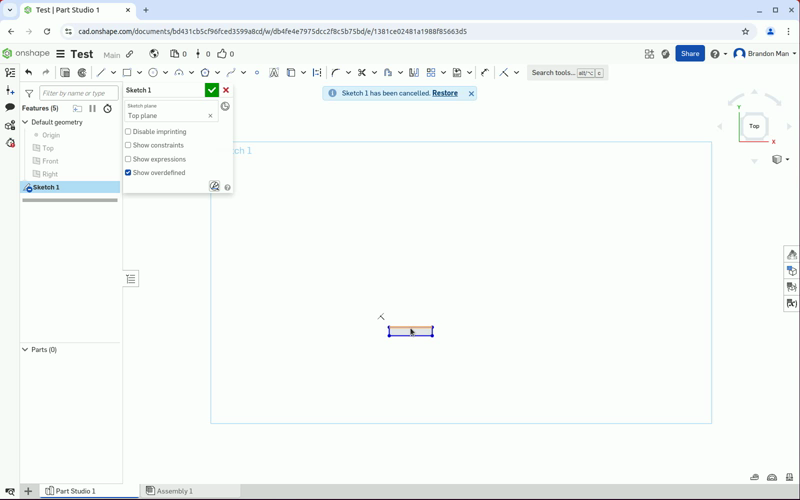
scroll(6)
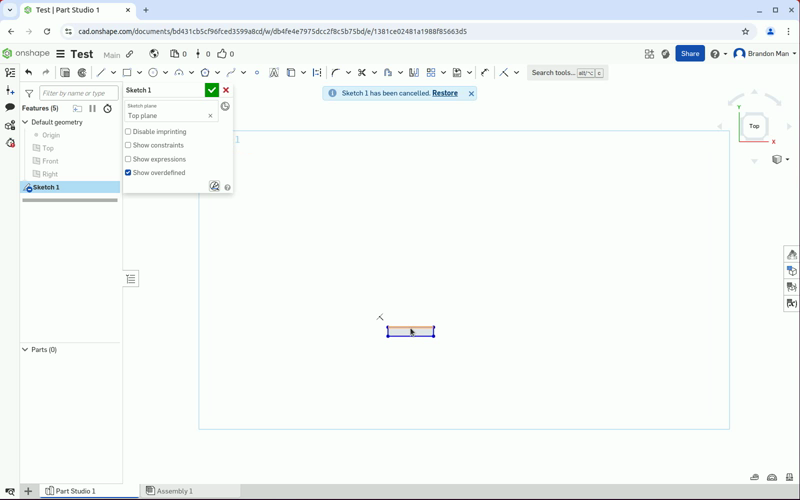
scroll(6)
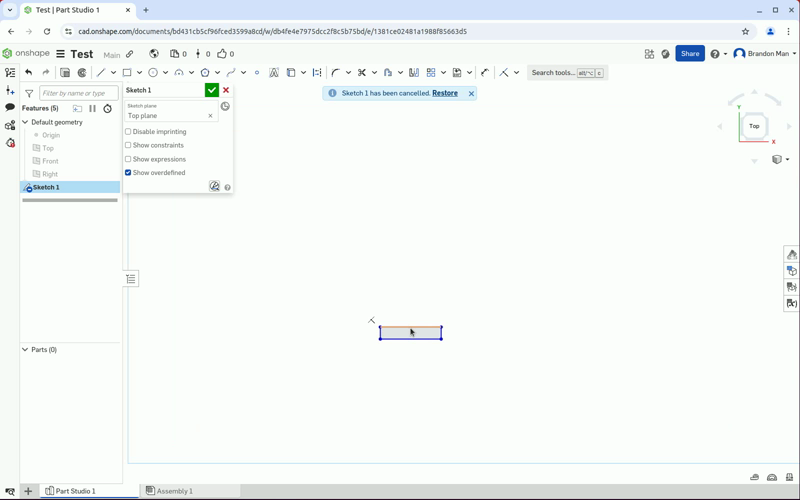
scroll(6)
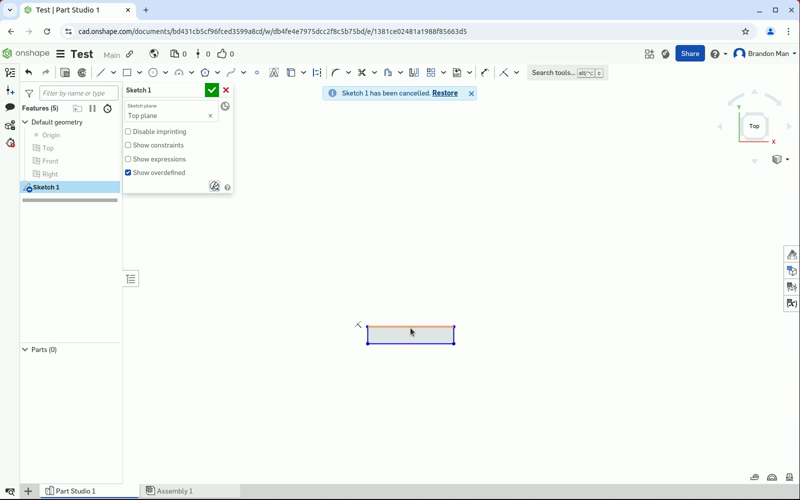
scroll(6)
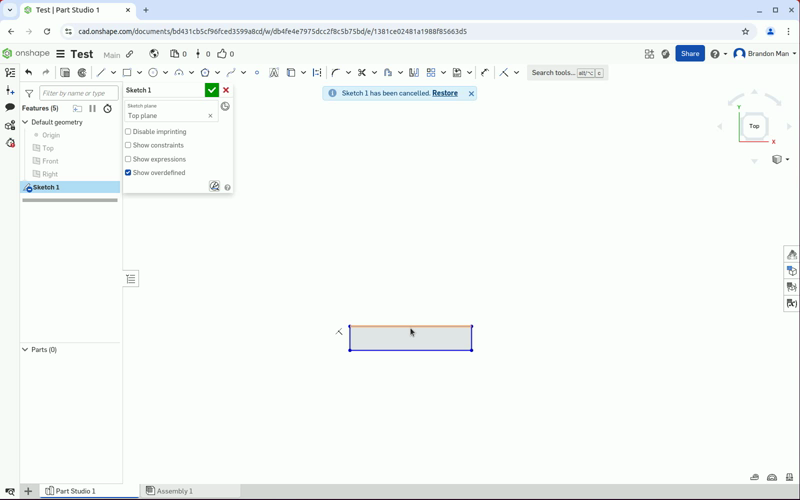
scroll(6)
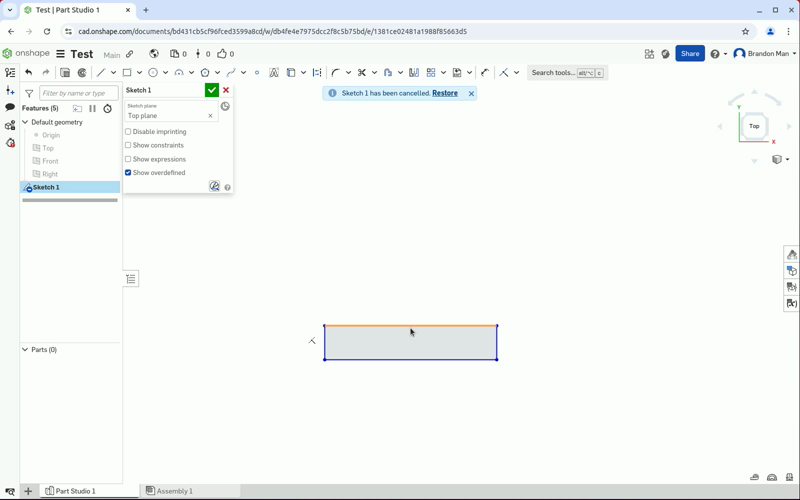
scroll(6)
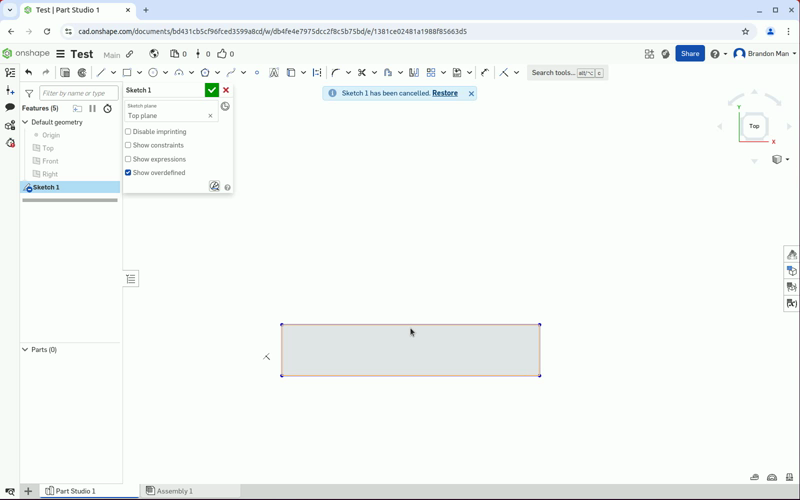
scroll(6)
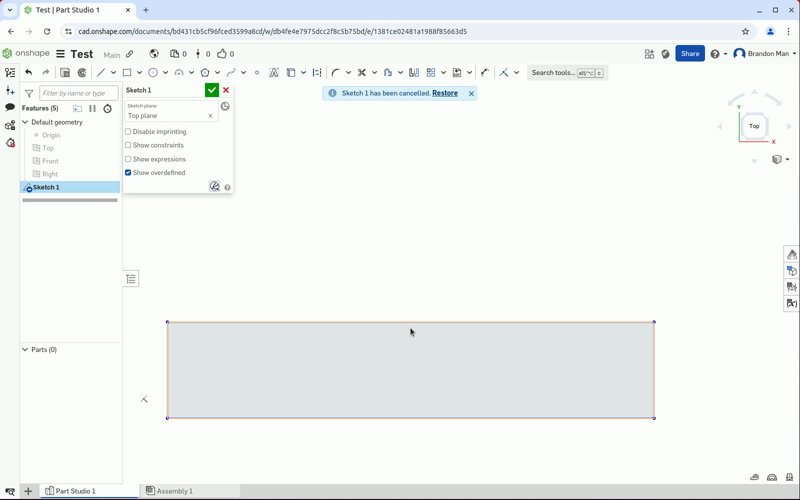
click(410, 327)
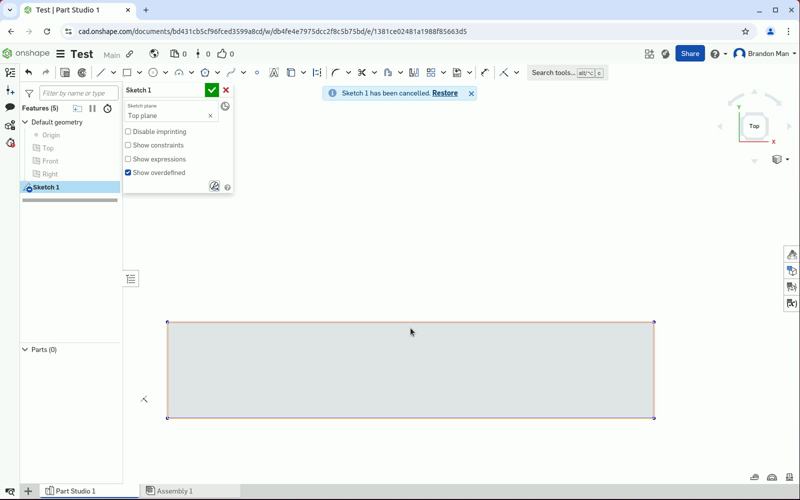
scroll(-6)
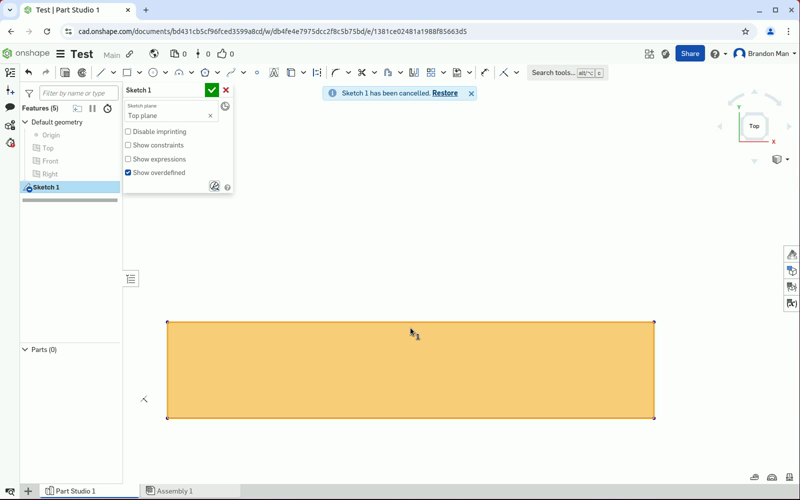
scroll(-6)
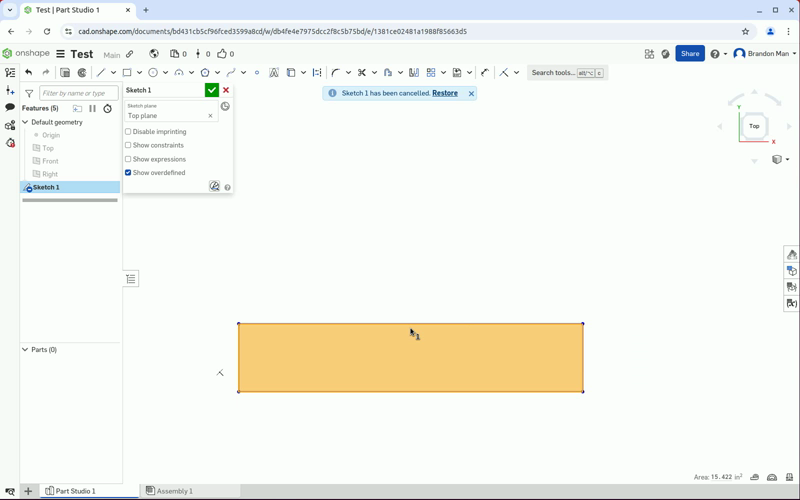
scroll(-6)
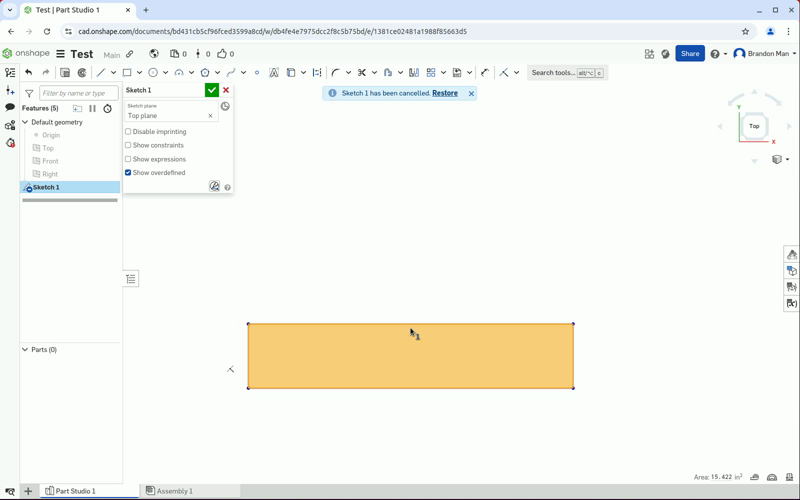
scroll(-6)
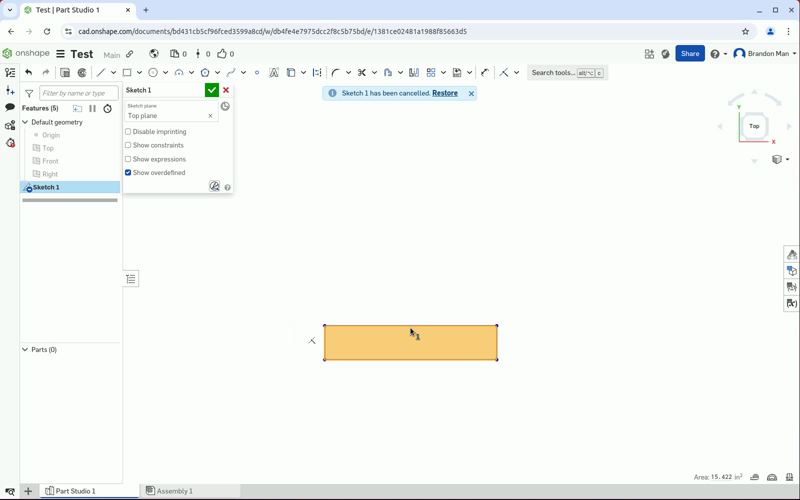
scroll(-6)
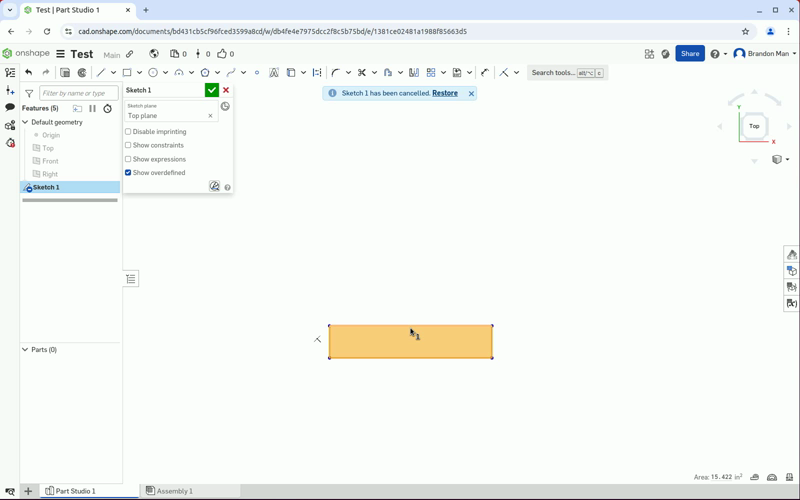
scroll(-6)
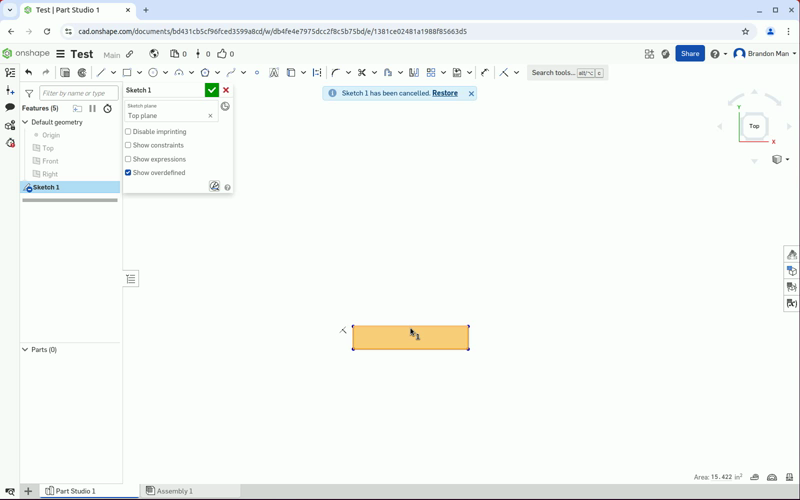
scroll(-6)
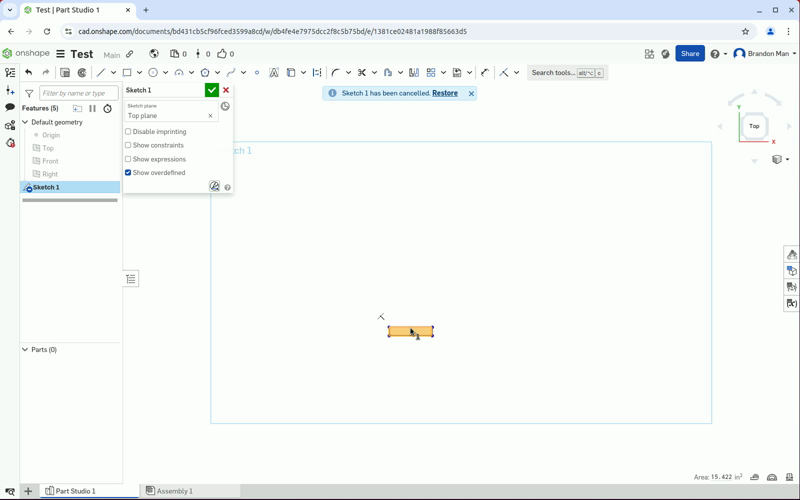
mouse_move(73, 352)
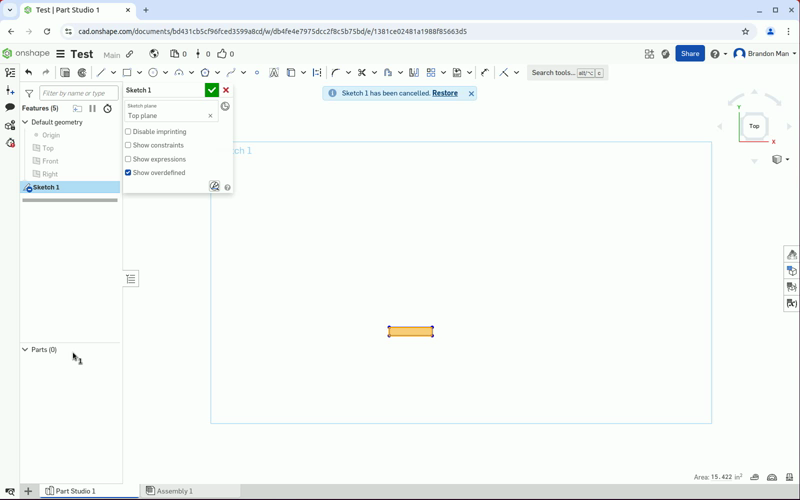
key(shift+y)
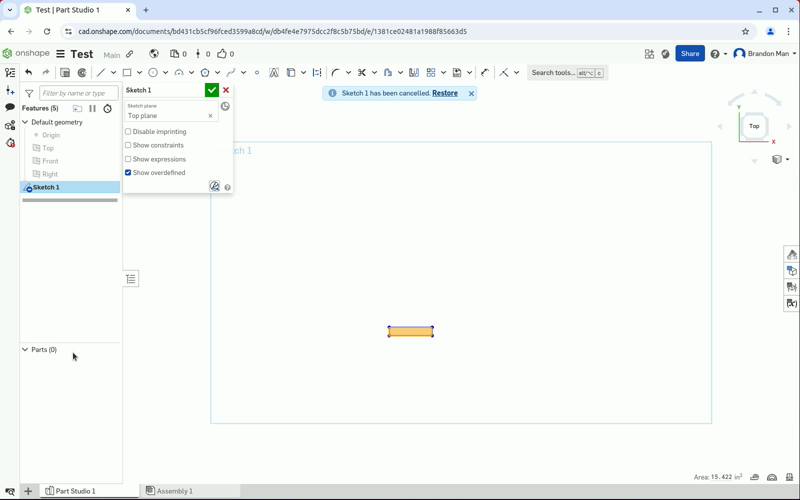
key(shift+e)
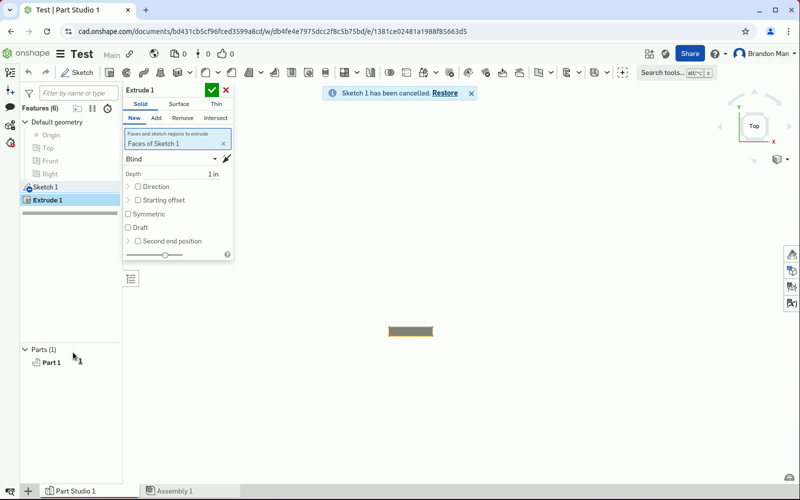
mouse_move(143, 106)
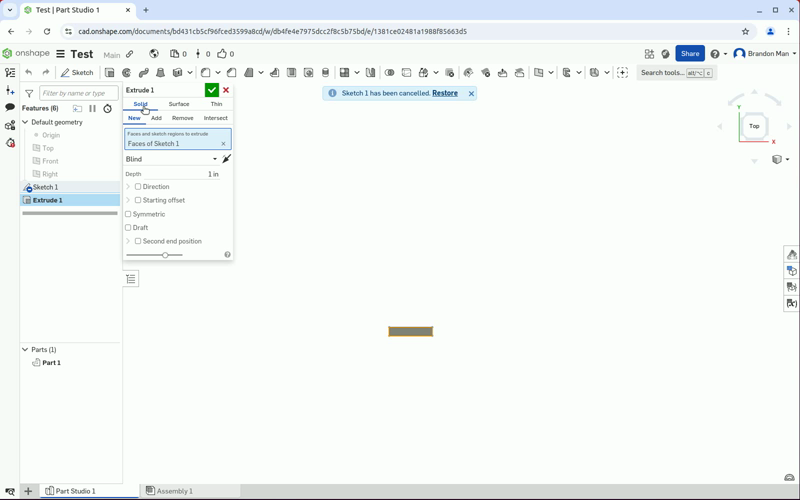
click(143, 106)
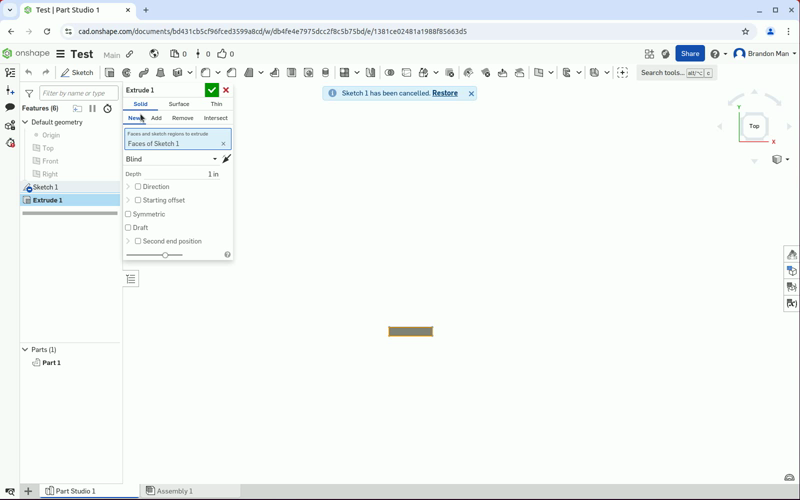
mouse_move(137, 120)
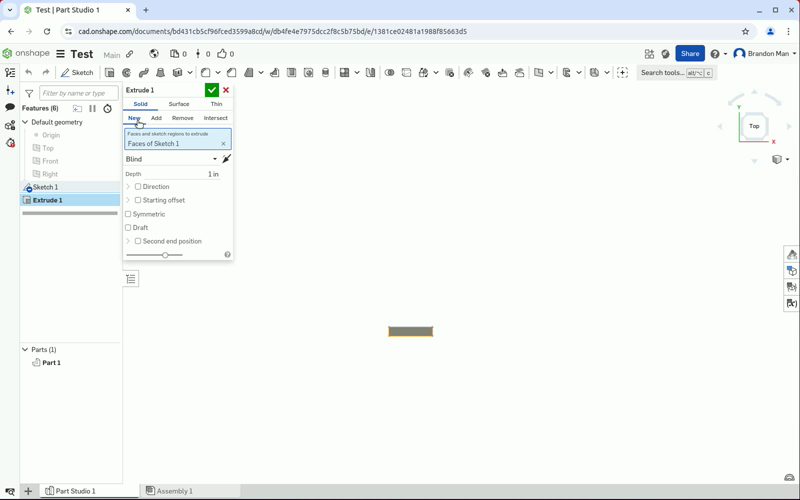
click(137, 120)
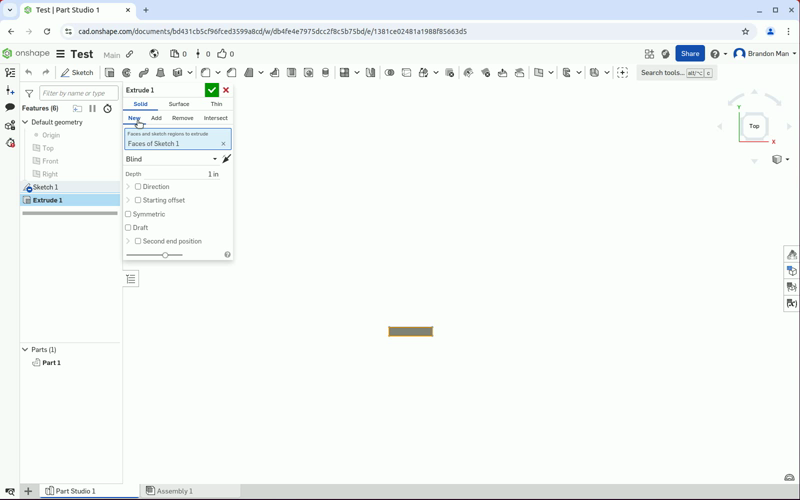
key(tab, 4)
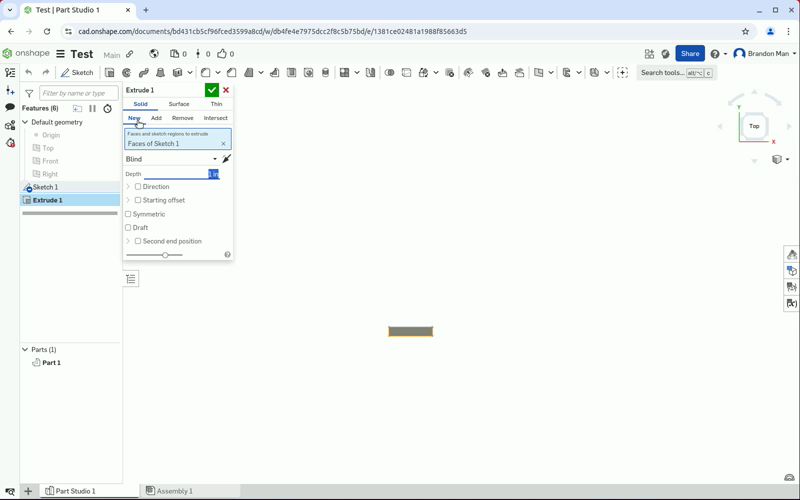
text(0.481)
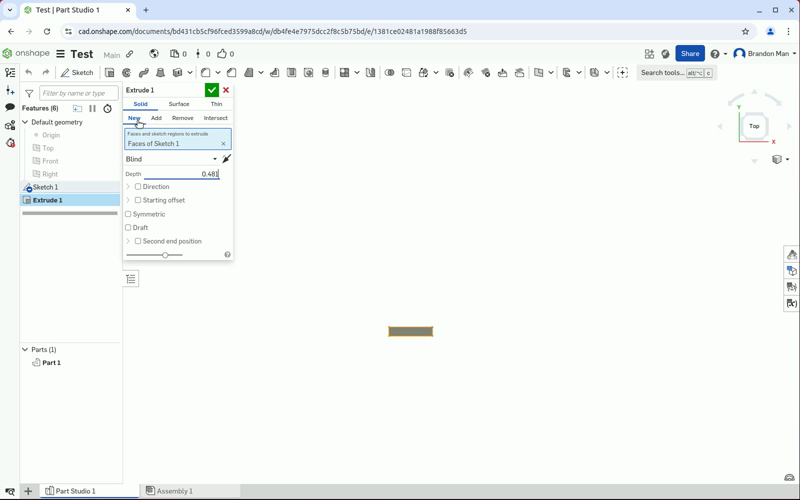
key(enter)
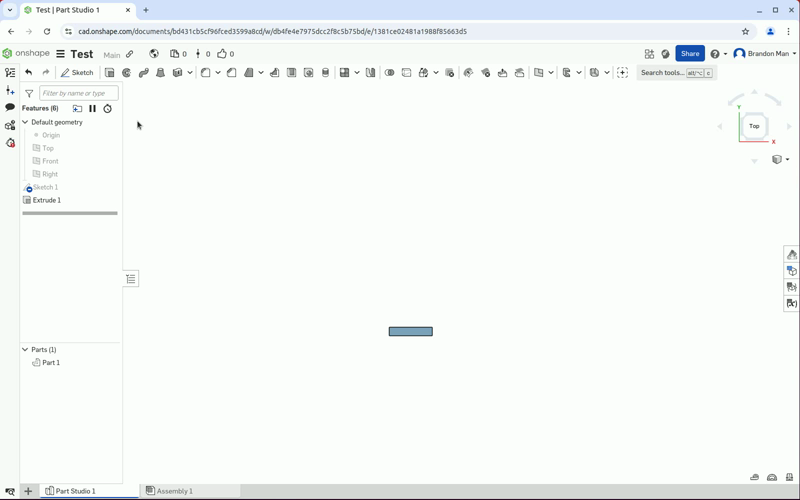
key(shift+h)
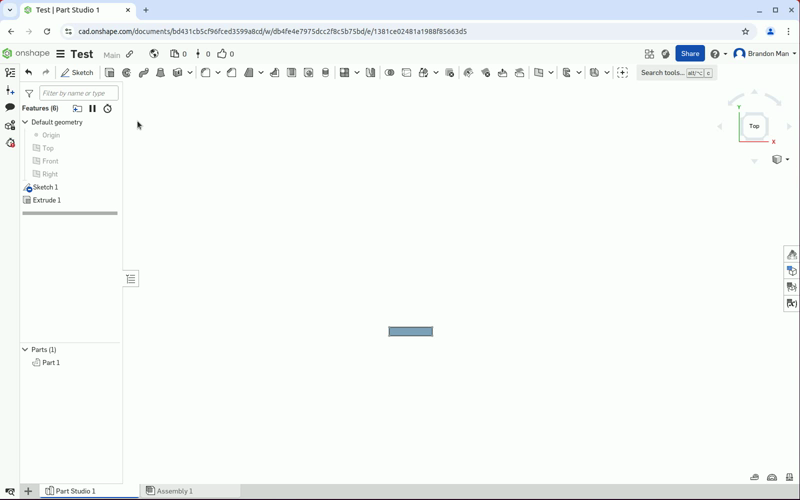
key(shift+h)
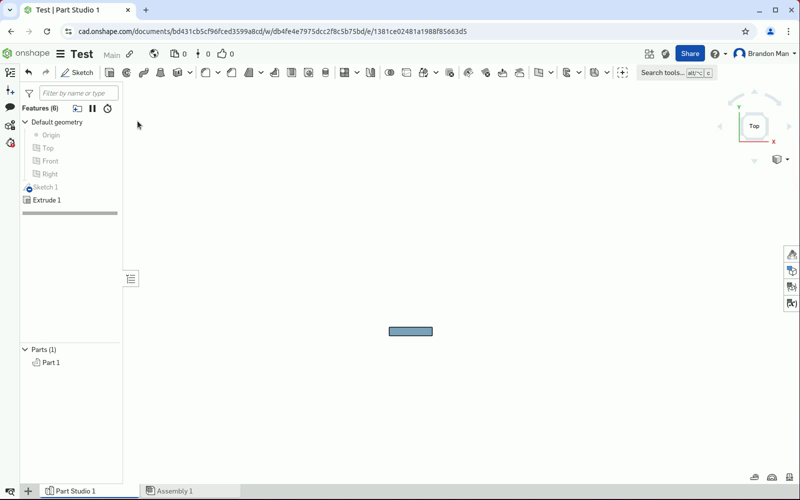
mouse_move(73, 189)
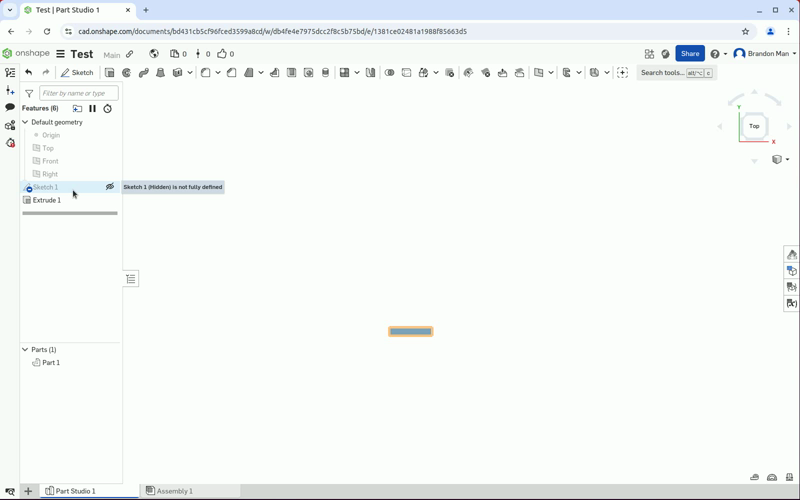
click(73, 189)
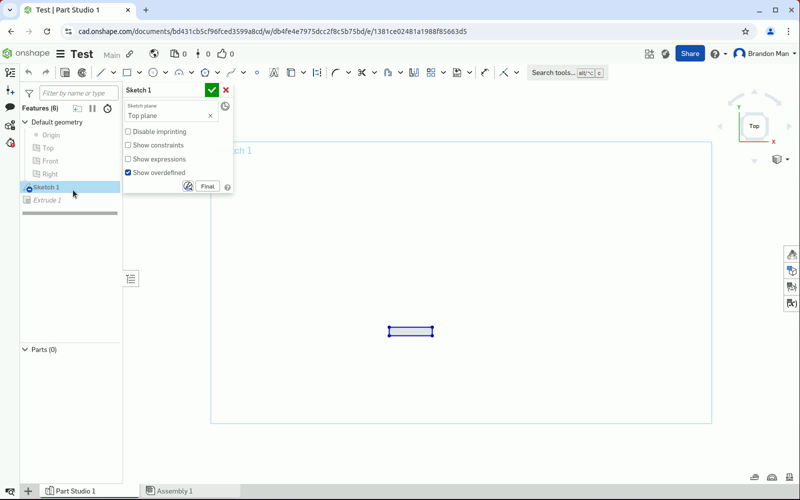
mouse_move(229, 92)
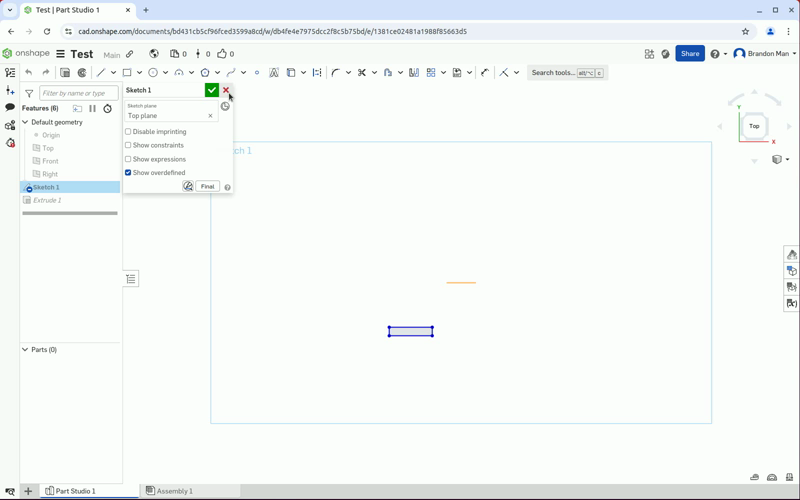
click(229, 92)
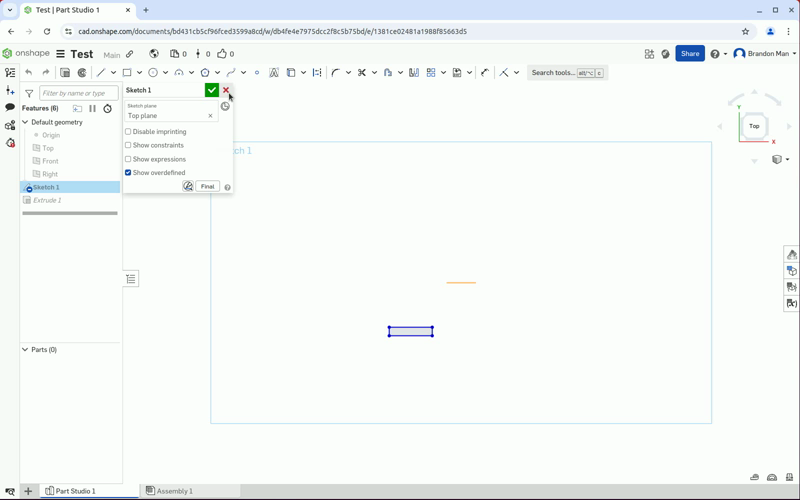
key(shift+s)
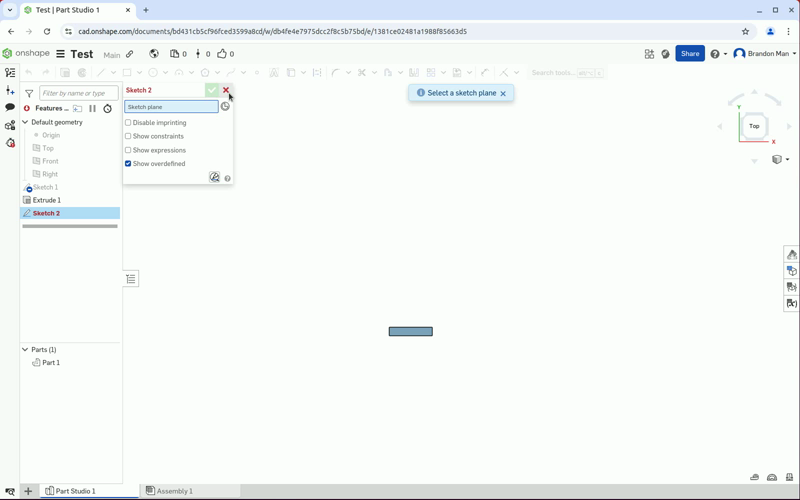
mouse_move(73, 150)
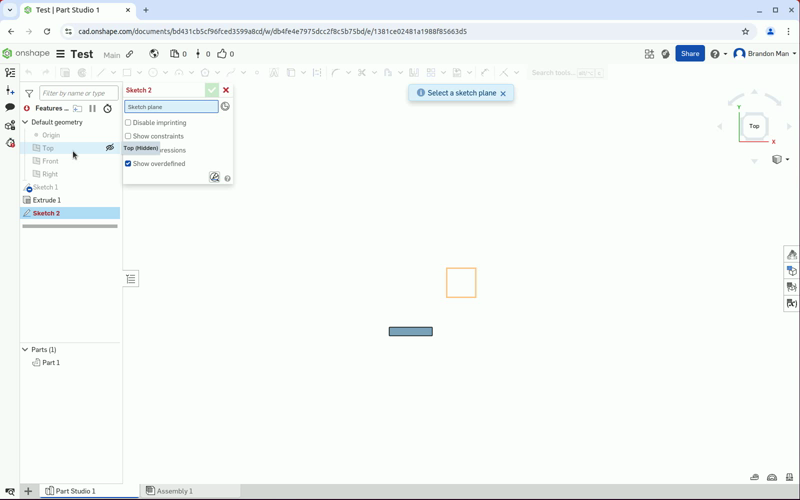
click(73, 150)
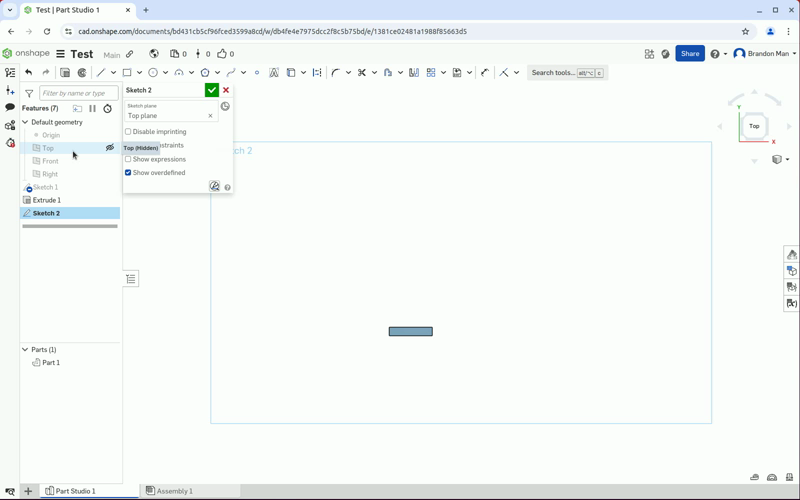
mouse_move(73, 352)
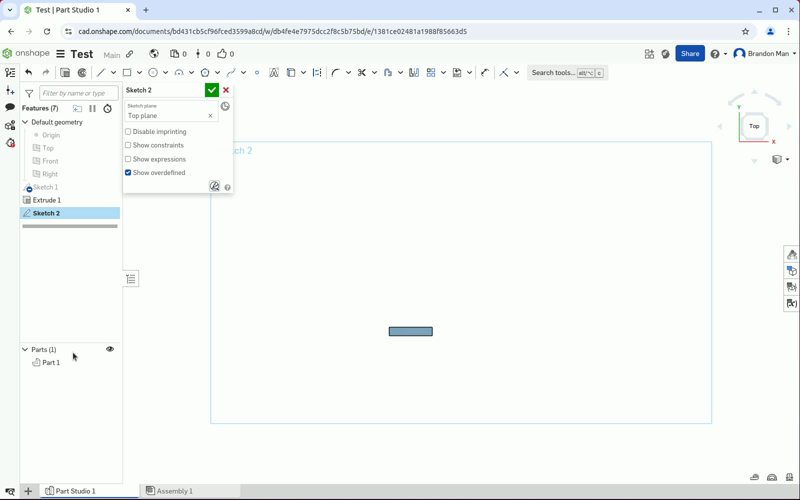
key(y)
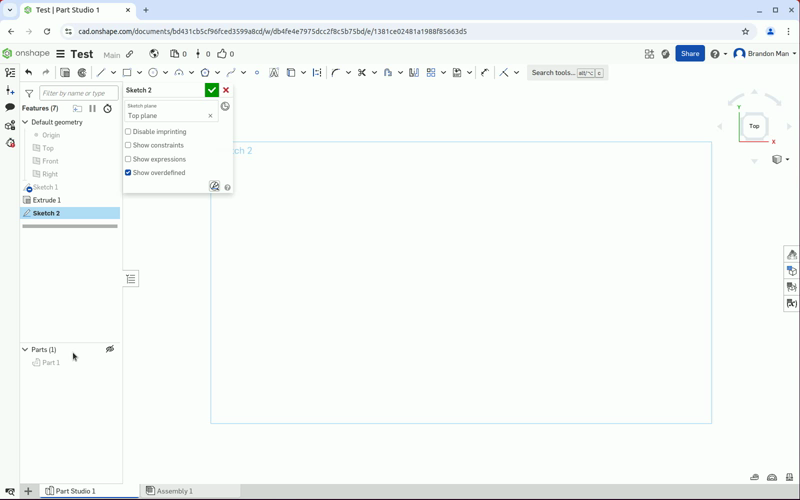
key(l)
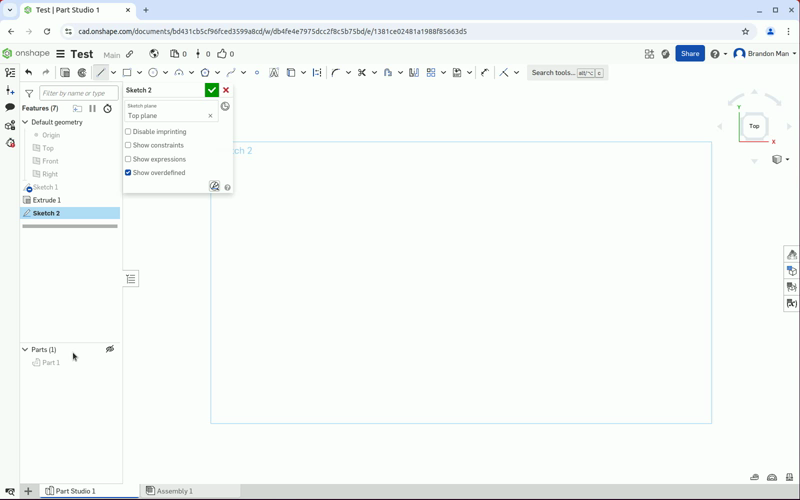
key_down(shift)
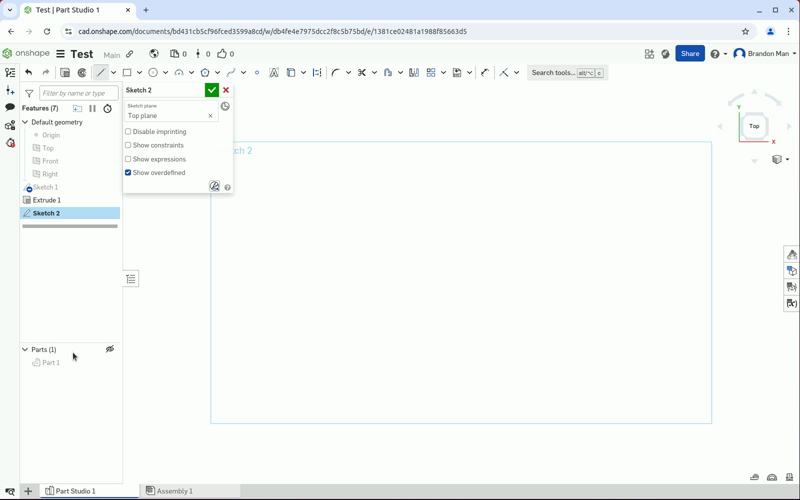
mouse_move(417, 349)
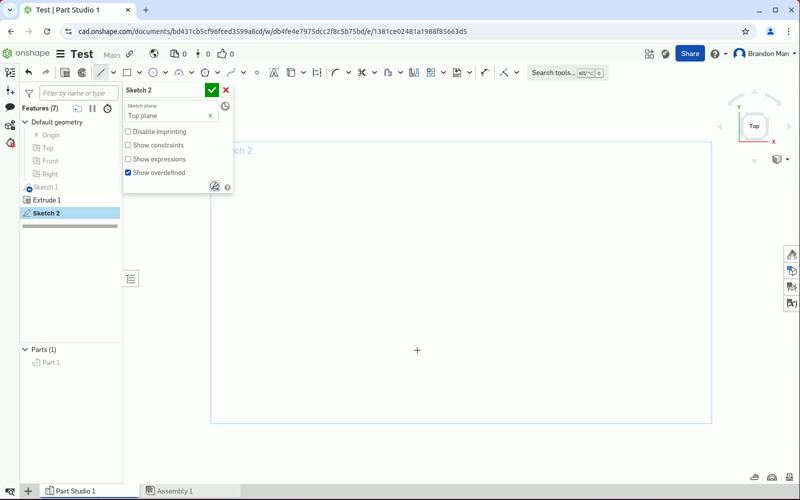
click(417, 349)
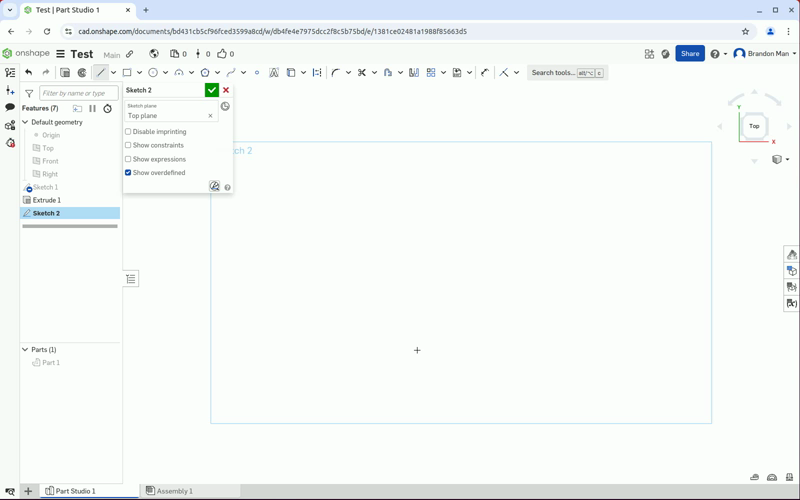
key_up(shift)
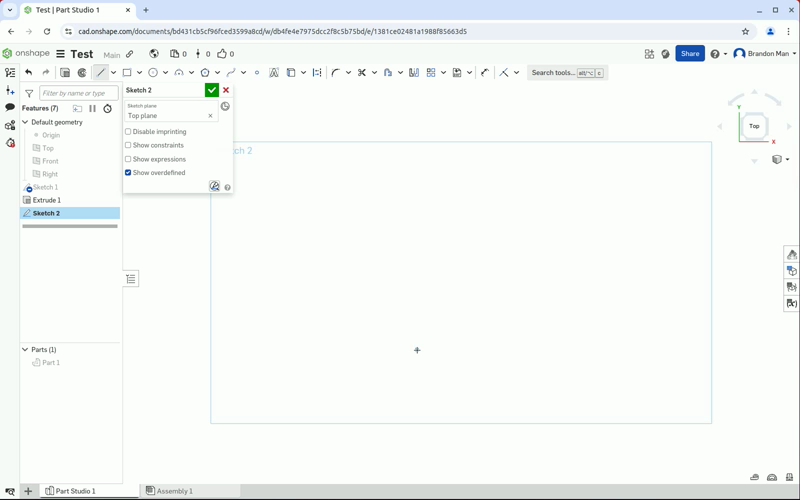
key_down(shift)
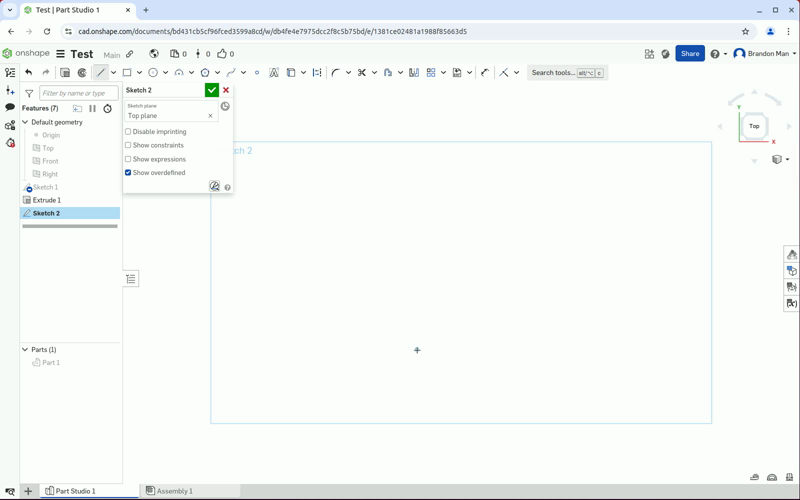
mouse_move(447, 349)
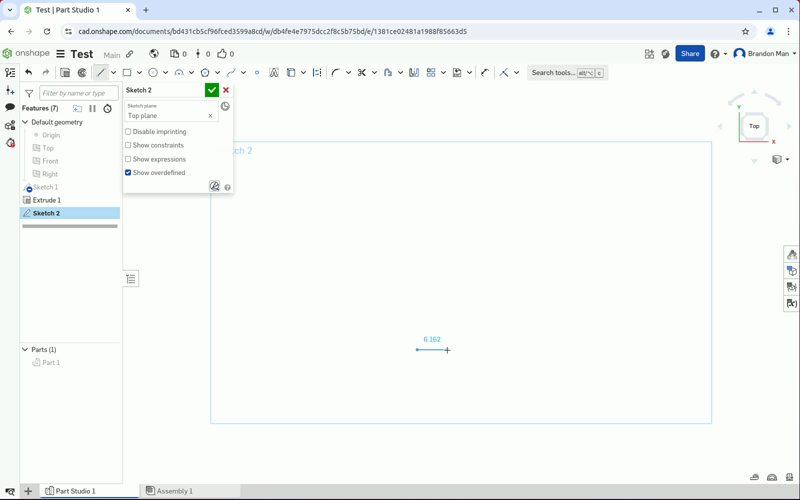
mouse_move(460, 349)
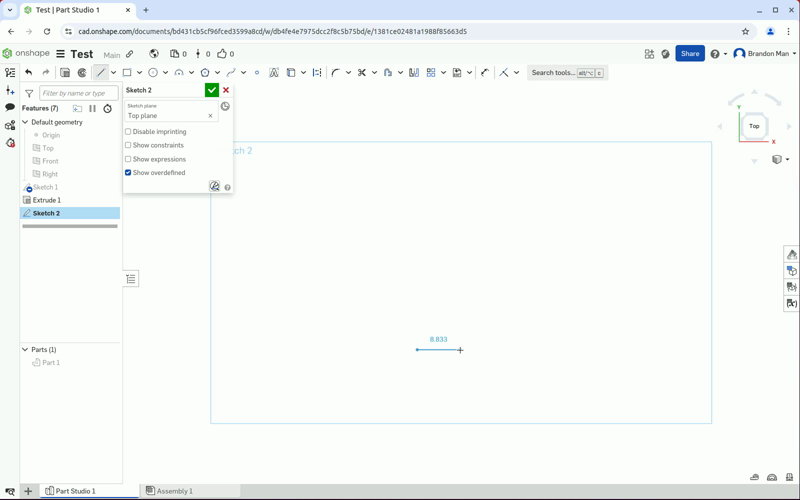
click(460, 349)
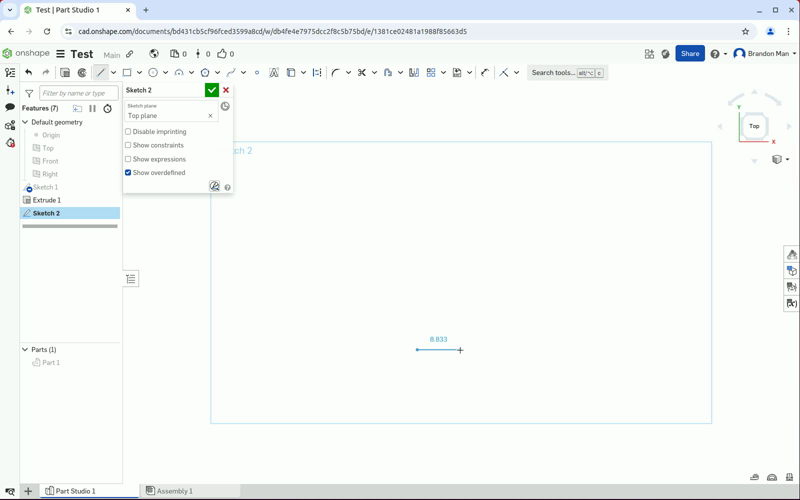
key_up(shift)
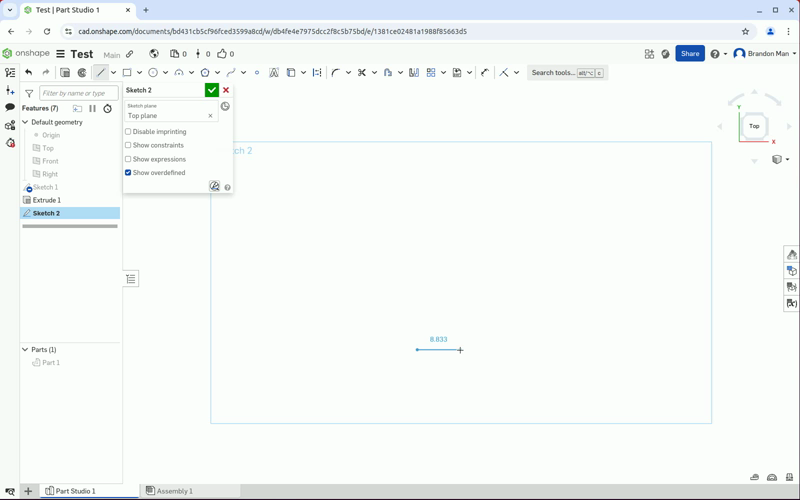
key_down(shift)
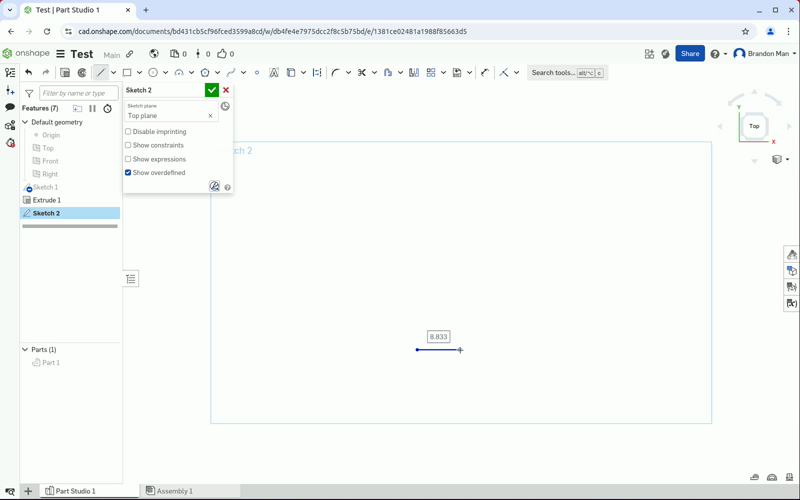
mouse_move(490, 349)
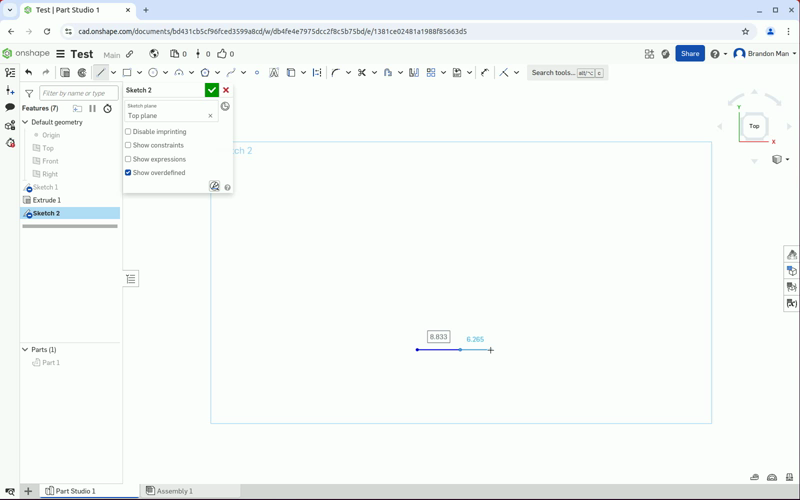
mouse_move(460, 341)
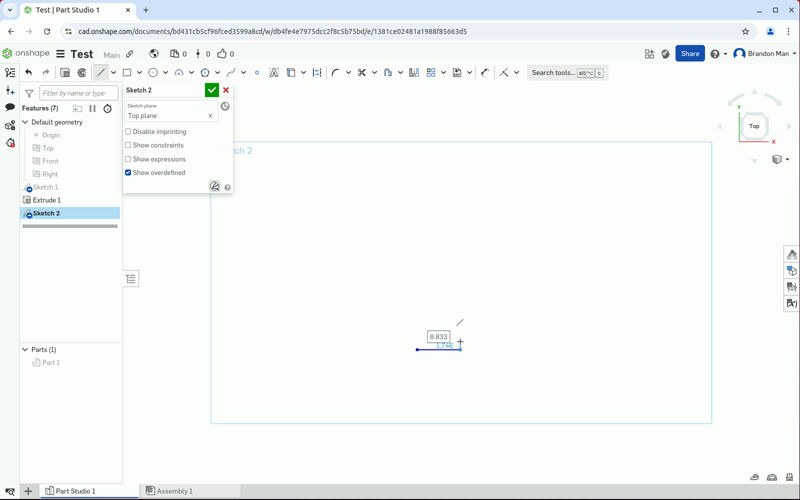
click(460, 341)
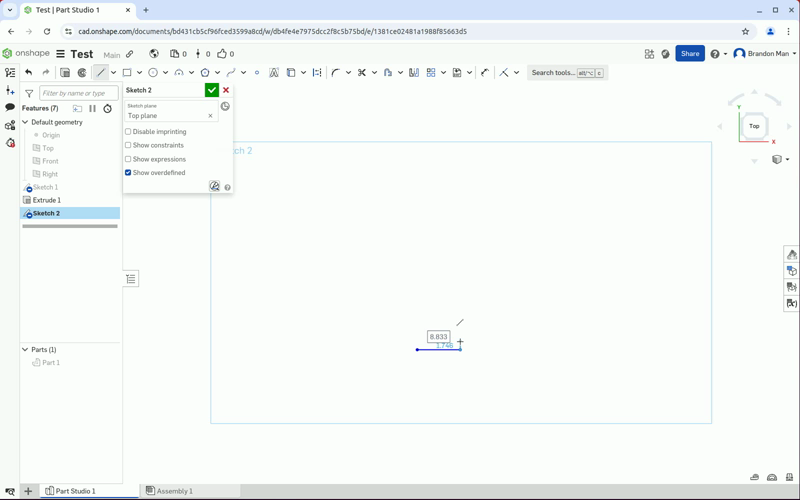
key_up(shift)
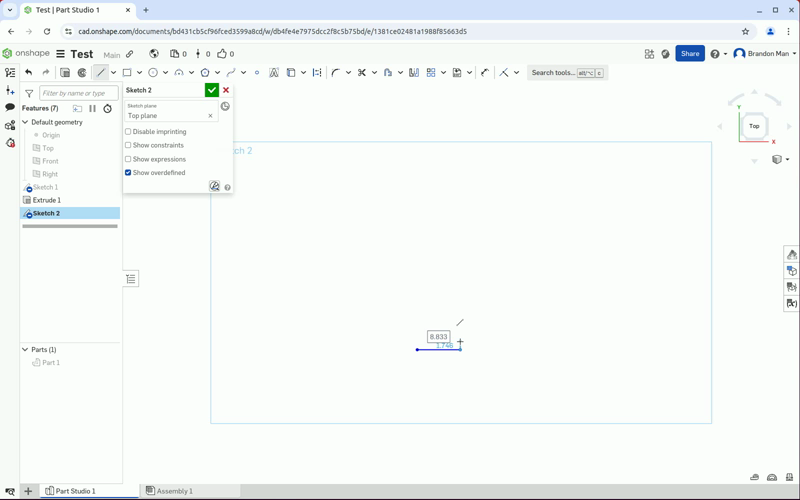
key_down(shift)
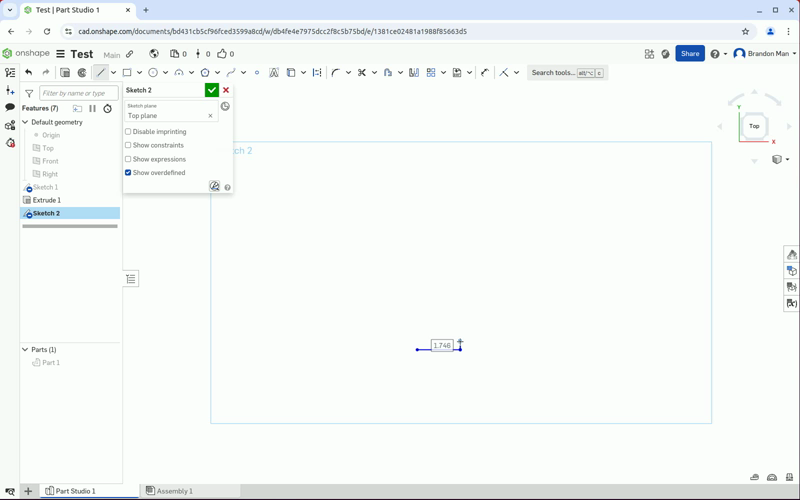
mouse_move(490, 341)
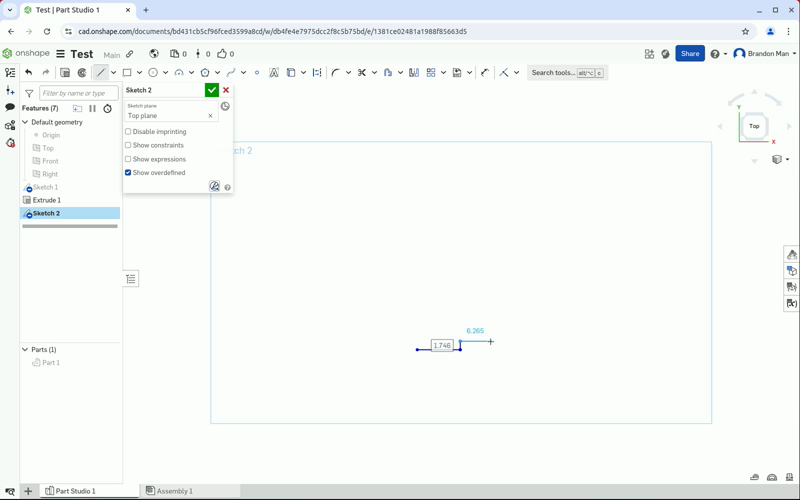
mouse_move(417, 341)
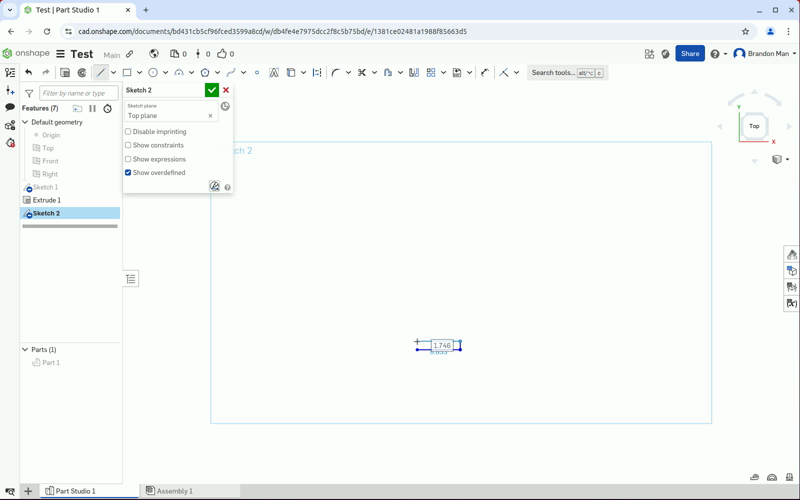
click(417, 341)
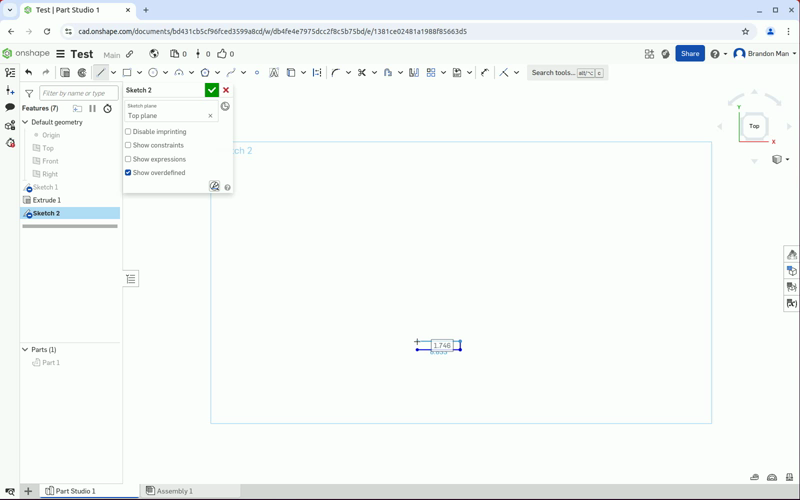
key_up(shift)
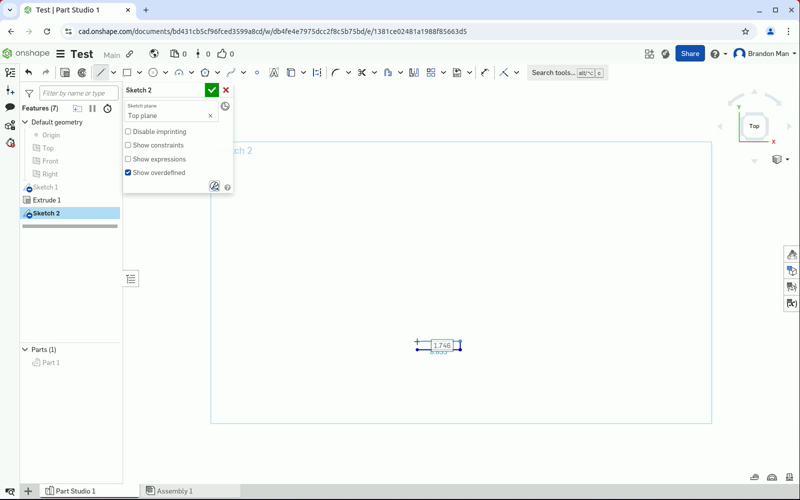
mouse_move(447, 341)
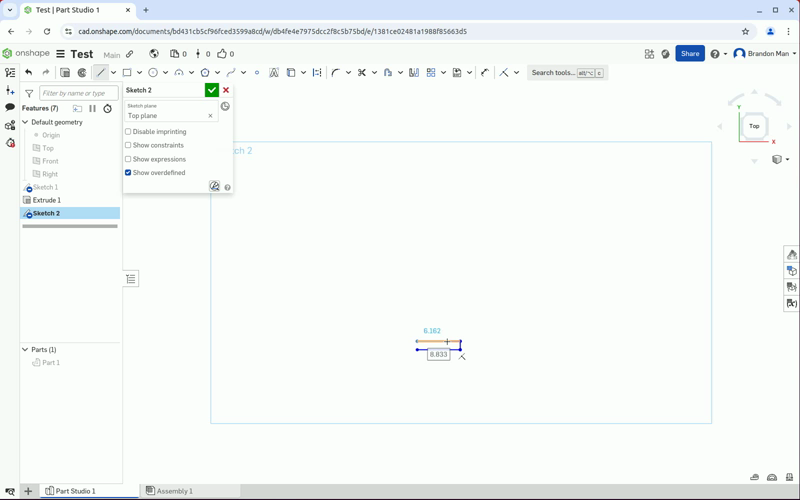
key_down(shift)
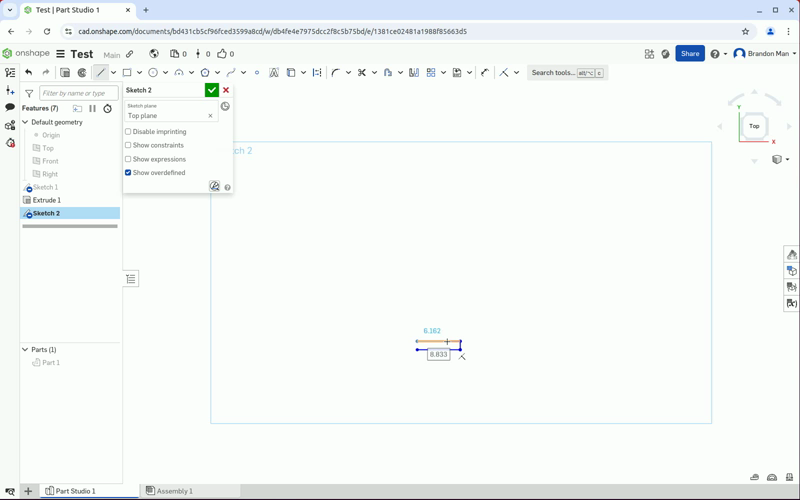
mouse_move(417, 349)
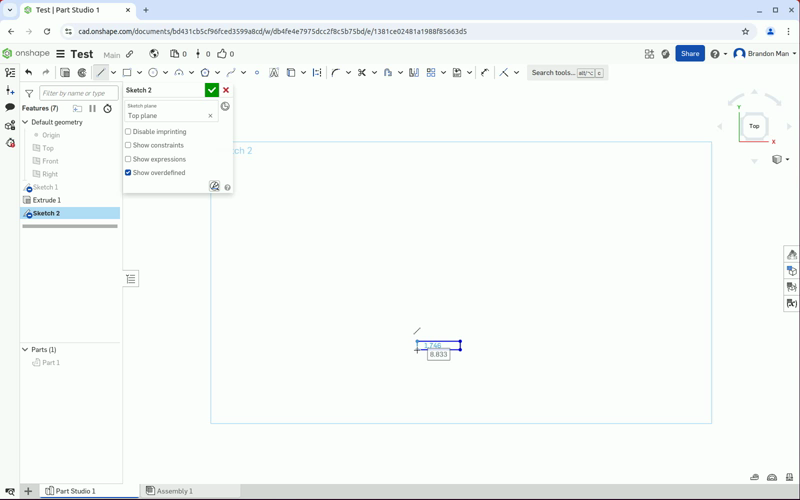
key_up(shift)
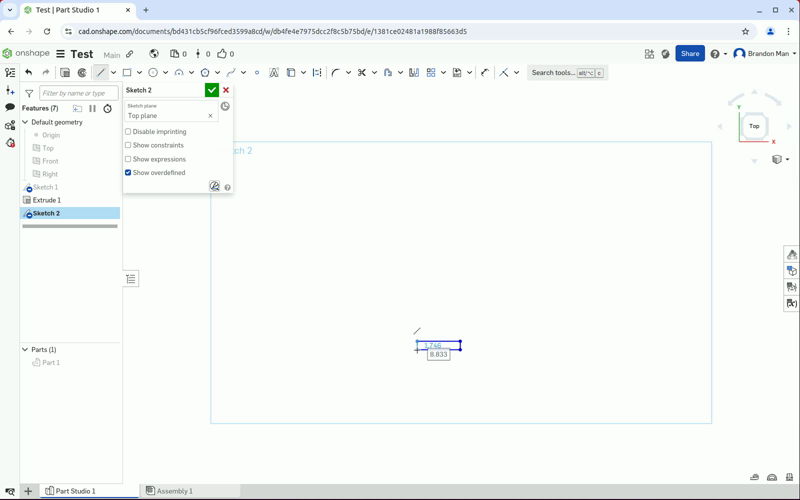
click(417, 349)
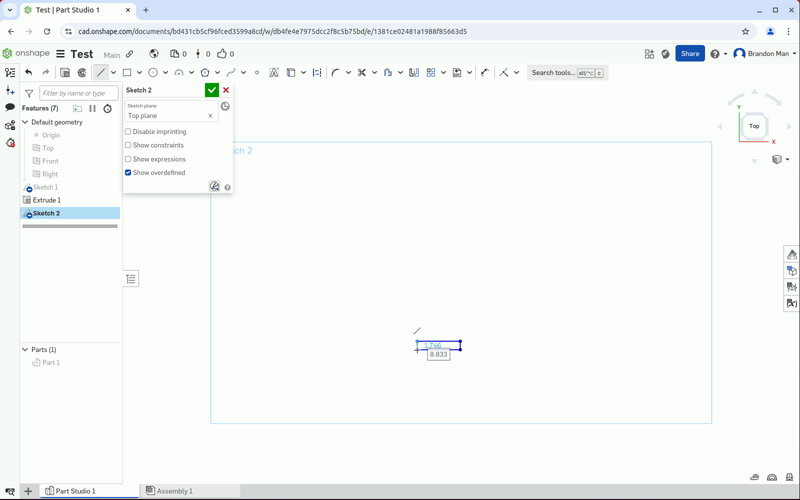
key(esc)
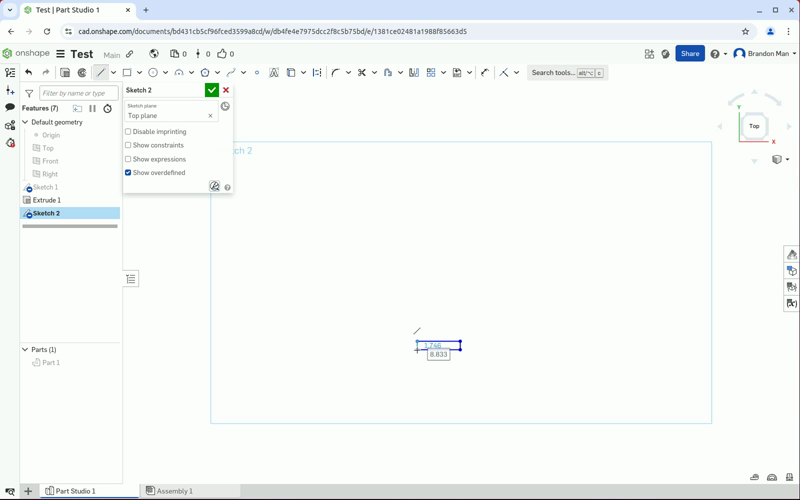
mouse_move(439, 347)
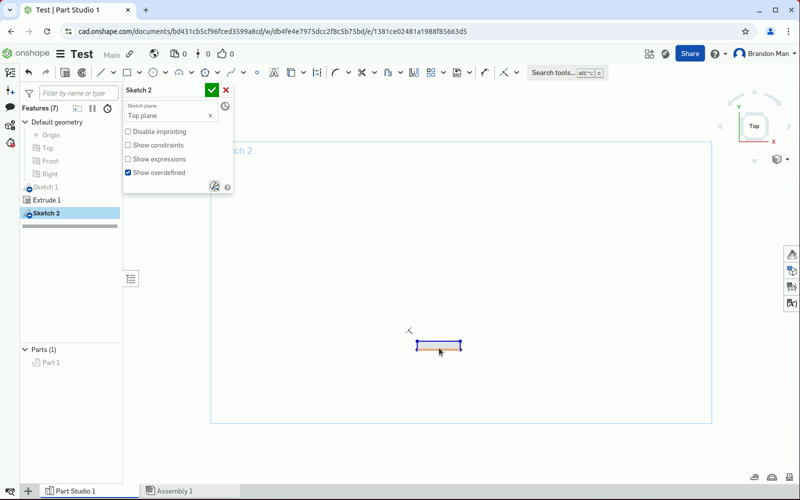
scroll(6)
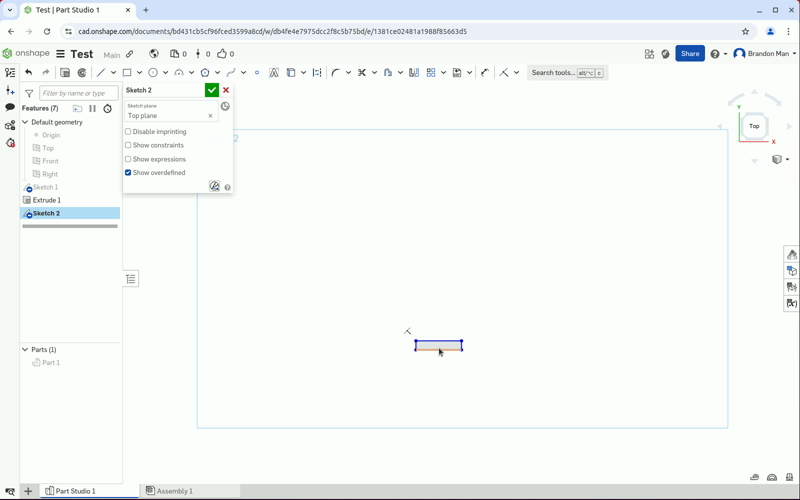
scroll(6)
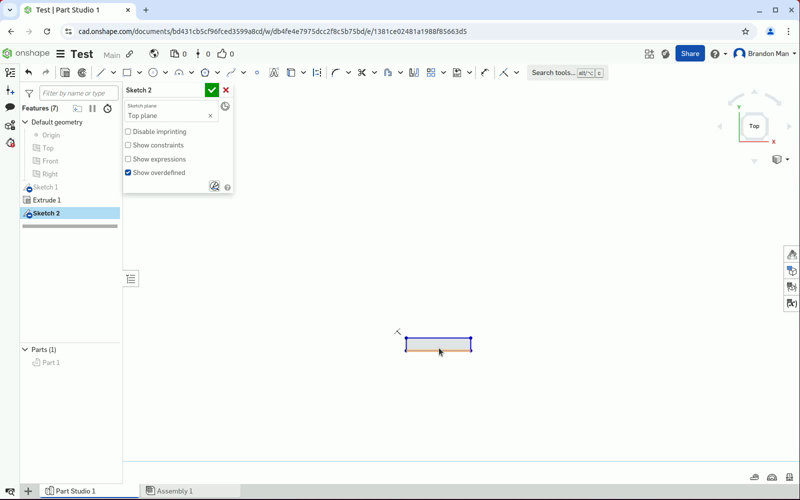
scroll(6)
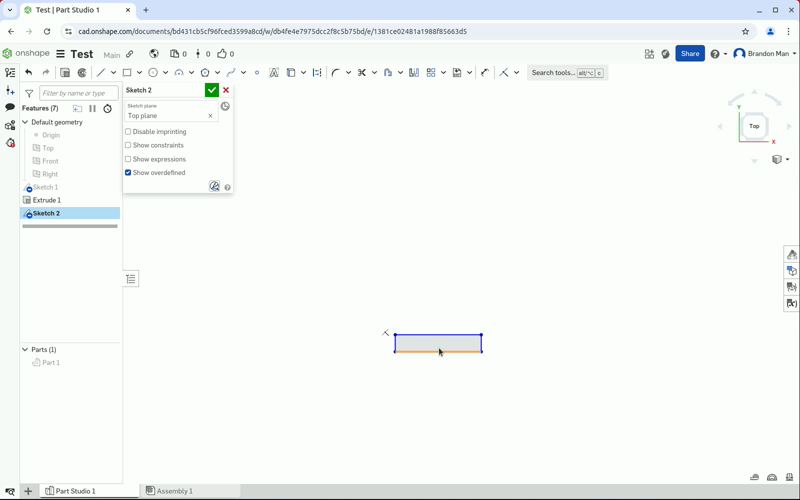
scroll(6)
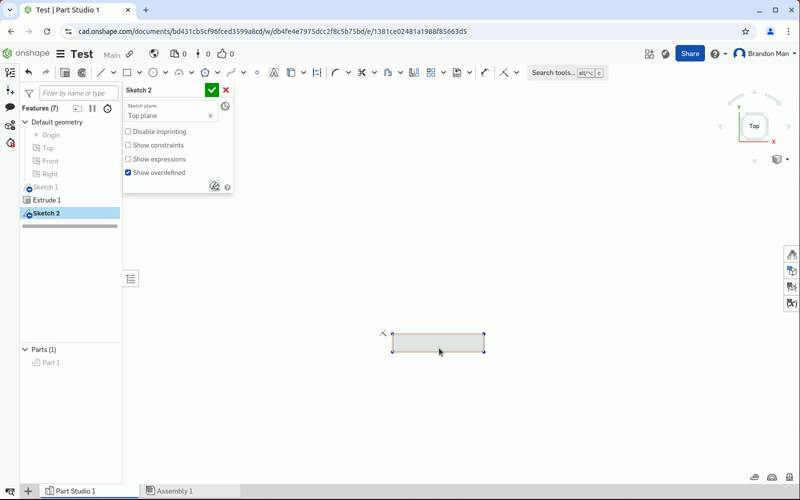
scroll(6)
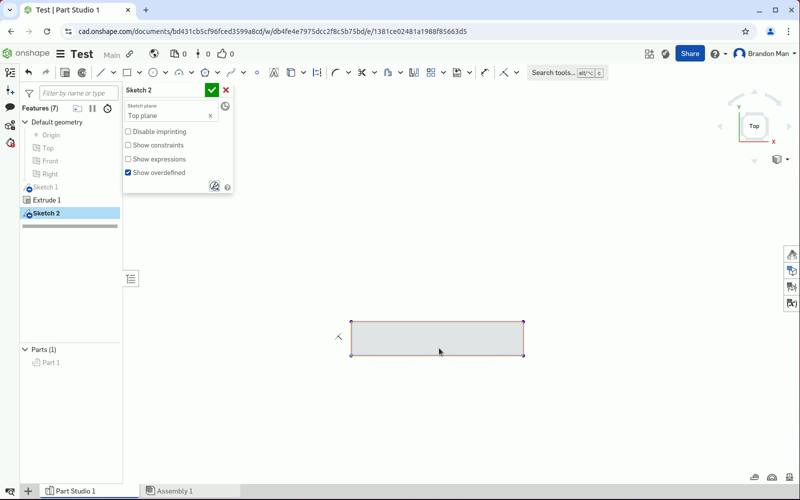
scroll(6)
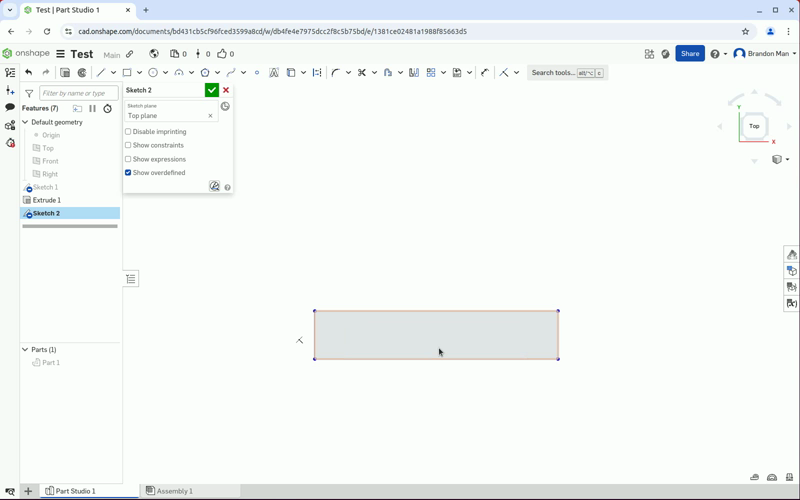
scroll(6)
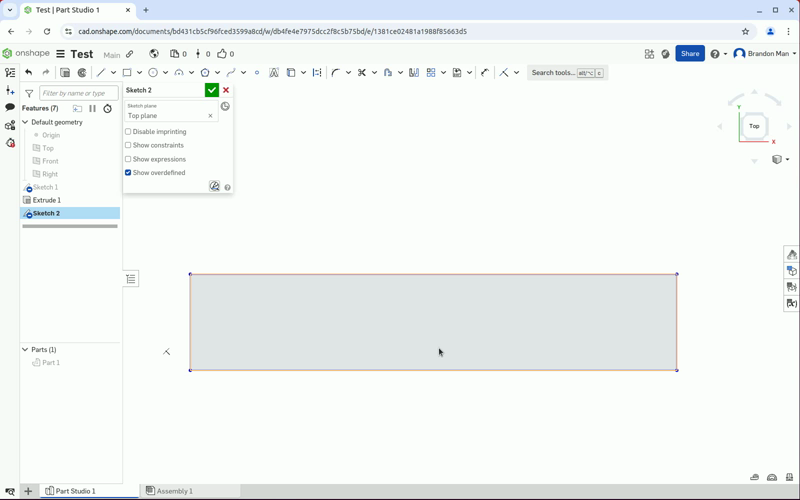
click(439, 347)
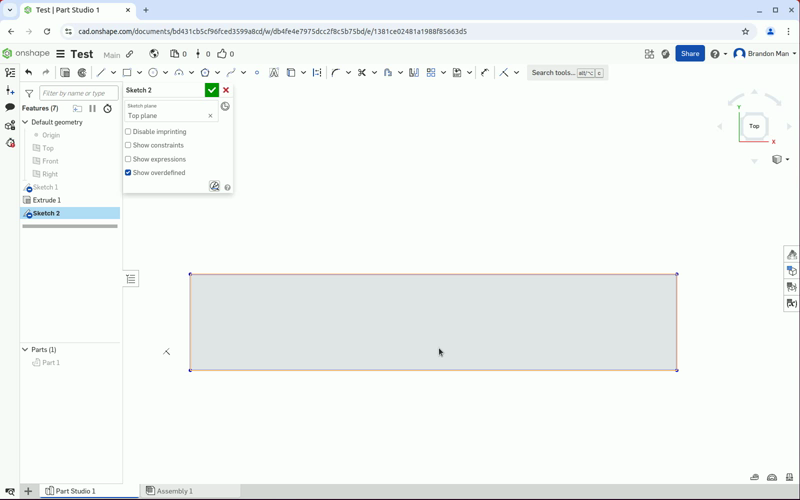
scroll(-6)
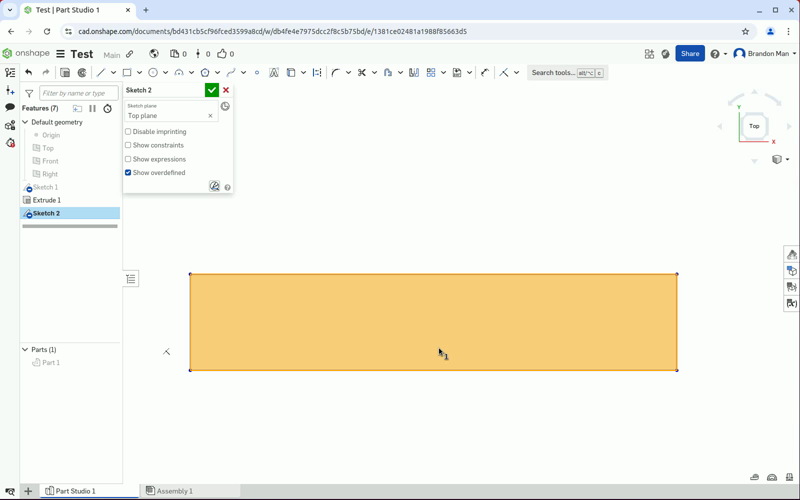
scroll(-6)
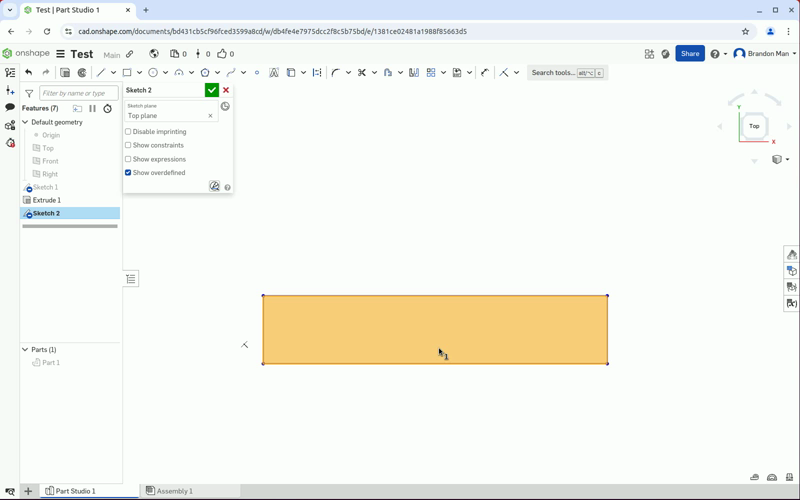
scroll(-6)
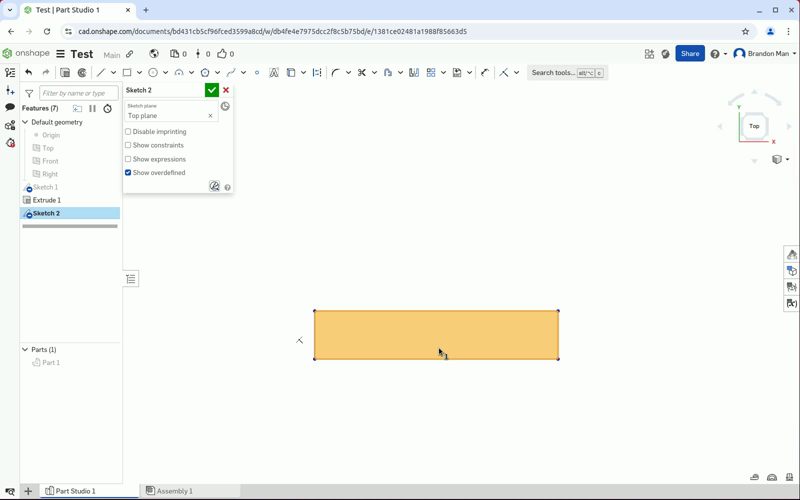
scroll(-6)
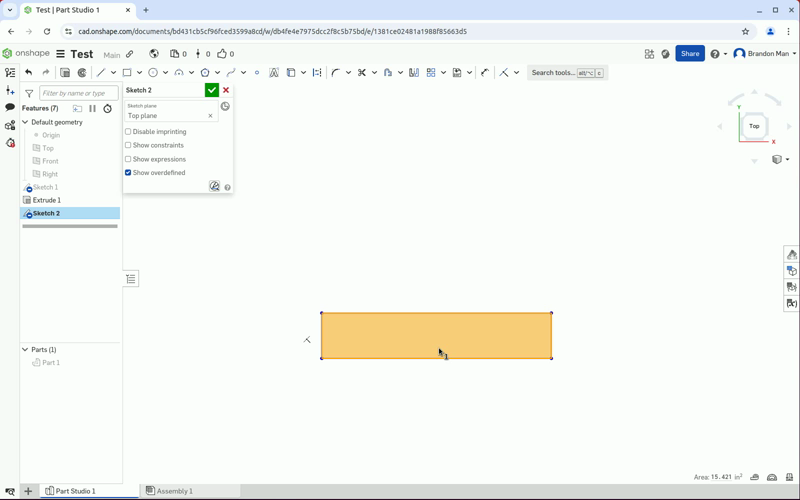
scroll(-6)
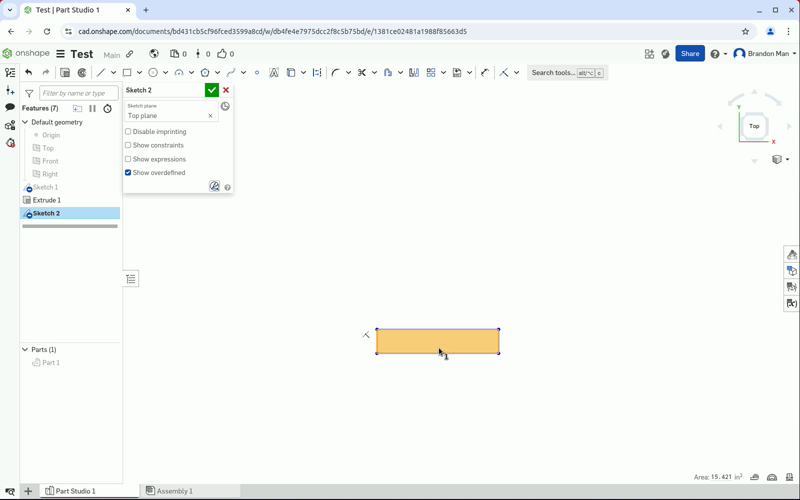
scroll(-6)
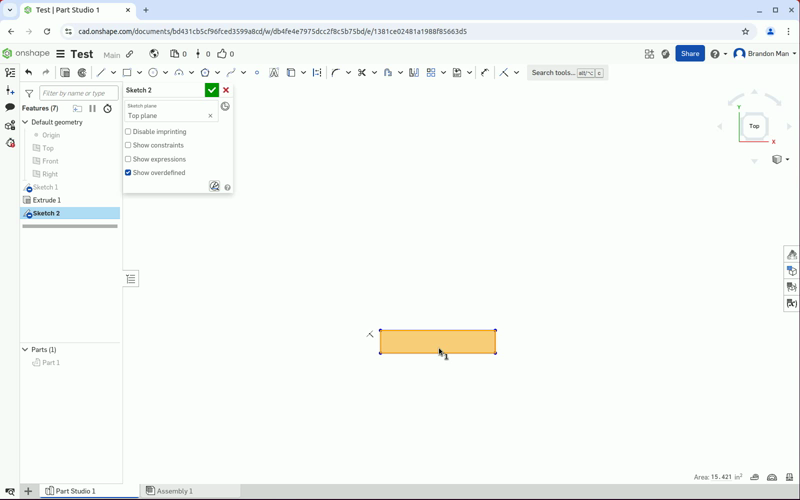
scroll(-6)
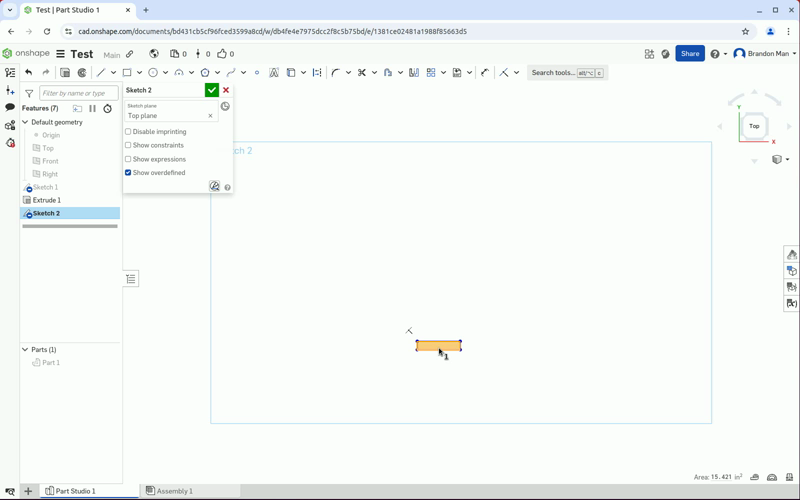
mouse_move(73, 352)
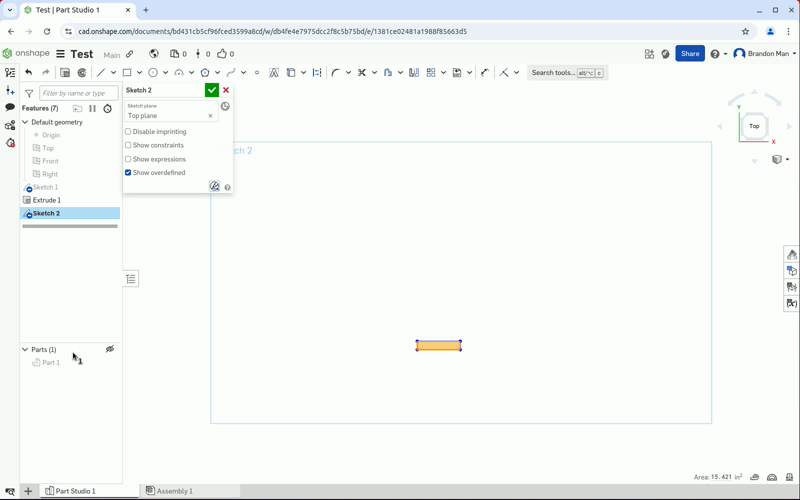
key(shift+y)
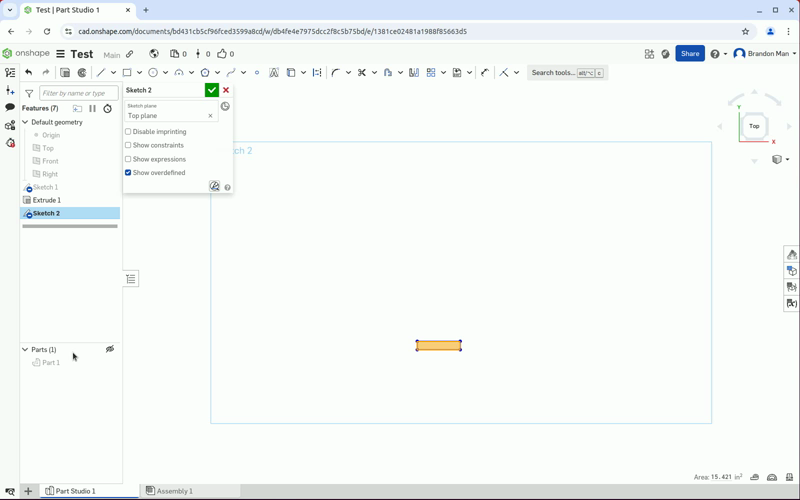
key(shift+e)
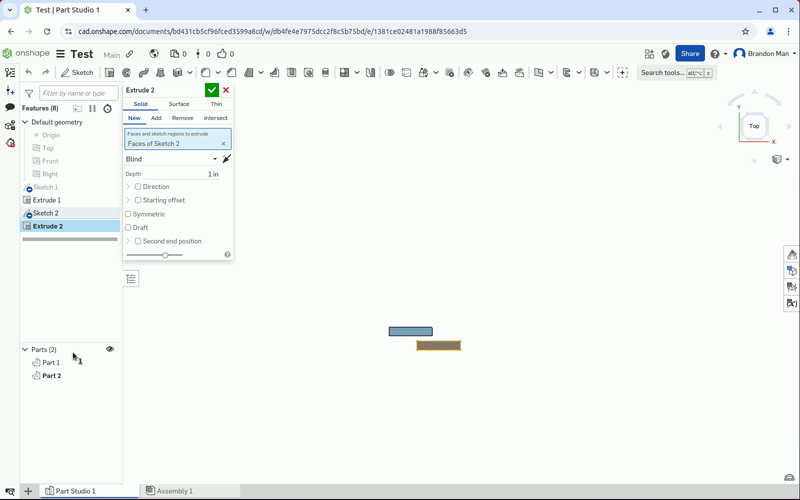
mouse_move(143, 106)
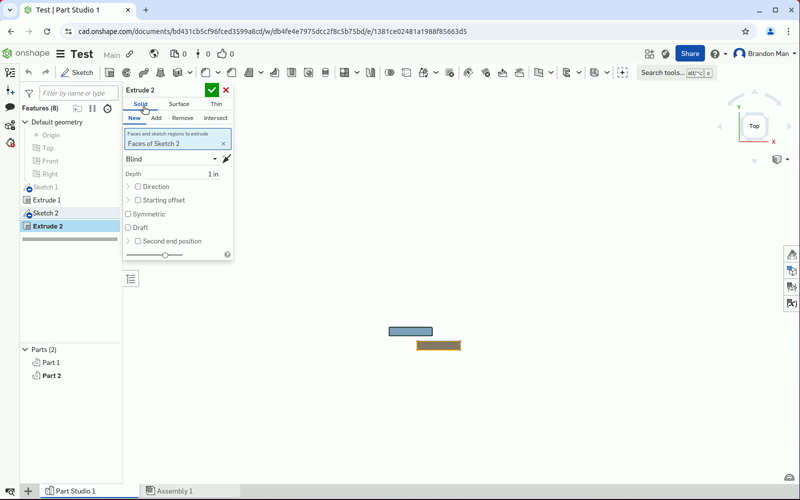
click(143, 106)
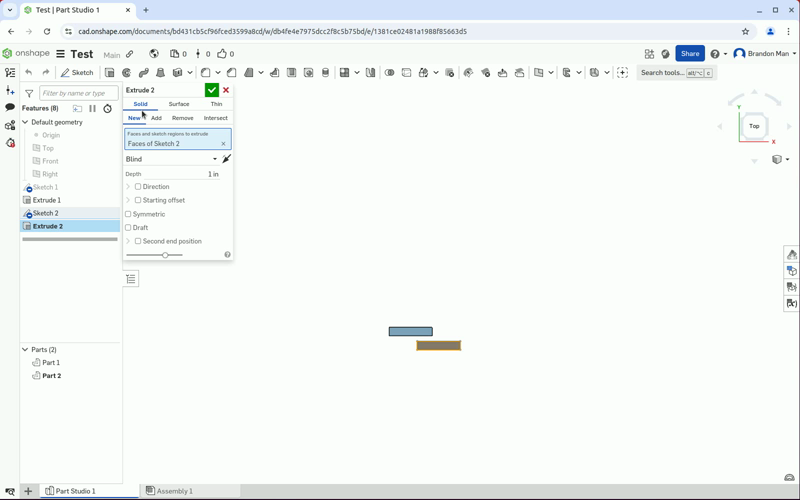
mouse_move(137, 120)
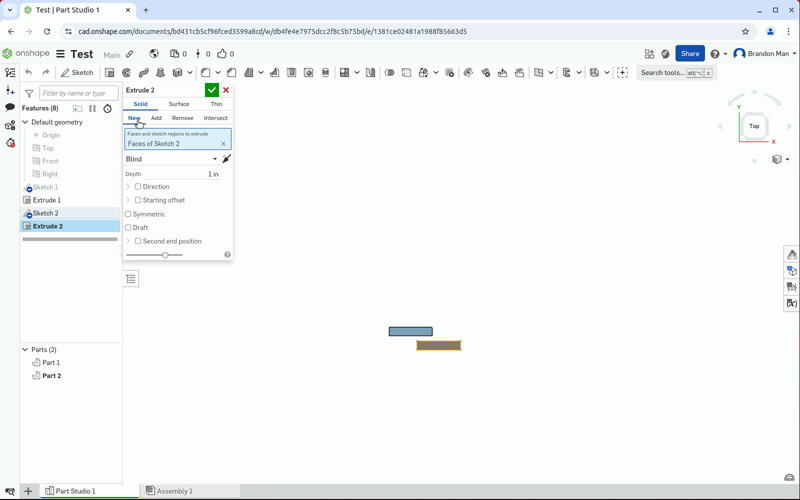
click(137, 120)
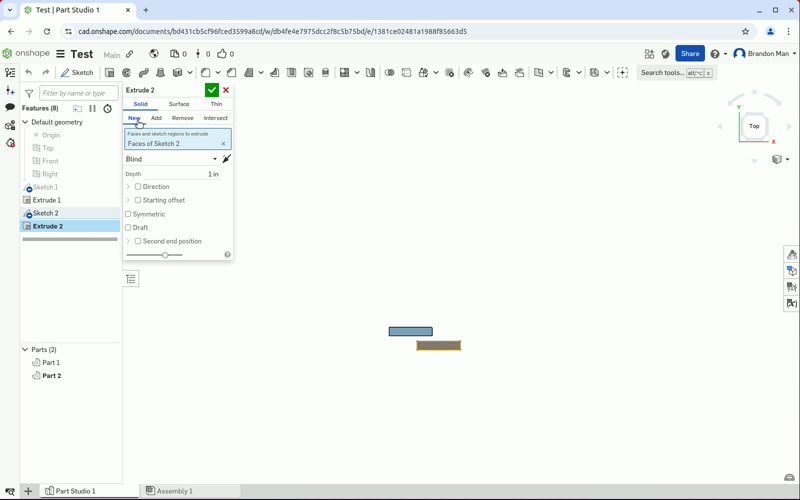
key(tab, 4)
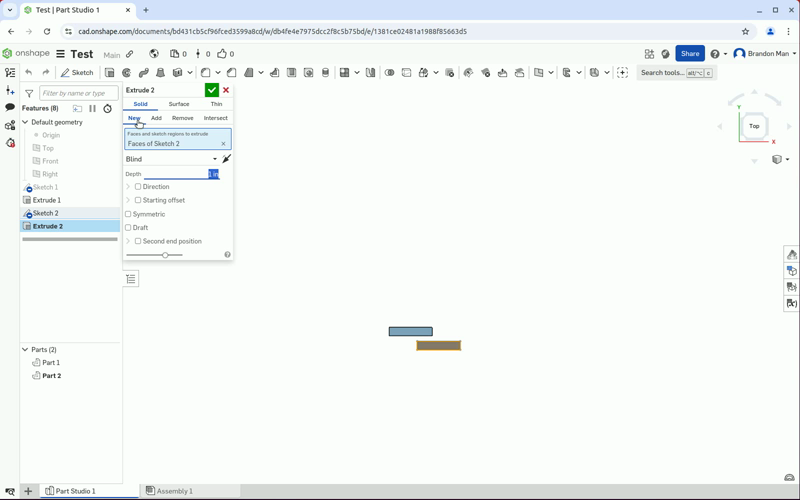
text(0.481)
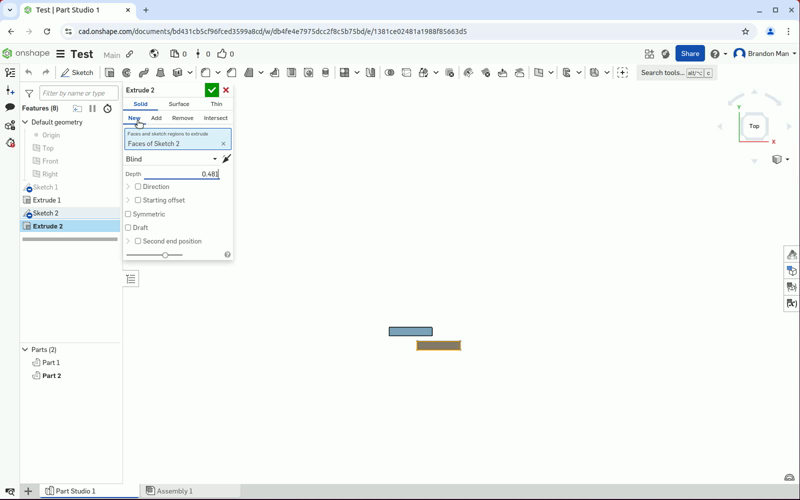
key(enter)
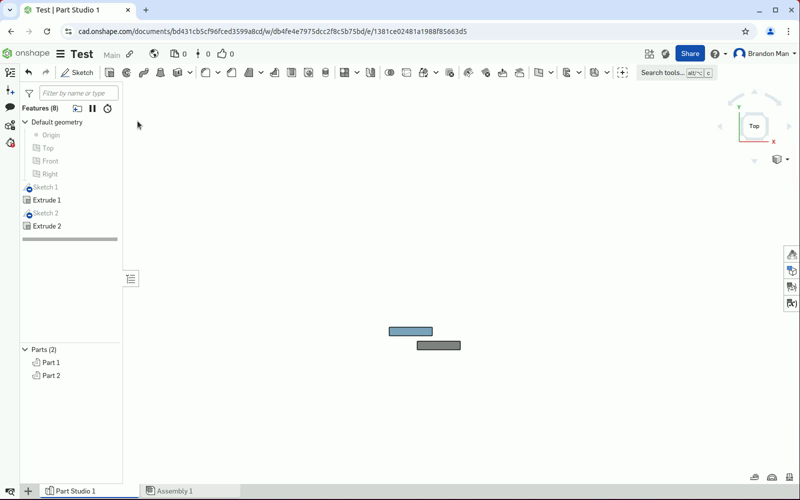
key(shift+h)
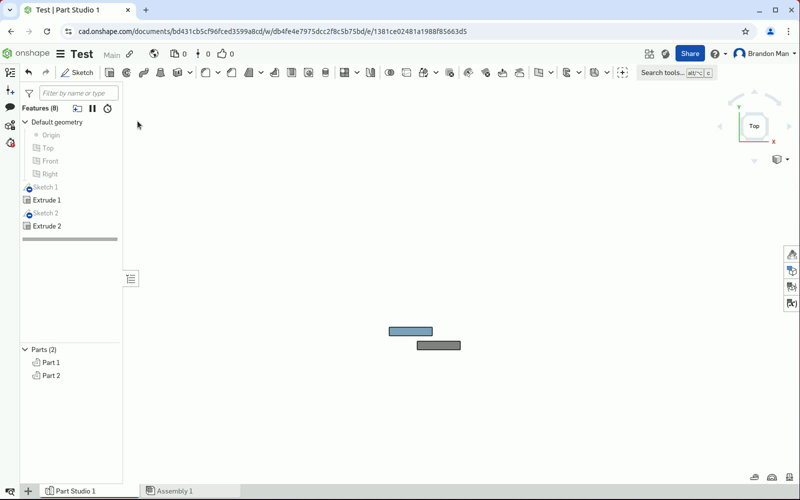
key(shift+h)
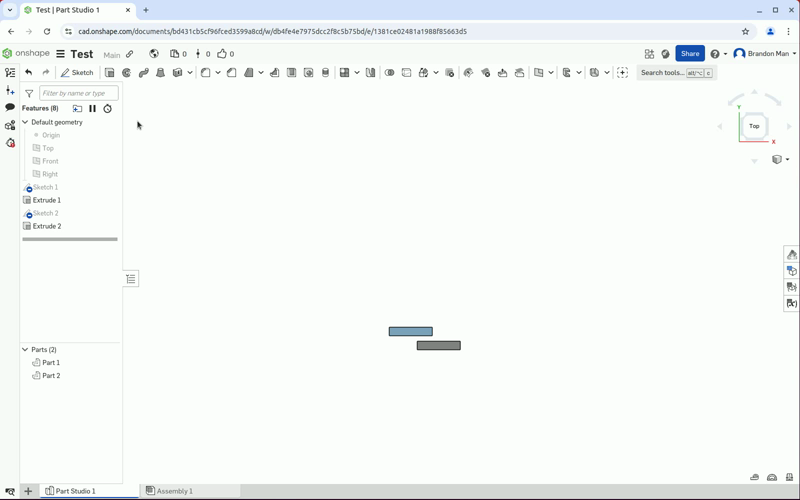
mouse_move(73, 189)
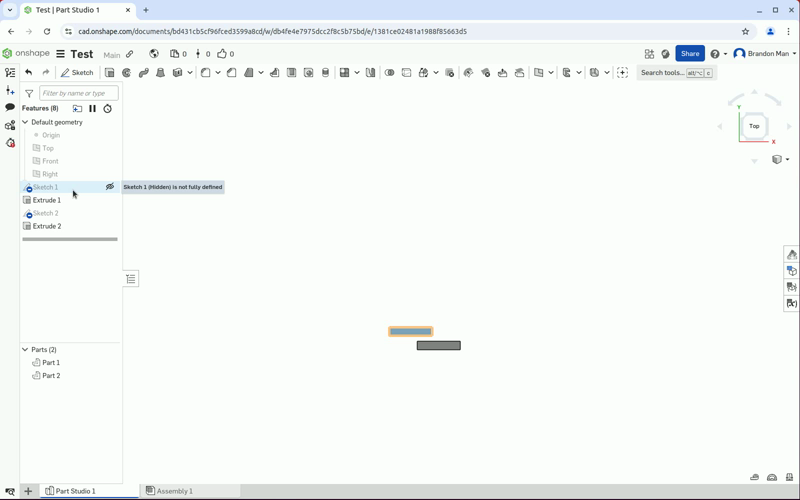
click(73, 189)
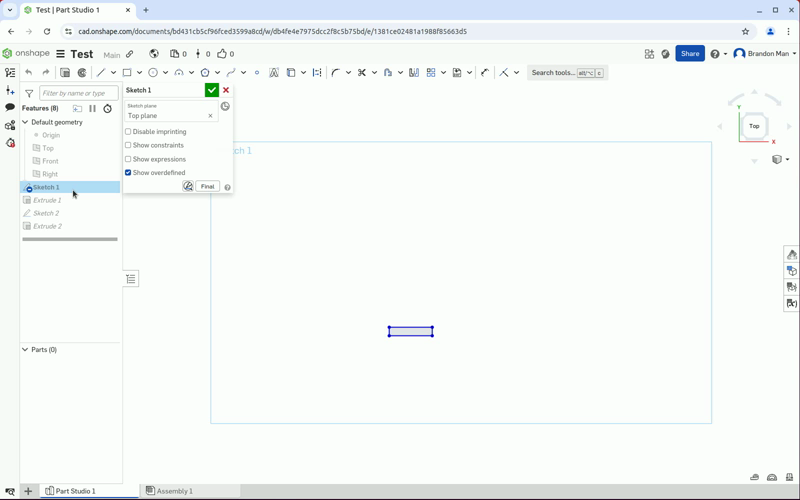
mouse_move(229, 92)
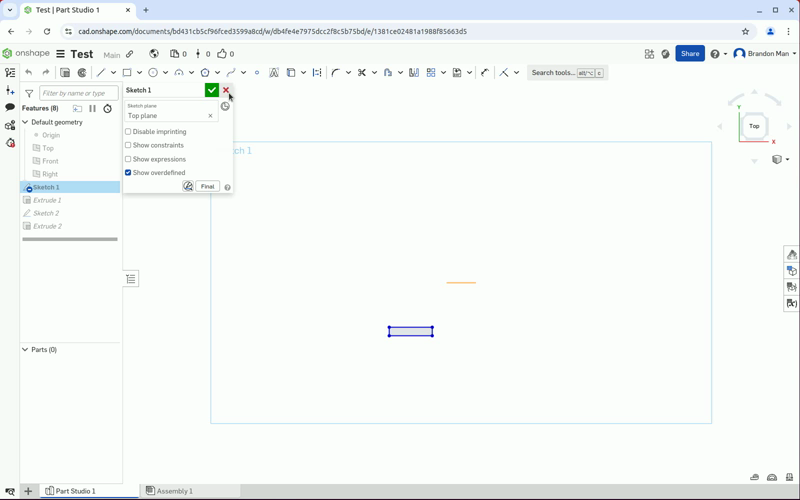
click(229, 92)
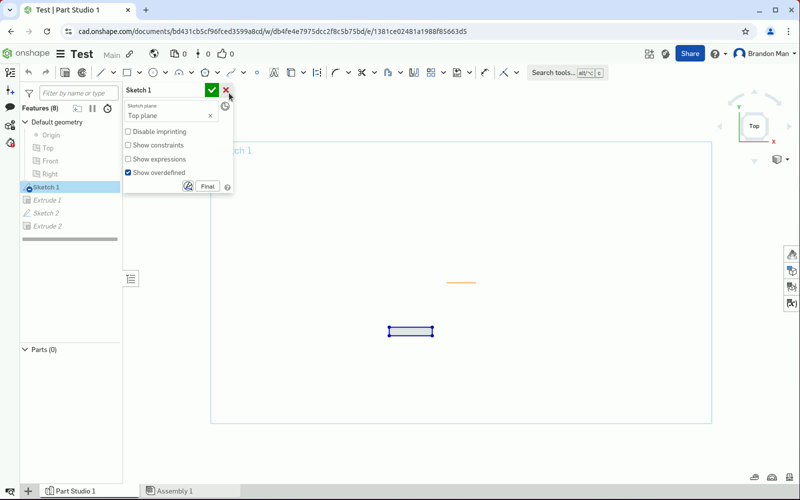
key(shift+s)
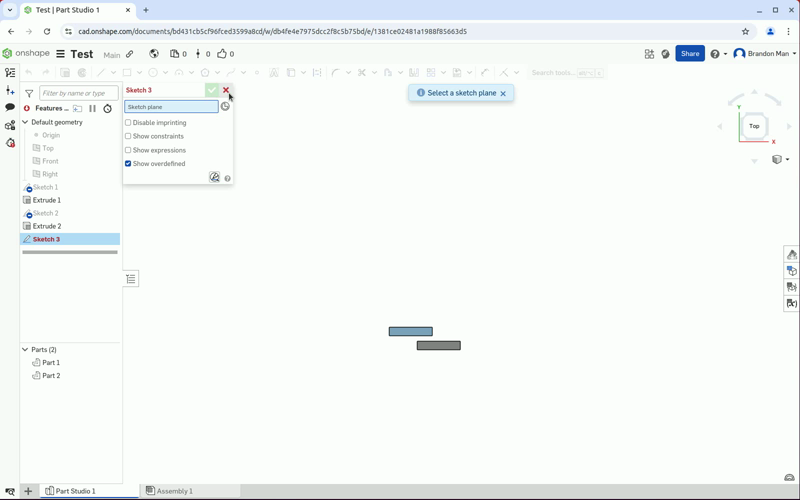
mouse_move(73, 150)
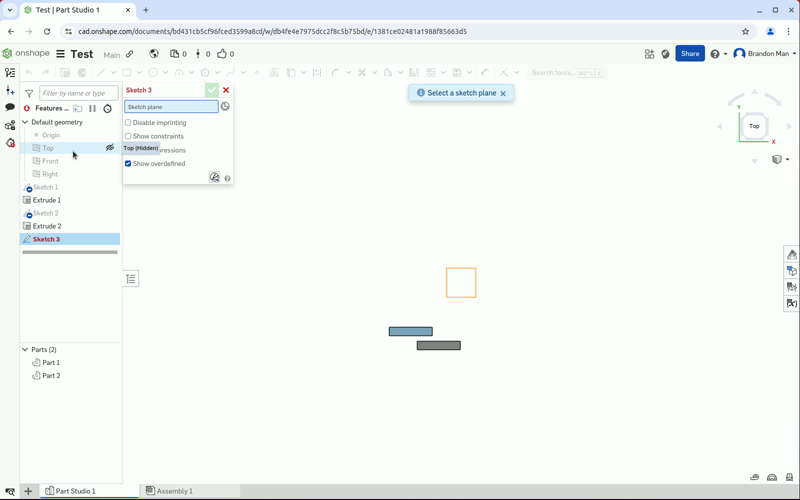
click(73, 150)
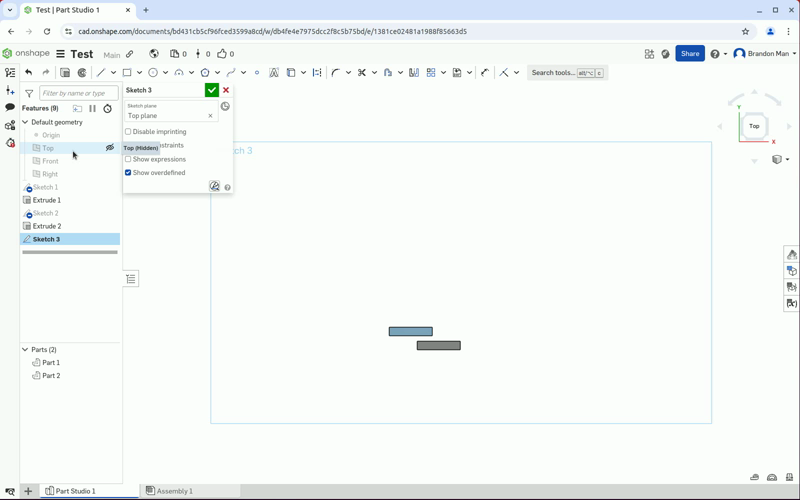
mouse_move(73, 352)
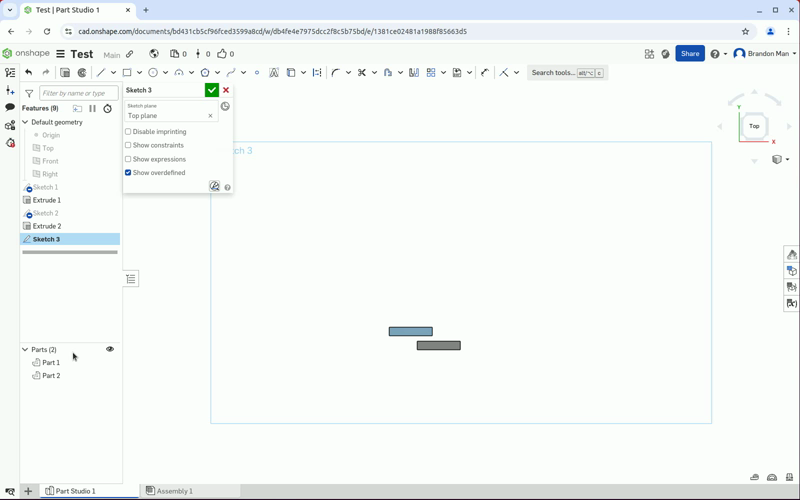
key(y)
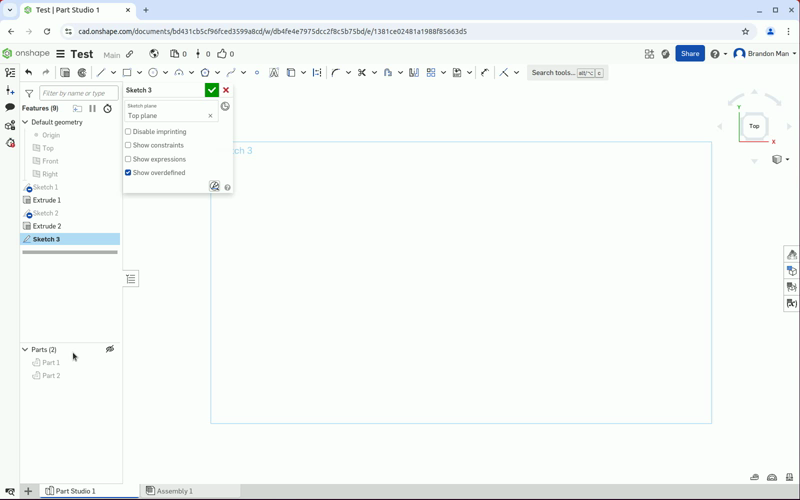
key(l)
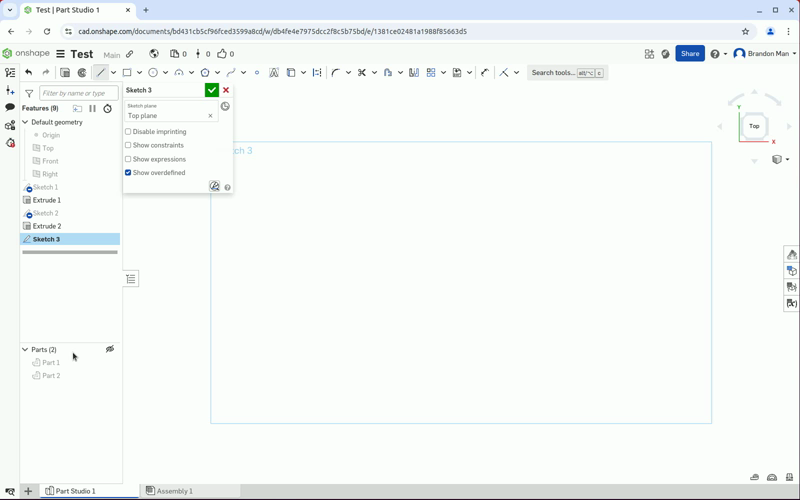
key_down(shift)
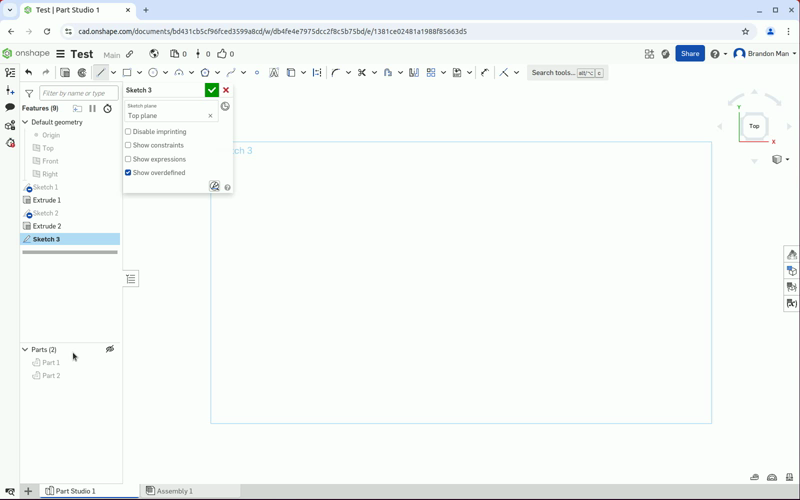
mouse_move(450, 363)
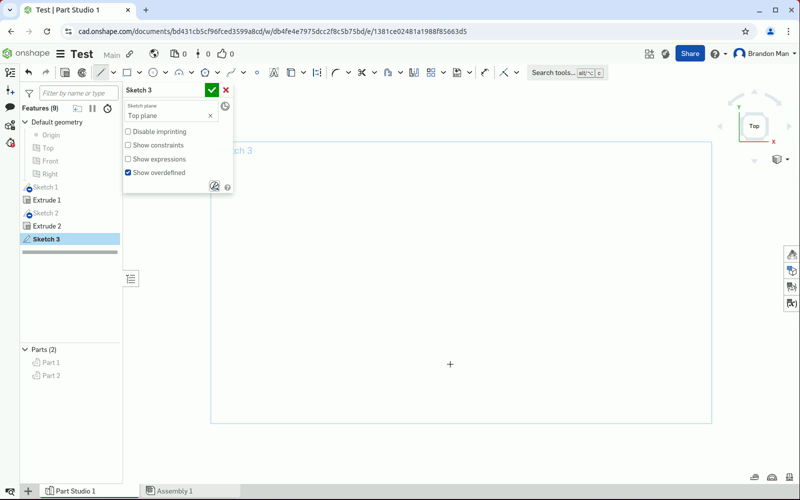
click(450, 363)
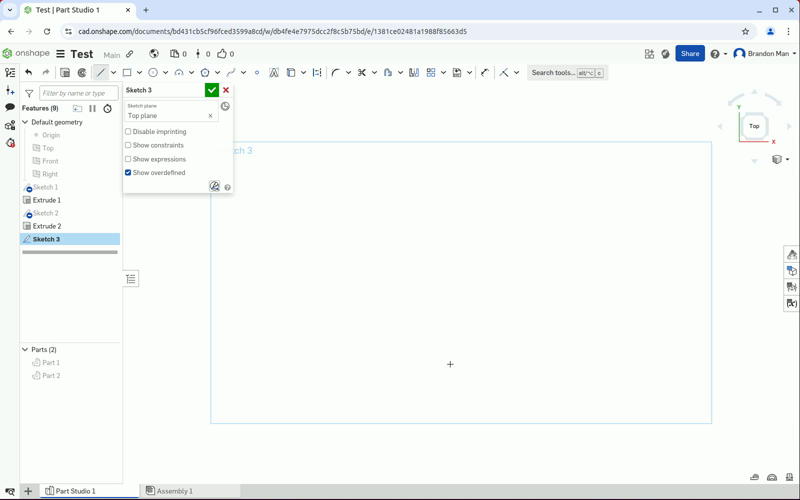
key_up(shift)
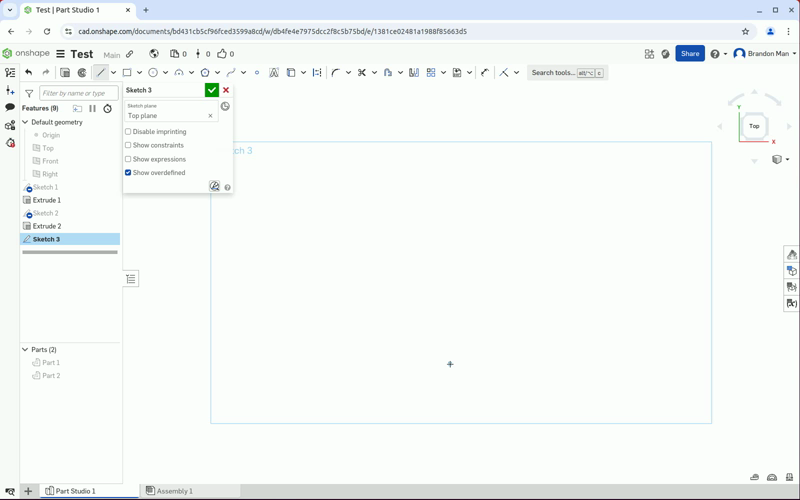
key_down(shift)
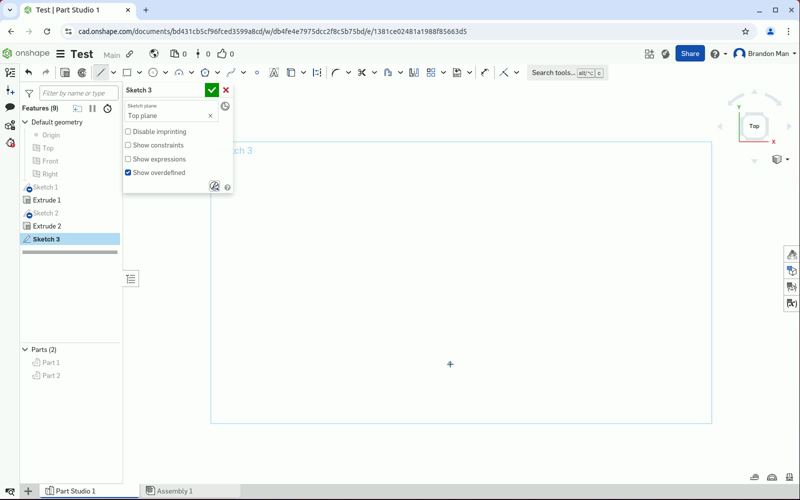
mouse_move(480, 363)
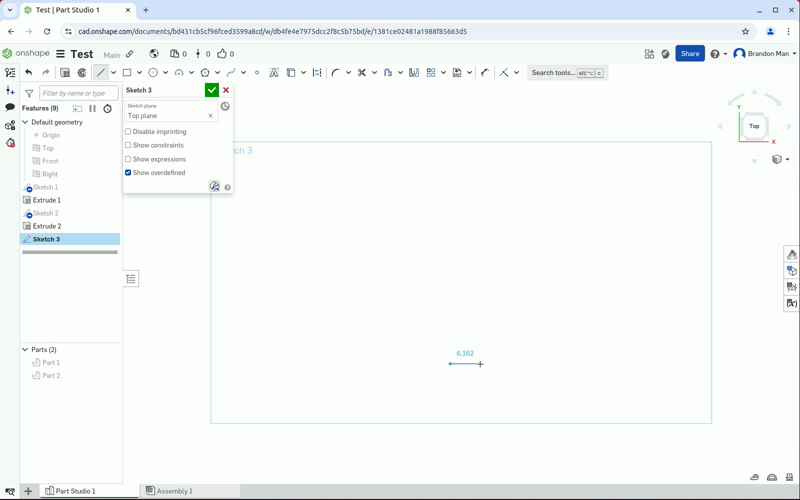
mouse_move(493, 363)
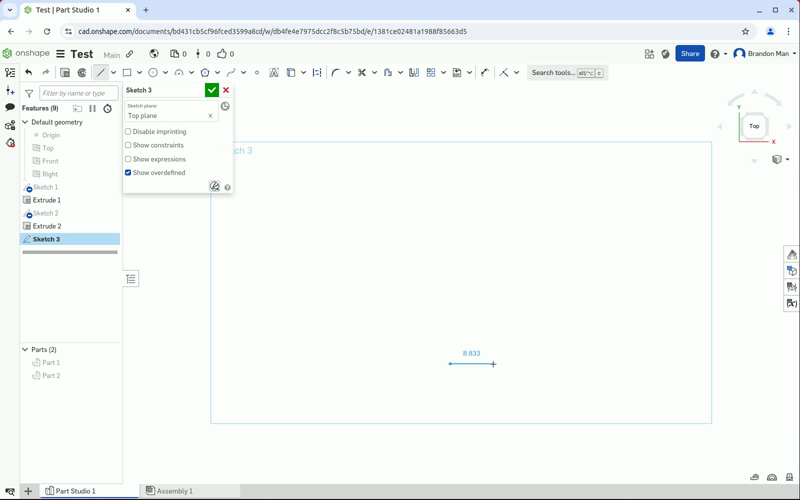
click(493, 363)
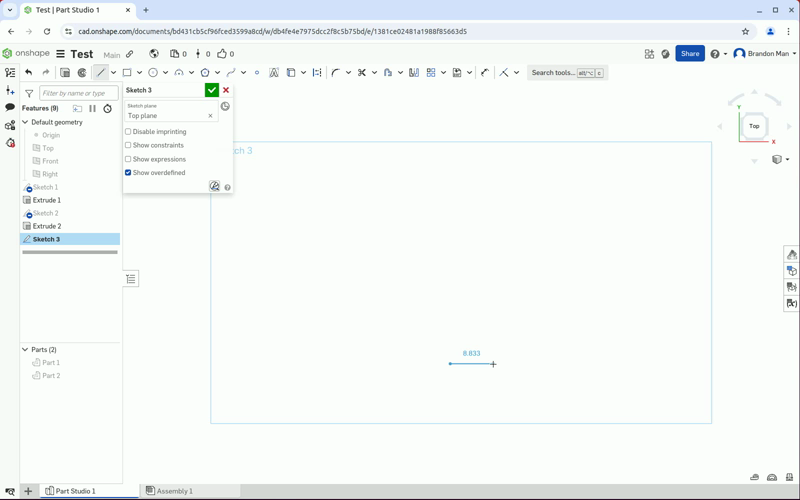
key_up(shift)
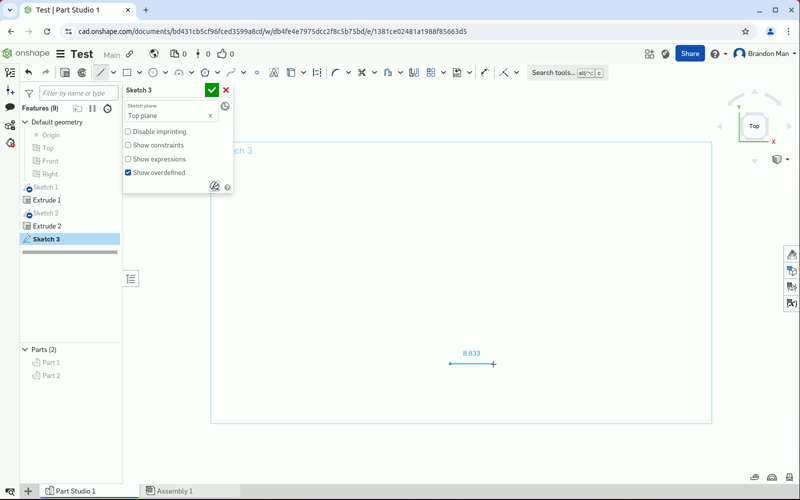
key_down(shift)
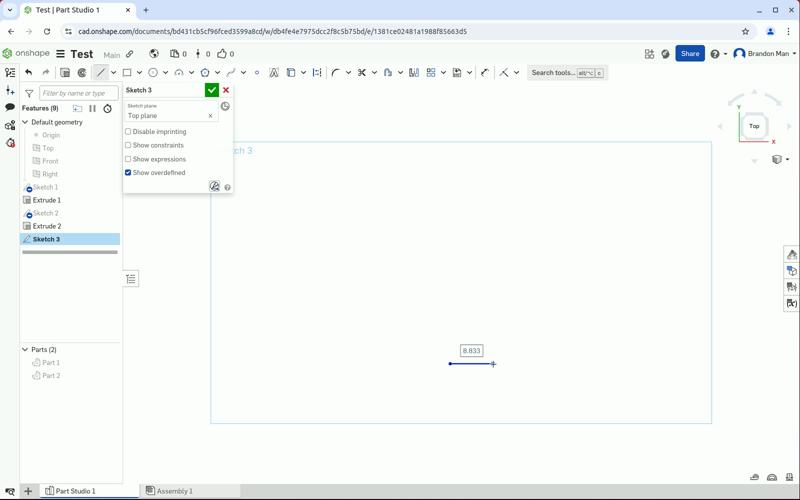
mouse_move(523, 363)
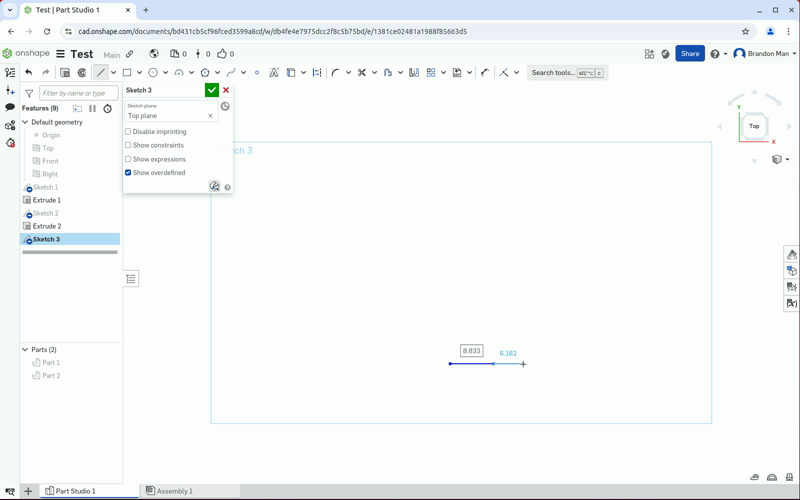
mouse_move(493, 355)
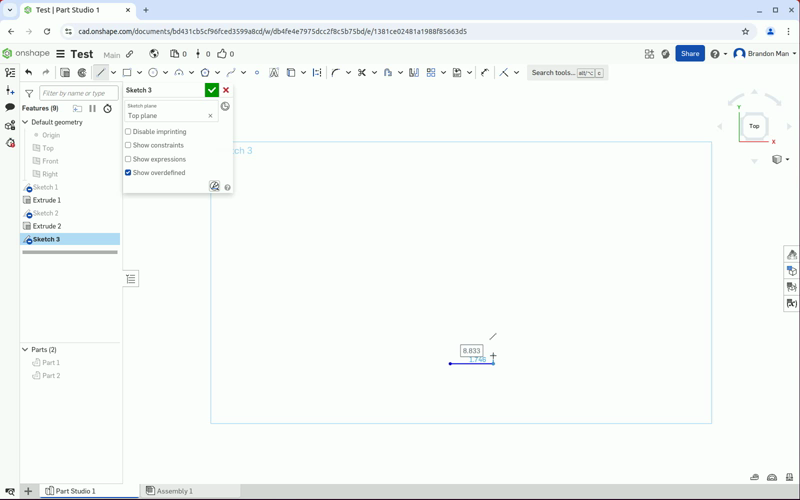
click(493, 355)
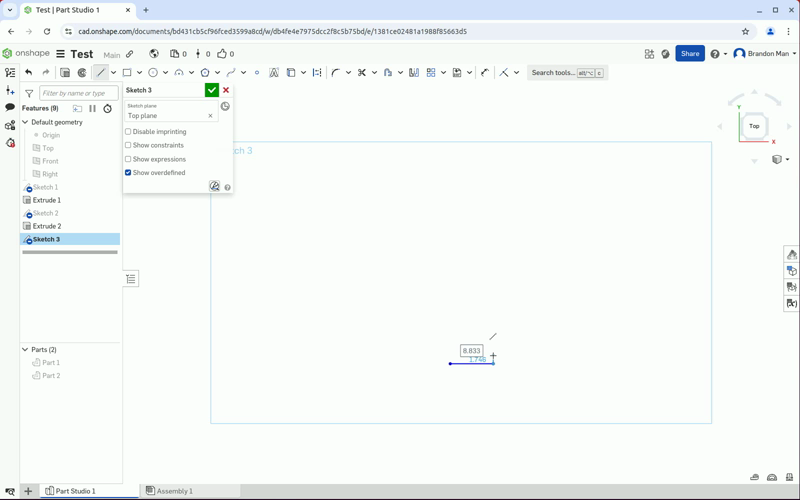
key_up(shift)
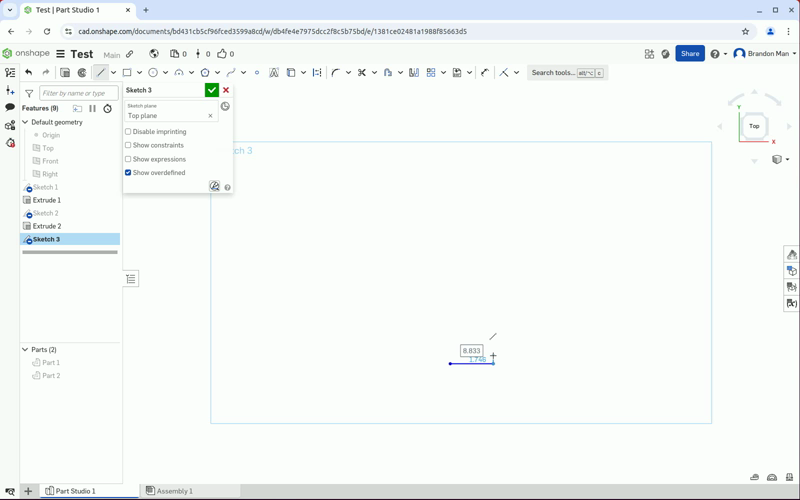
key_down(shift)
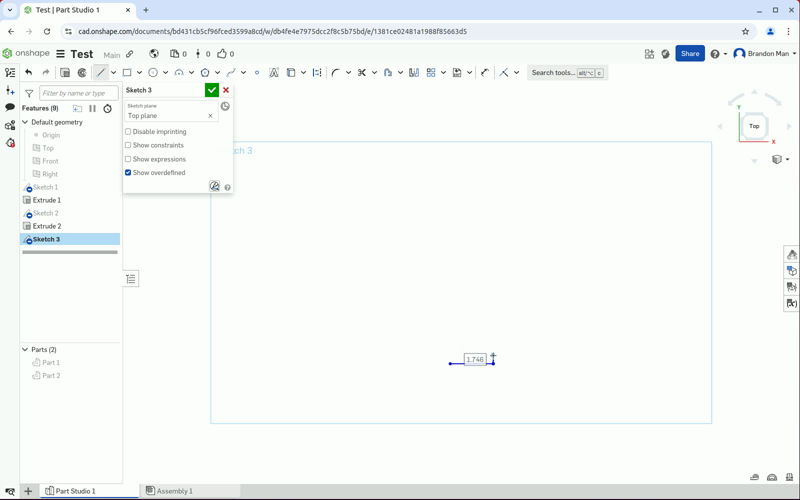
mouse_move(523, 355)
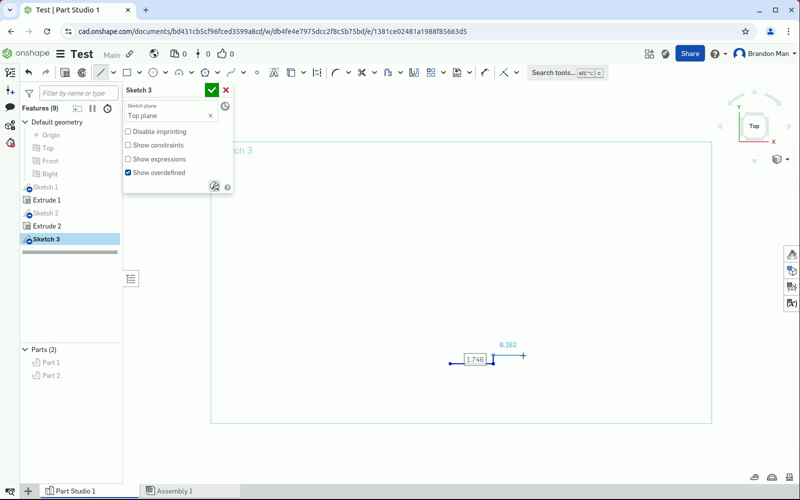
mouse_move(450, 355)
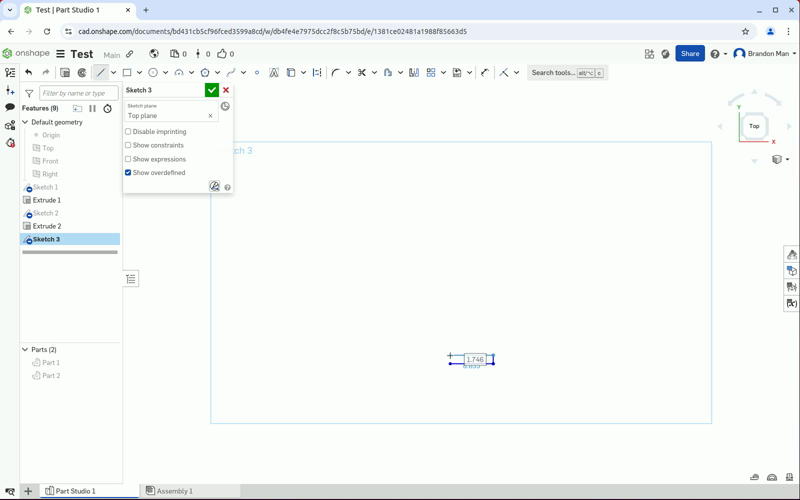
click(450, 355)
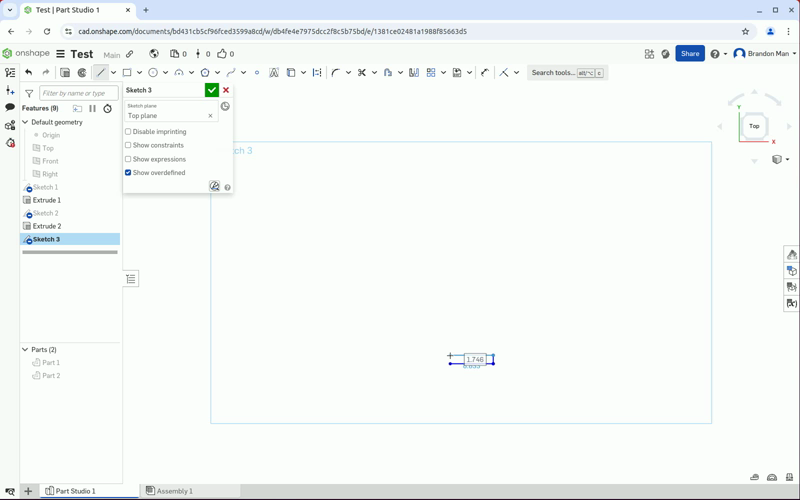
key_up(shift)
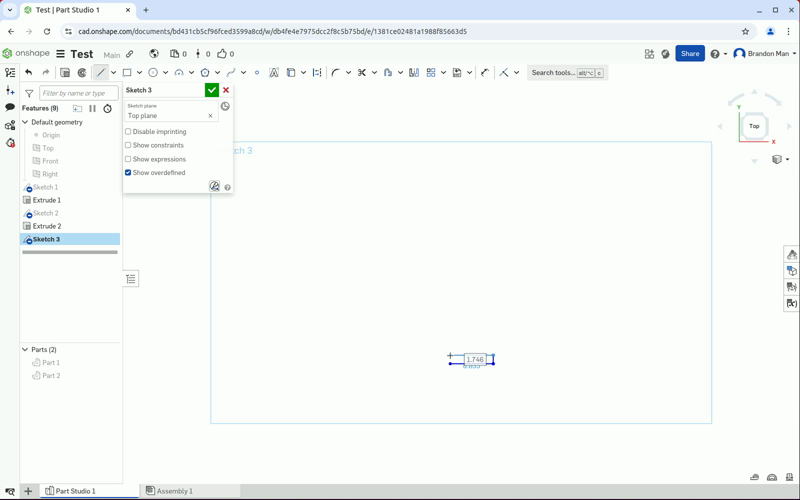
mouse_move(480, 355)
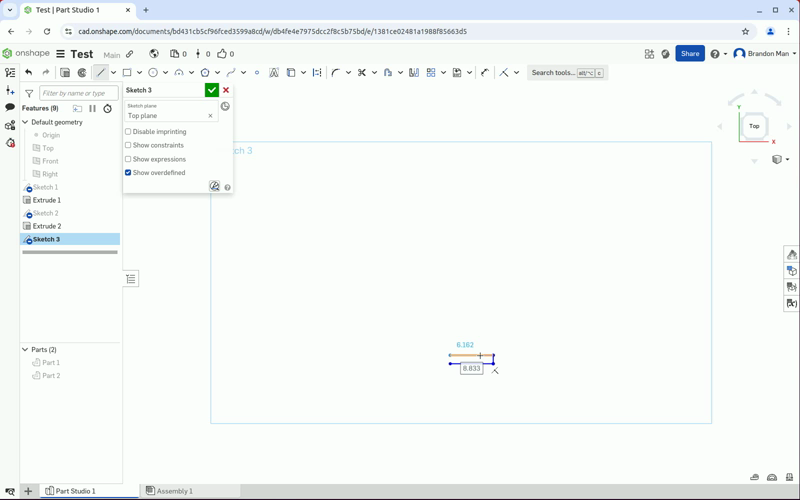
key_down(shift)
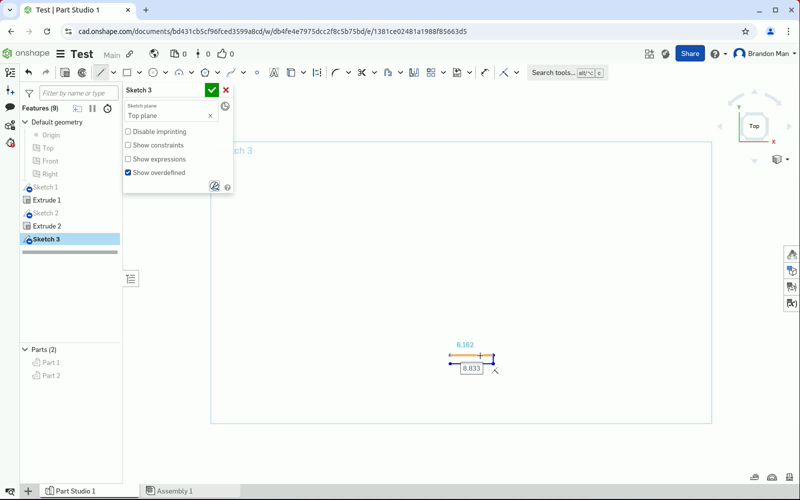
mouse_move(450, 363)
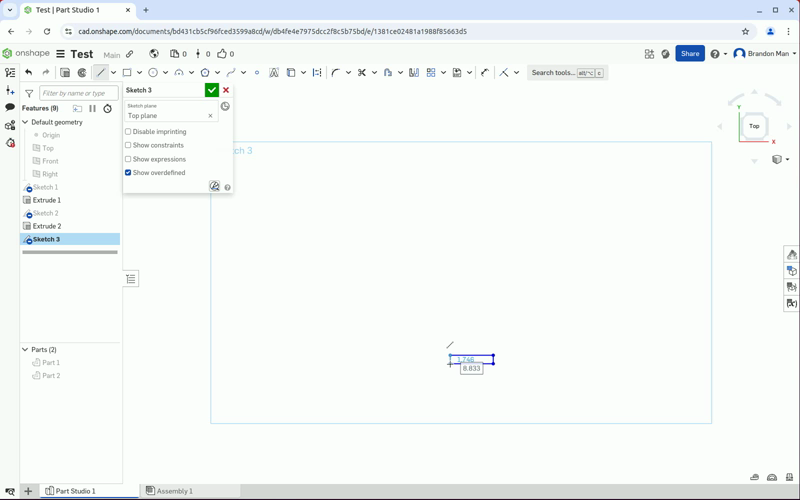
key_up(shift)
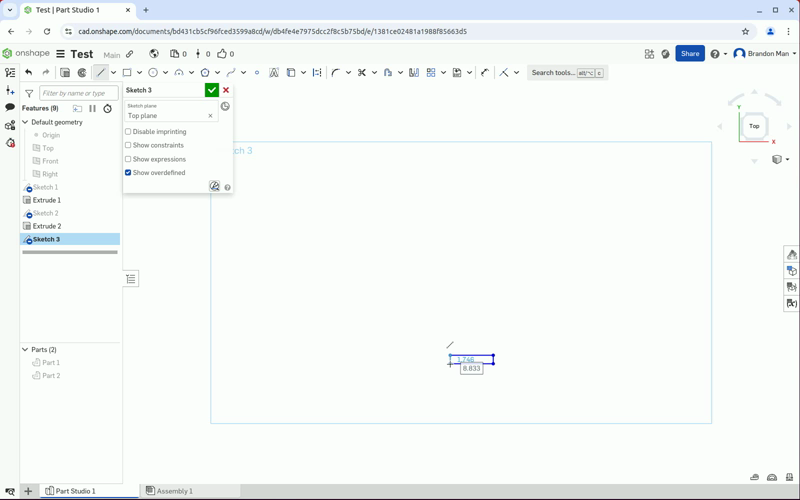
click(450, 363)
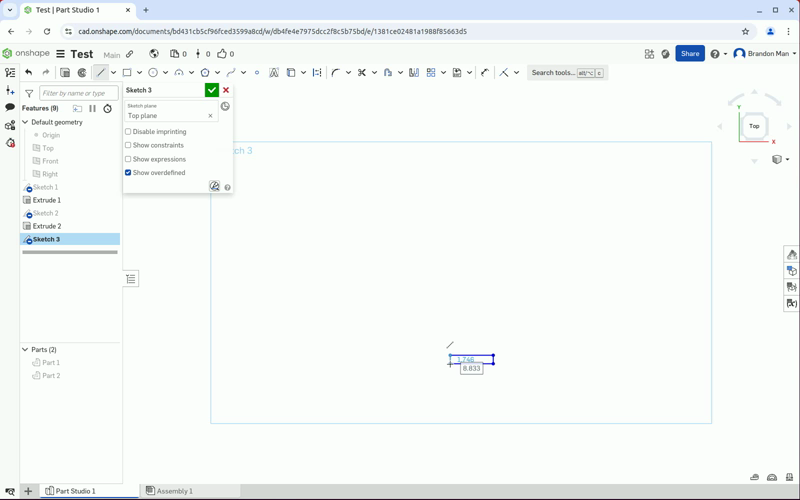
key(esc)
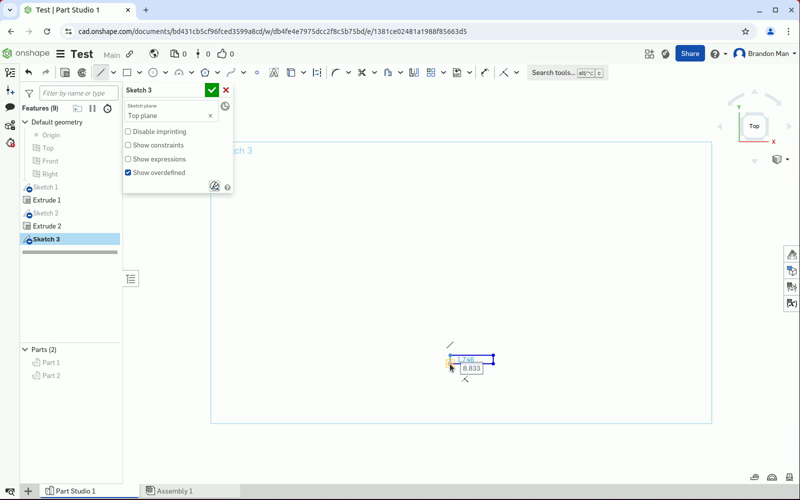
mouse_move(458, 358)
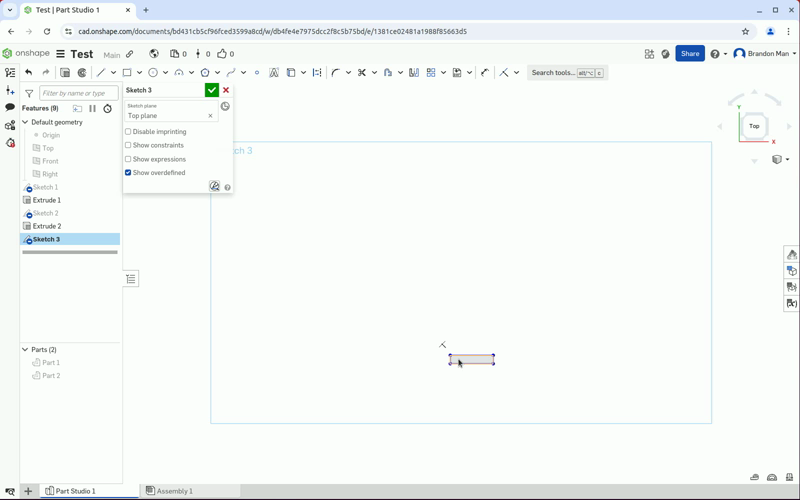
scroll(6)
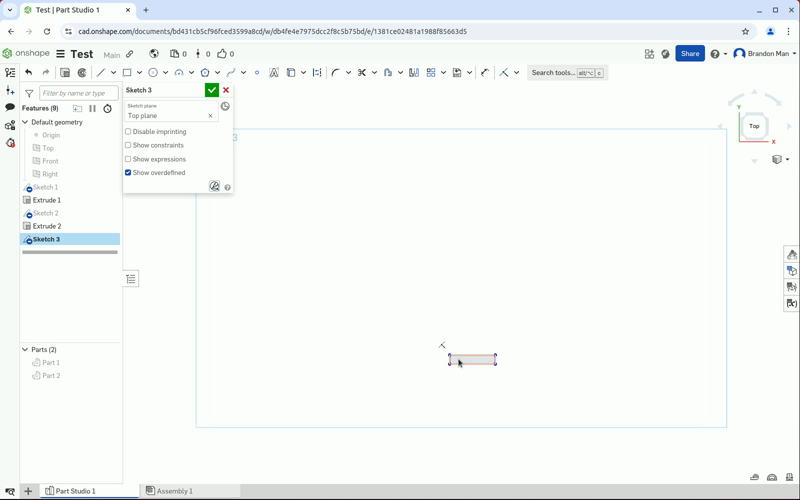
scroll(6)
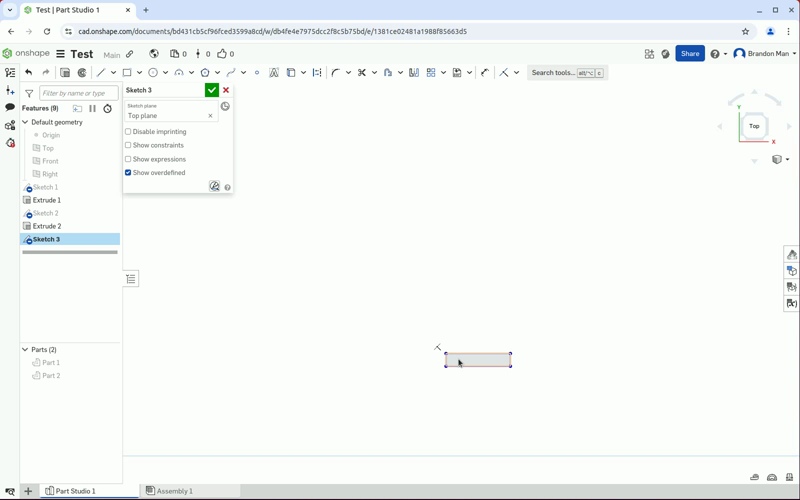
scroll(6)
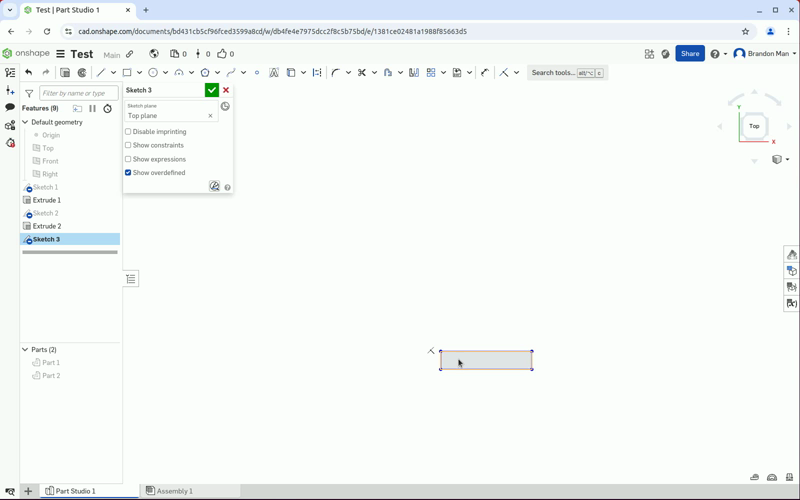
scroll(6)
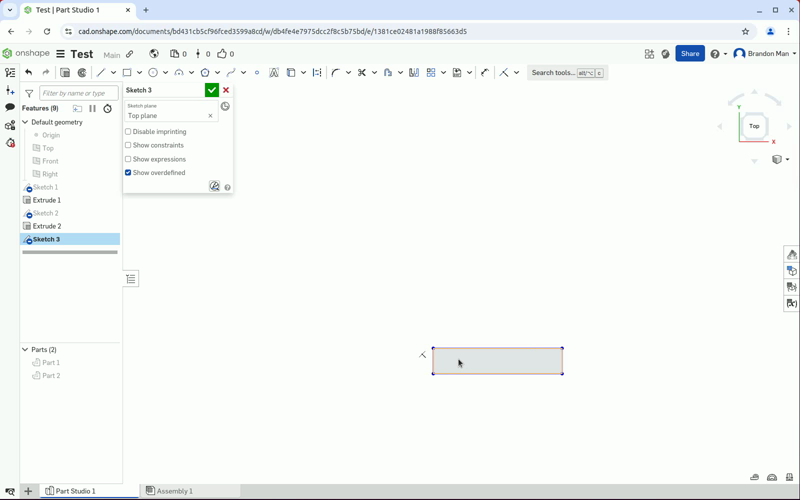
scroll(6)
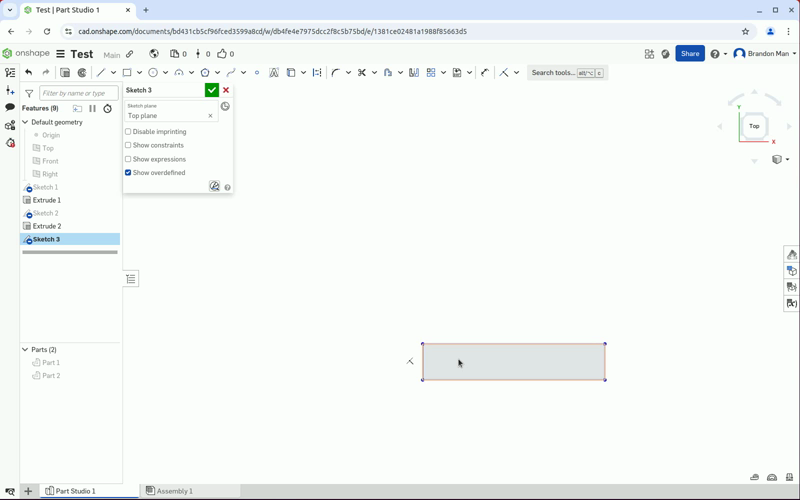
scroll(6)
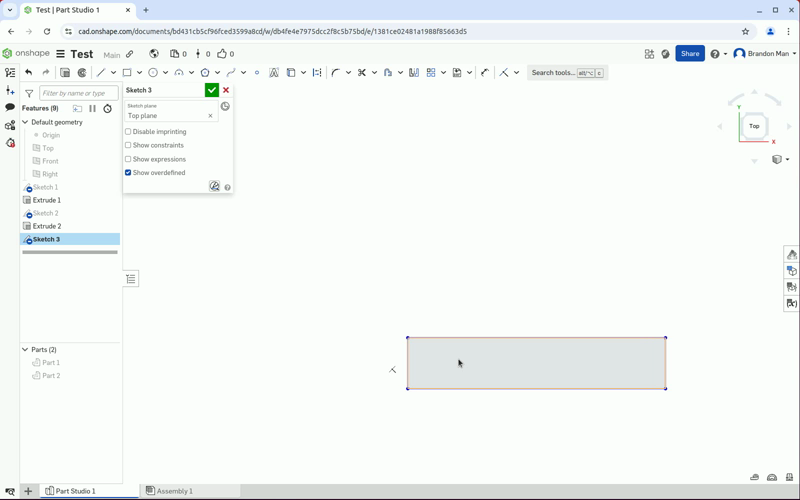
scroll(6)
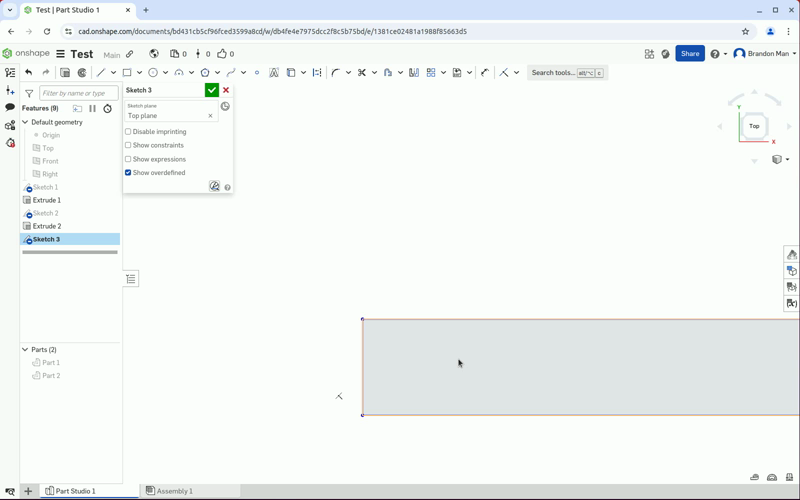
click(458, 358)
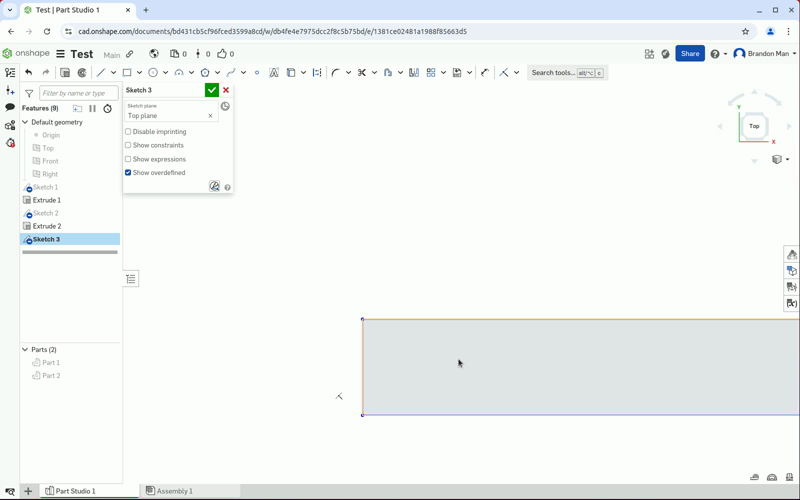
scroll(-6)
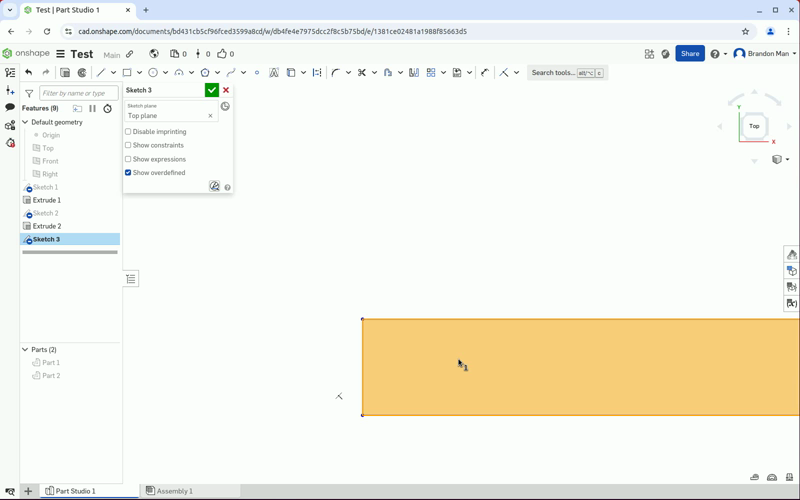
scroll(-6)
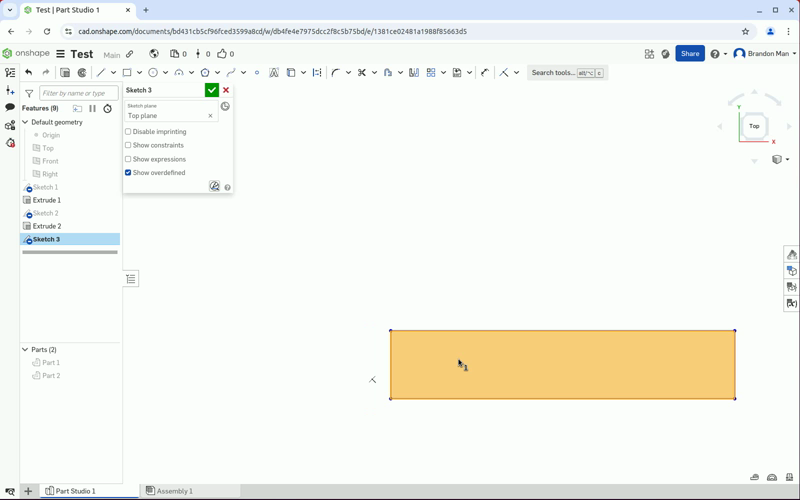
scroll(-6)
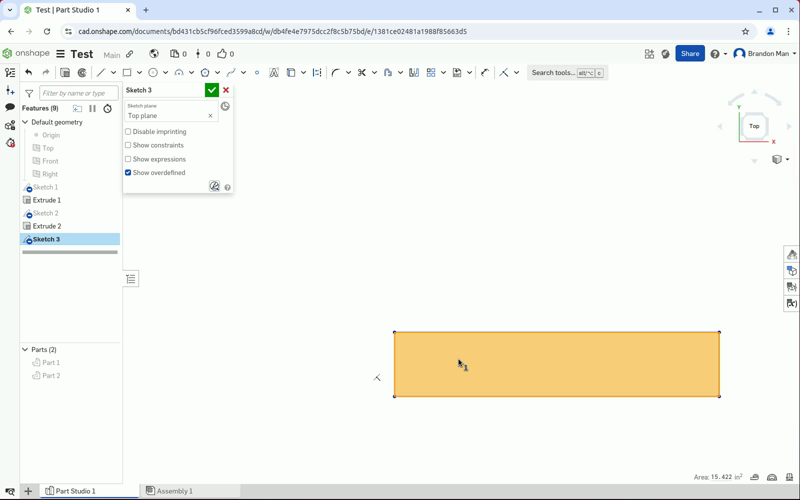
scroll(-6)
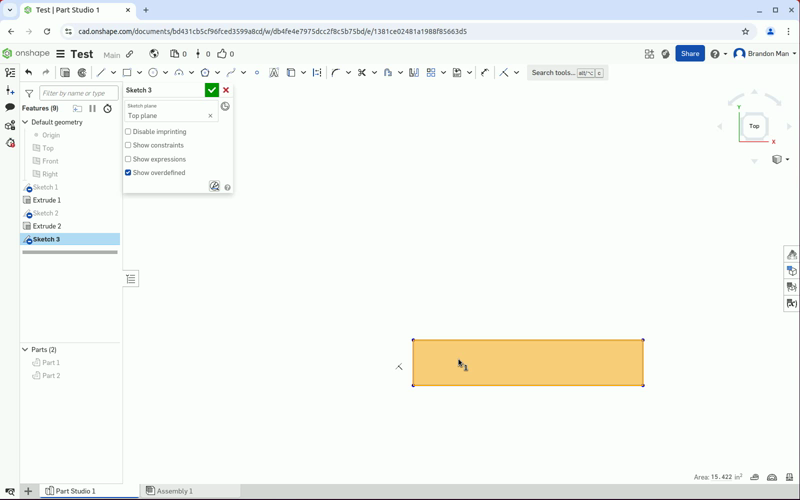
scroll(-6)
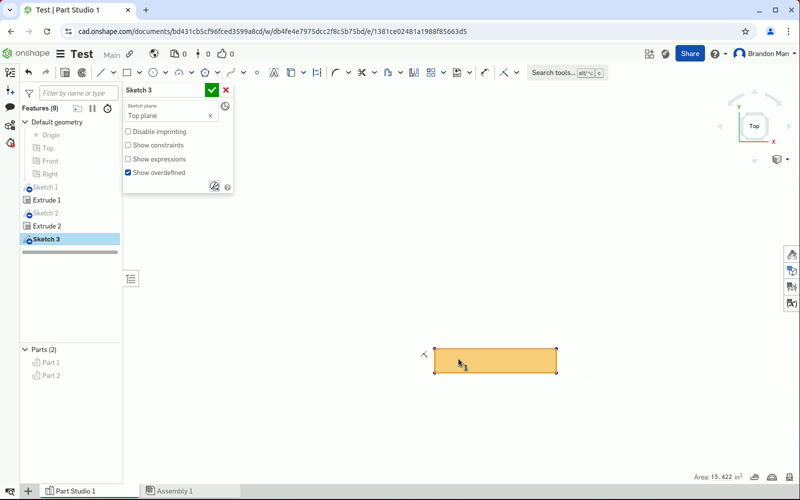
scroll(-6)
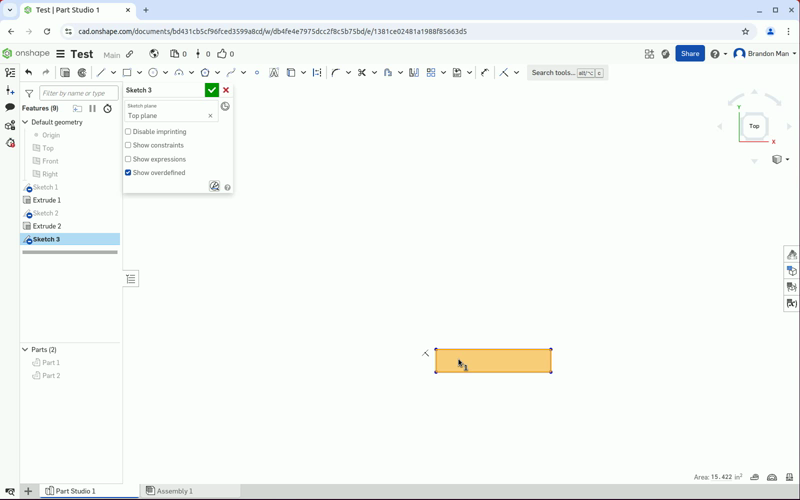
scroll(-6)
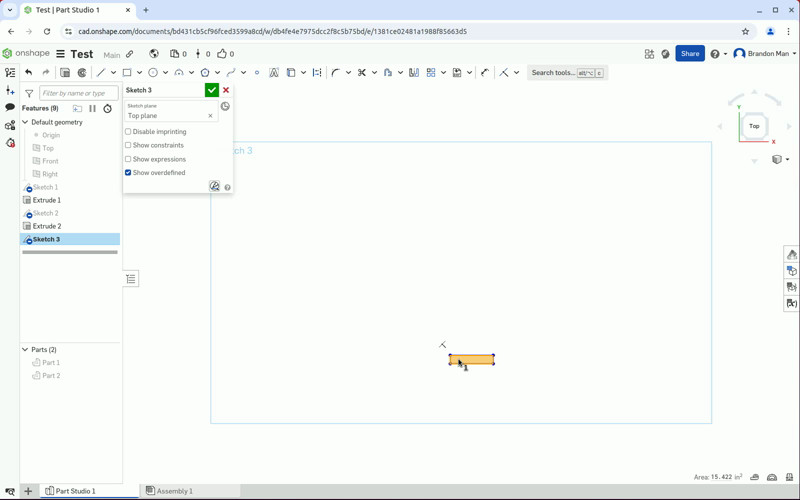
mouse_move(73, 352)
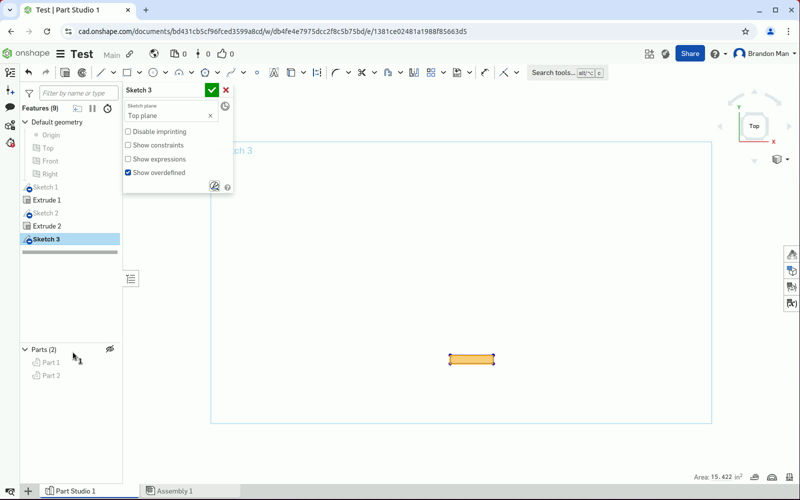
key(shift+y)
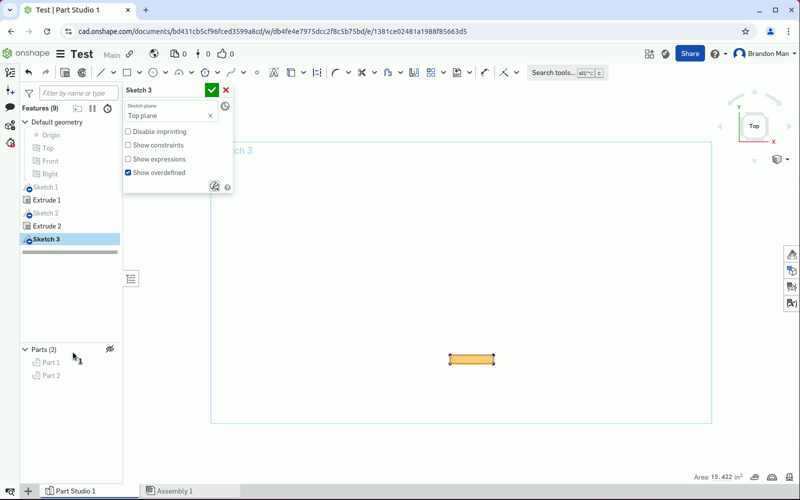
key(shift+e)
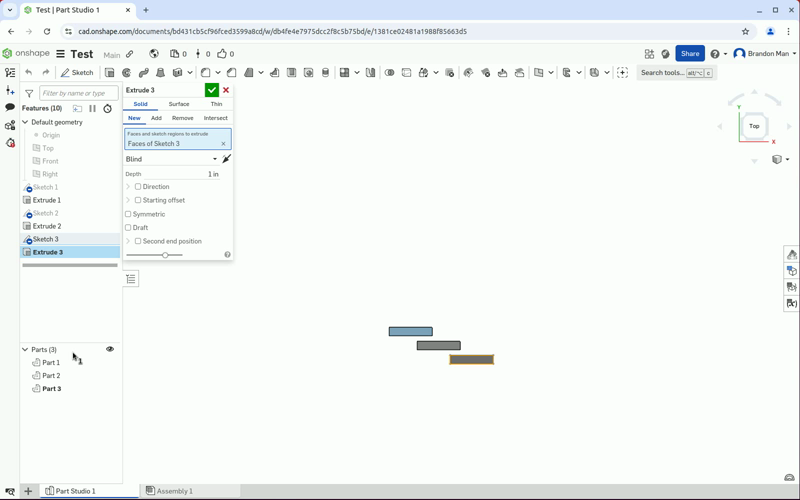
mouse_move(143, 106)
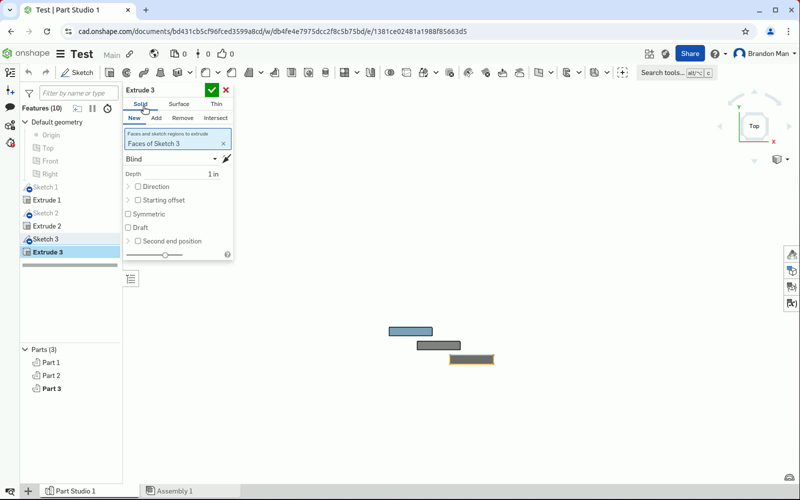
click(143, 106)
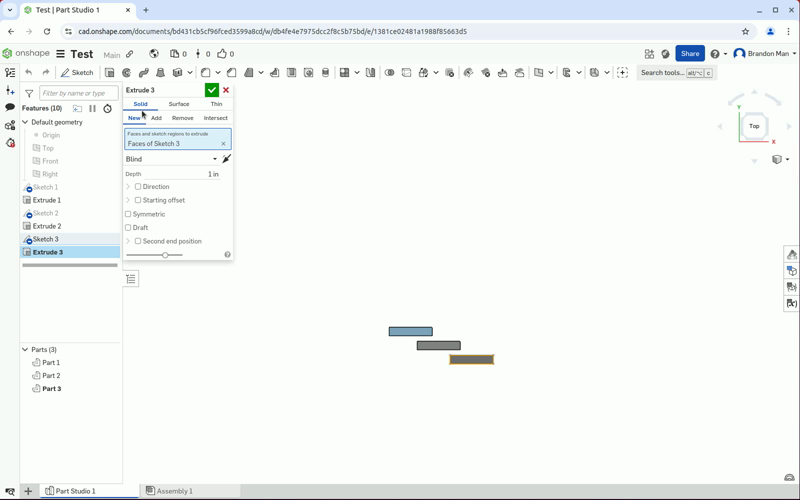
mouse_move(137, 120)
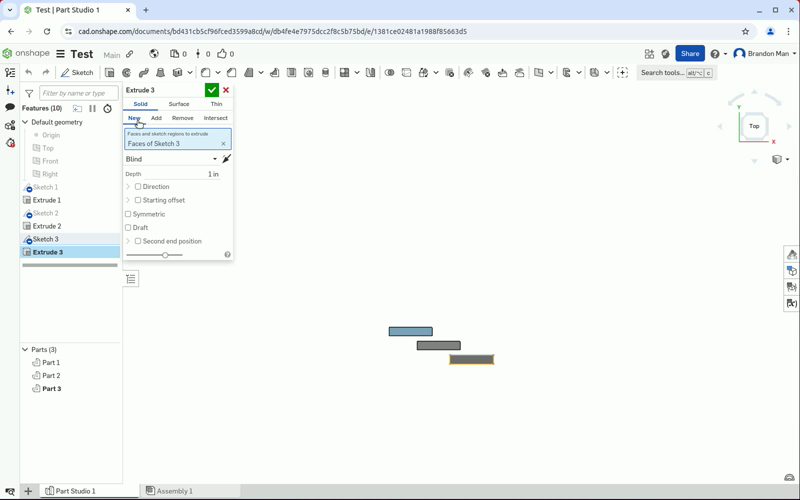
click(137, 120)
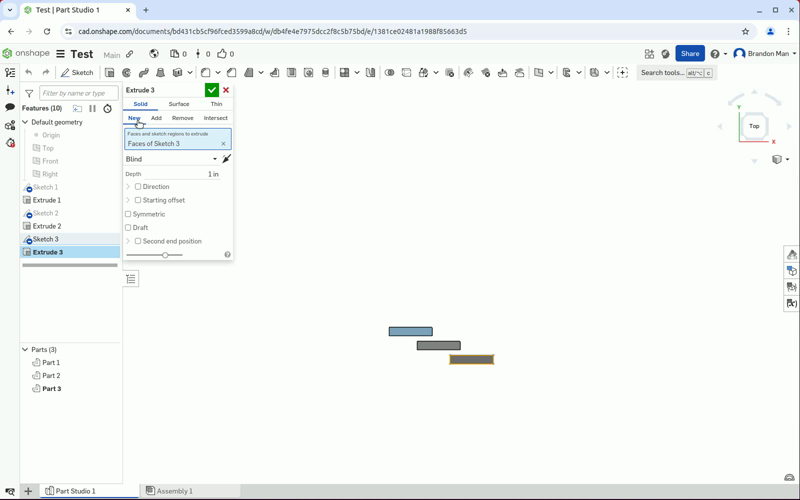
key(tab, 4)
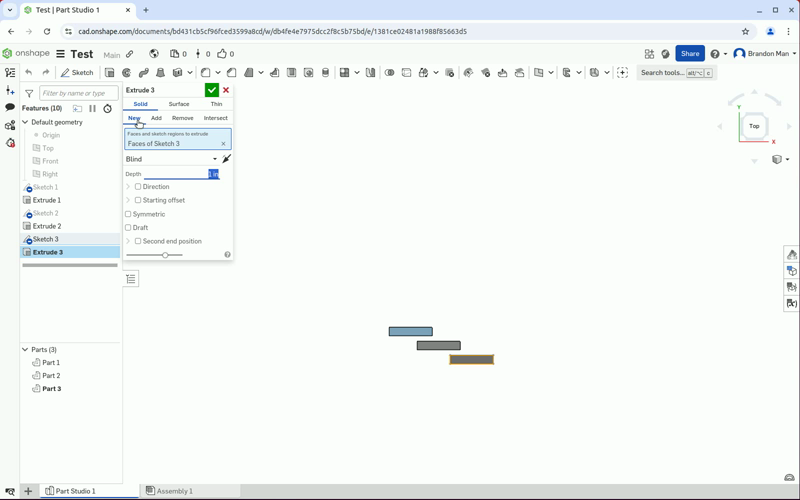
text(0.481)
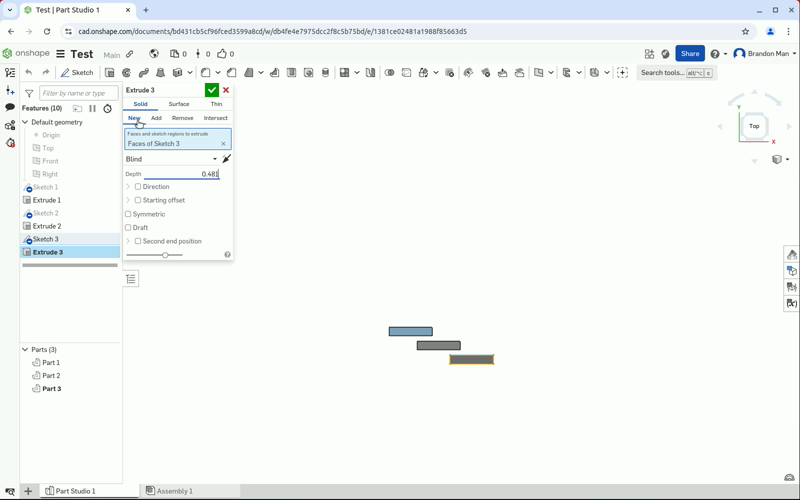
key(enter)
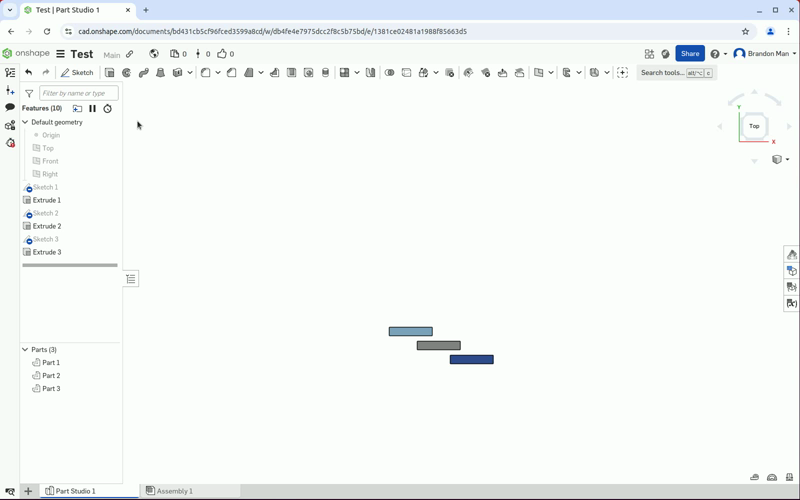
key(shift+h)
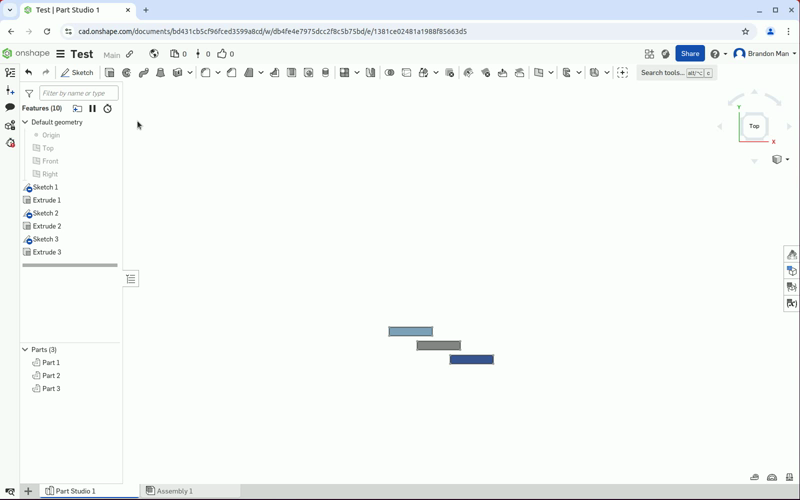
key(shift+h)
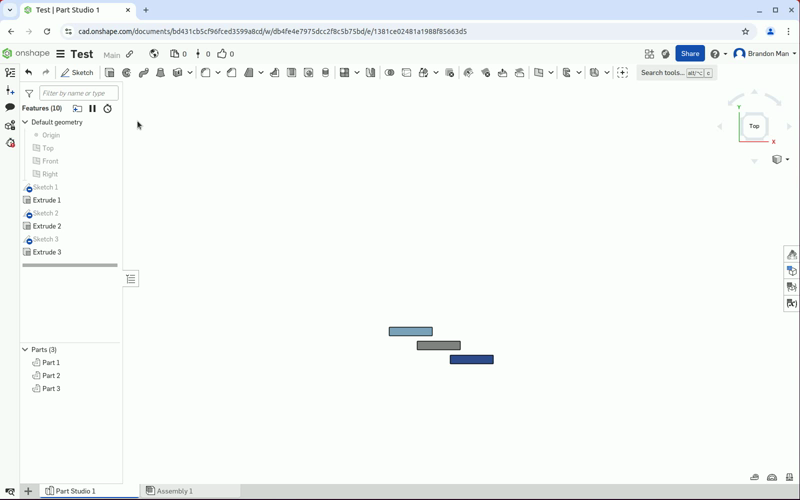
mouse_move(73, 189)
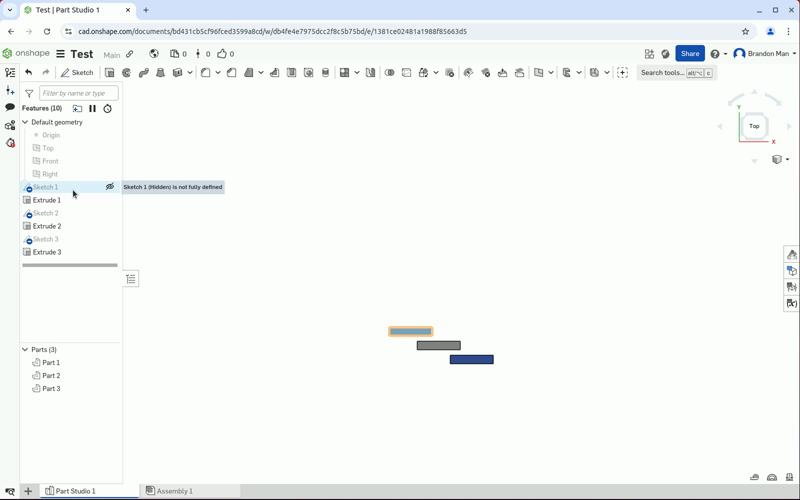
click(73, 189)
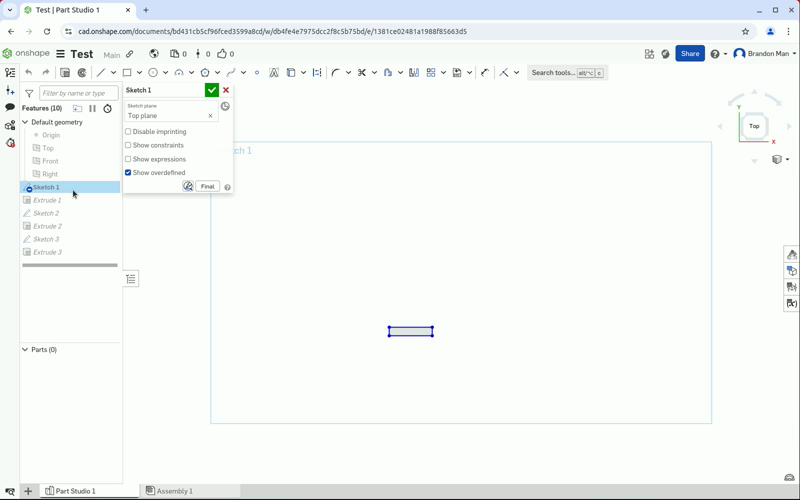
mouse_move(229, 92)
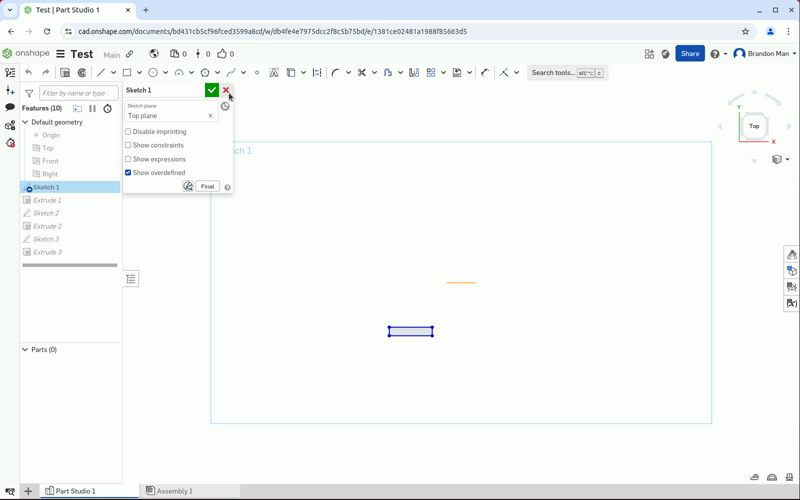
click(229, 92)
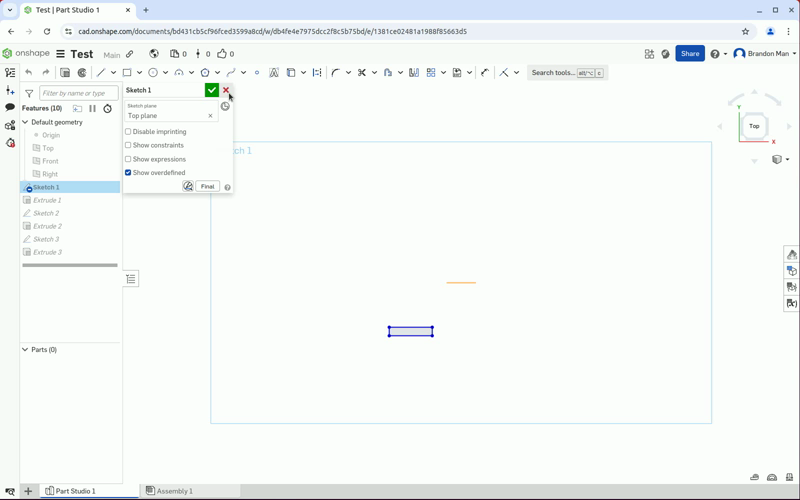
key(shift+s)
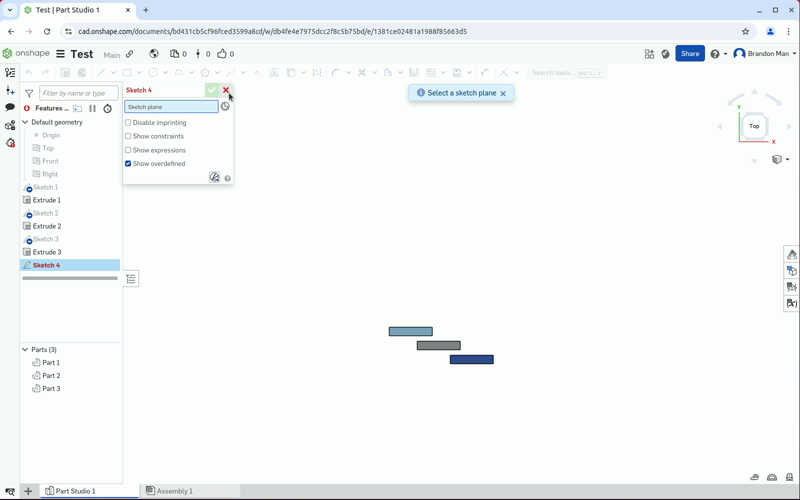
mouse_move(73, 150)
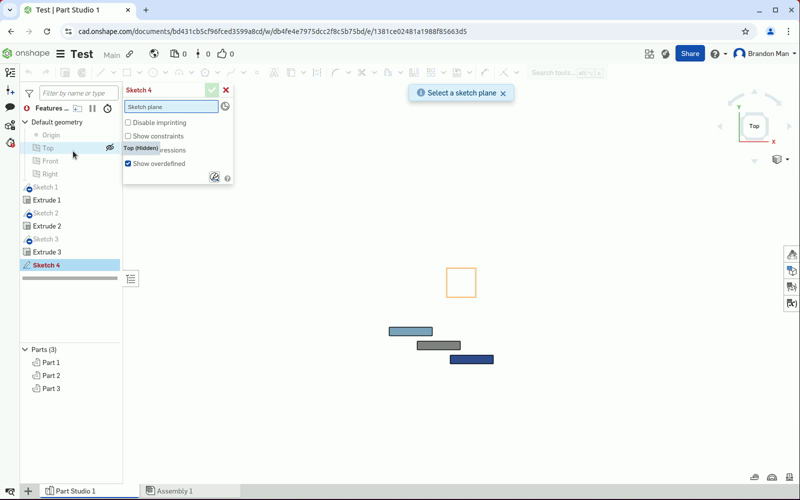
click(73, 150)
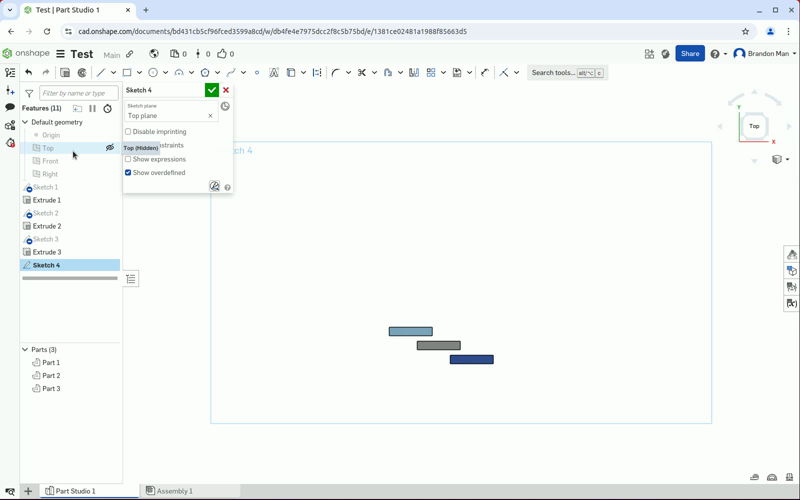
mouse_move(73, 352)
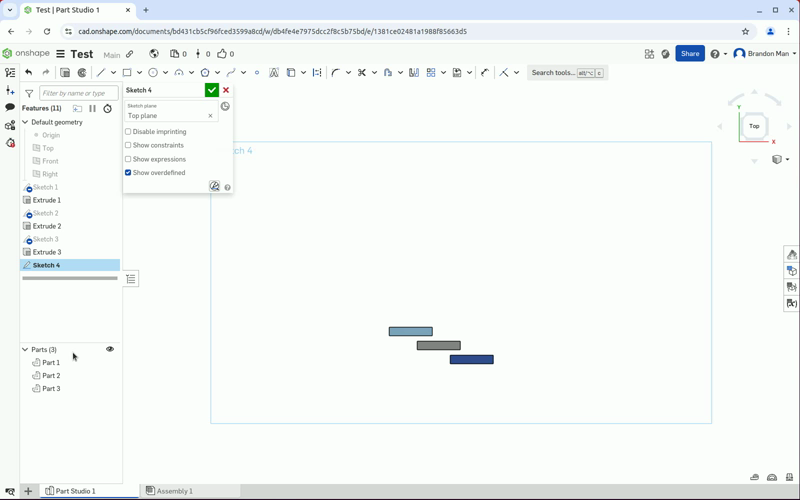
key(y)
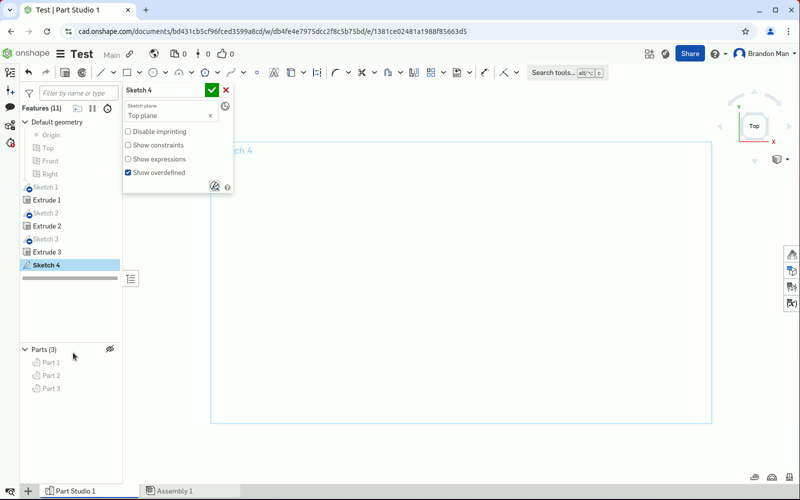
key(l)
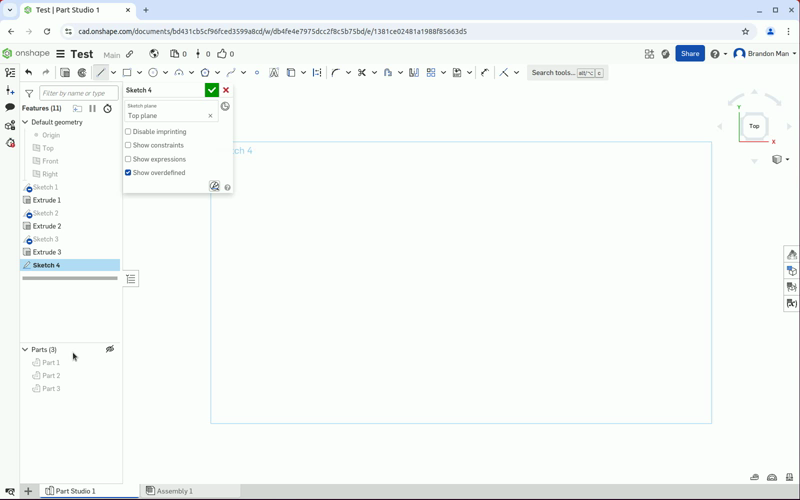
key_down(shift)
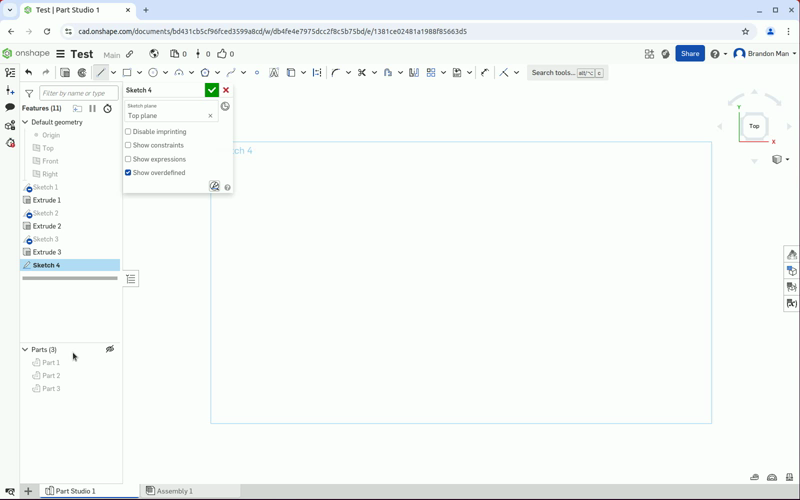
mouse_move(369, 316)
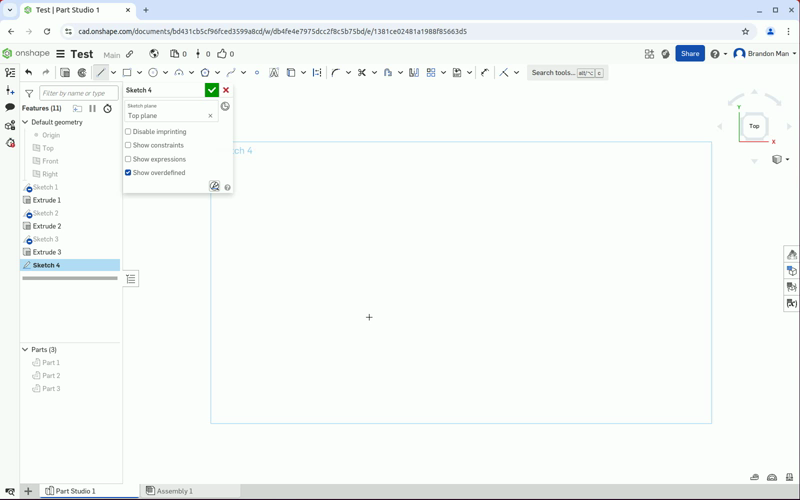
click(369, 316)
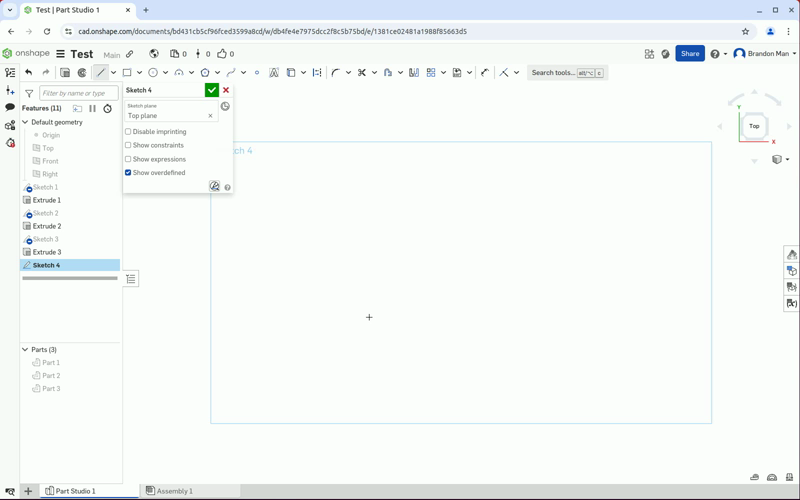
key_up(shift)
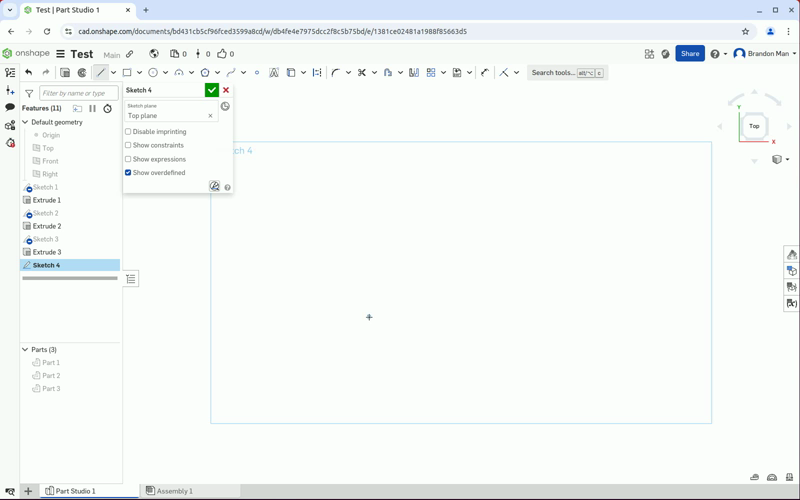
key_down(shift)
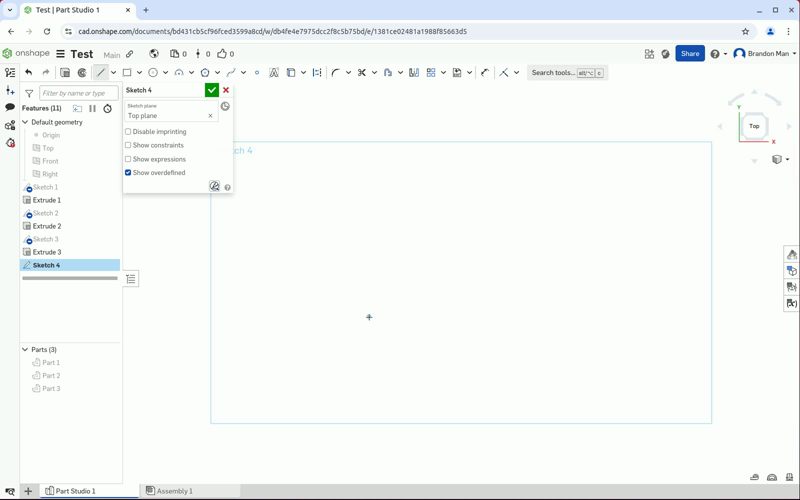
mouse_move(399, 316)
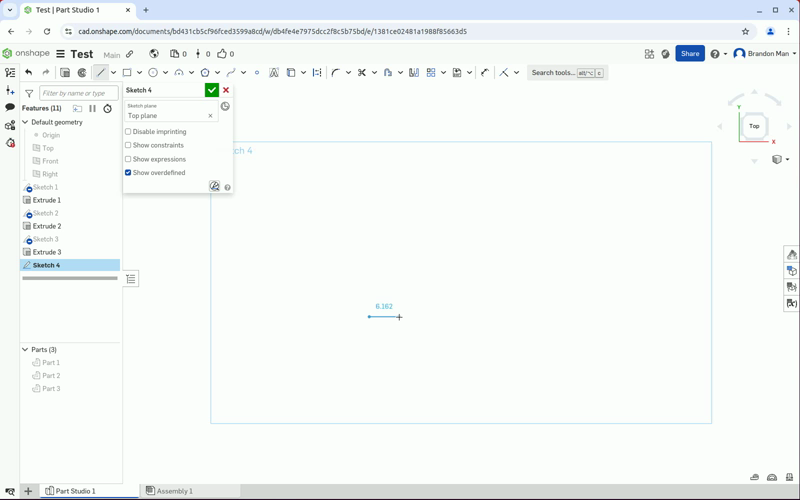
mouse_move(391, 316)
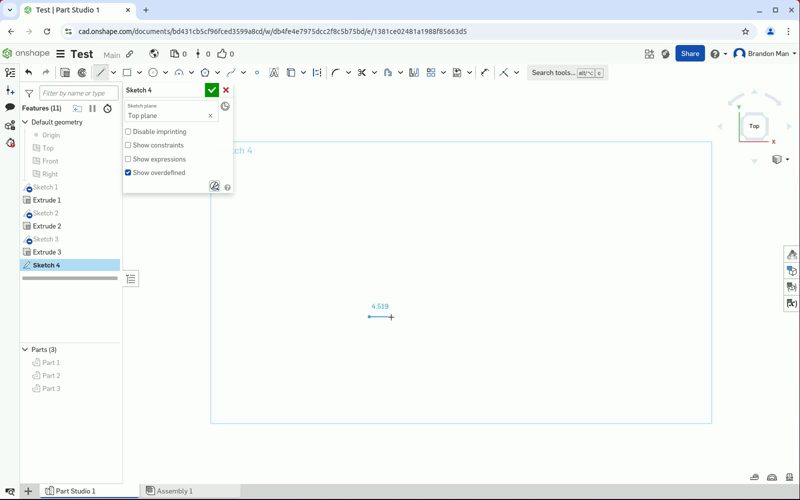
click(391, 316)
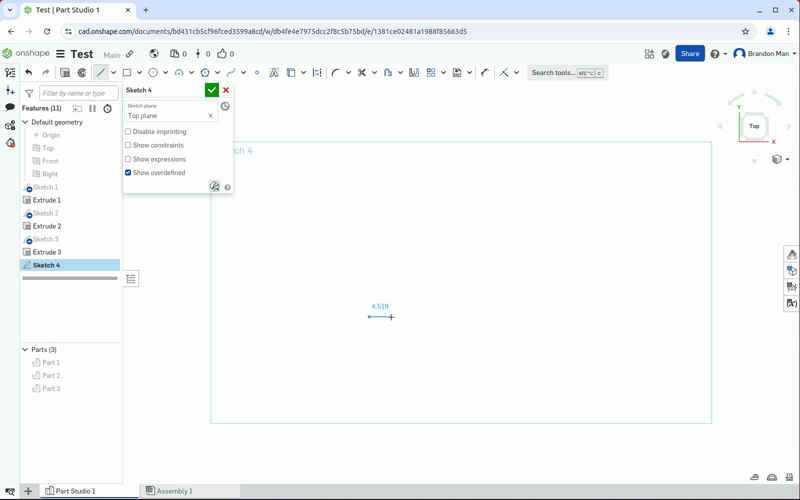
key_up(shift)
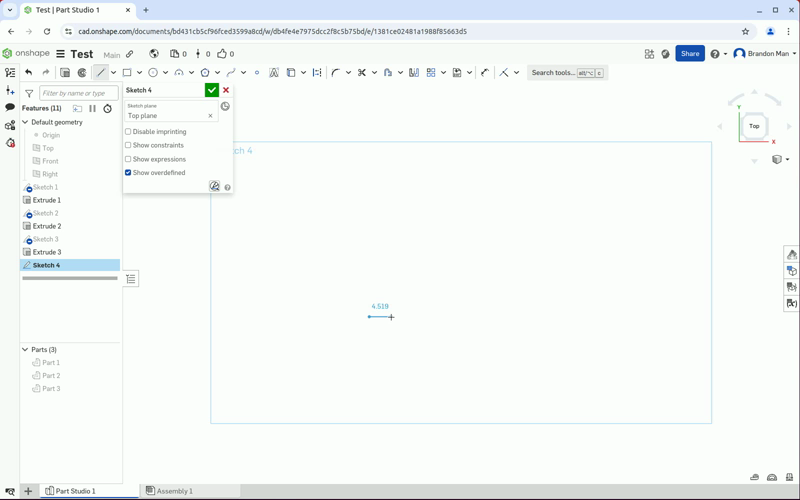
key_down(shift)
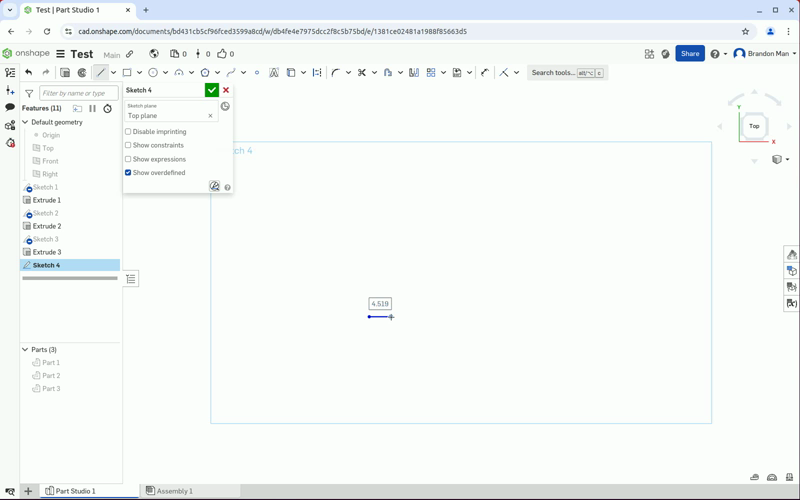
mouse_move(421, 316)
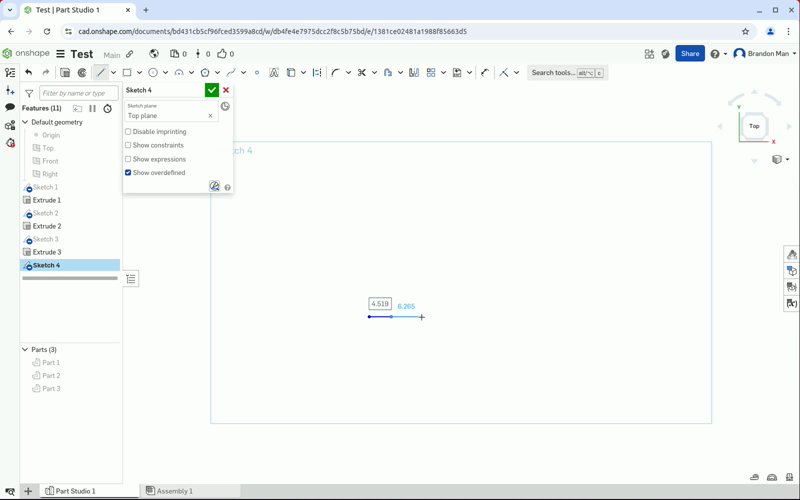
mouse_move(391, 308)
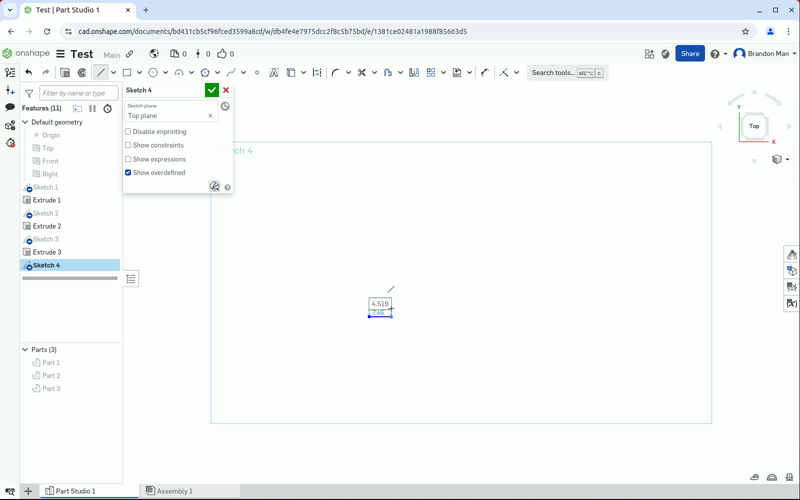
click(391, 308)
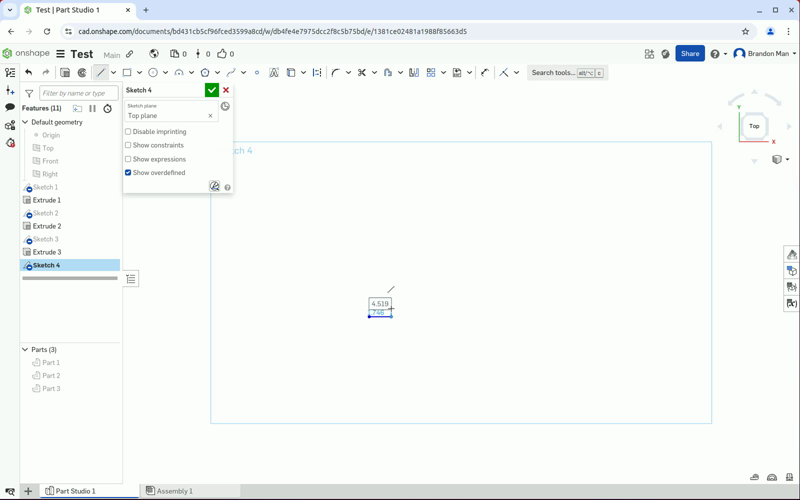
key_up(shift)
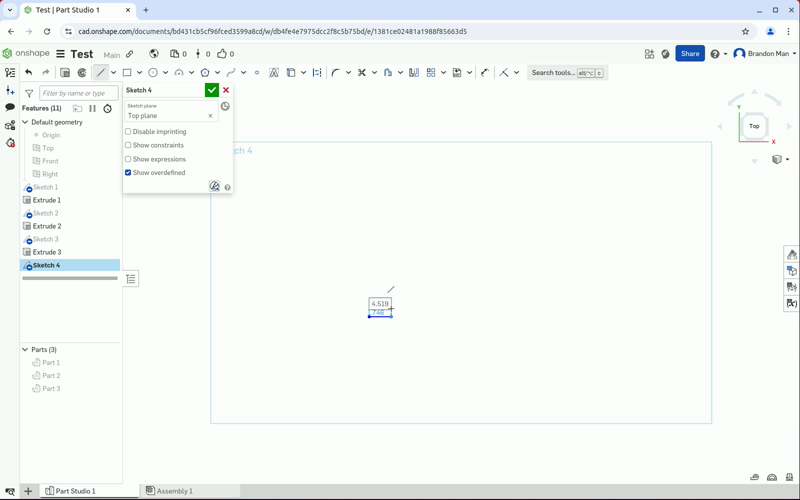
key_down(shift)
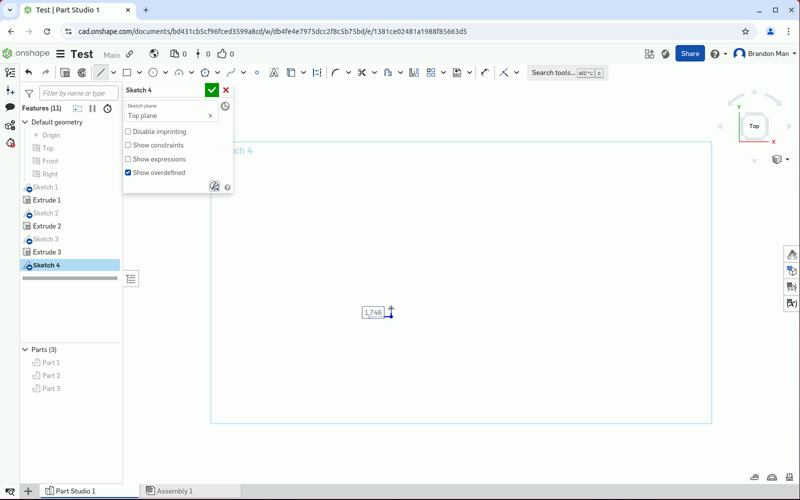
mouse_move(421, 308)
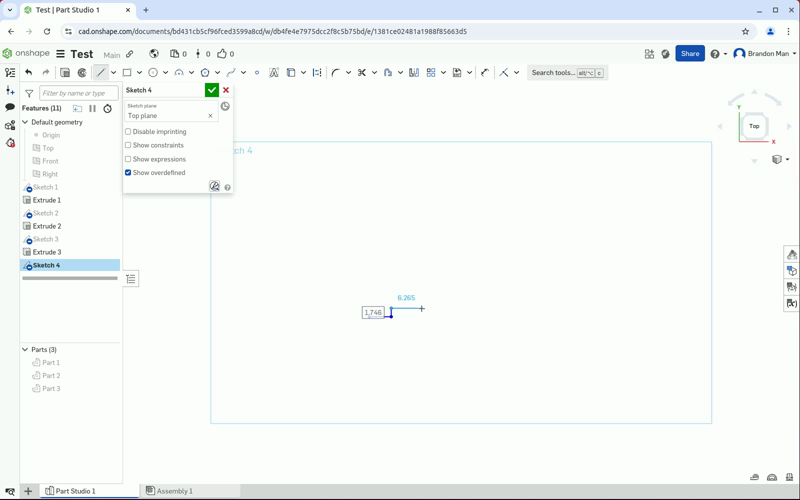
mouse_move(369, 308)
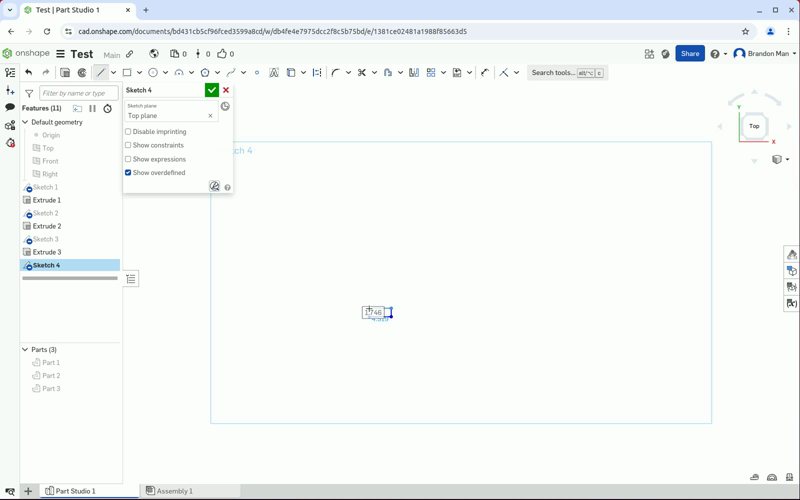
click(369, 308)
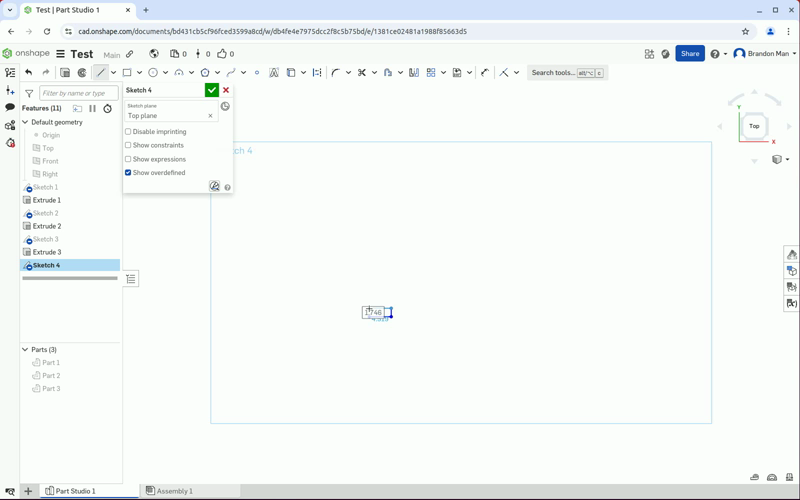
key_up(shift)
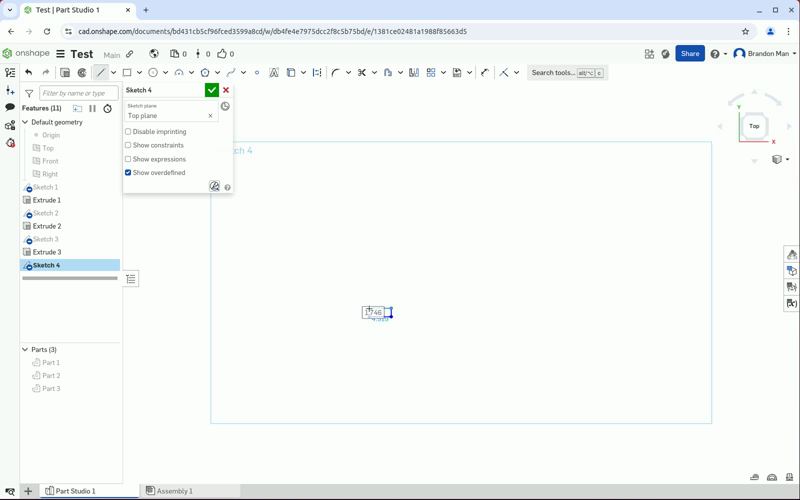
mouse_move(399, 308)
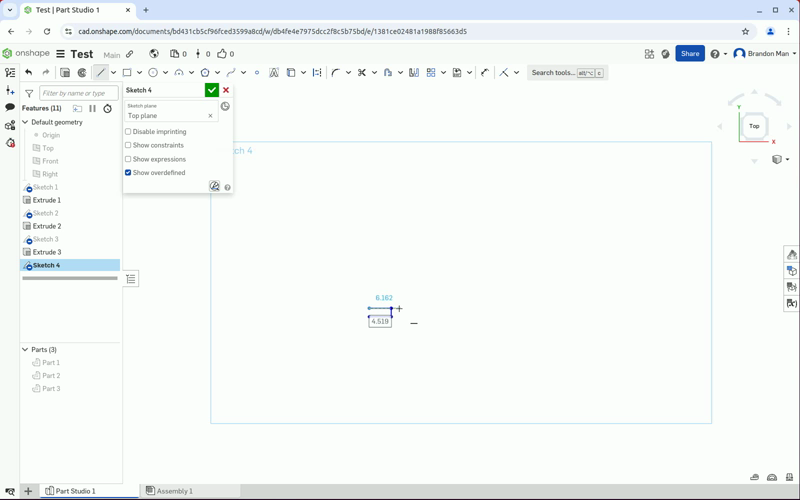
key_down(shift)
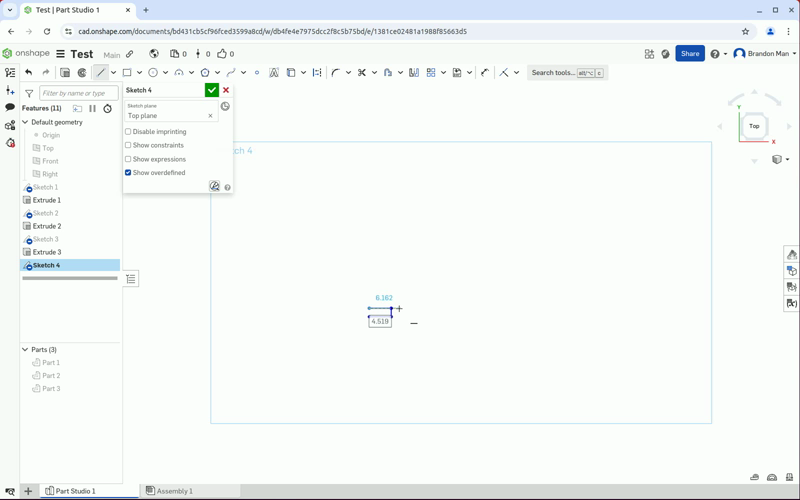
mouse_move(369, 316)
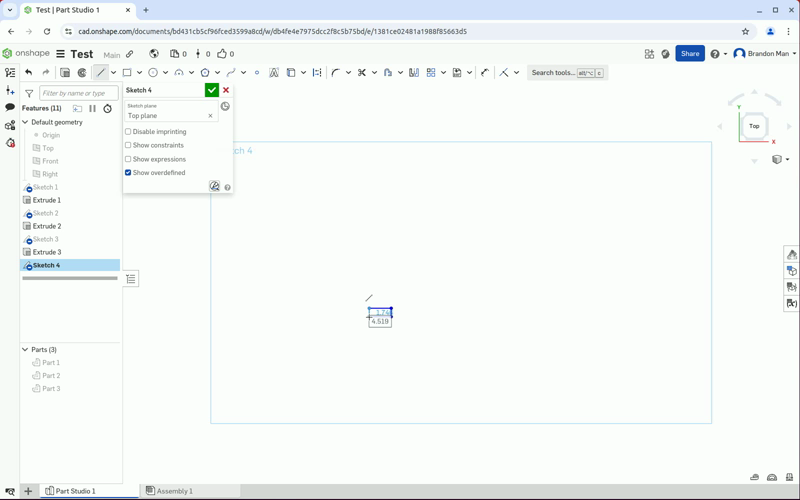
key_up(shift)
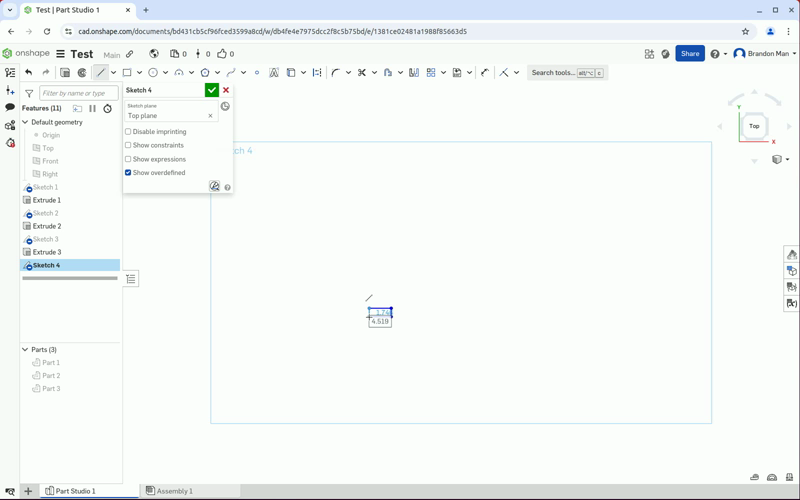
click(369, 316)
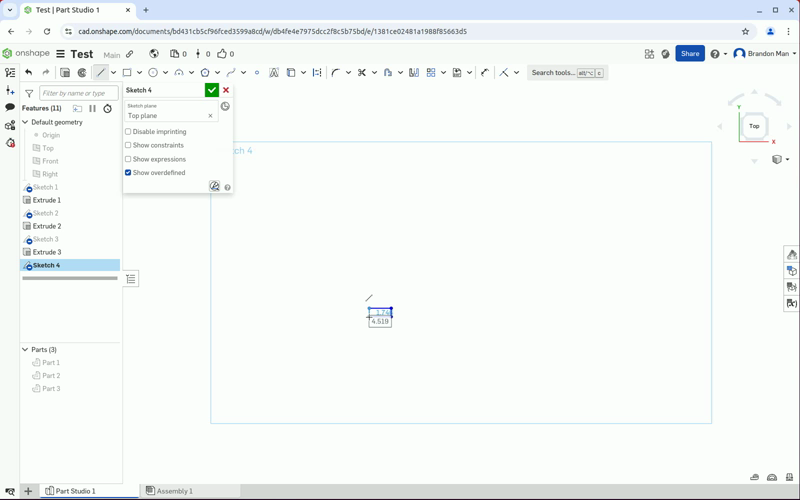
key(esc)
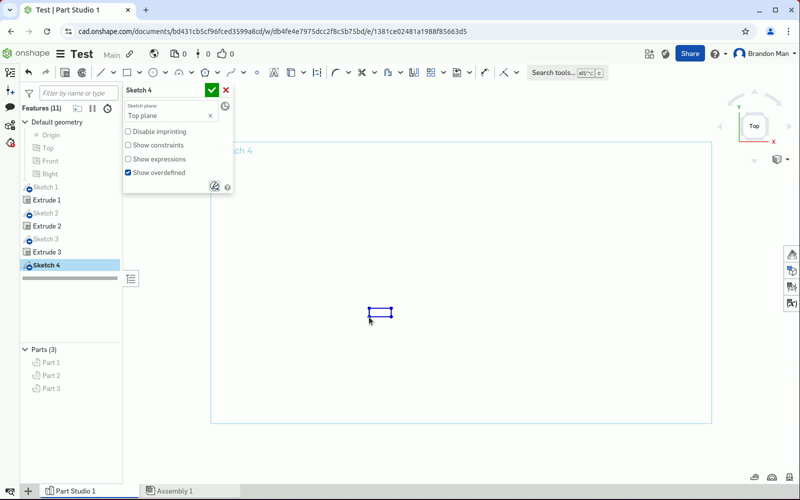
mouse_move(374, 308)
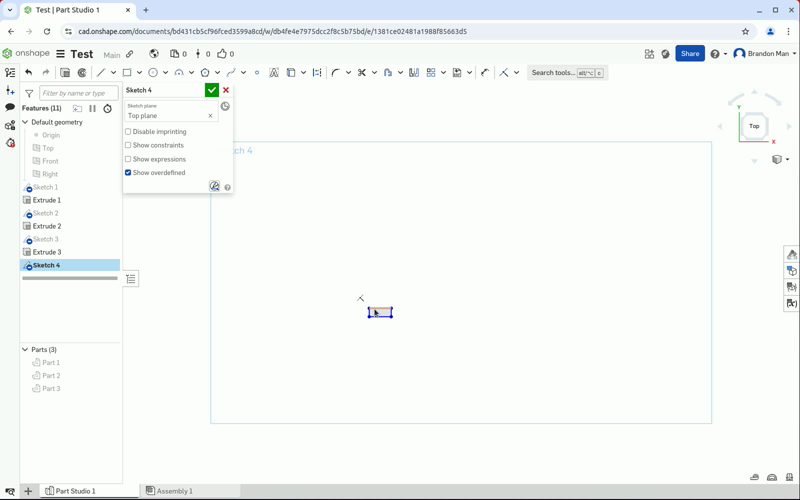
scroll(6)
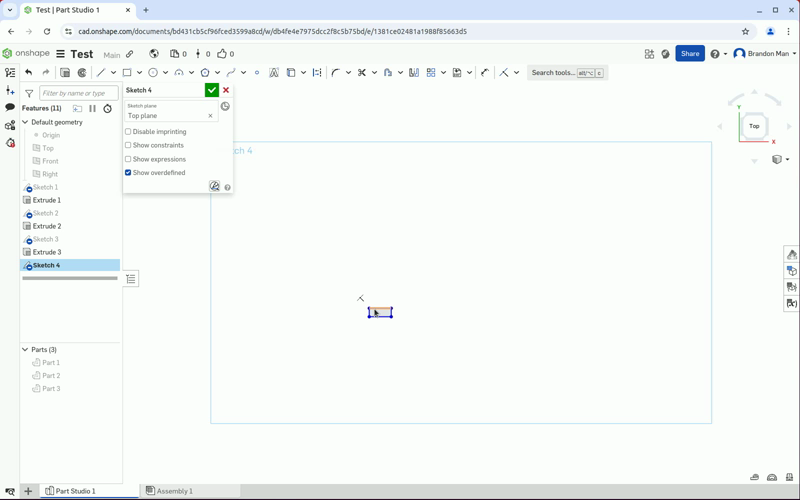
scroll(6)
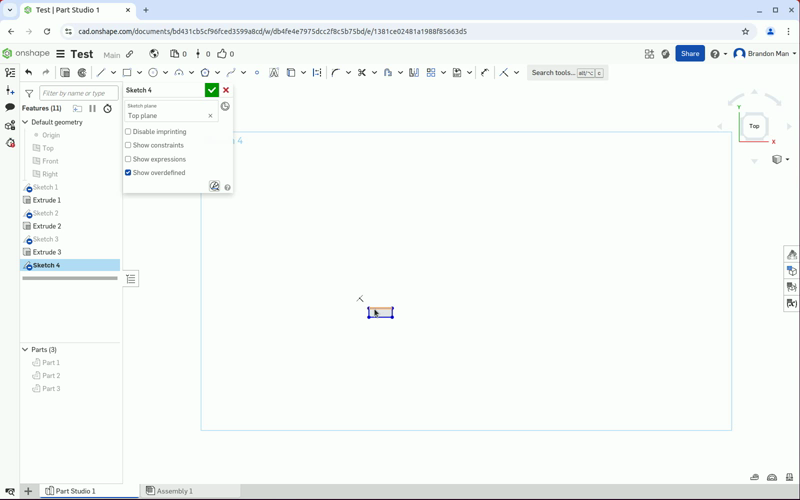
scroll(6)
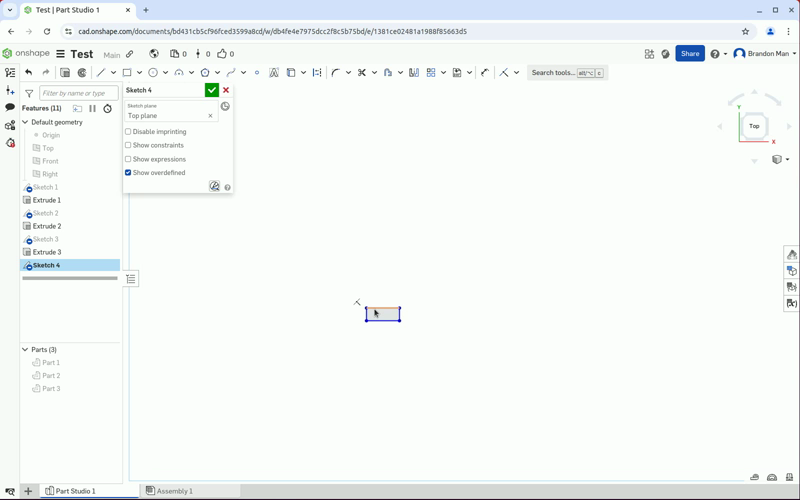
scroll(6)
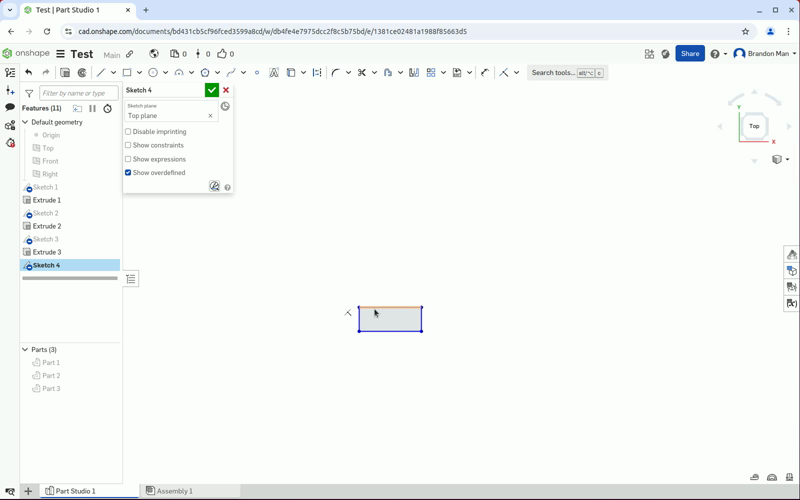
scroll(6)
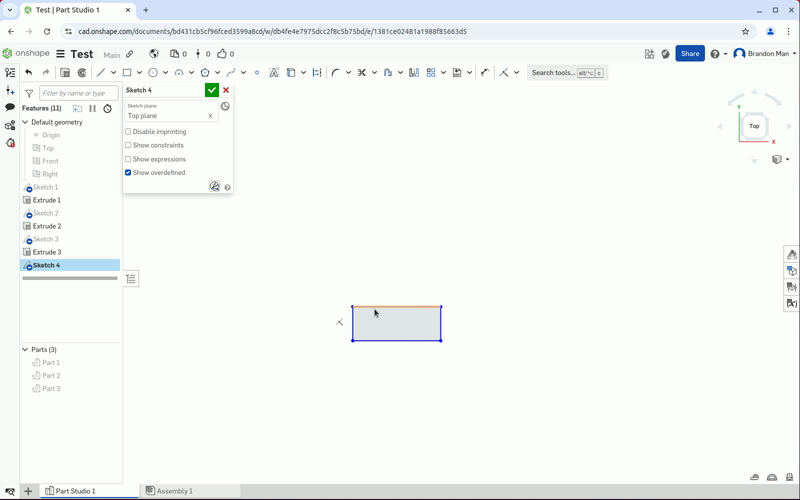
scroll(6)
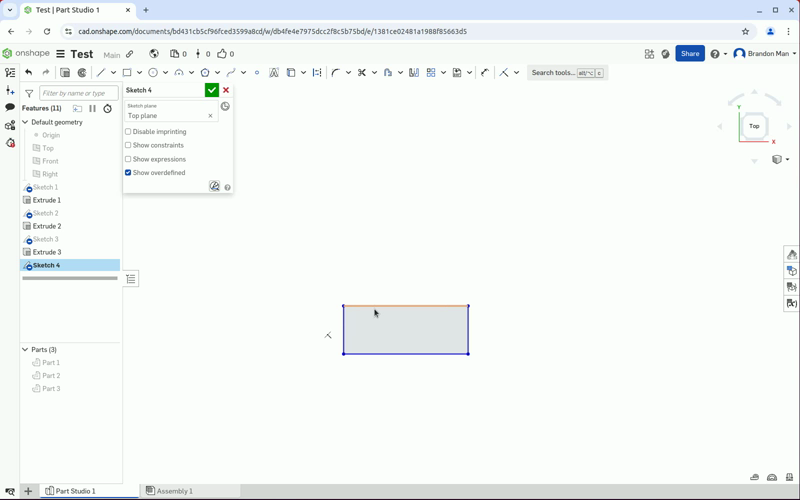
scroll(6)
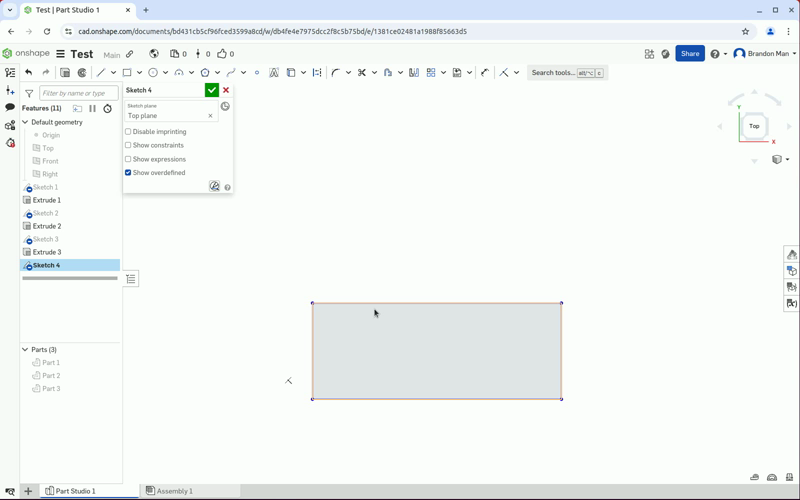
click(374, 308)
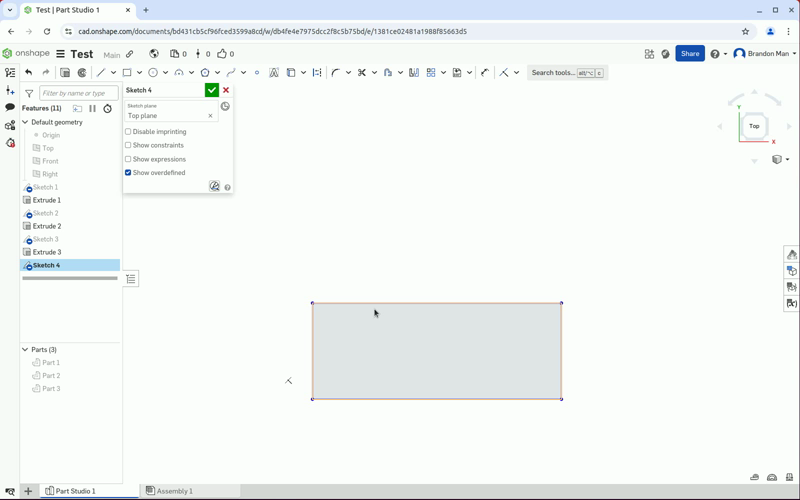
scroll(-6)
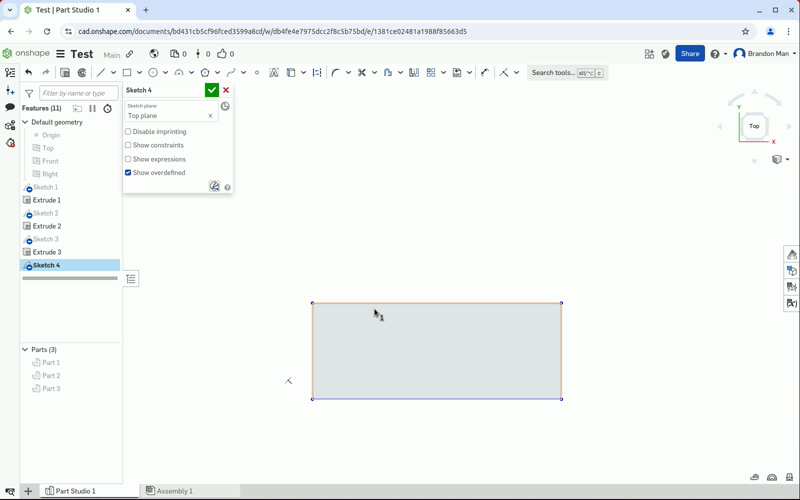
scroll(-6)
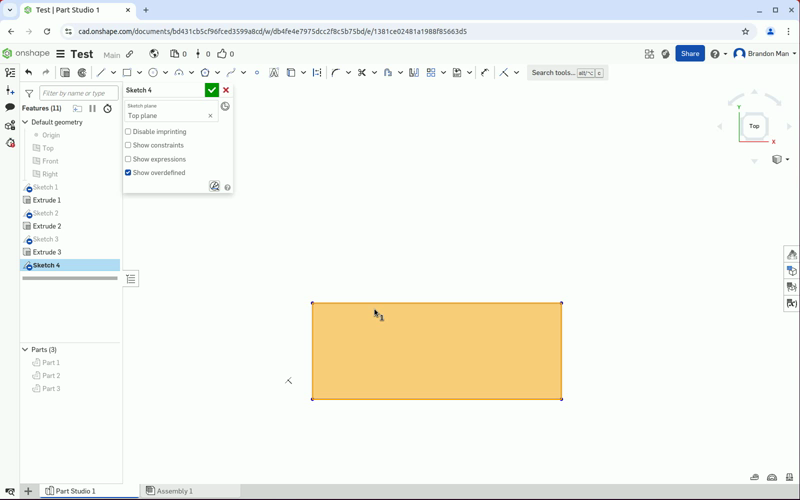
scroll(-6)
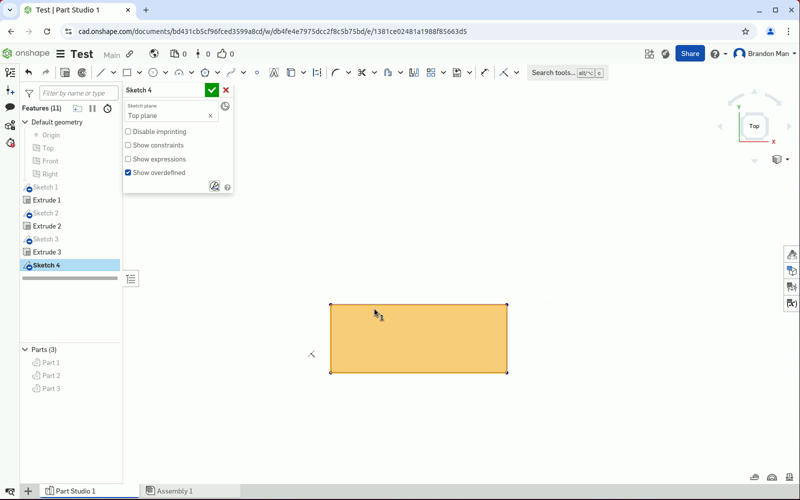
scroll(-6)
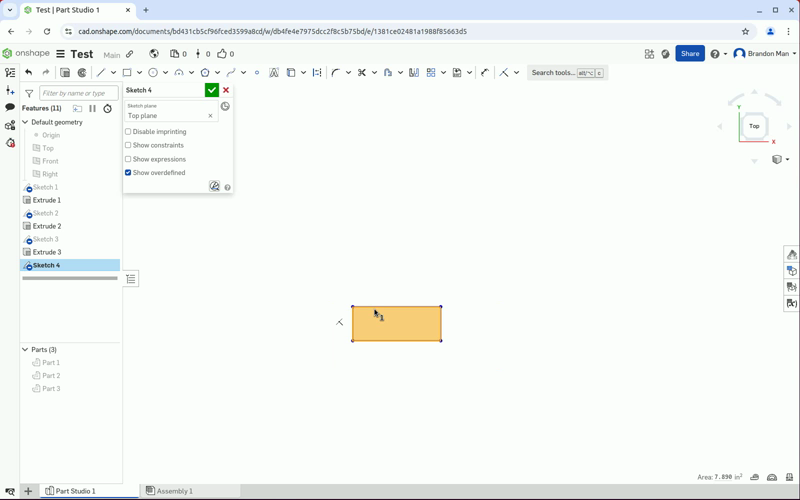
scroll(-6)
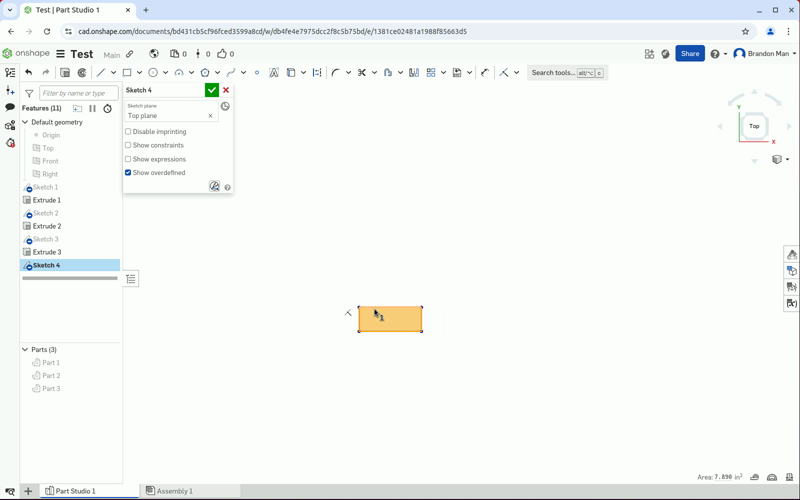
scroll(-6)
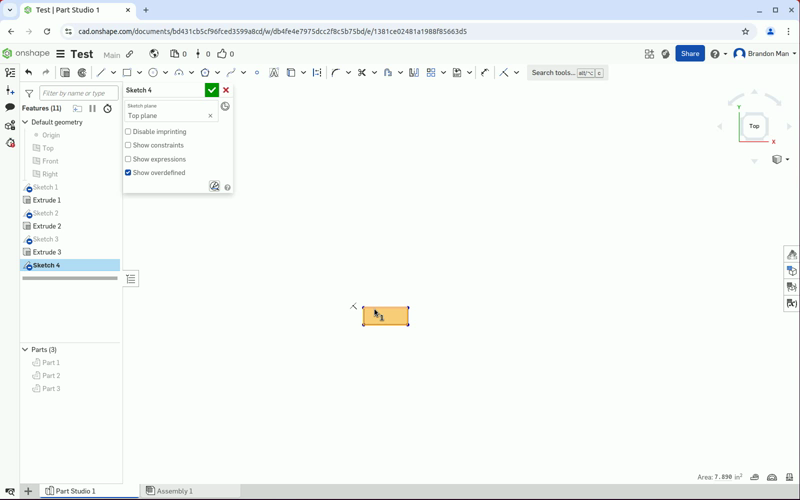
scroll(-6)
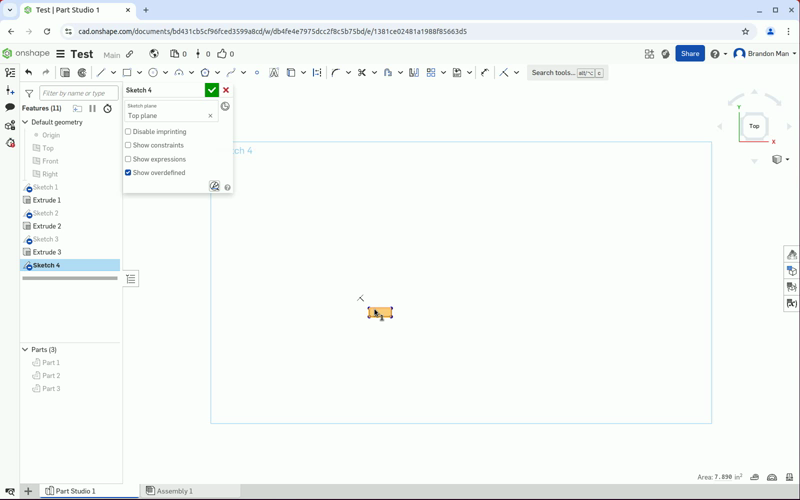
mouse_move(73, 352)
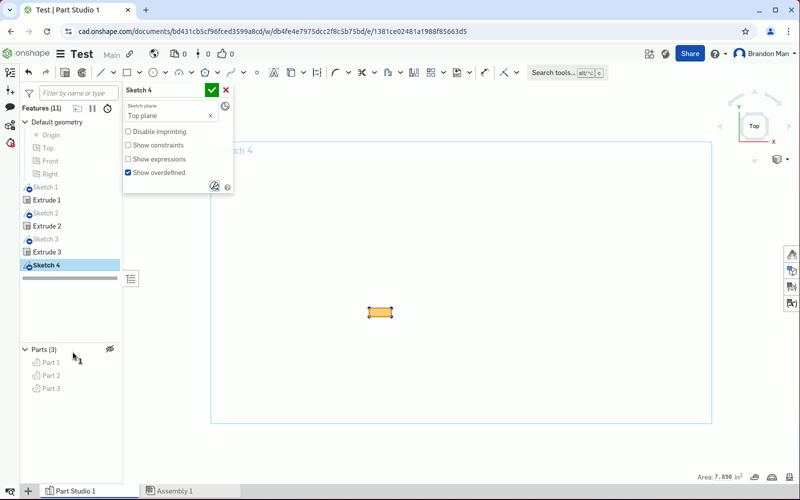
key(shift+y)
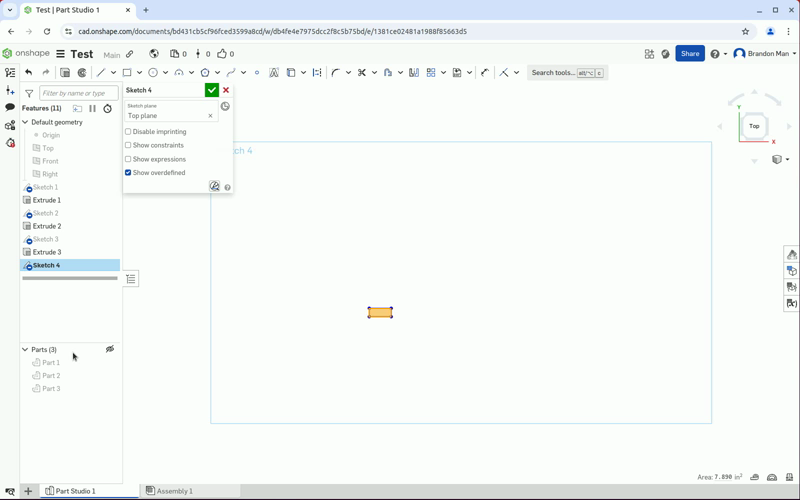
key(shift+e)
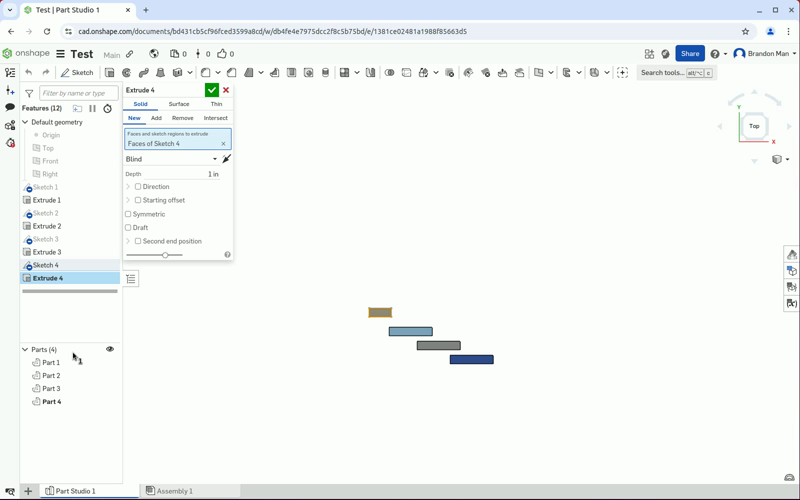
mouse_move(143, 106)
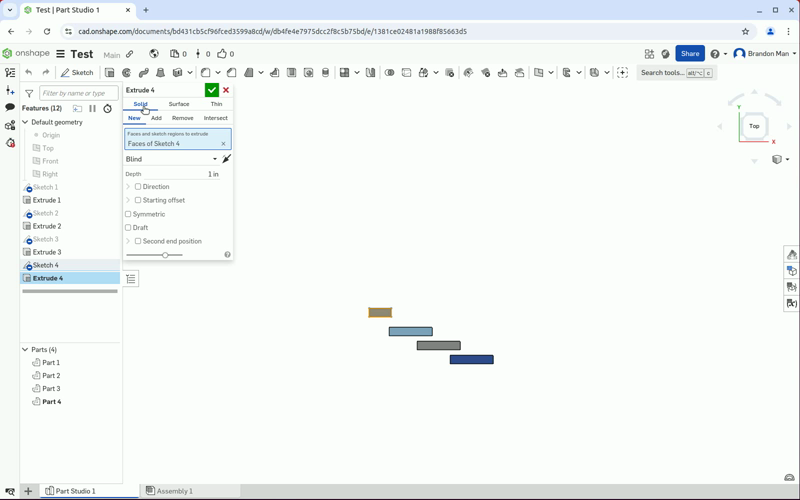
click(143, 106)
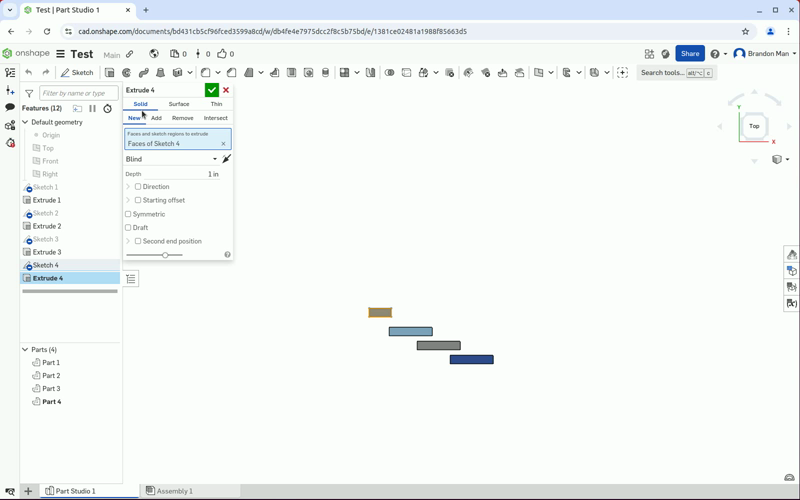
mouse_move(137, 120)
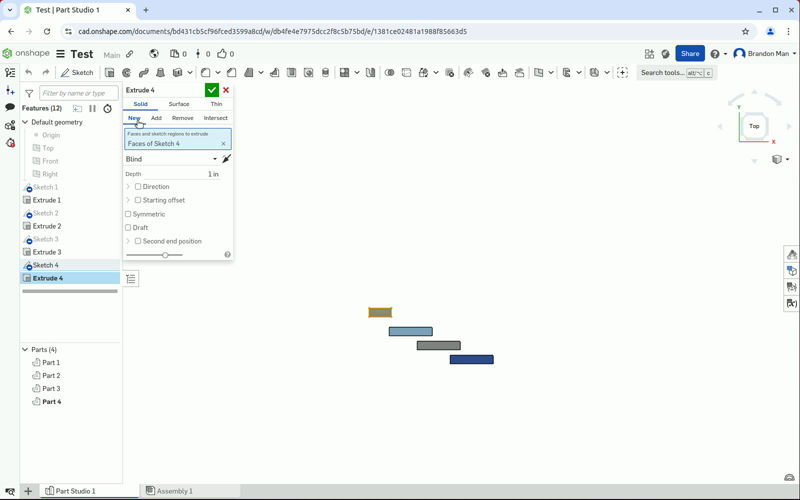
click(137, 120)
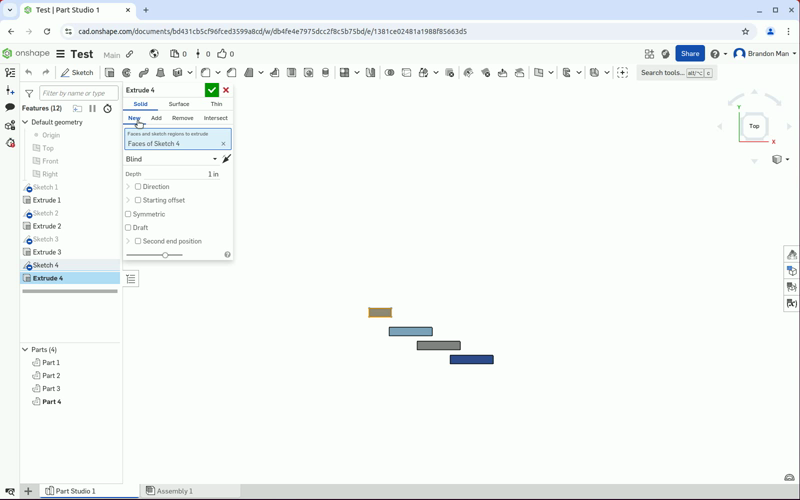
key(tab, 4)
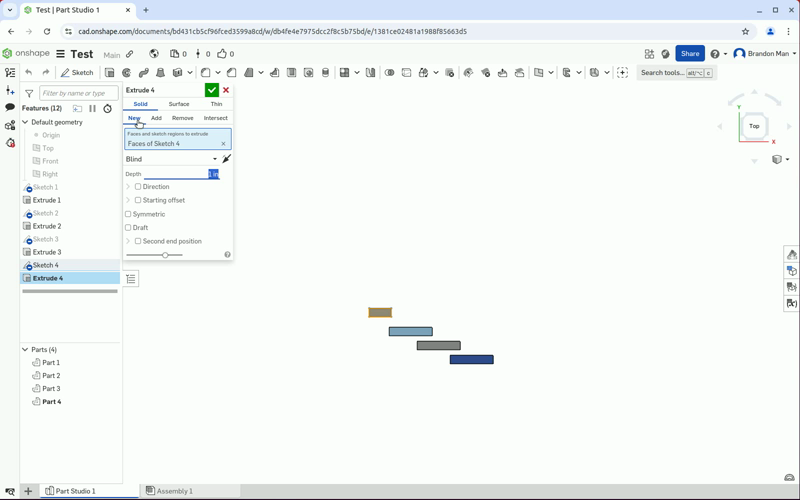
text(0.481)
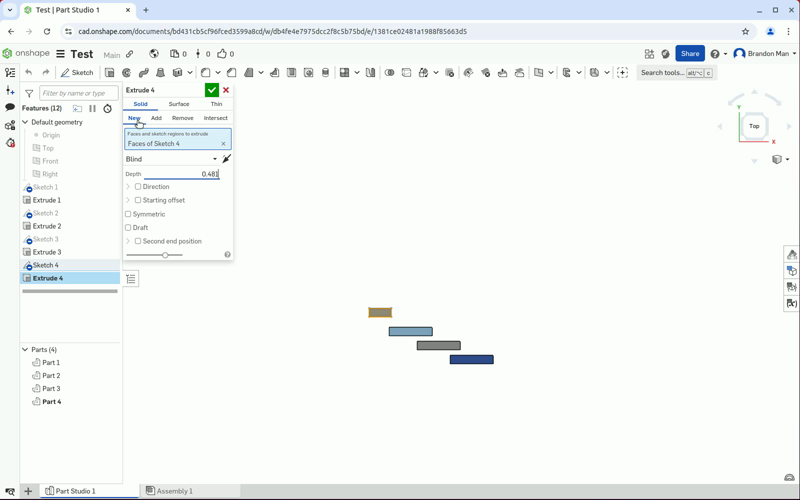
key(enter)
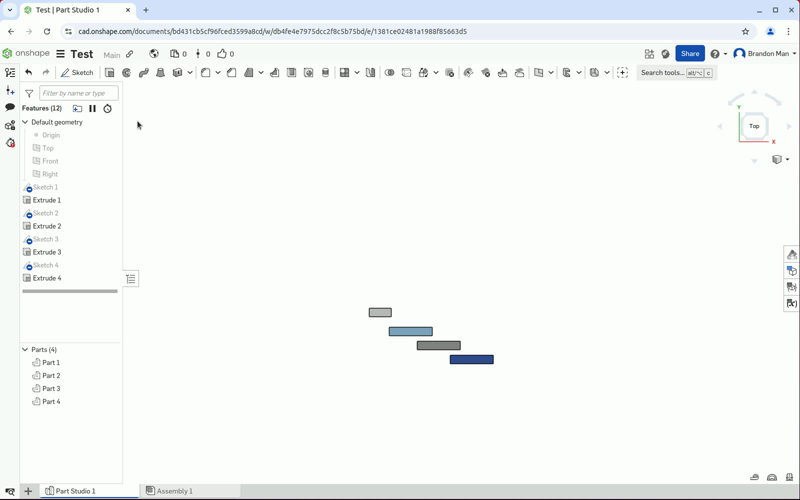
key(shift+h)
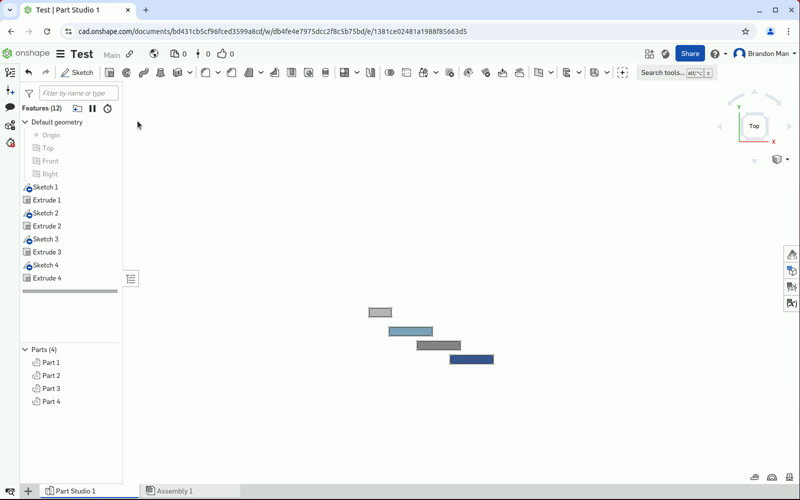
key(shift+h)
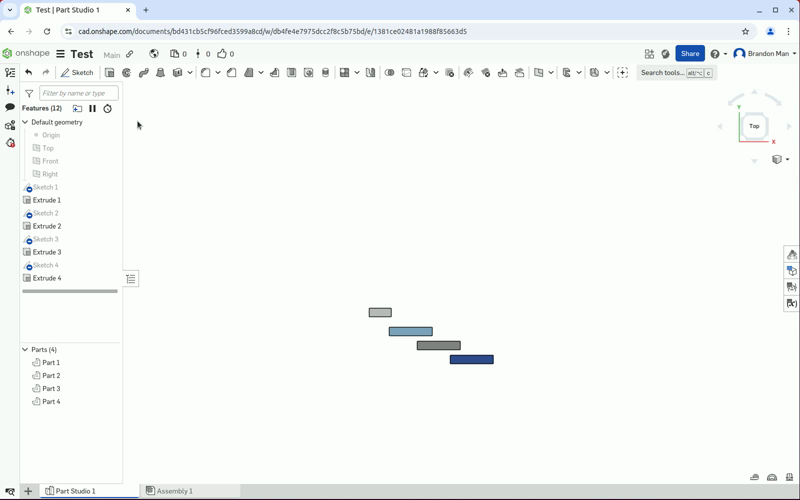
mouse_move(73, 189)
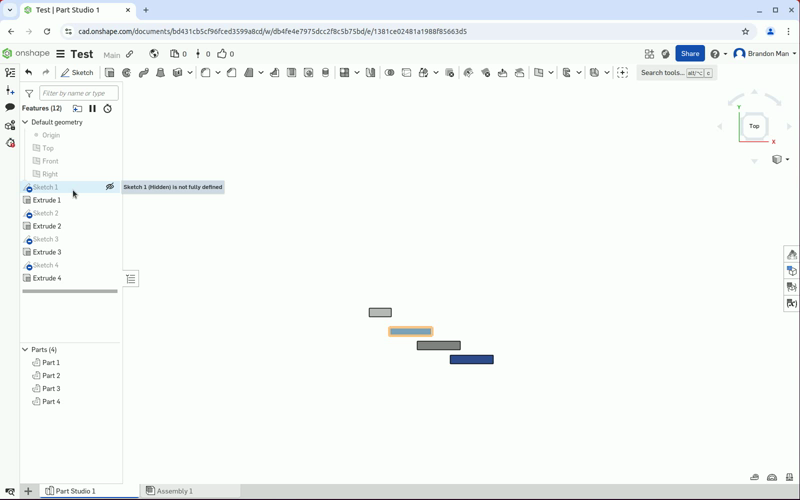
click(73, 189)
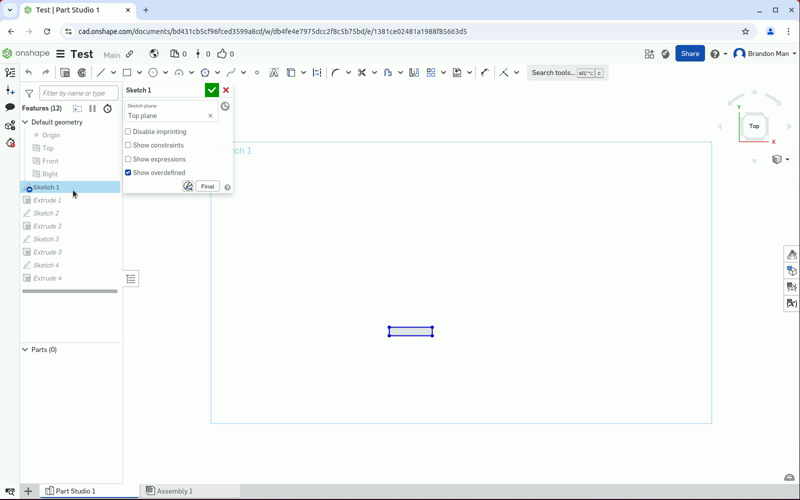
mouse_move(229, 92)
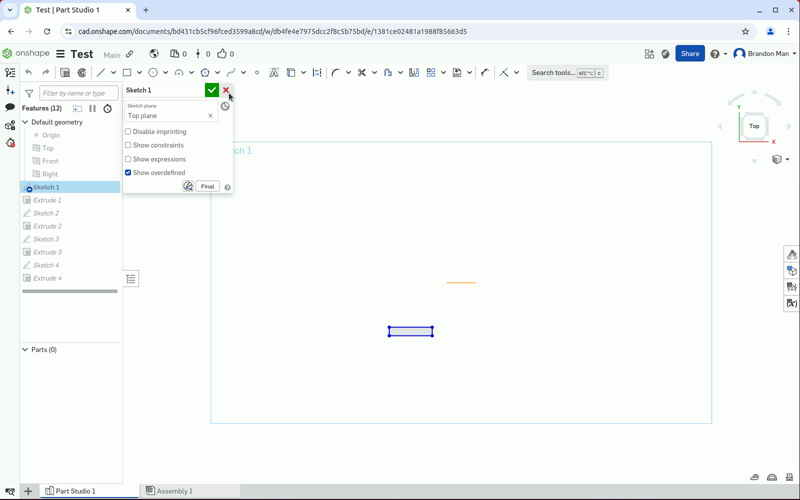
click(229, 92)
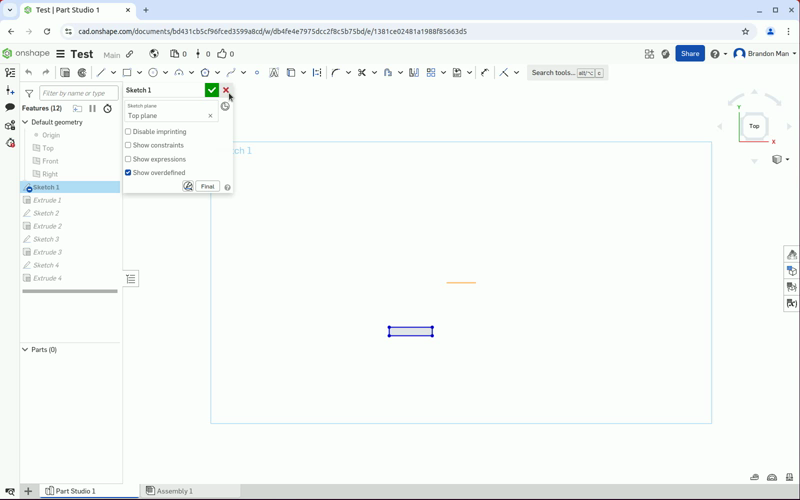
key(shift+s)
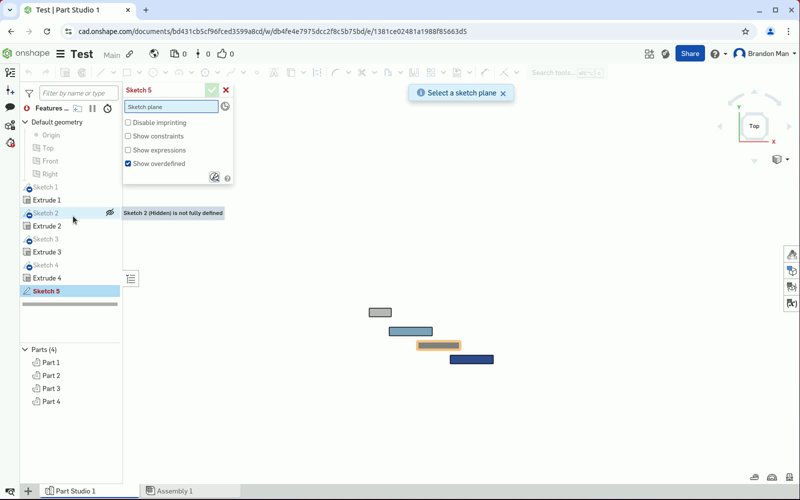
scroll(3)
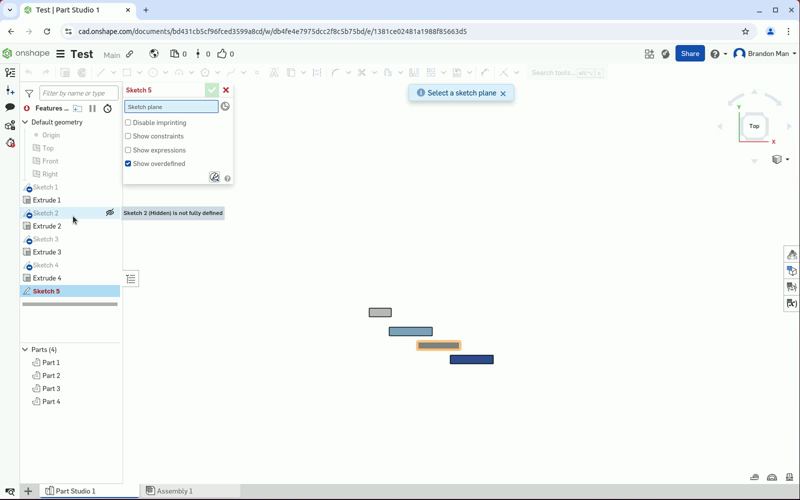
mouse_move(73, 150)
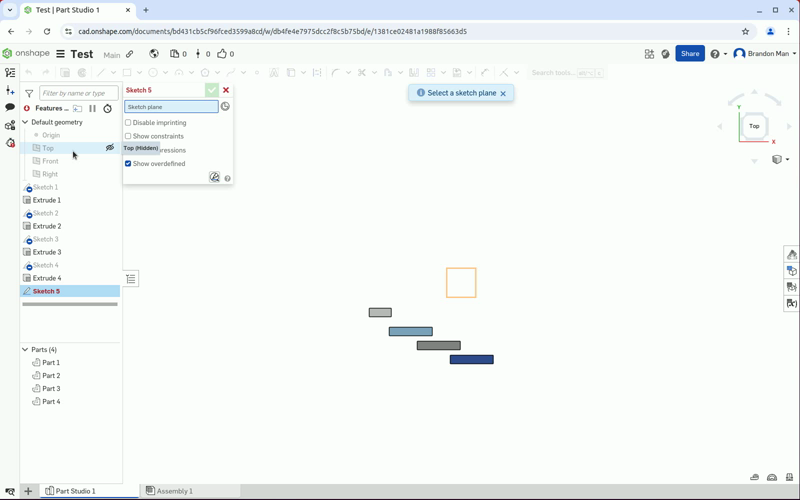
click(73, 150)
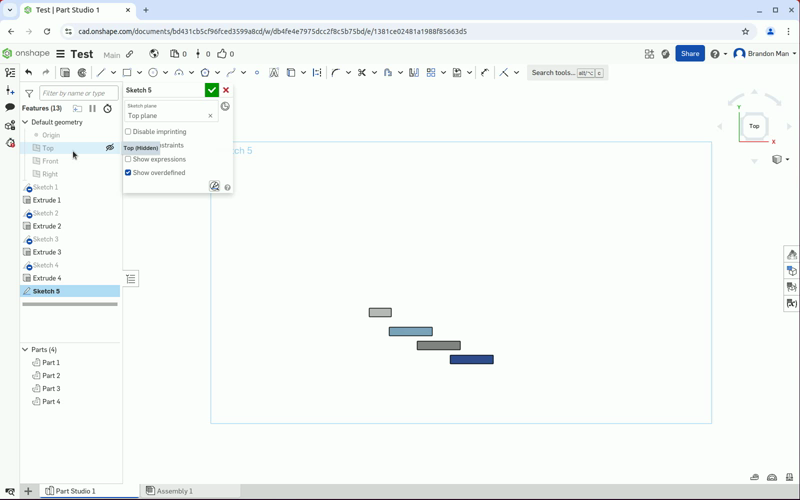
mouse_move(73, 352)
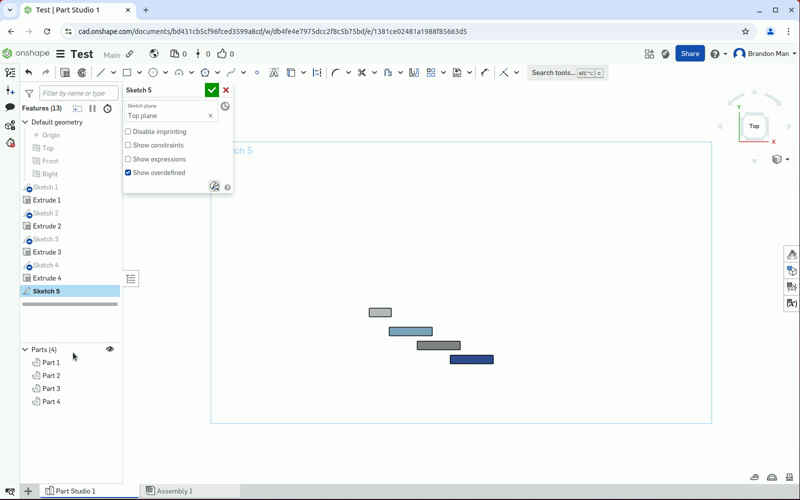
key(y)
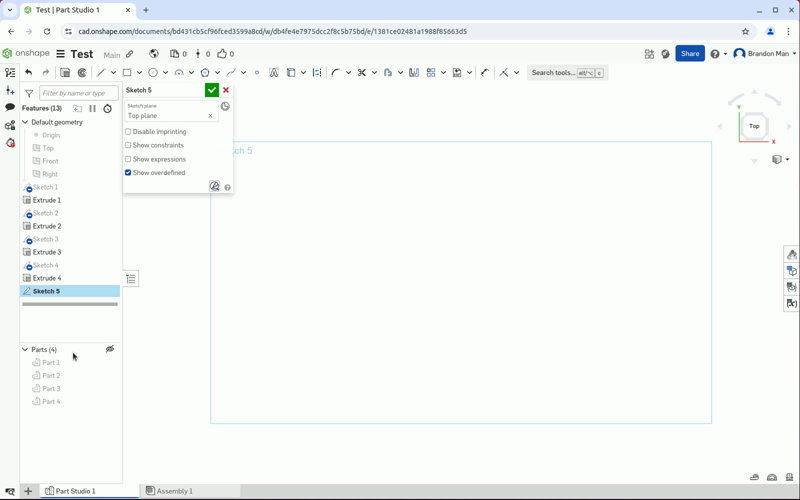
key(l)
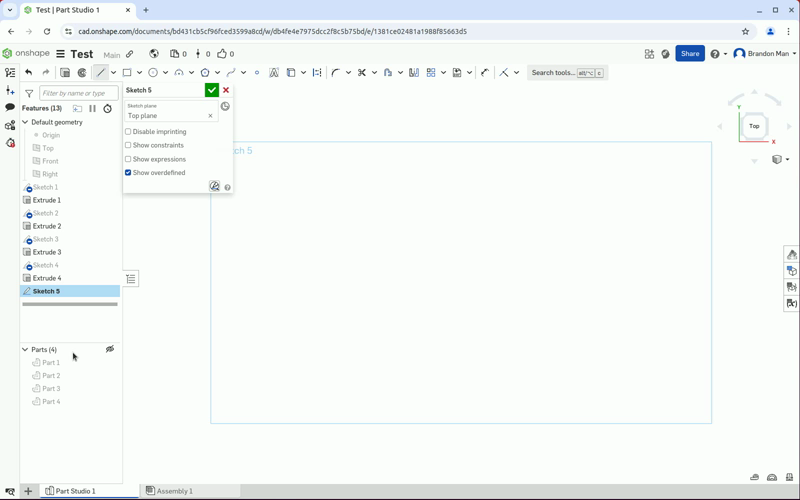
key_down(shift)
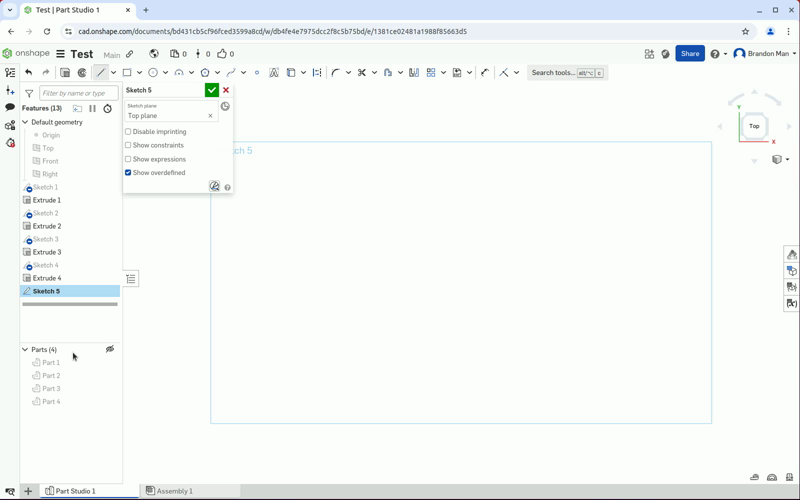
mouse_move(392, 264)
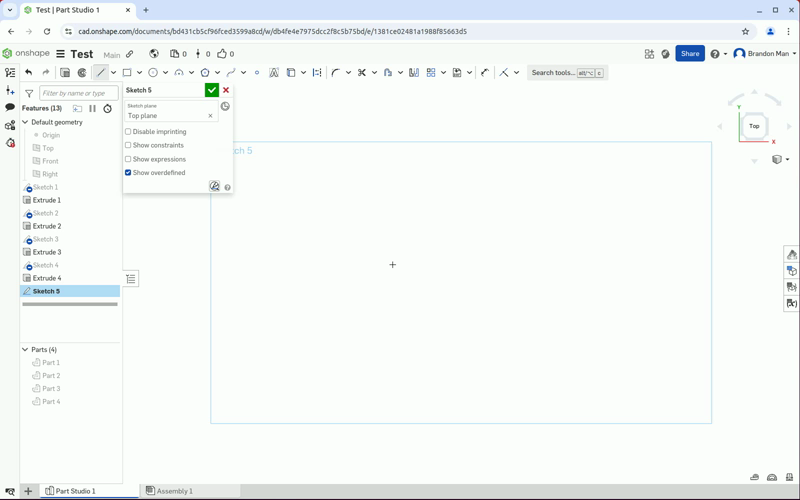
click(392, 264)
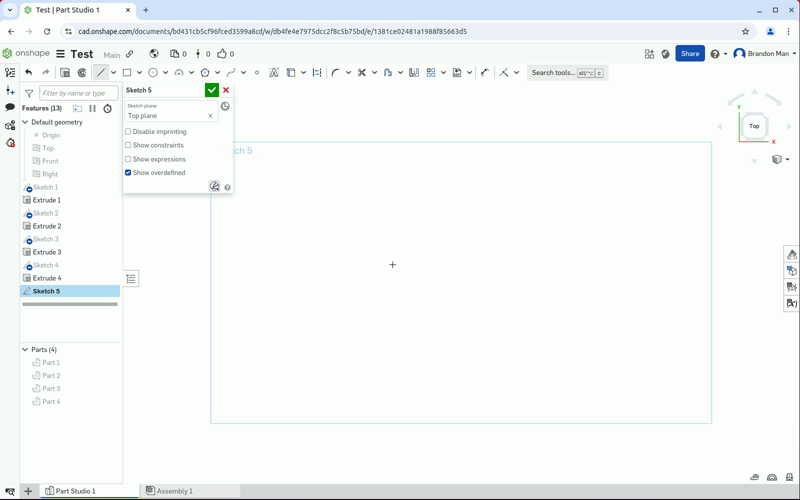
key_up(shift)
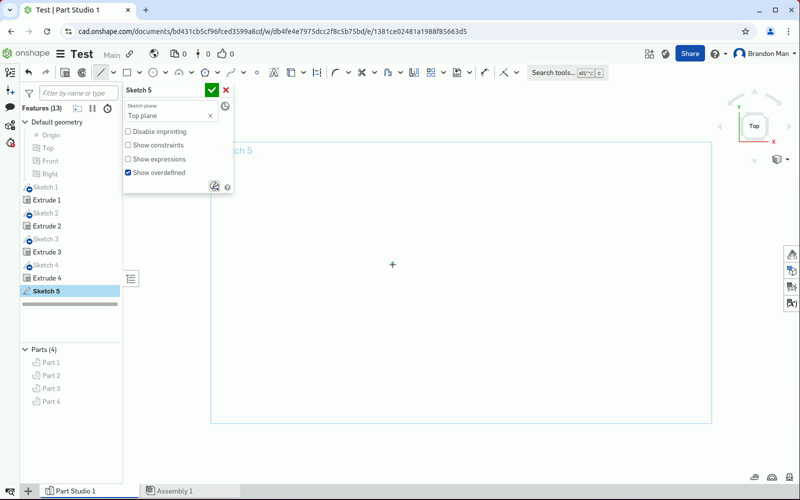
key_down(shift)
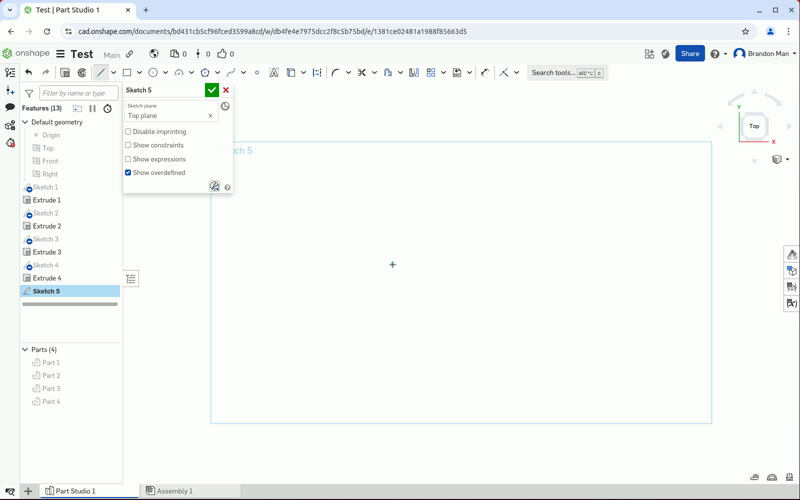
mouse_move(422, 264)
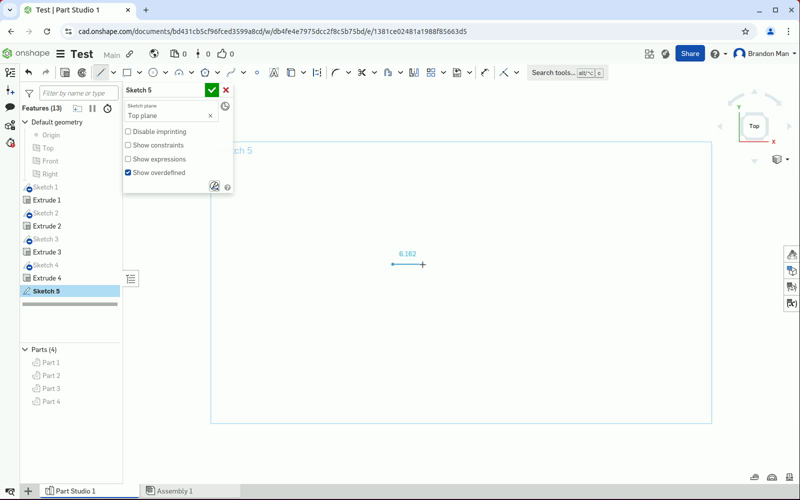
mouse_move(435, 264)
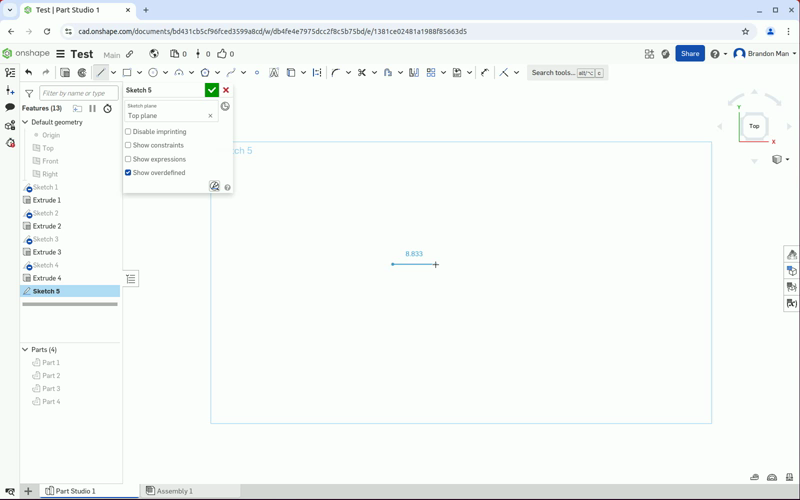
click(435, 264)
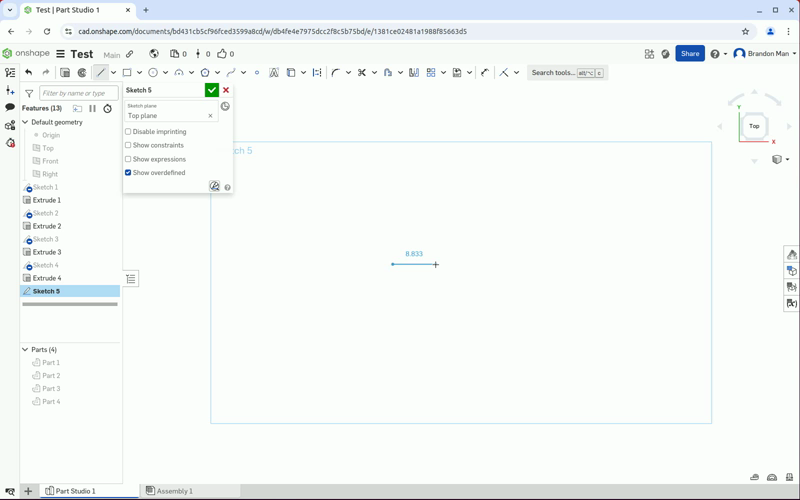
key_up(shift)
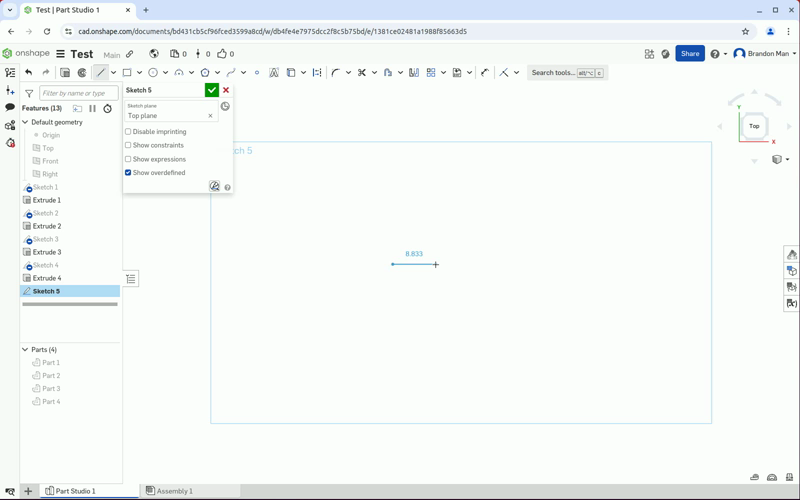
key_down(shift)
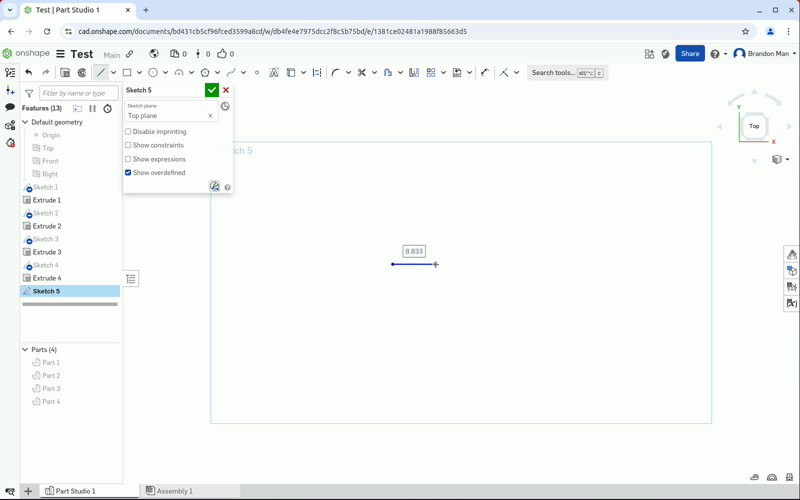
mouse_move(465, 264)
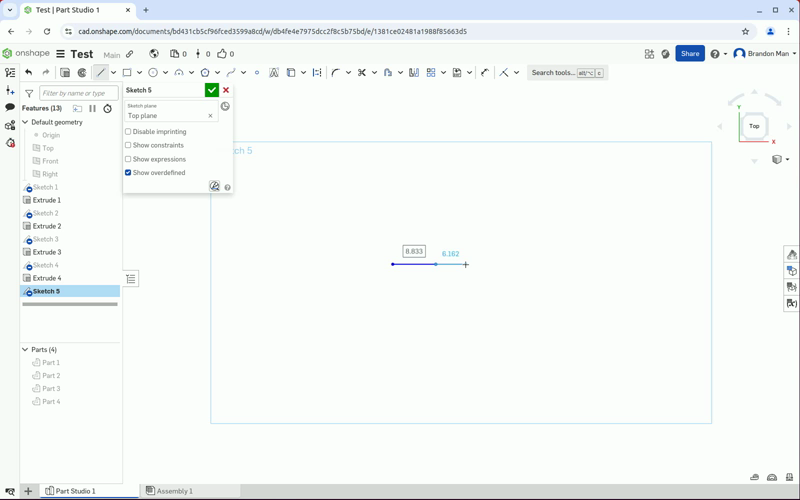
mouse_move(435, 255)
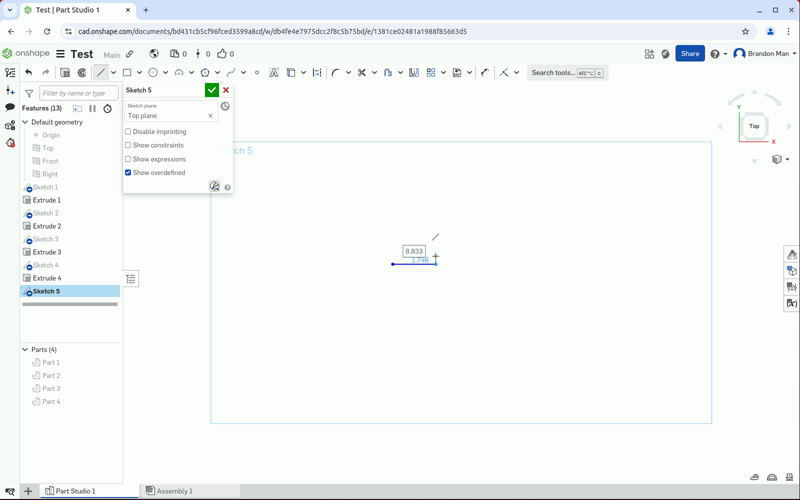
click(435, 255)
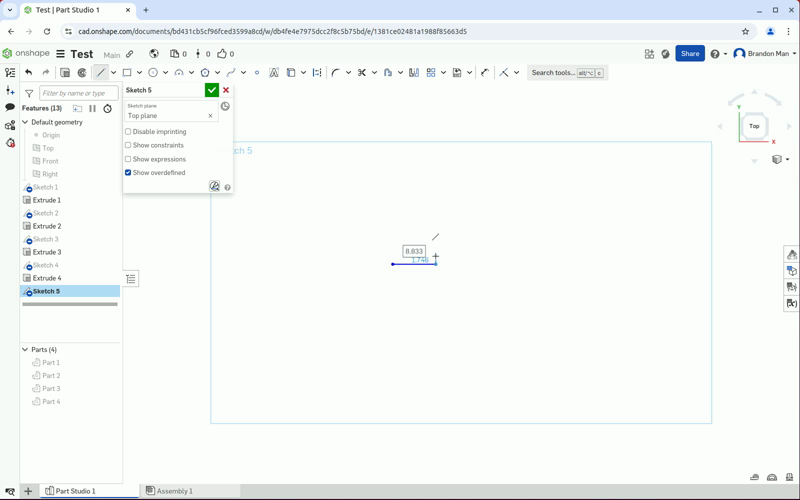
key_up(shift)
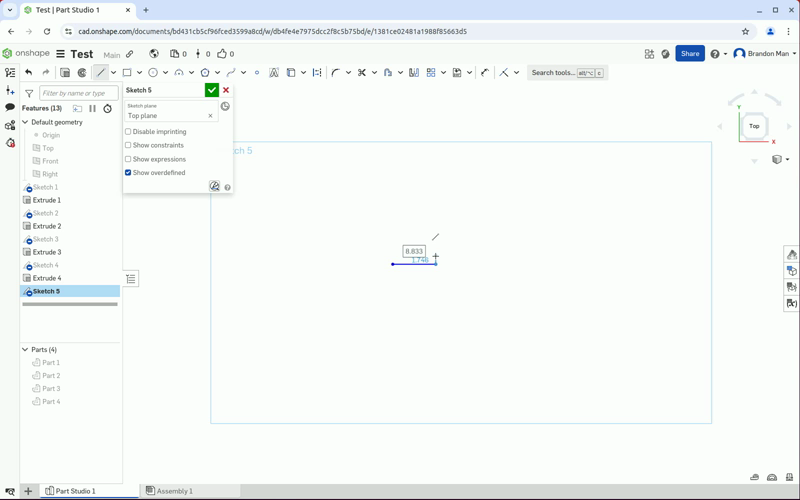
key_down(shift)
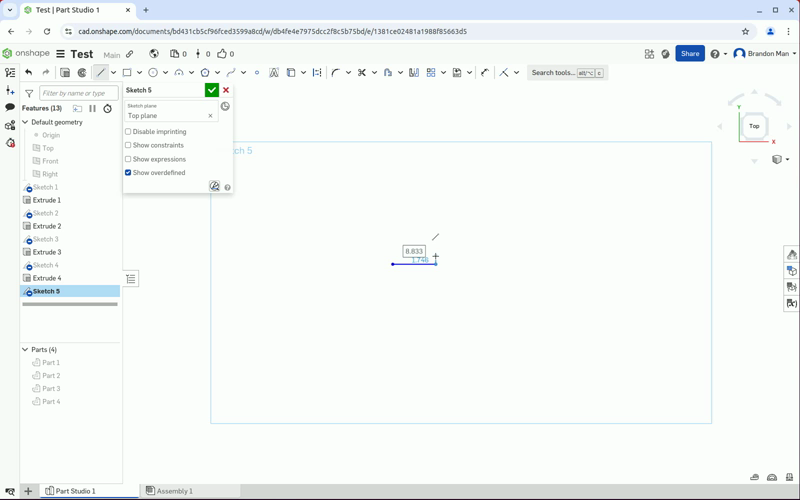
mouse_move(465, 255)
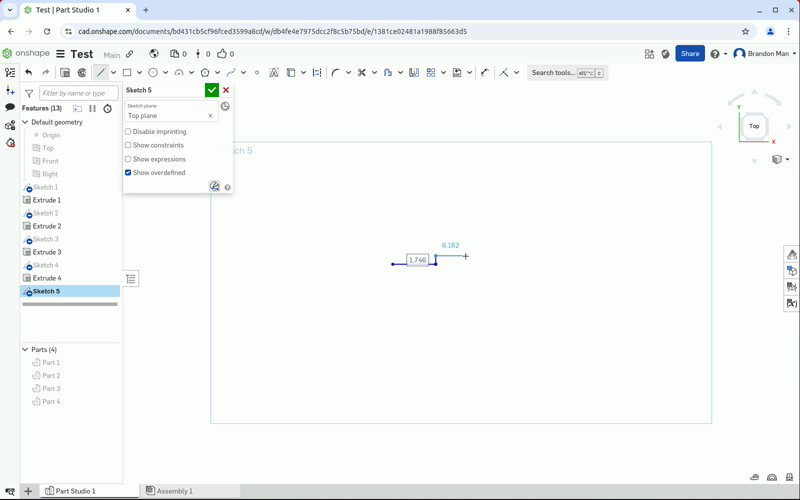
mouse_move(392, 255)
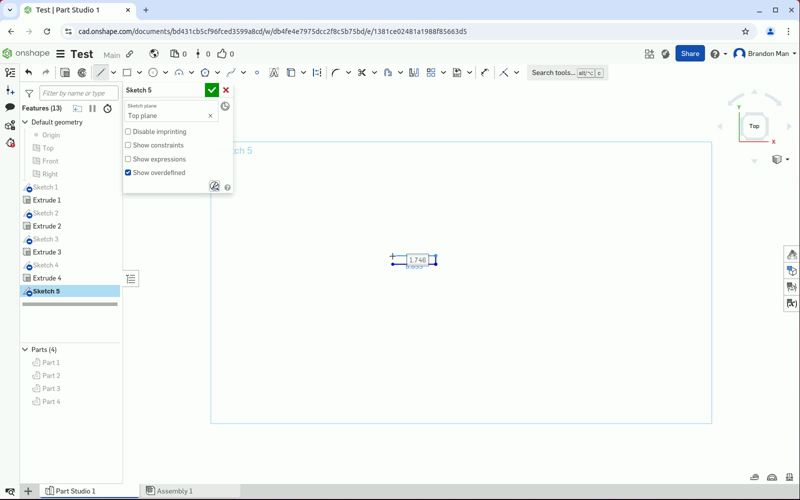
click(392, 255)
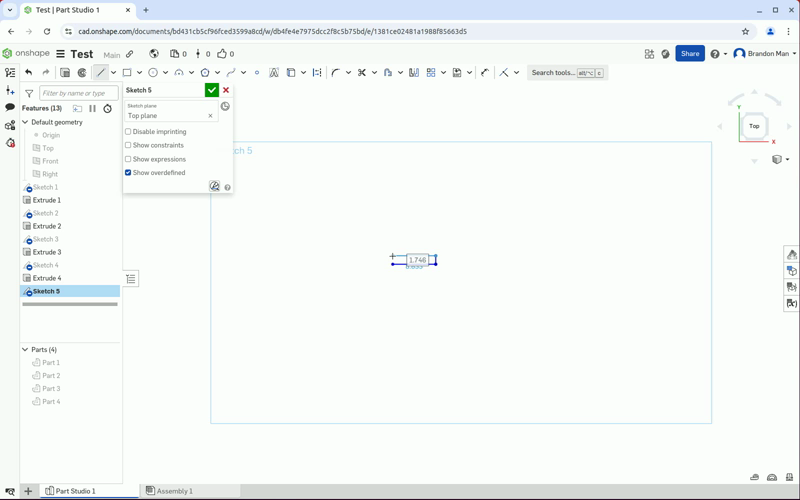
key_up(shift)
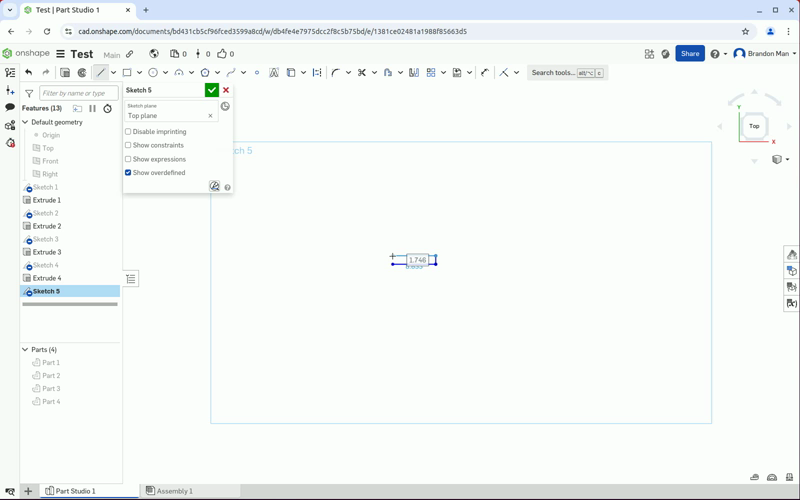
mouse_move(422, 255)
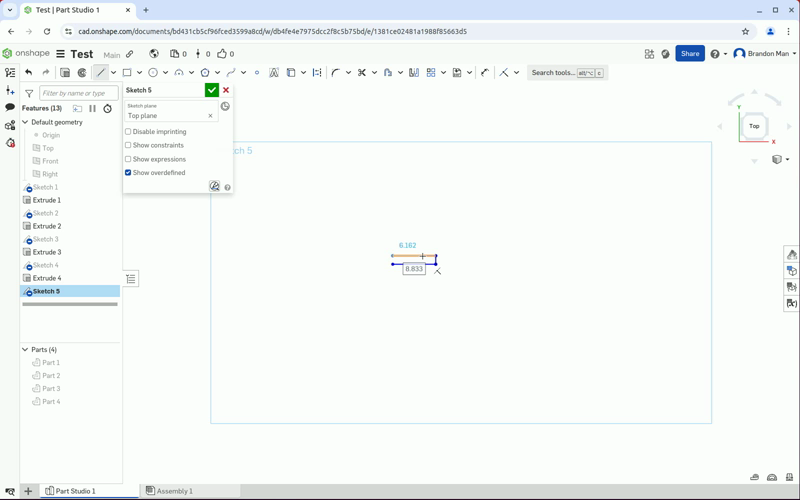
key_down(shift)
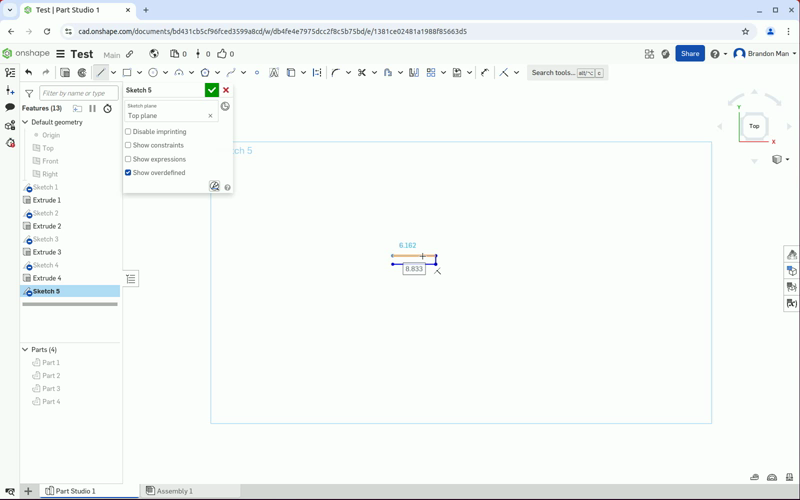
mouse_move(392, 264)
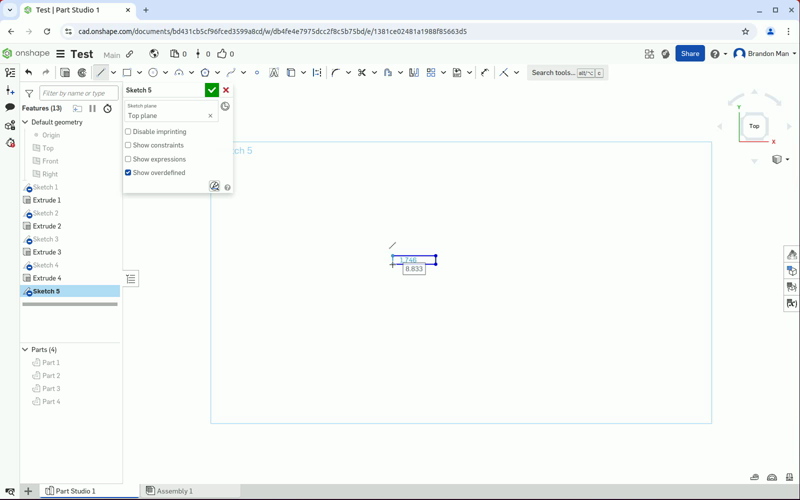
key_up(shift)
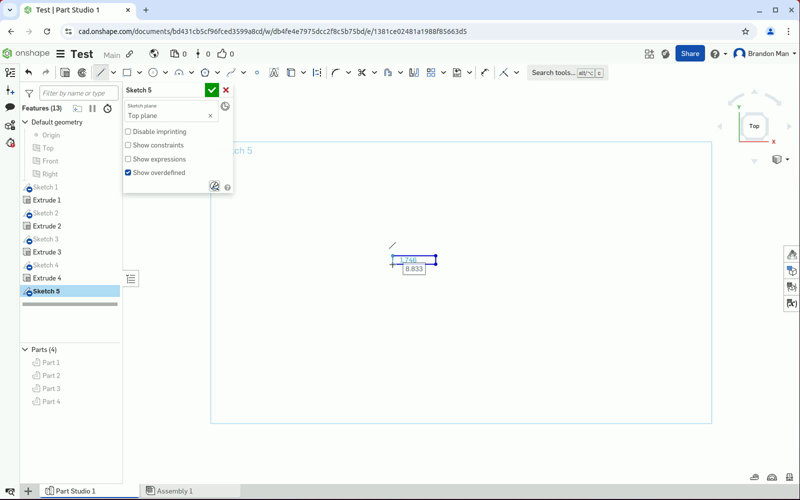
click(392, 264)
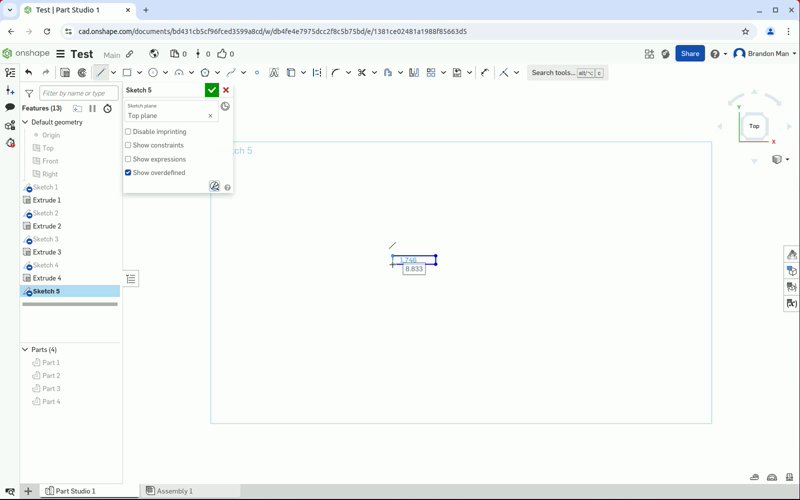
key(esc)
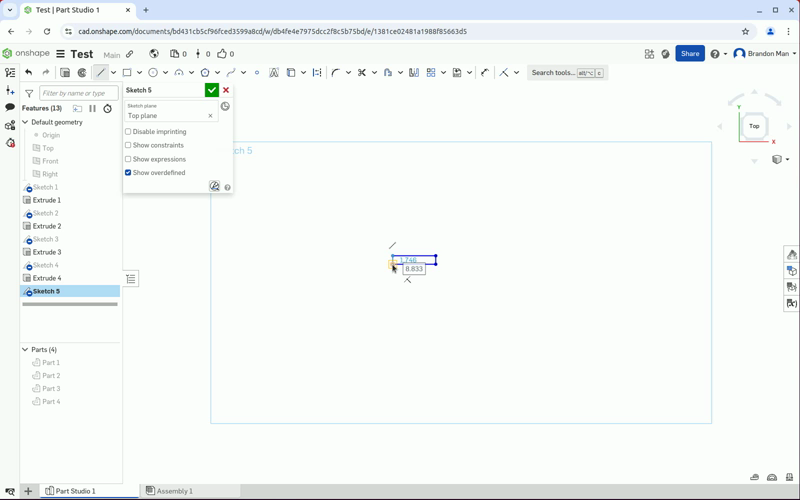
mouse_move(429, 263)
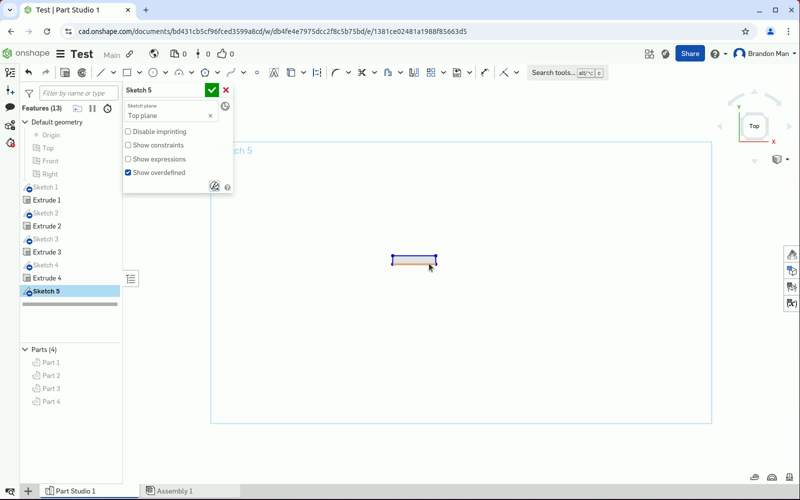
scroll(6)
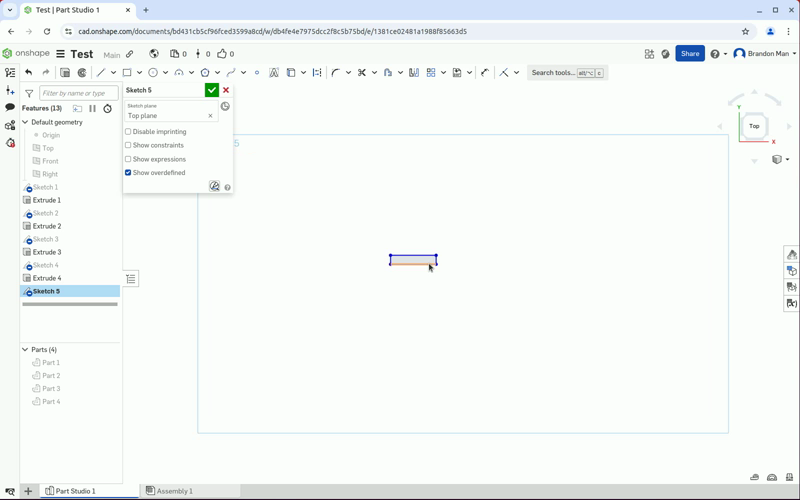
scroll(6)
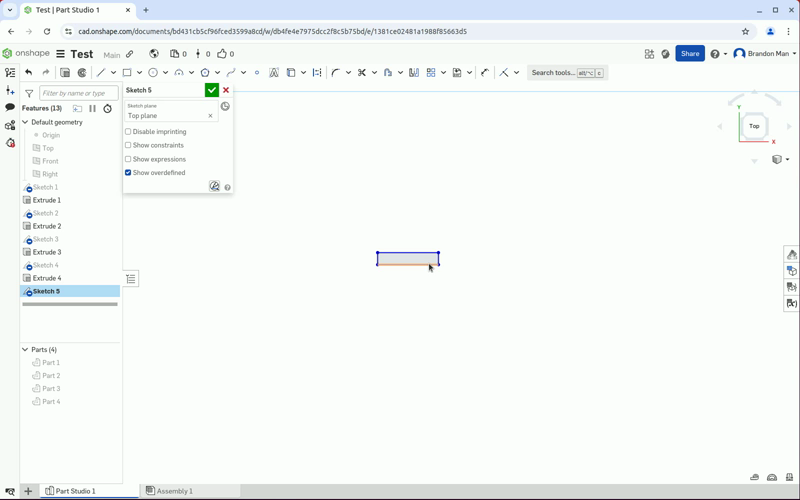
scroll(6)
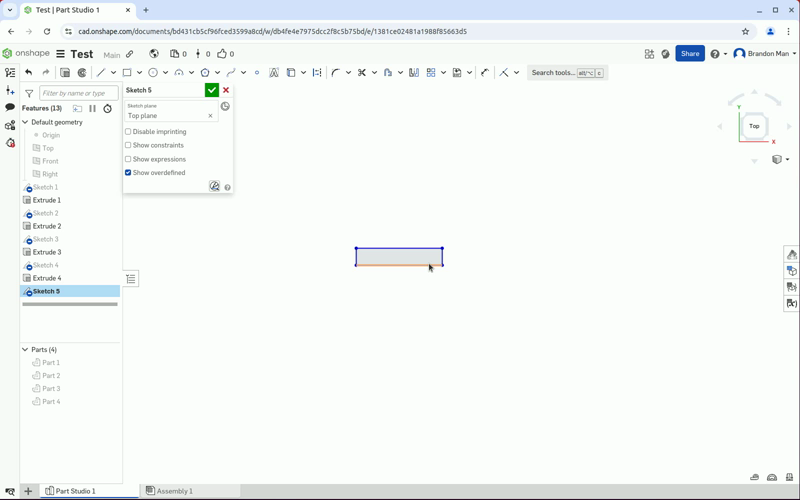
scroll(6)
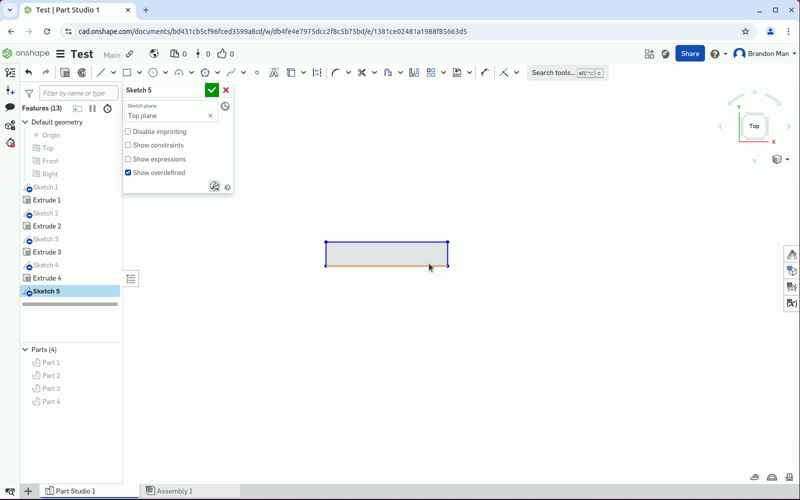
scroll(6)
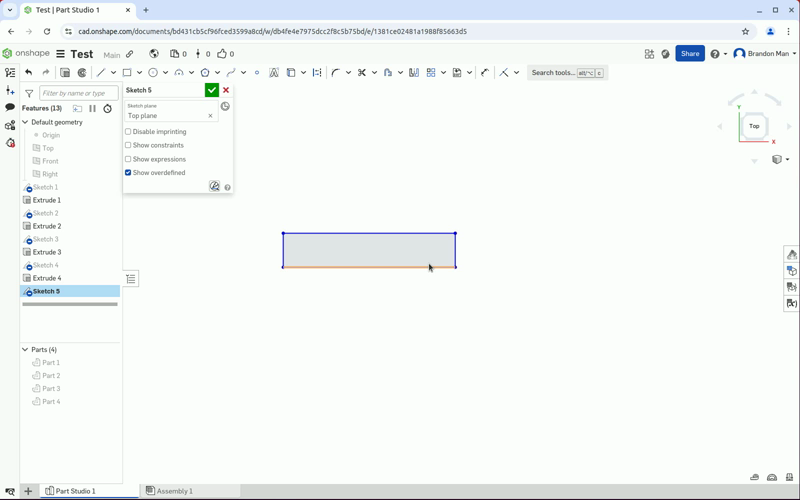
scroll(6)
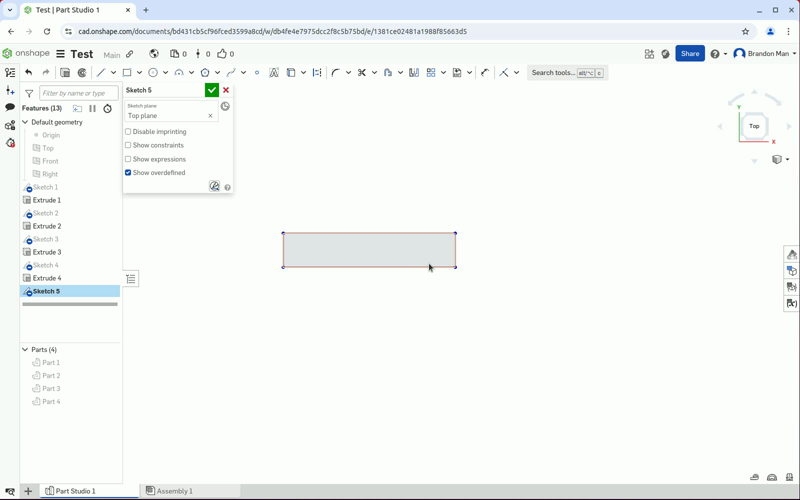
scroll(6)
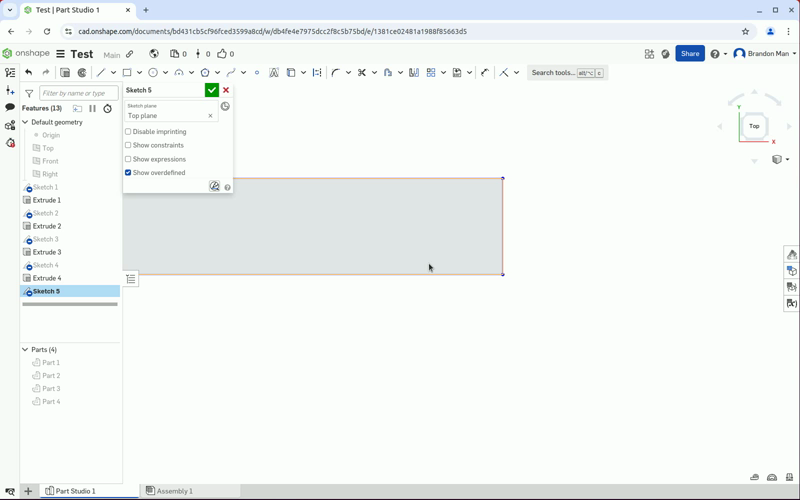
click(429, 263)
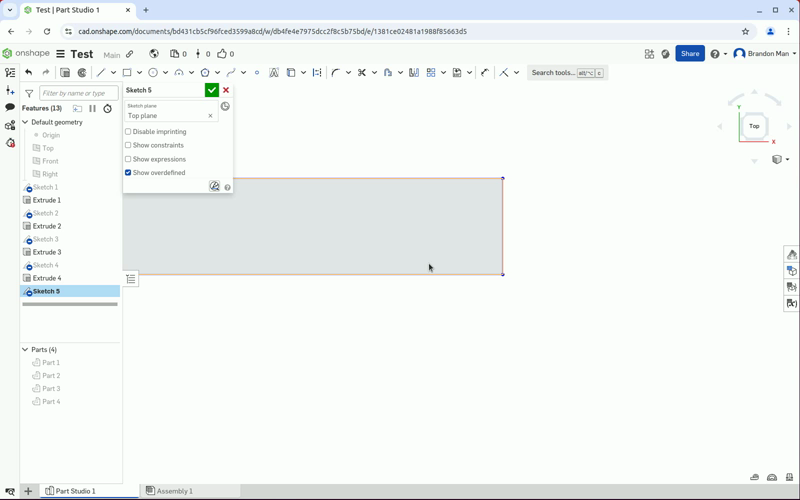
scroll(-6)
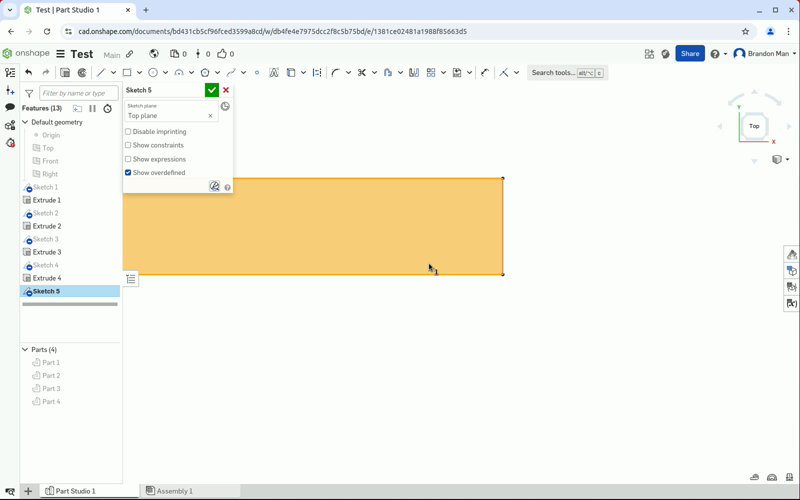
scroll(-6)
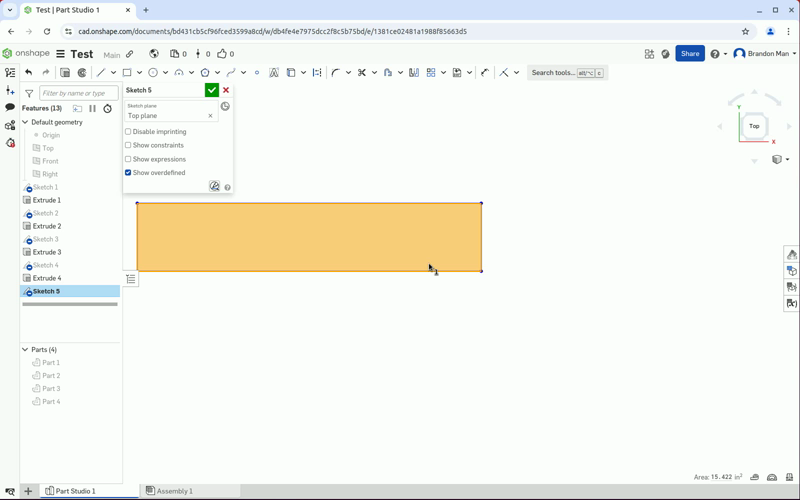
scroll(-6)
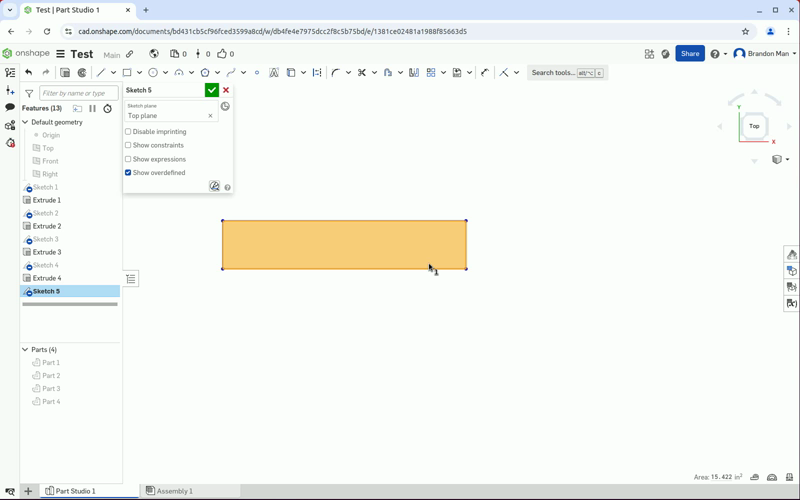
scroll(-6)
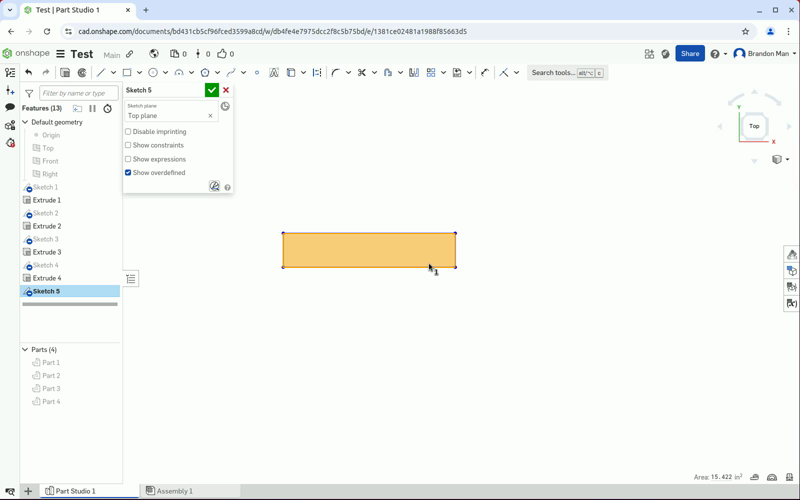
scroll(-6)
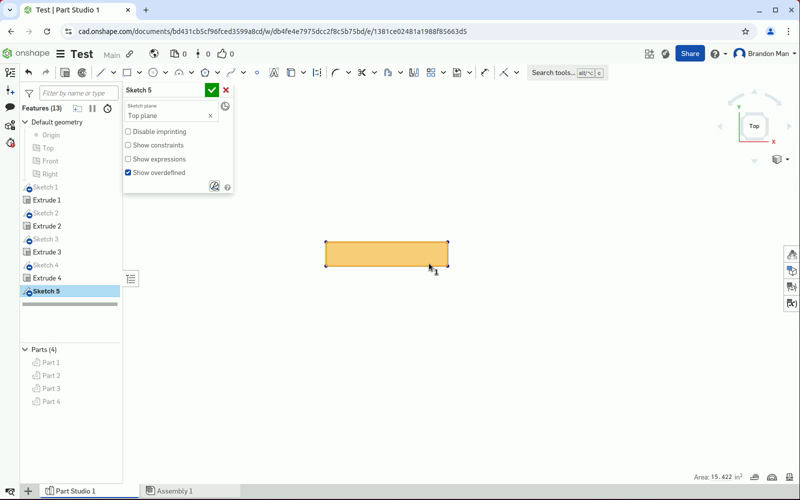
scroll(-6)
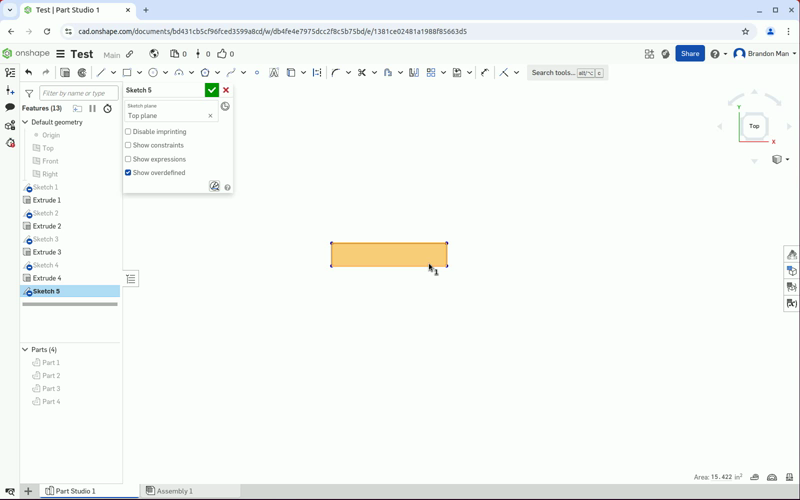
scroll(-6)
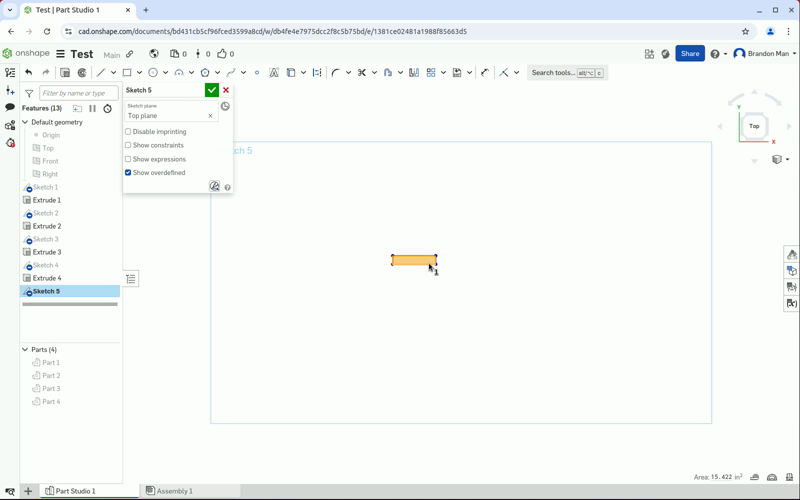
mouse_move(73, 352)
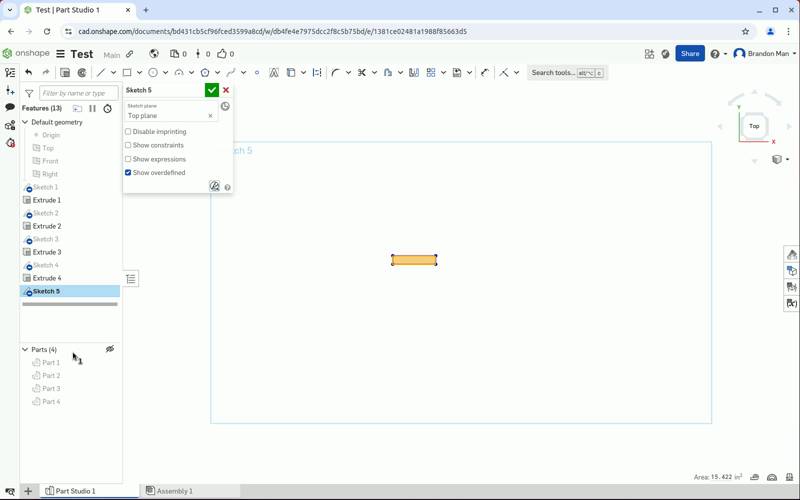
key(shift+y)
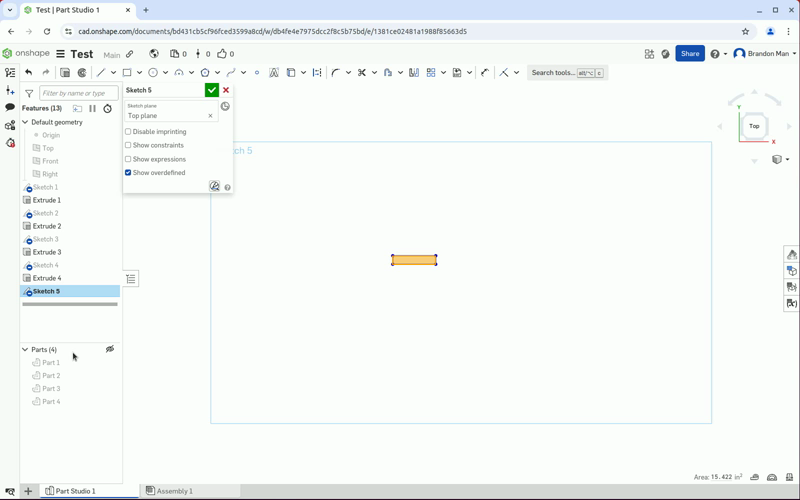
key(shift+e)
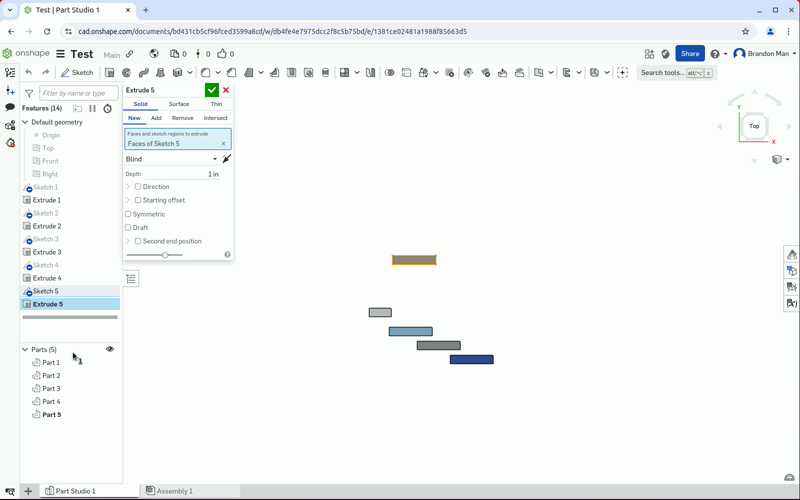
mouse_move(143, 106)
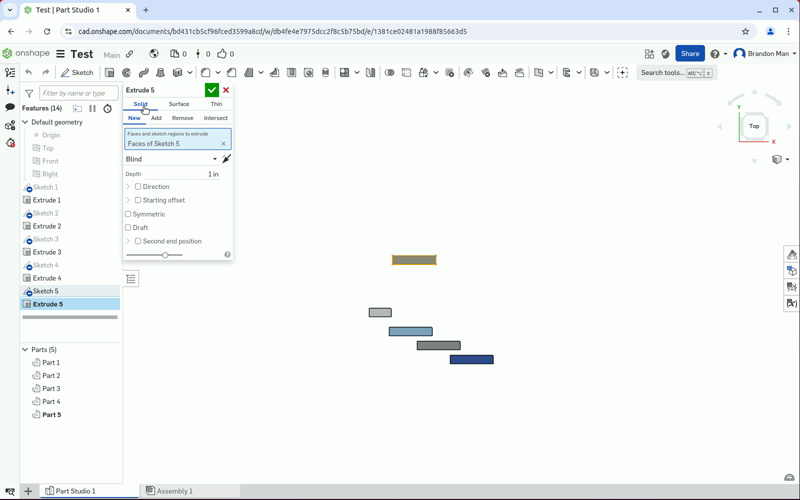
click(143, 106)
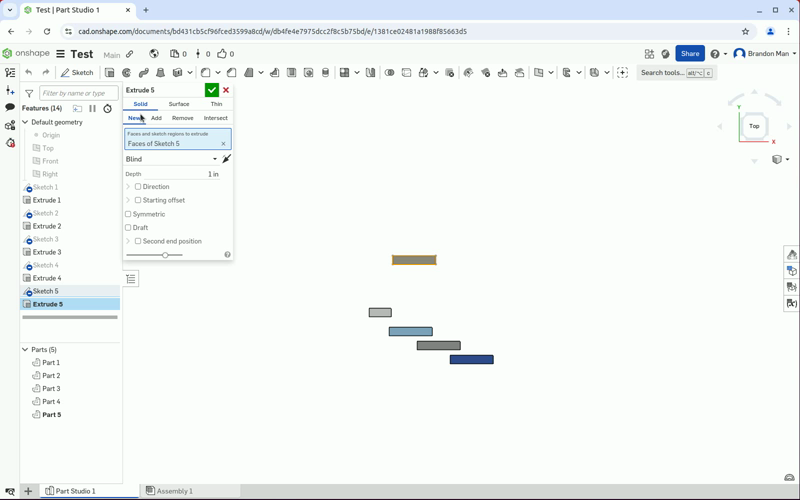
mouse_move(137, 120)
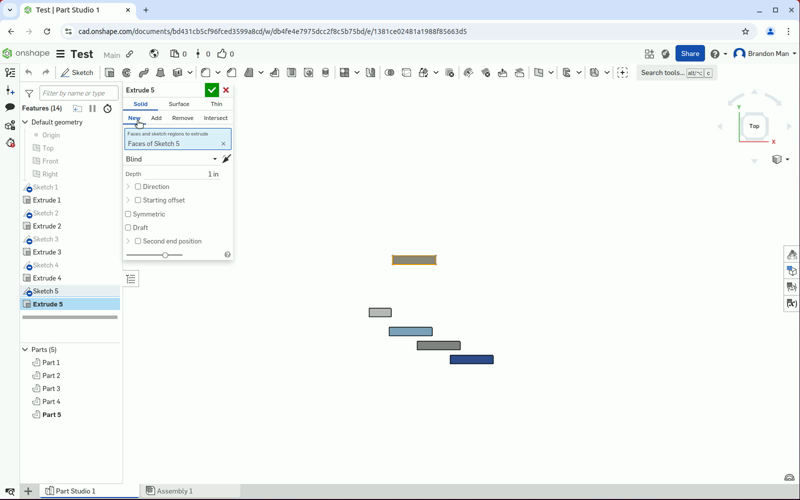
click(137, 120)
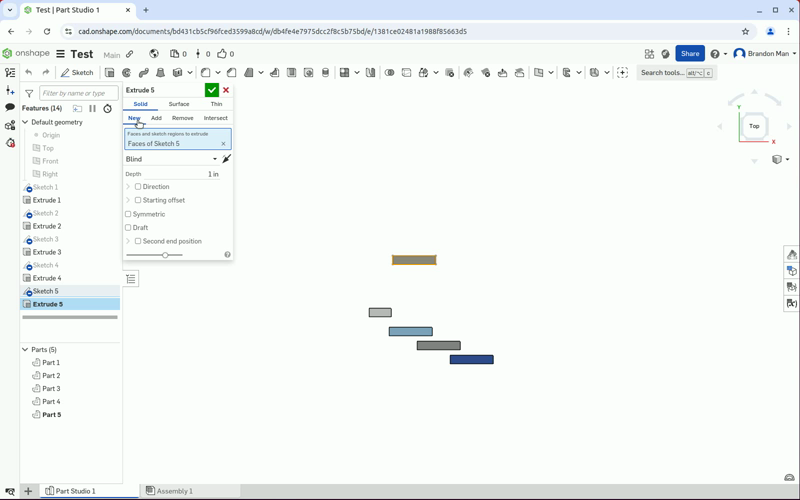
key(tab, 4)
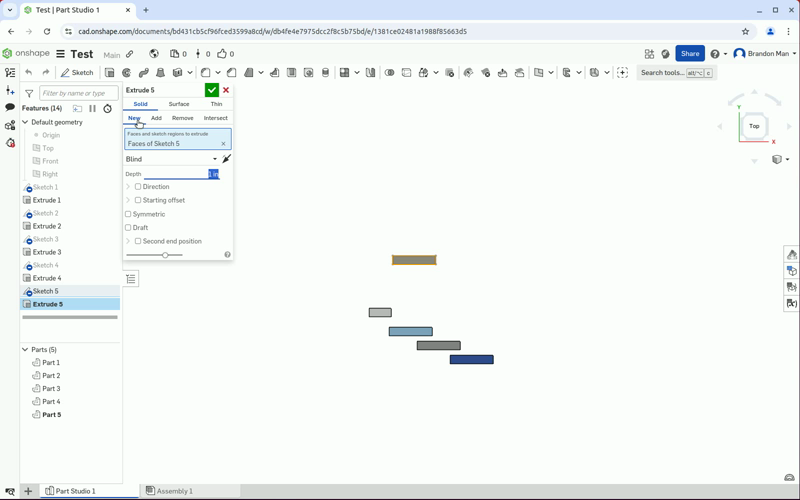
text(0.481)
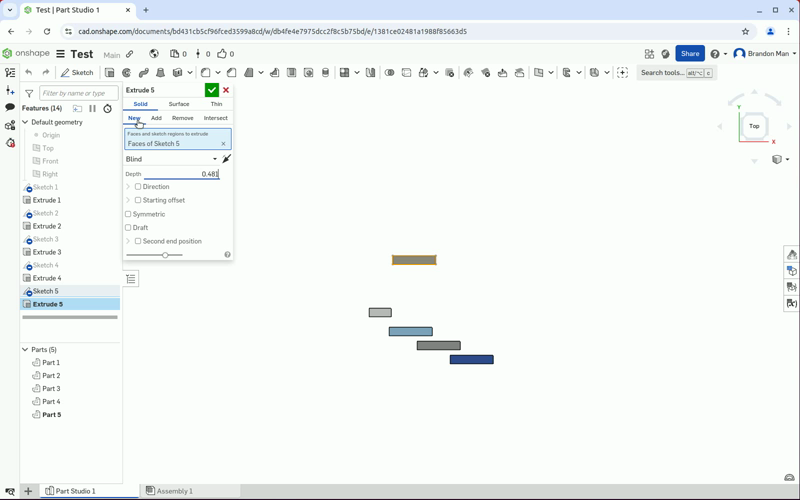
key(enter)
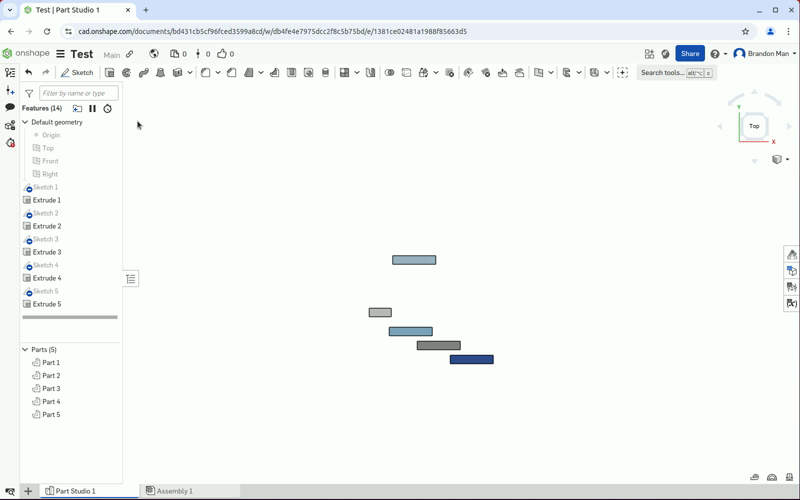
key(shift+h)
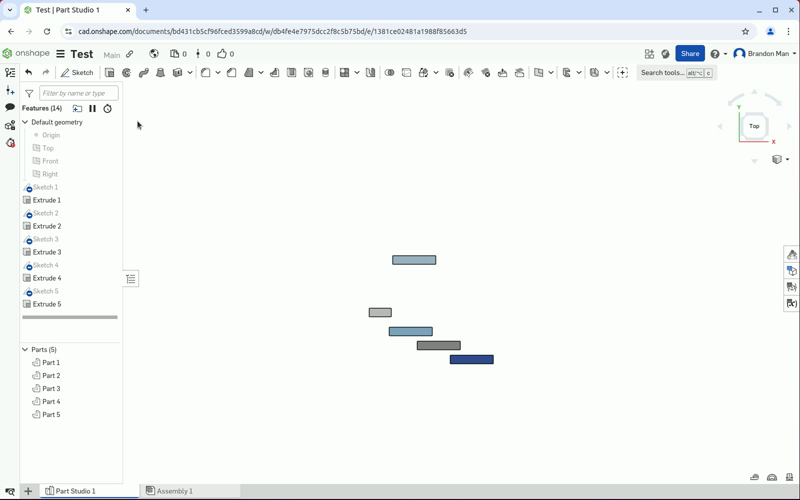
key(shift+h)
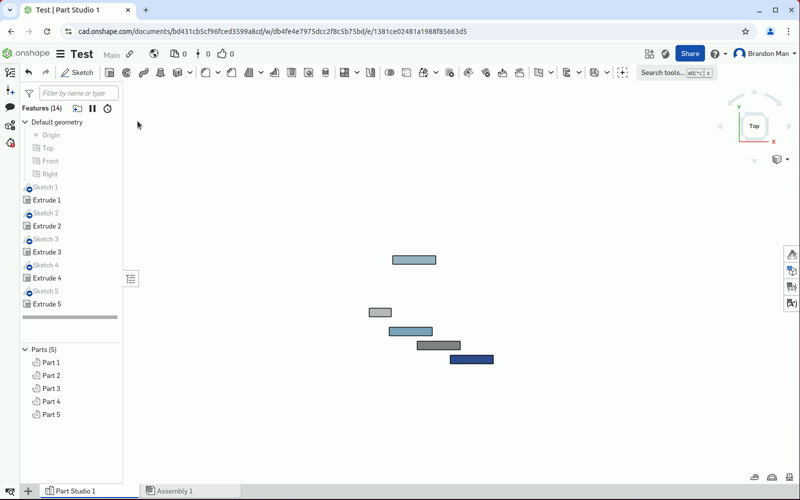
mouse_move(73, 189)
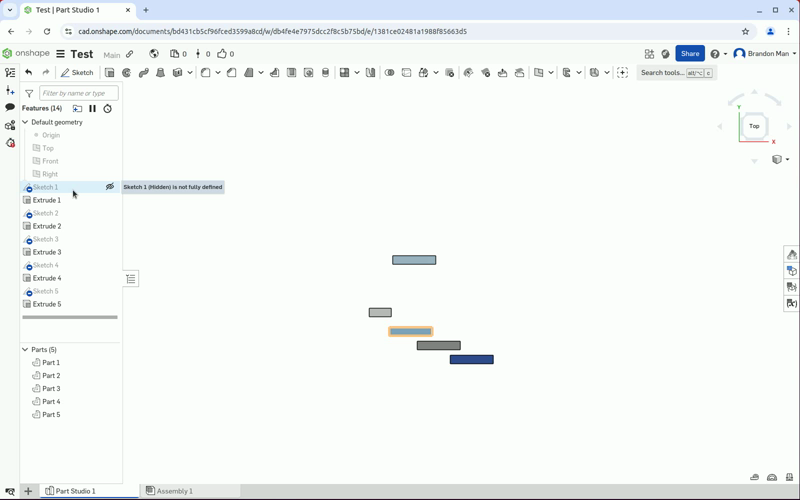
click(73, 189)
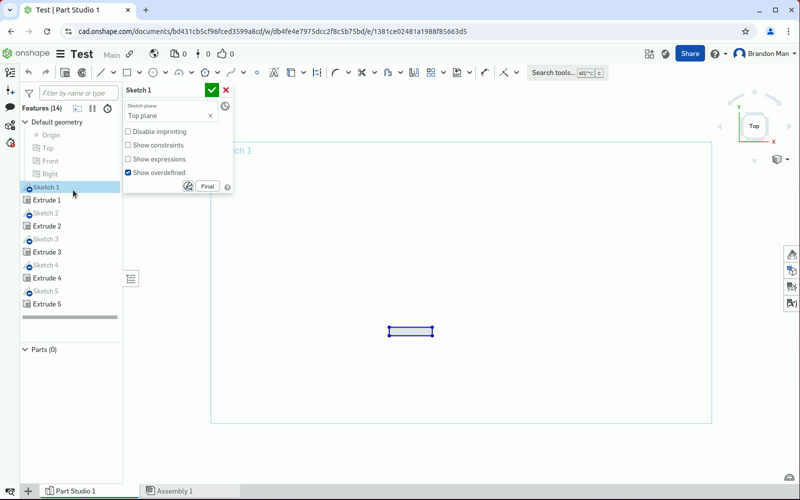
mouse_move(229, 92)
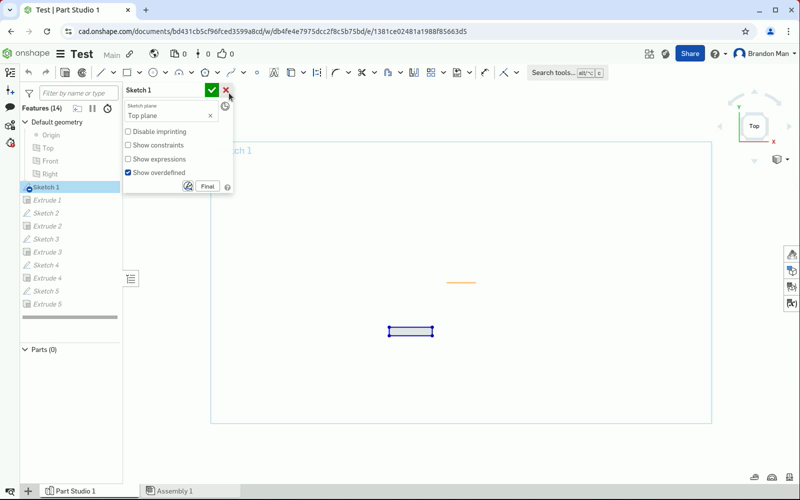
click(229, 92)
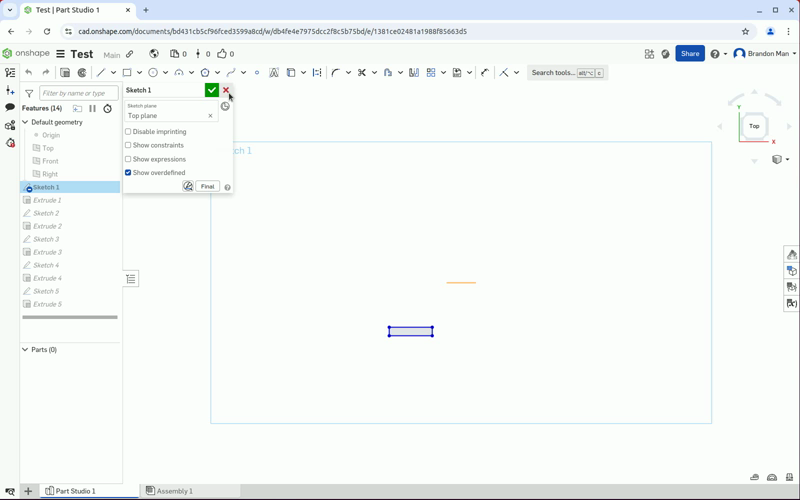
key(shift+s)
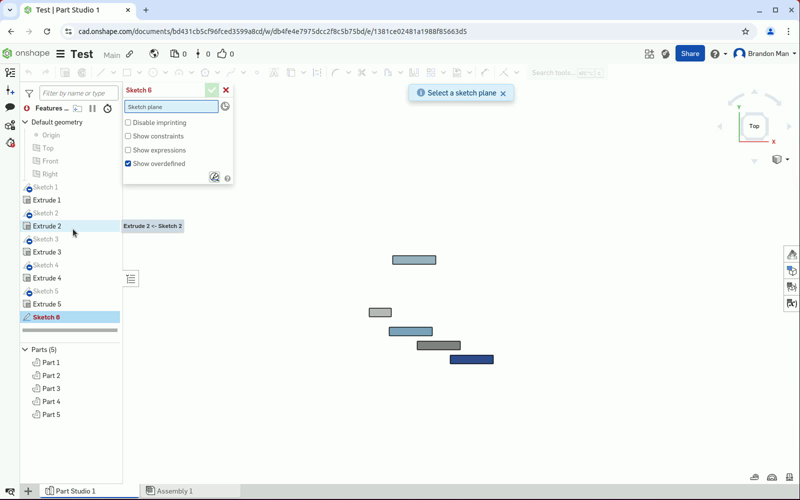
scroll(3)
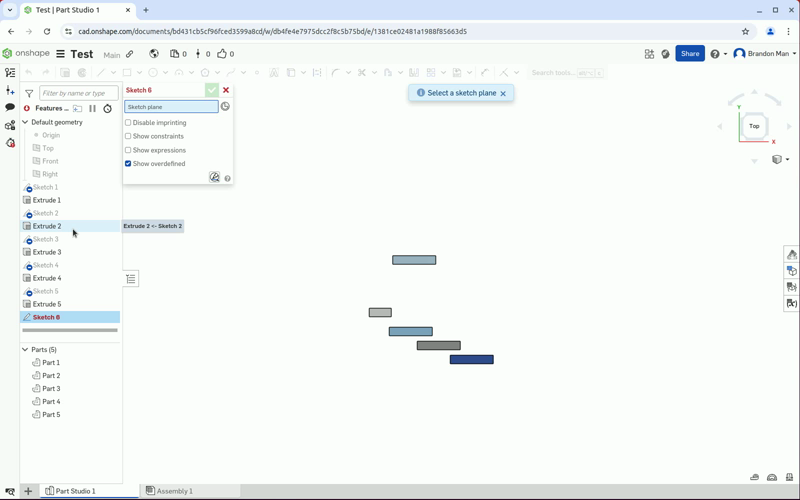
mouse_move(73, 150)
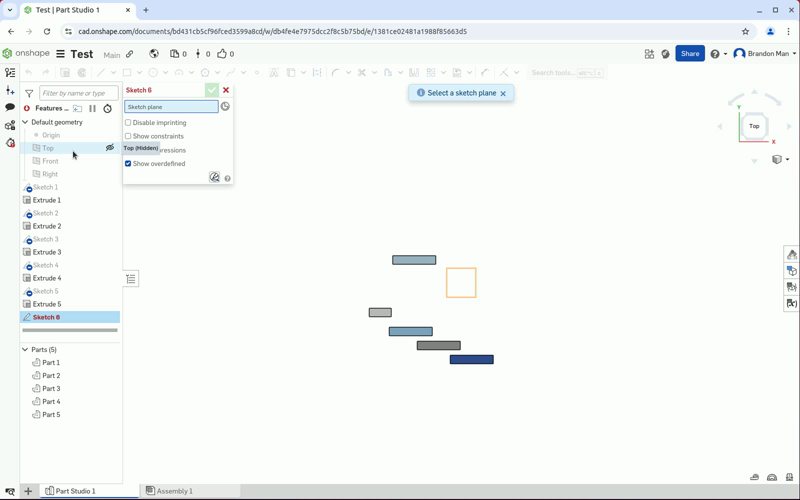
click(73, 150)
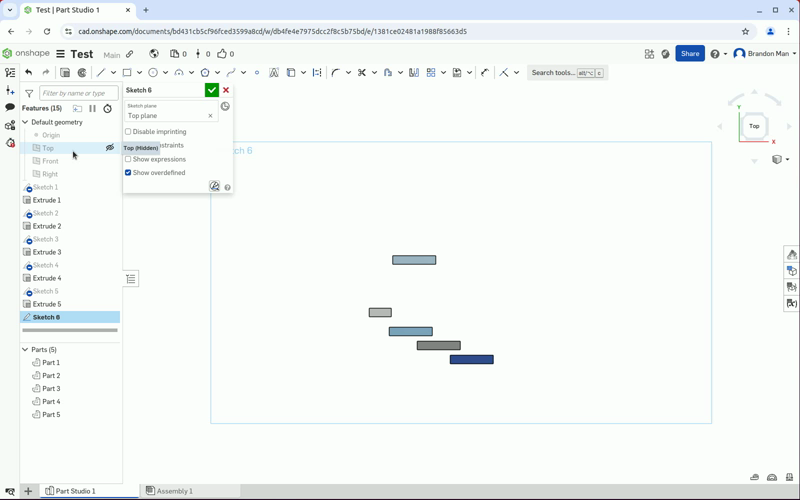
mouse_move(73, 352)
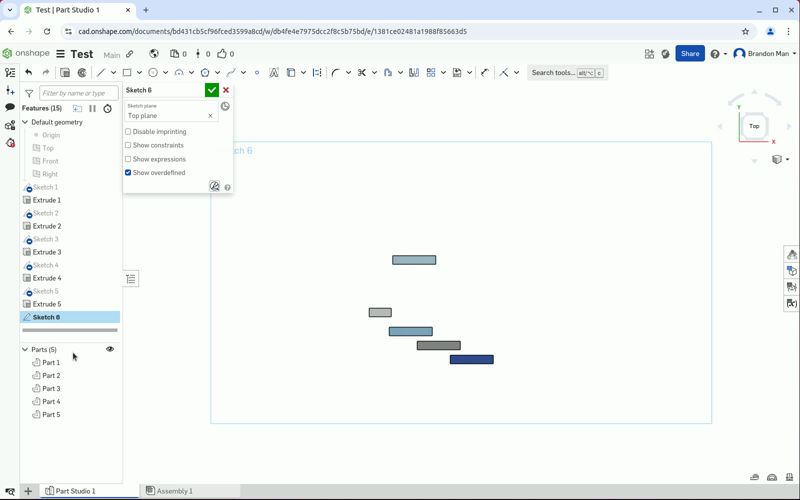
key(y)
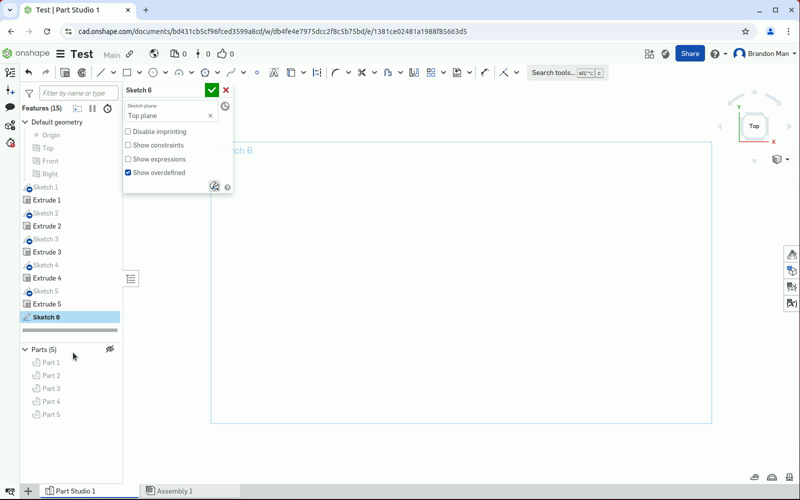
key(l)
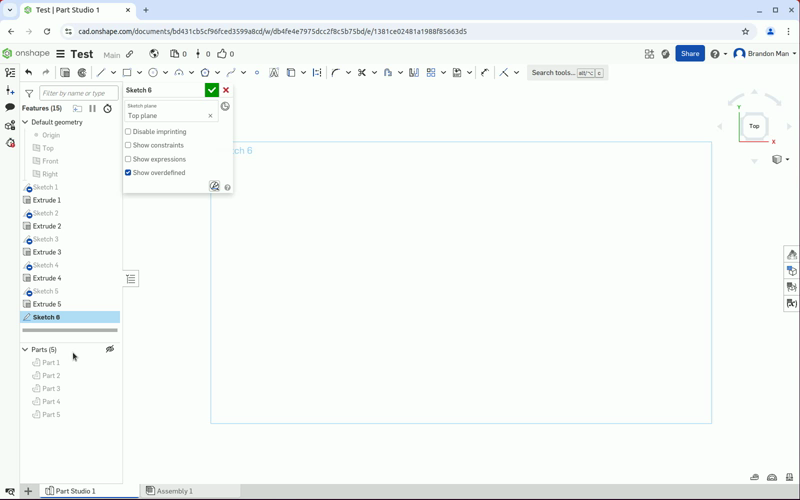
key_down(shift)
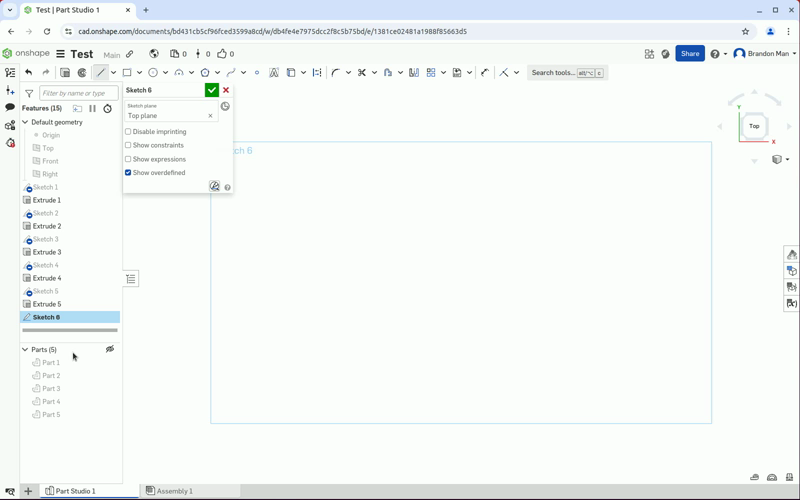
mouse_move(382, 287)
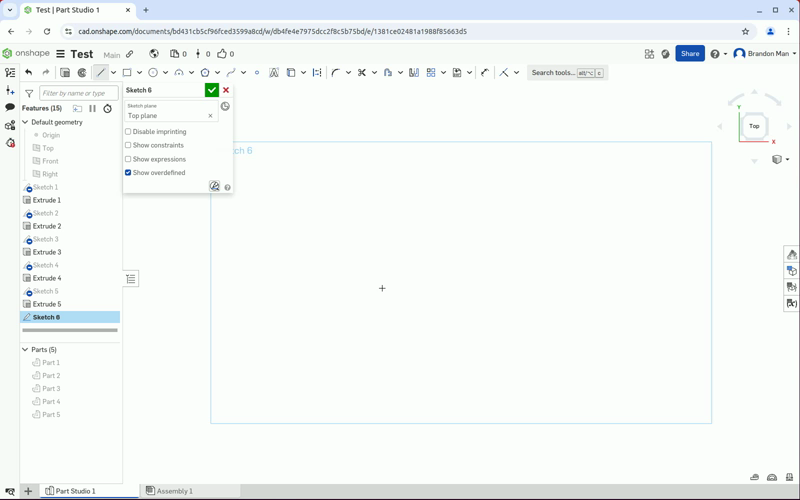
click(382, 287)
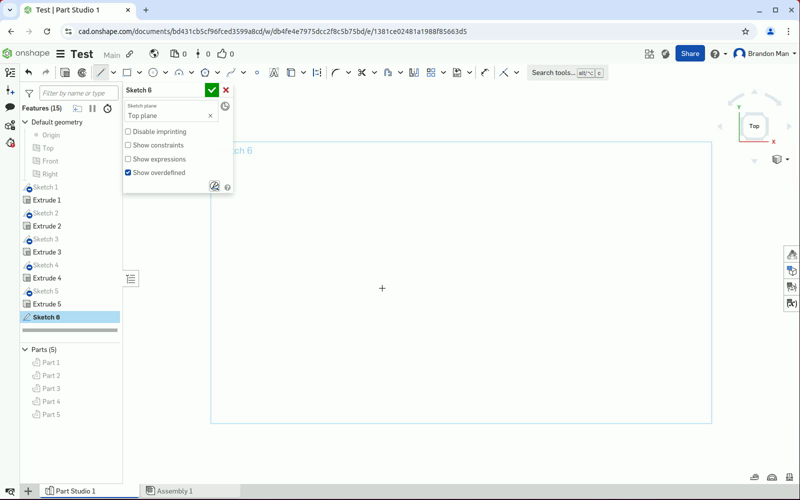
key_up(shift)
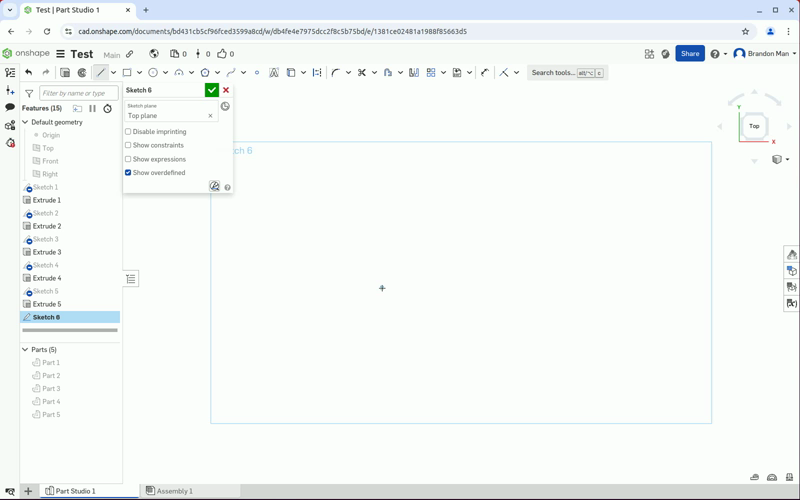
key_down(shift)
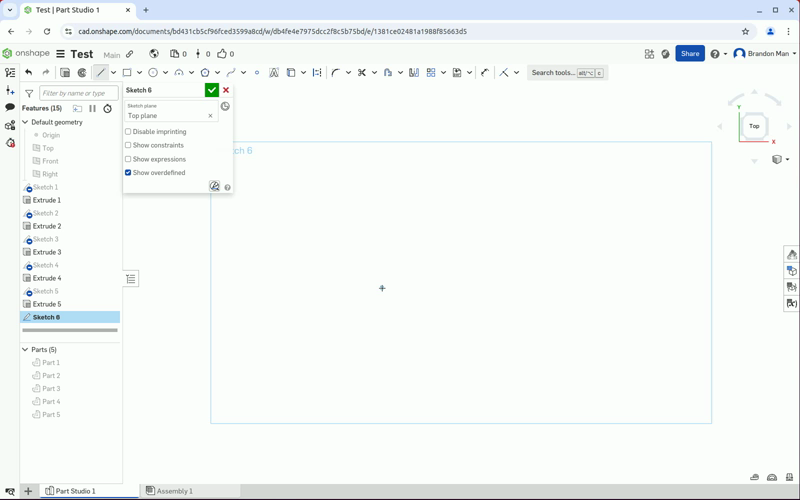
mouse_move(412, 287)
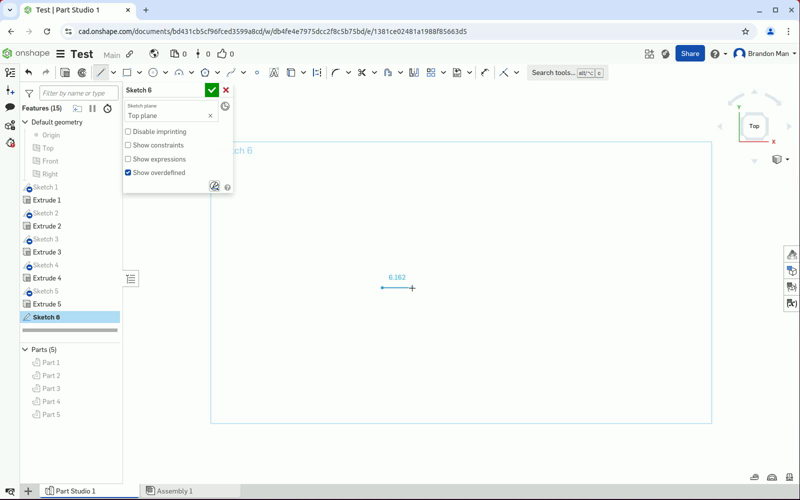
mouse_move(425, 287)
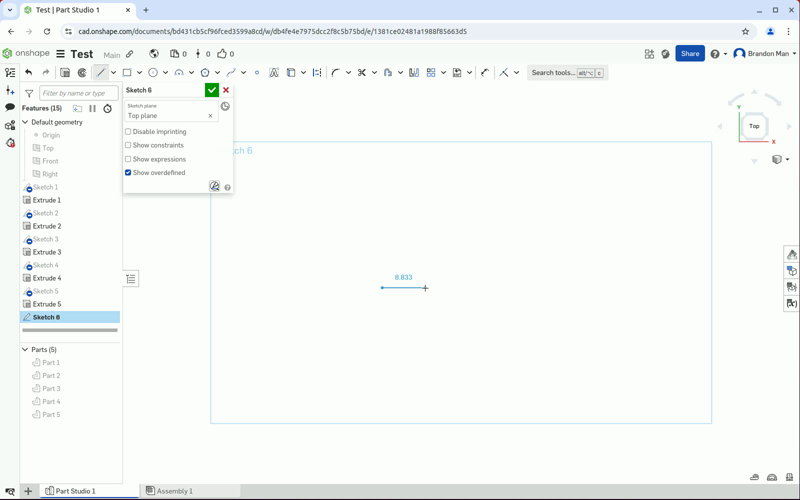
click(425, 287)
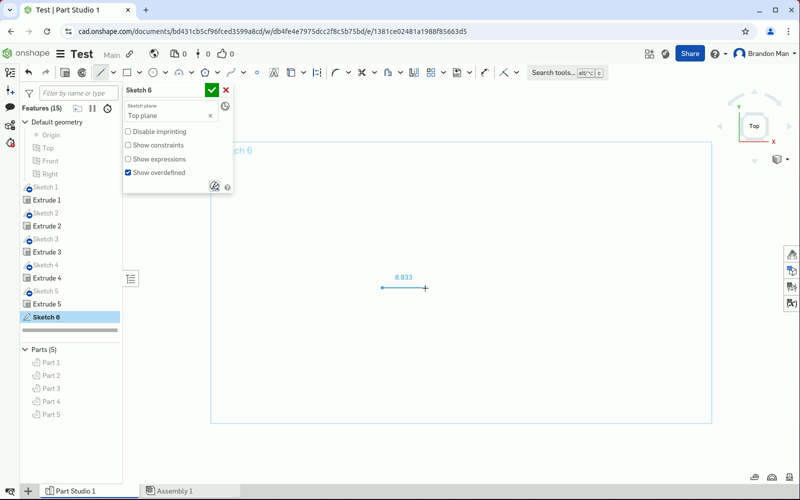
key_up(shift)
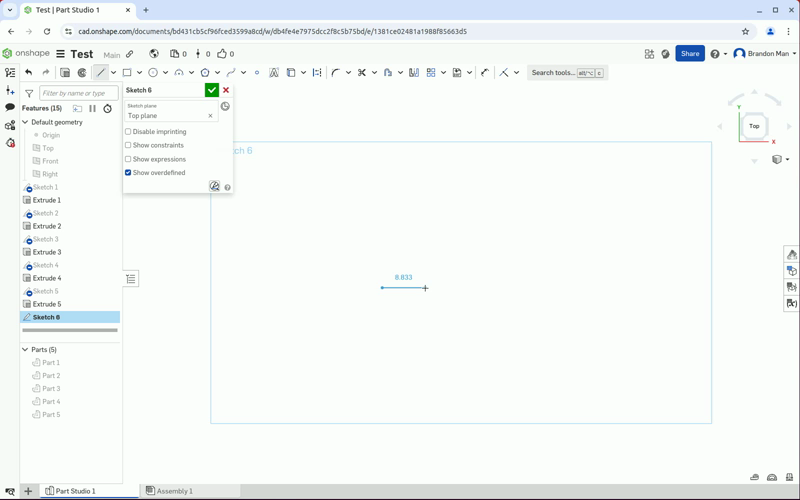
key_down(shift)
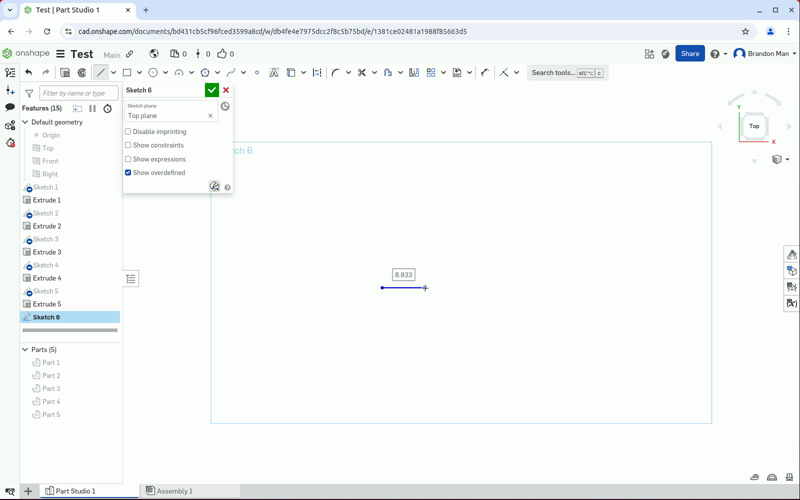
mouse_move(455, 287)
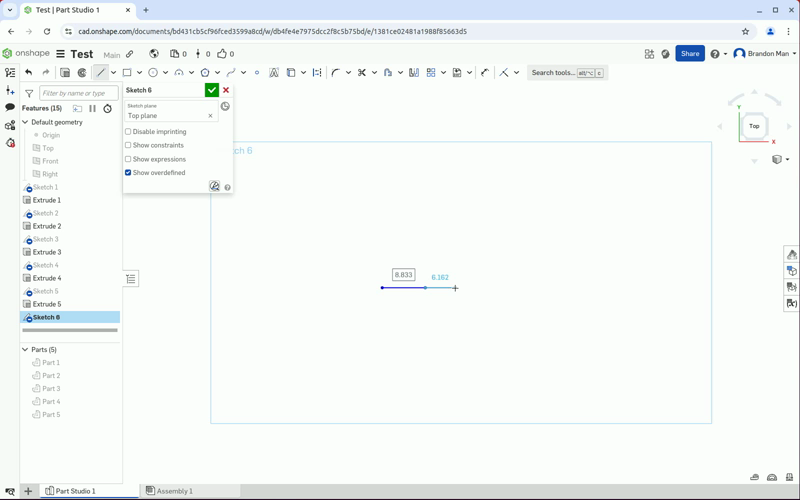
mouse_move(425, 279)
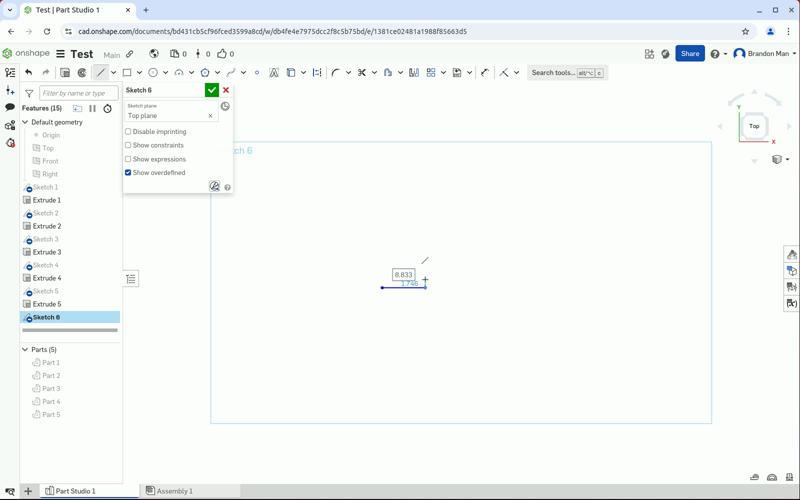
click(425, 279)
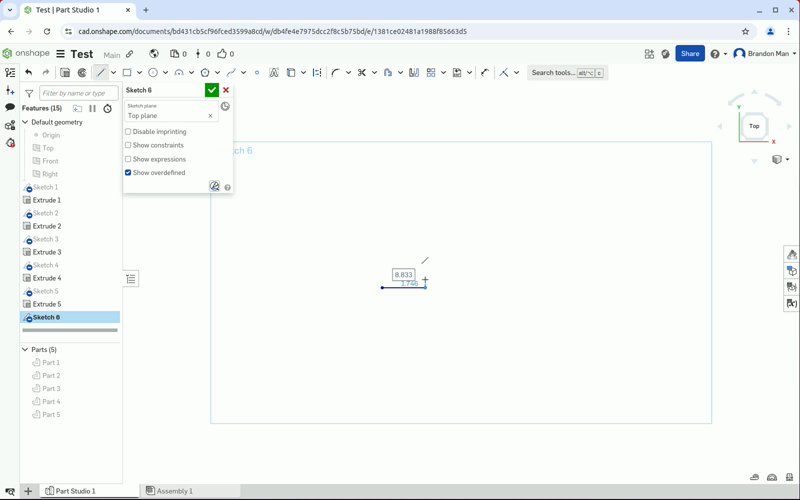
key_up(shift)
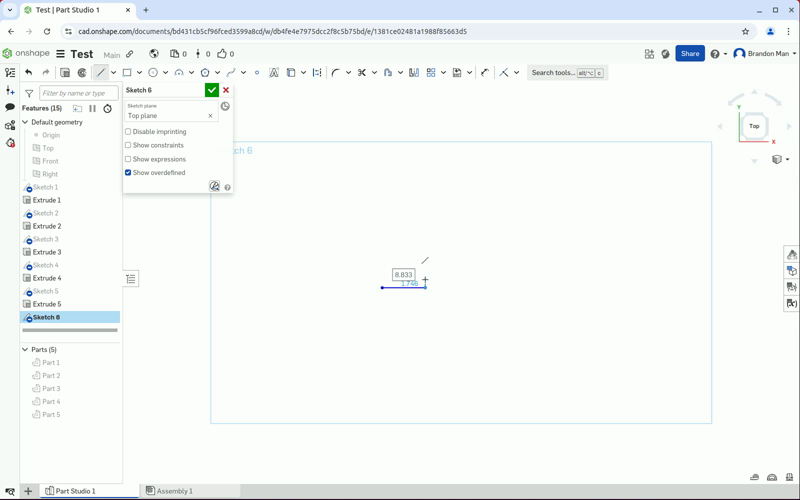
key_down(shift)
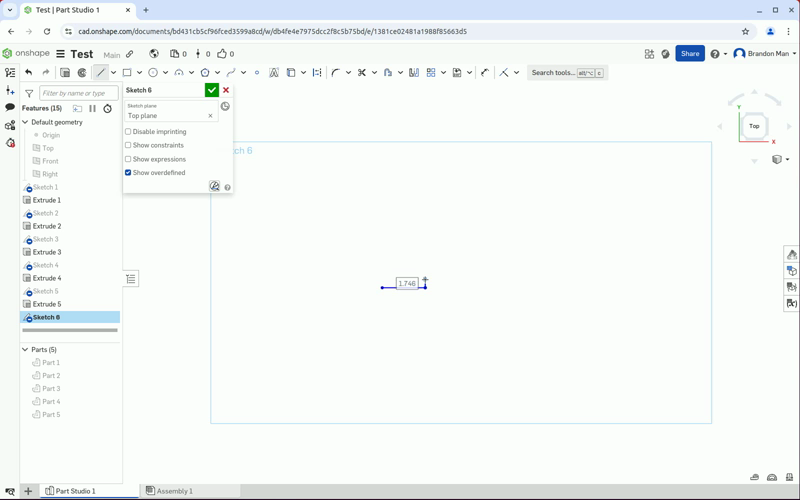
mouse_move(455, 279)
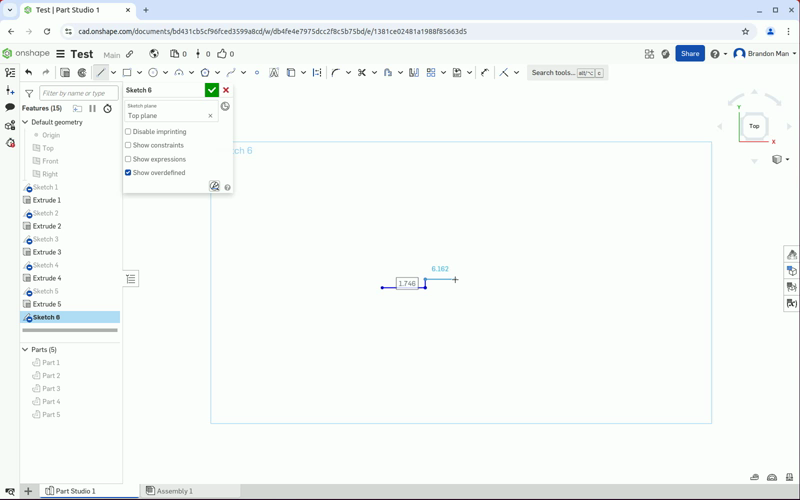
mouse_move(382, 279)
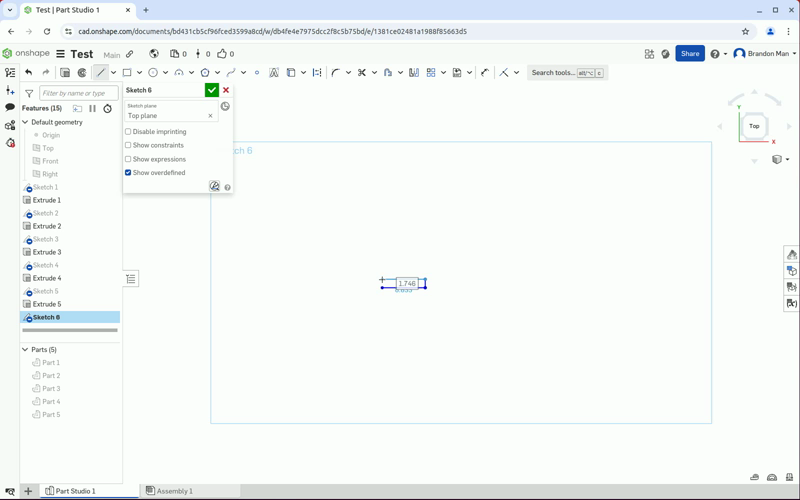
click(382, 279)
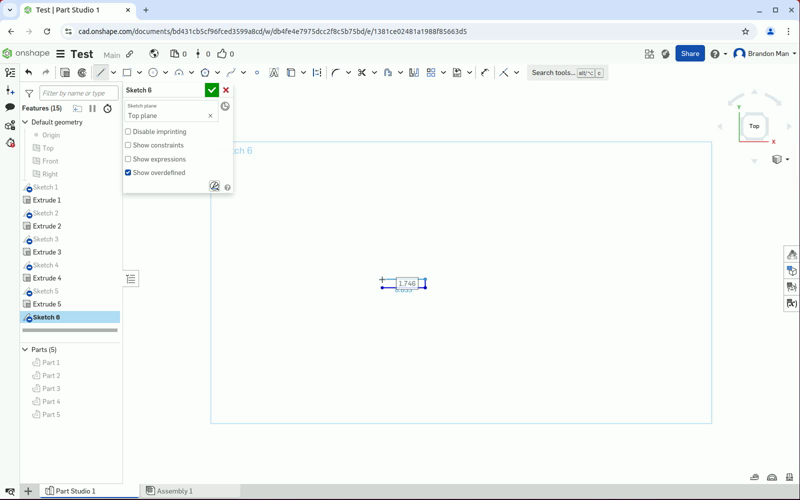
key_up(shift)
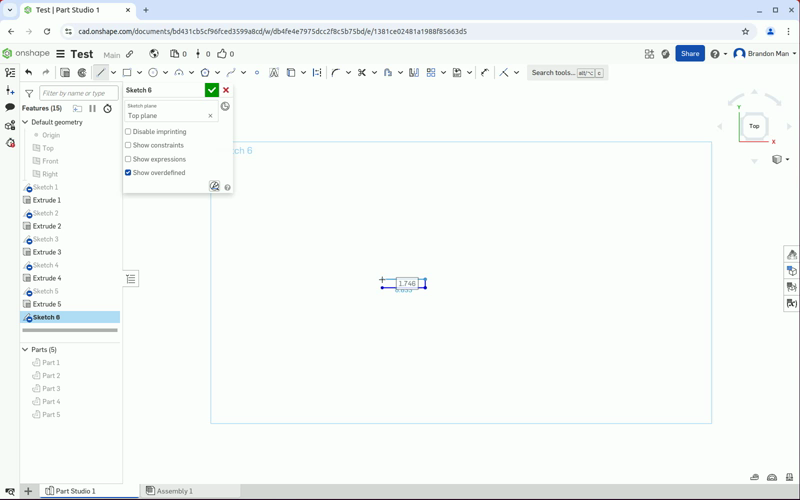
mouse_move(412, 279)
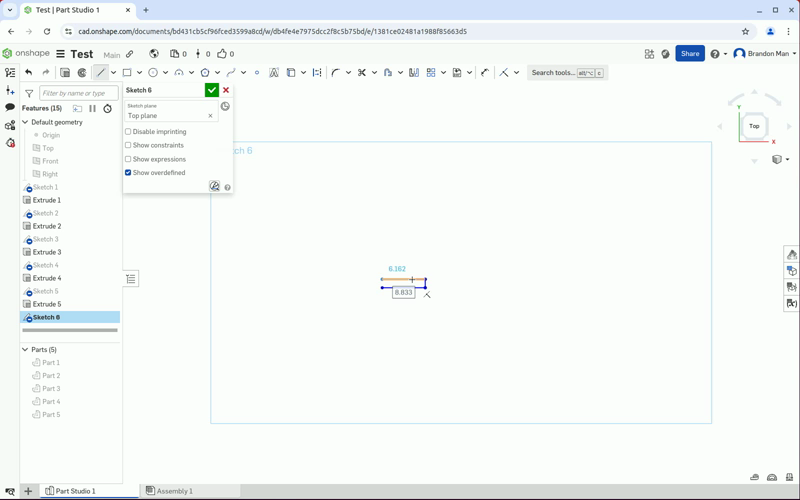
key_down(shift)
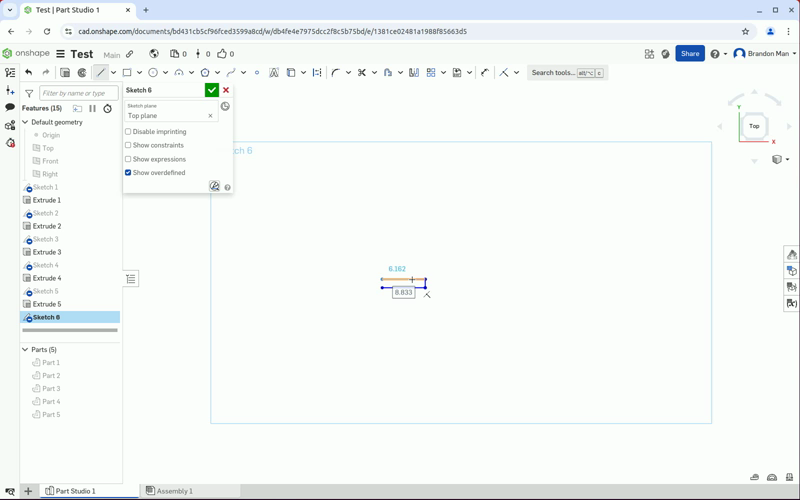
mouse_move(382, 287)
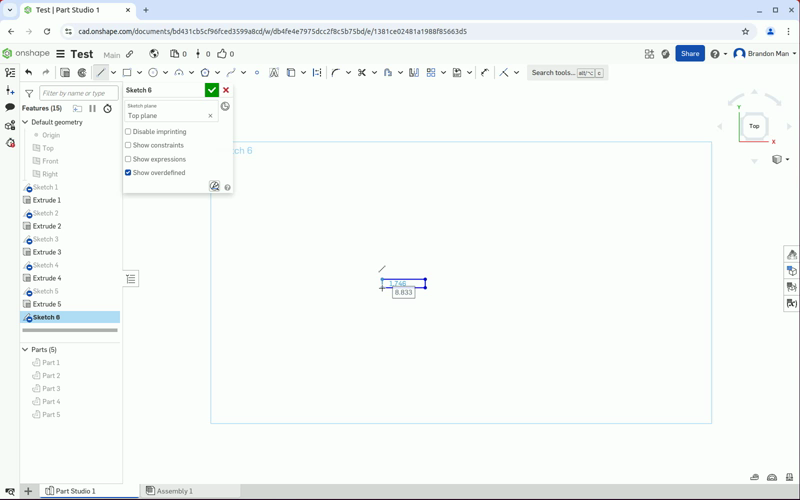
key_up(shift)
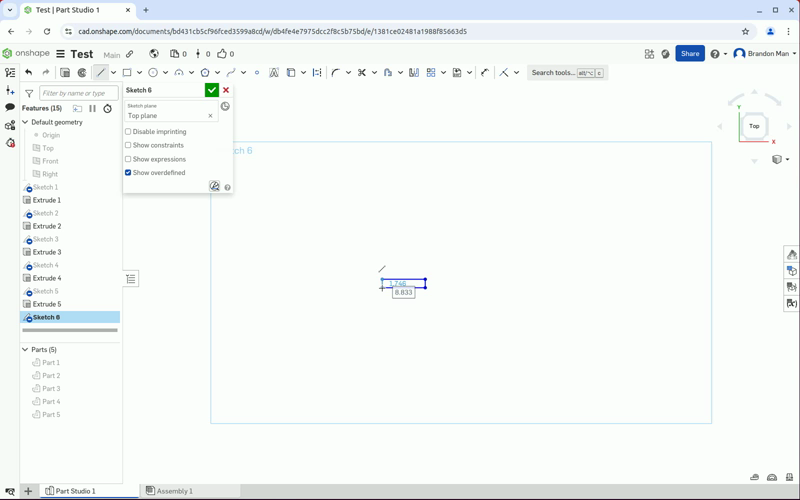
click(382, 287)
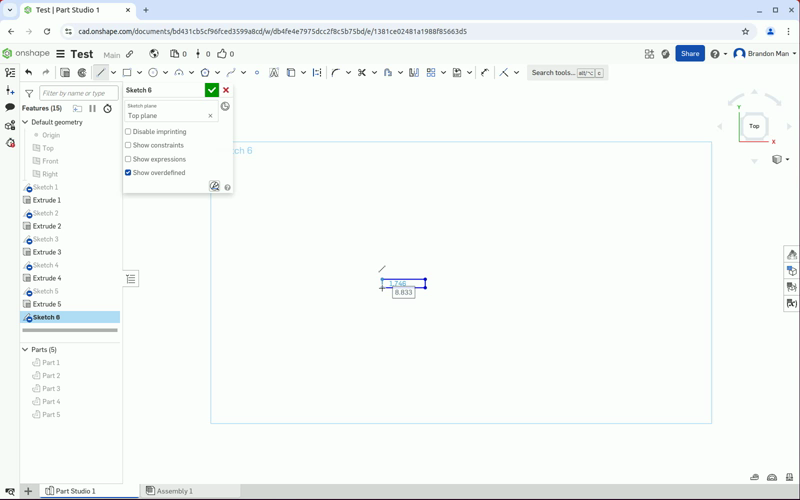
key(esc)
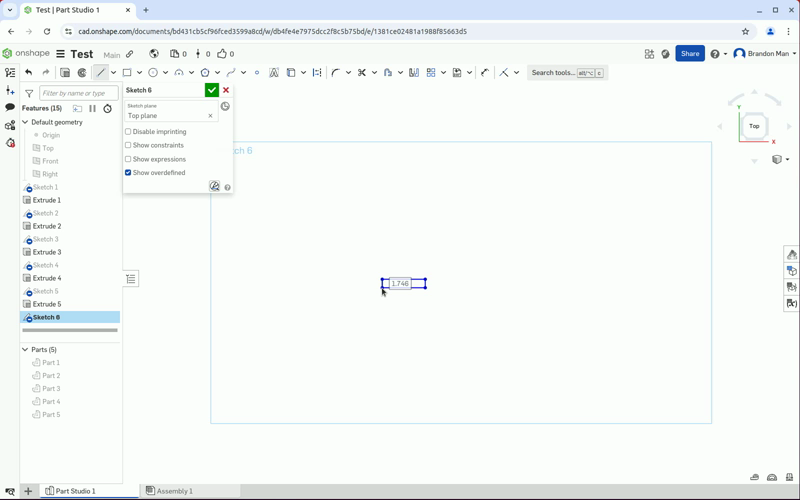
mouse_move(386, 280)
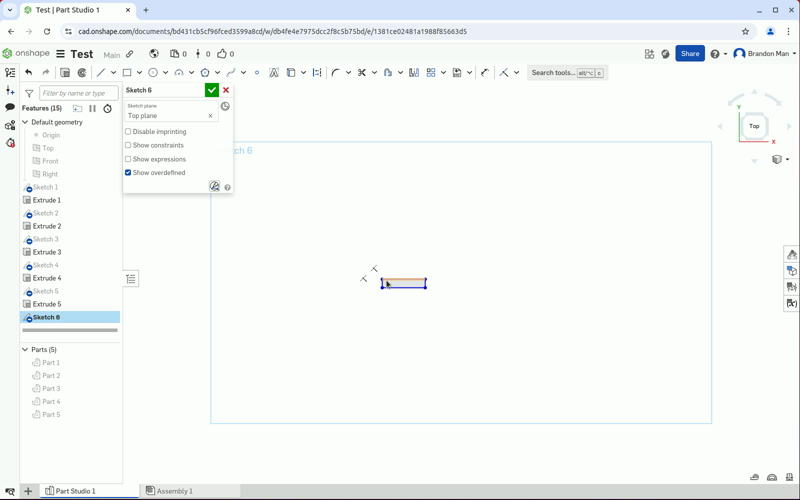
scroll(6)
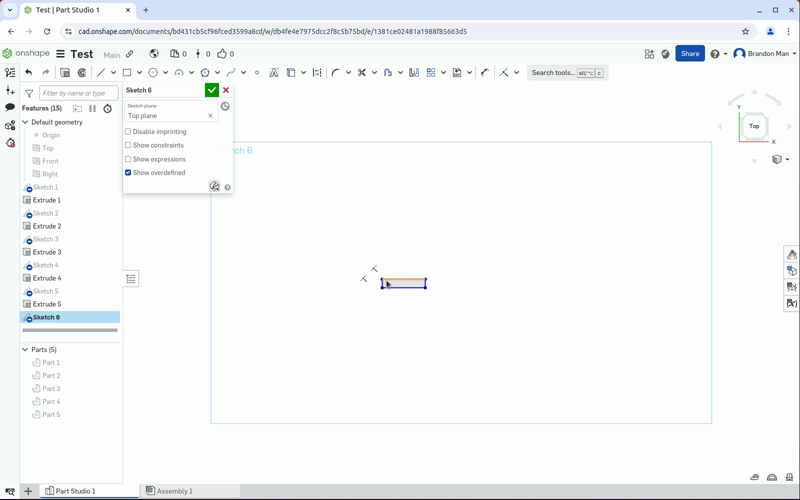
scroll(6)
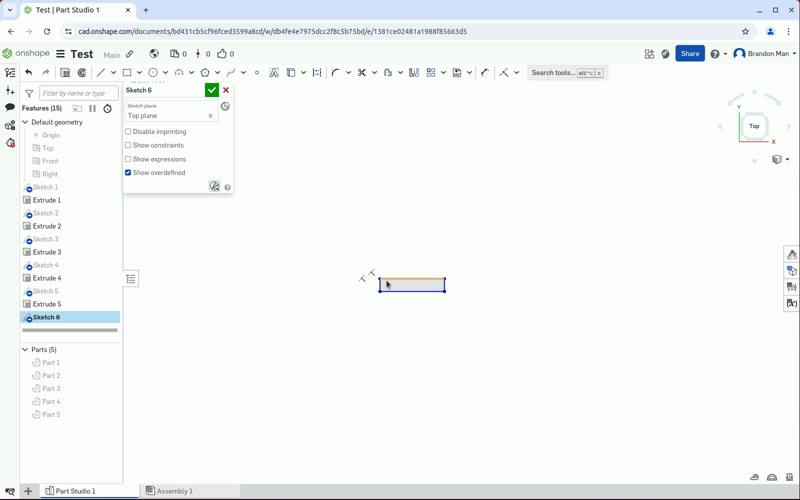
scroll(6)
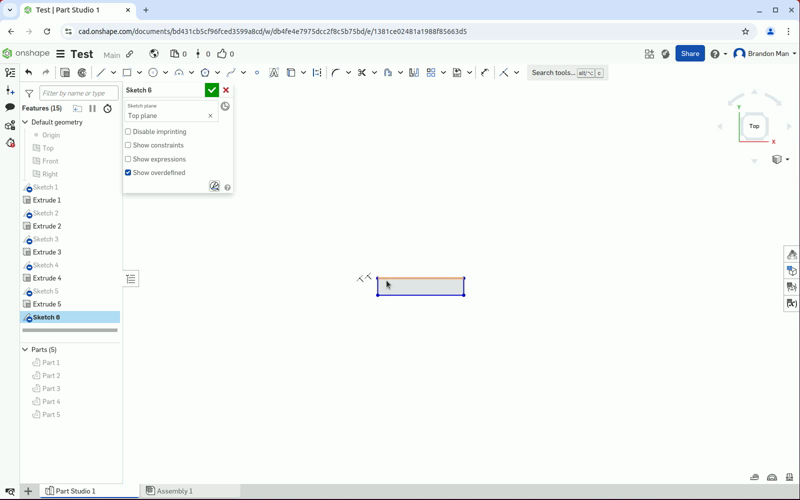
scroll(6)
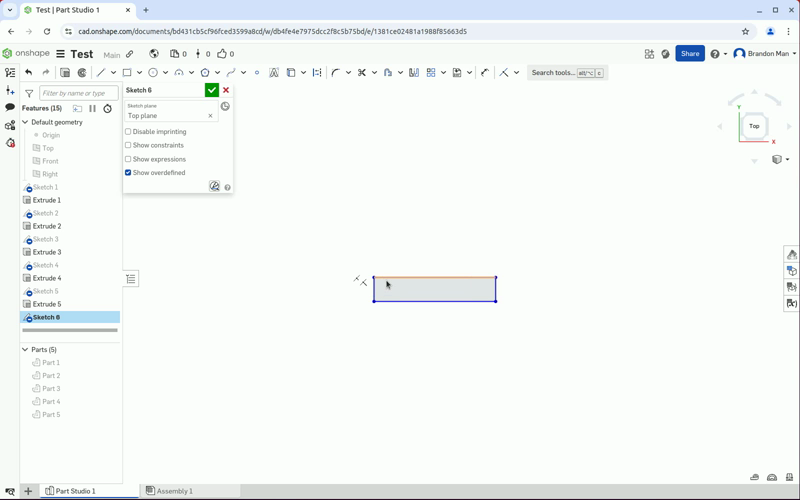
scroll(6)
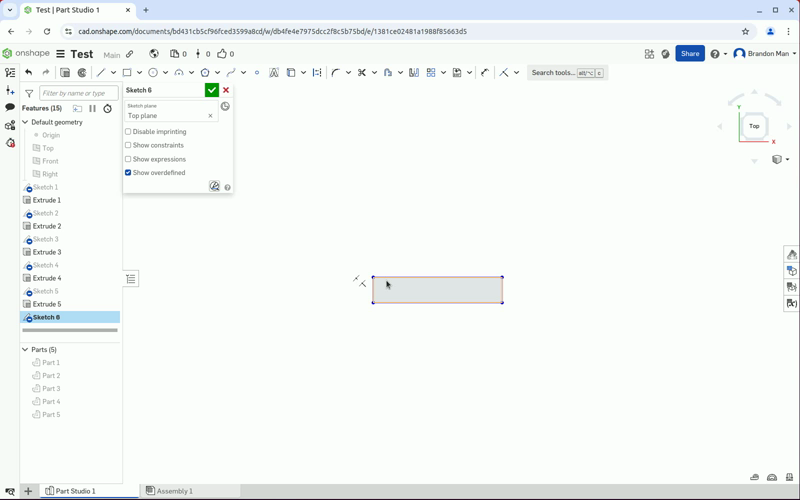
scroll(6)
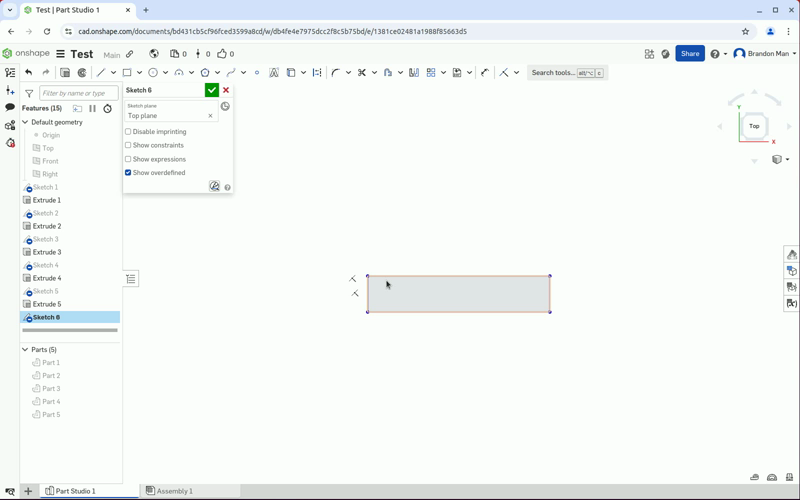
scroll(6)
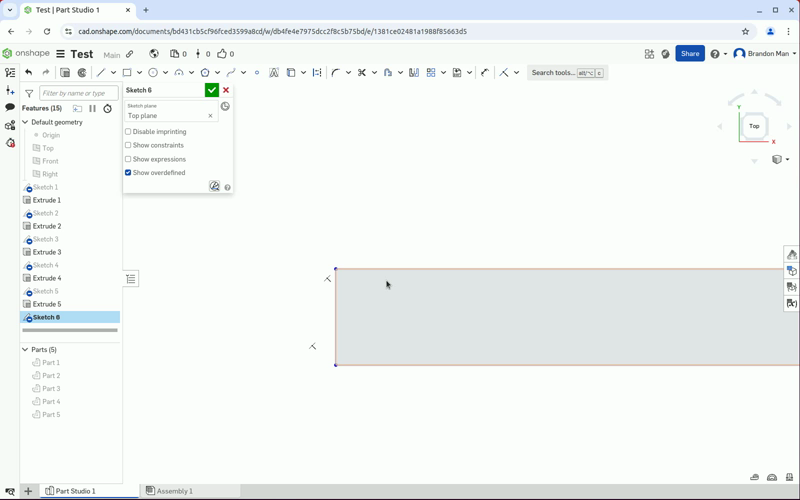
click(386, 280)
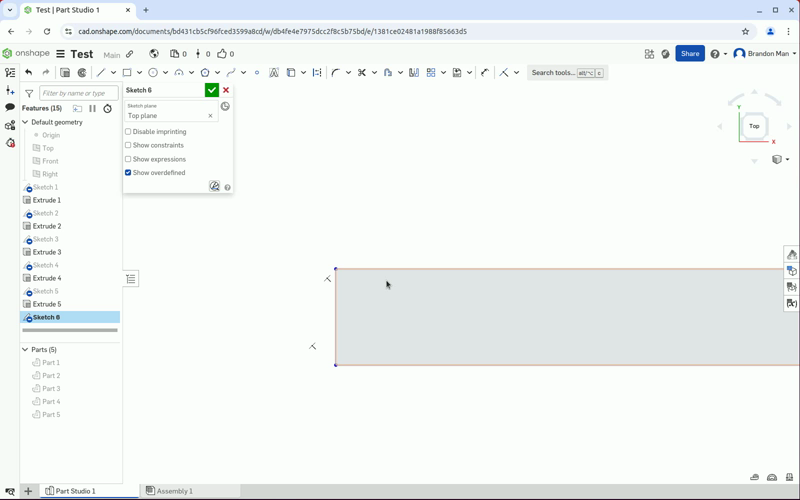
scroll(-6)
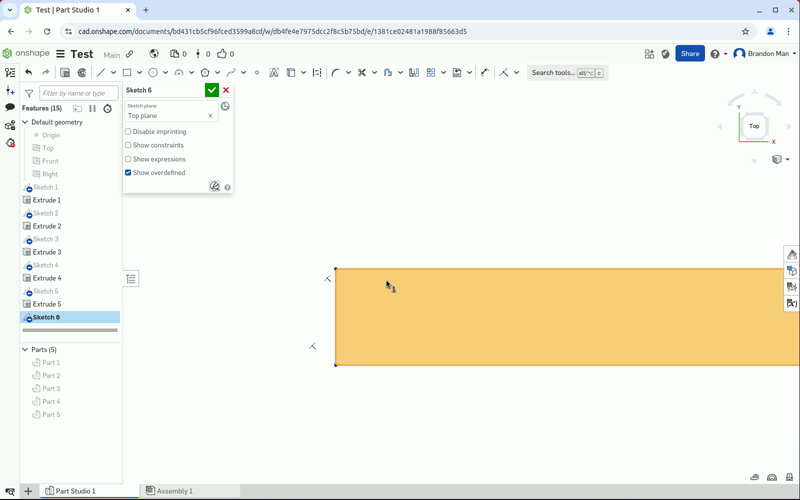
scroll(-6)
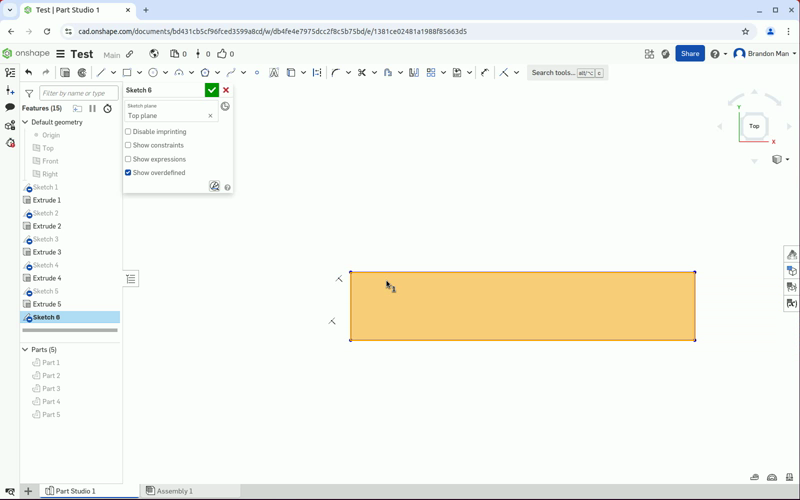
scroll(-6)
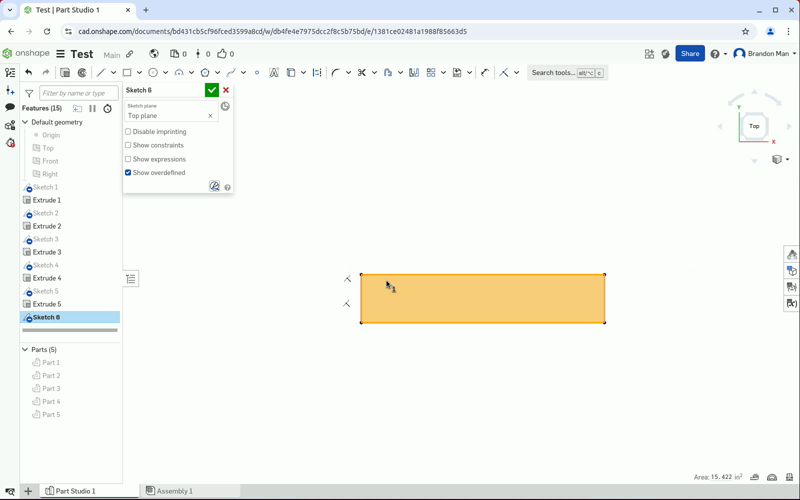
scroll(-6)
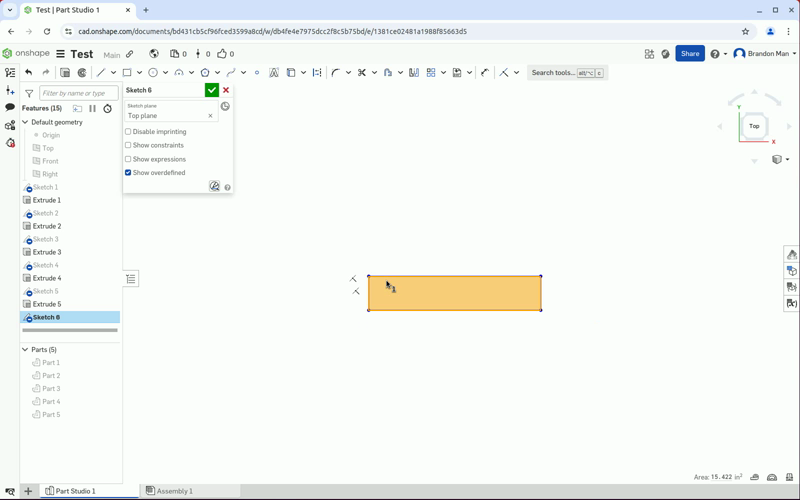
scroll(-6)
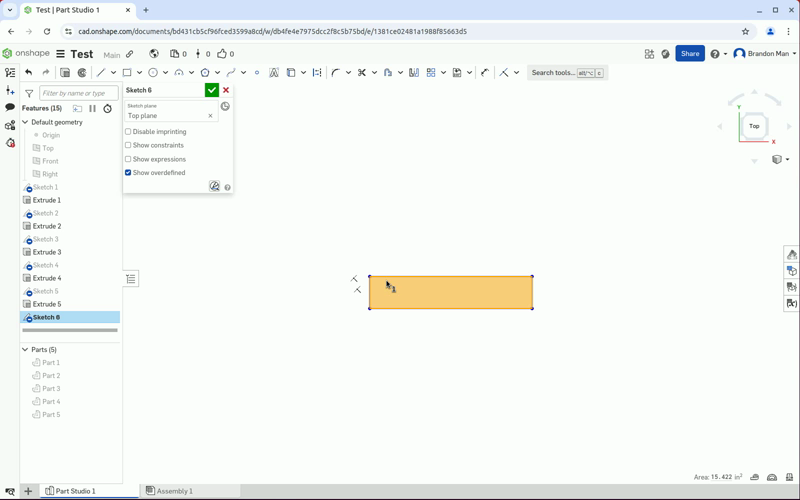
scroll(-6)
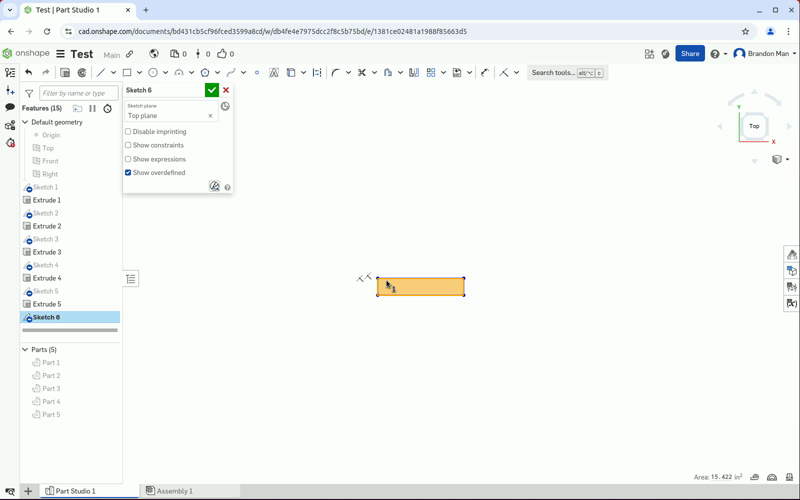
scroll(-6)
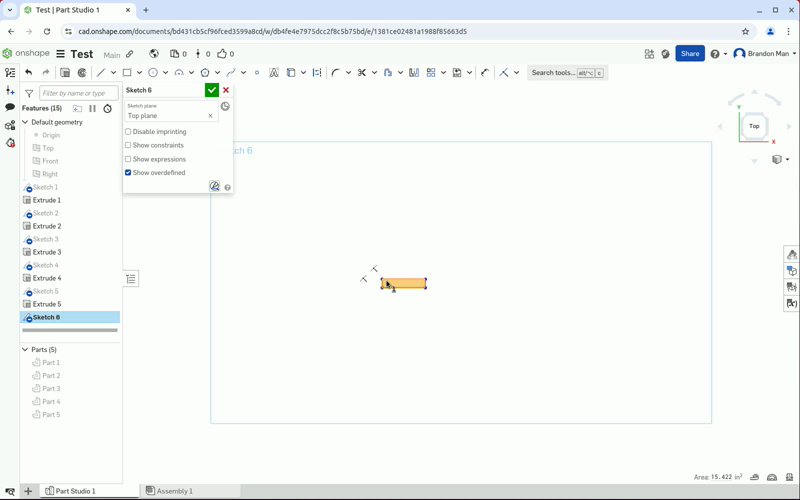
mouse_move(73, 352)
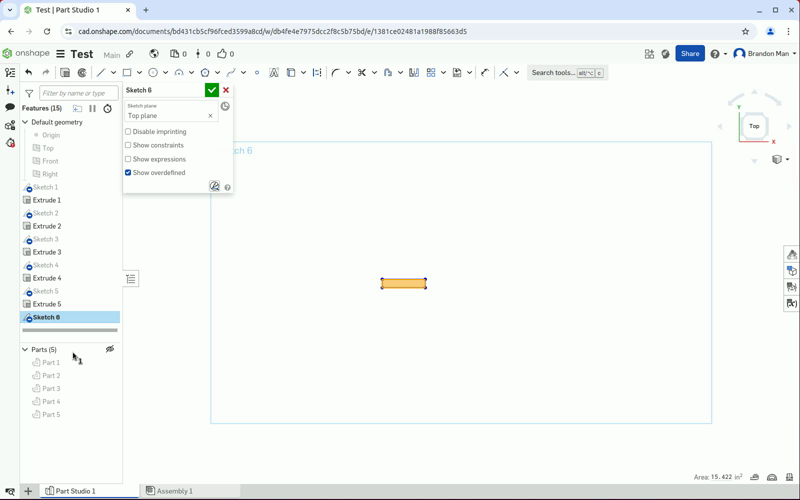
key(shift+y)
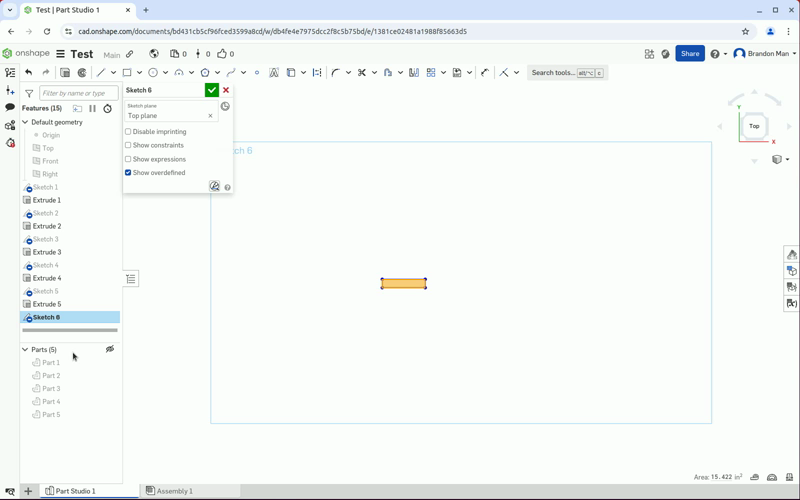
key(shift+e)
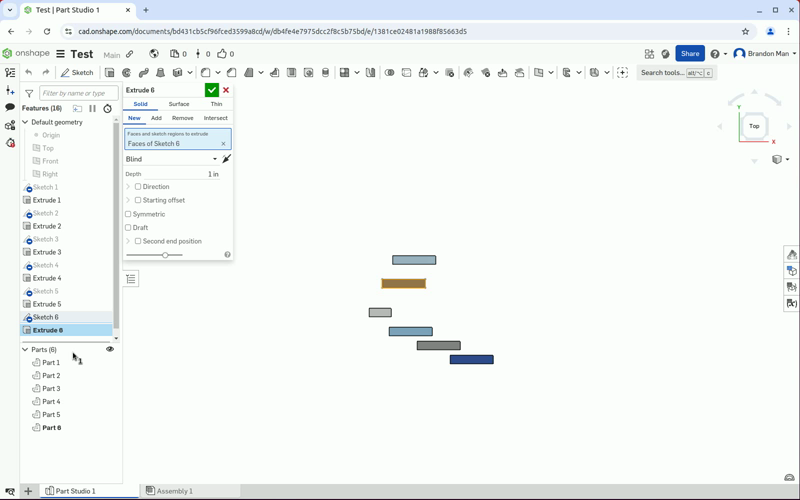
mouse_move(143, 106)
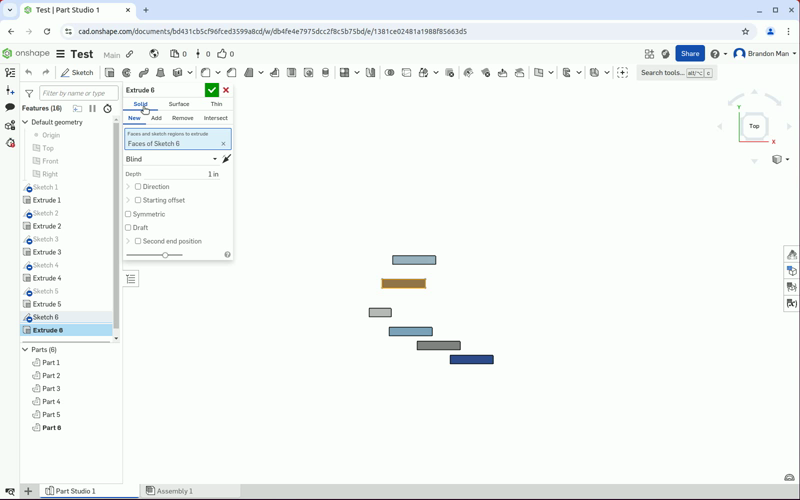
click(143, 106)
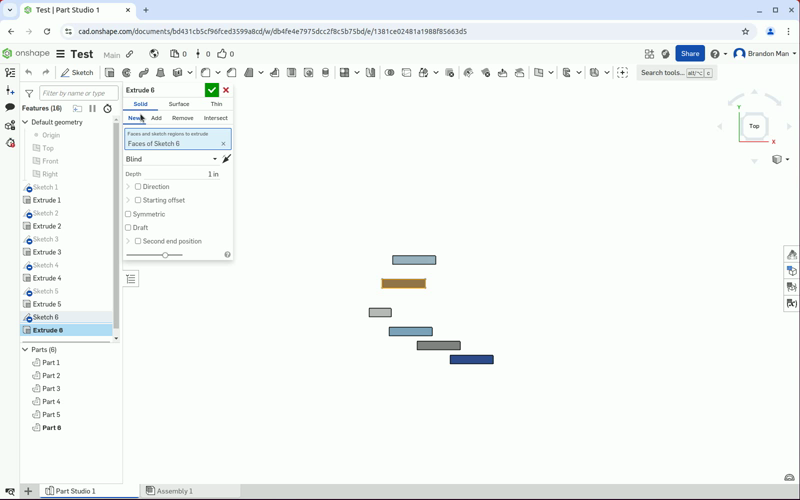
mouse_move(137, 120)
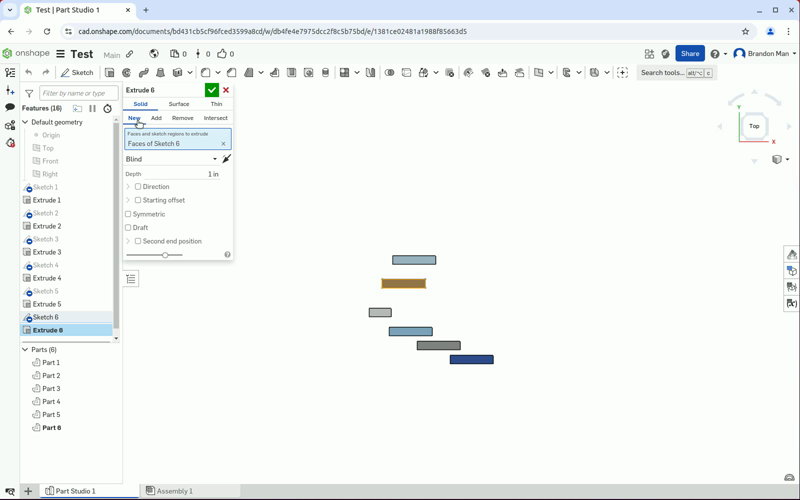
click(137, 120)
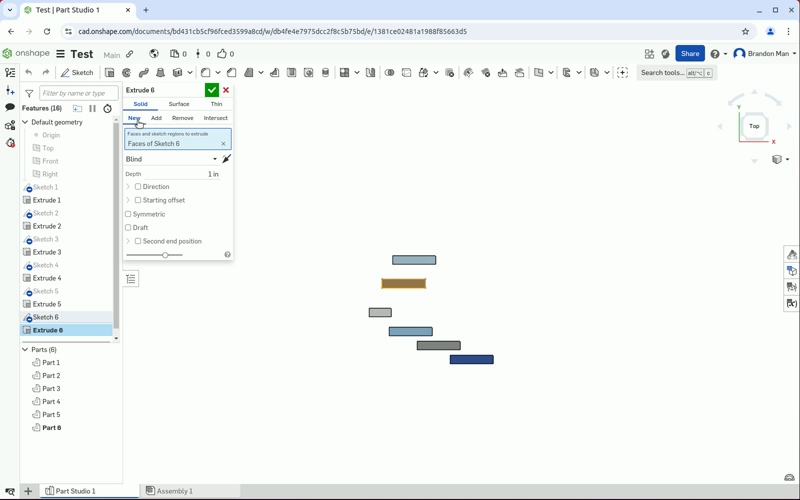
key(tab, 4)
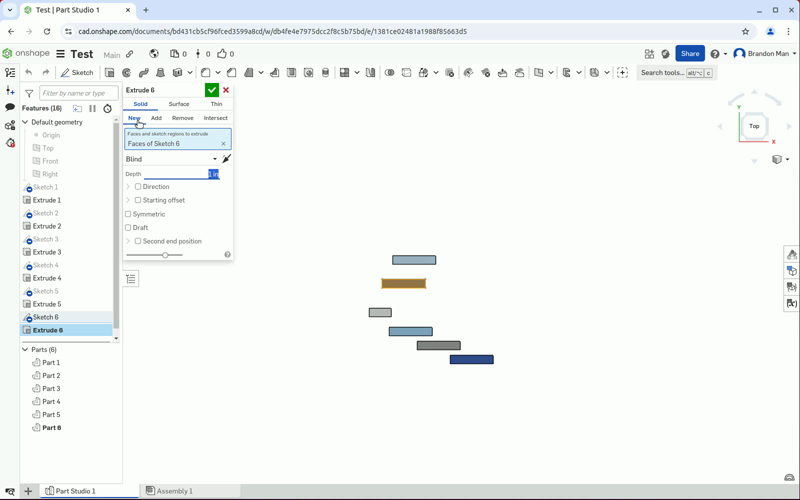
text(0.481)
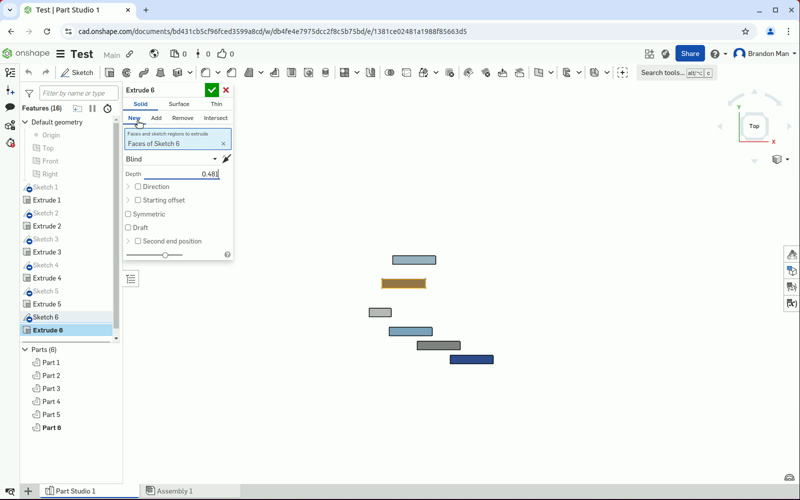
key(enter)
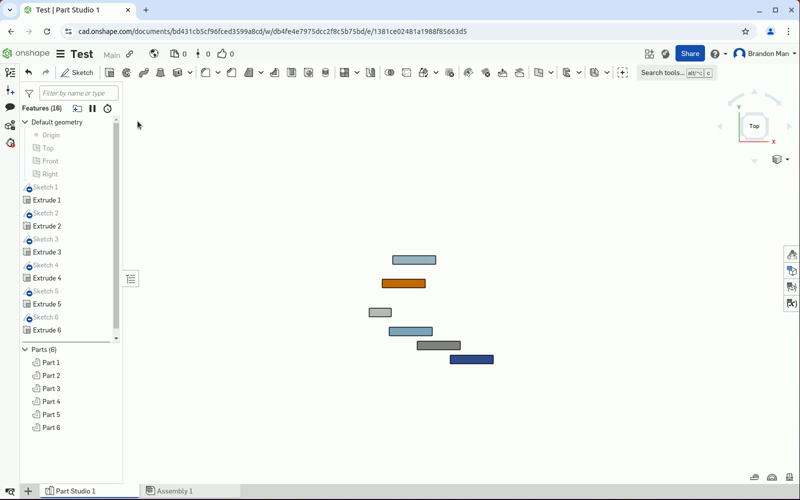
key(shift+h)
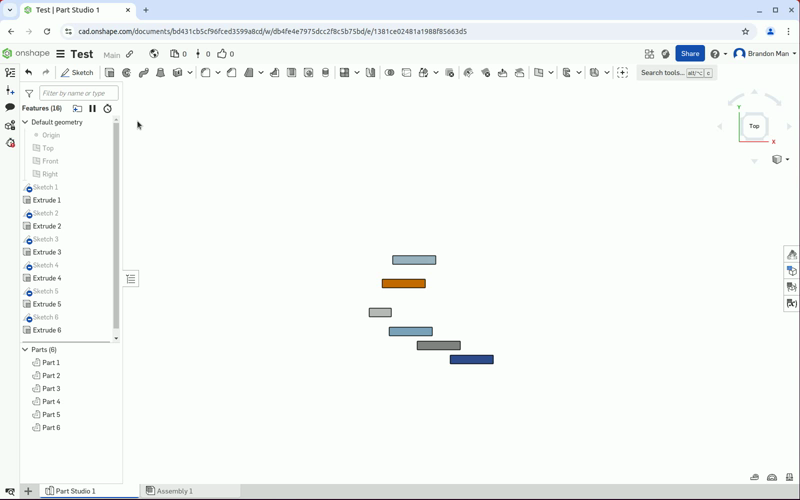
key(shift+h)
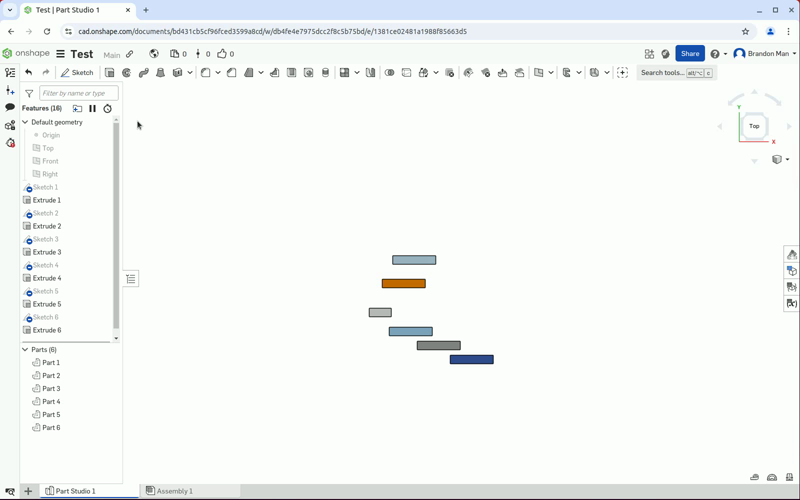
mouse_move(69, 189)
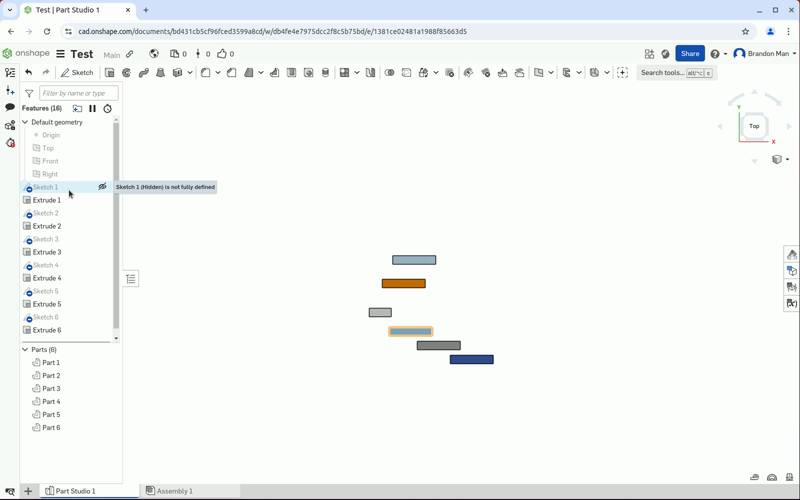
click(69, 189)
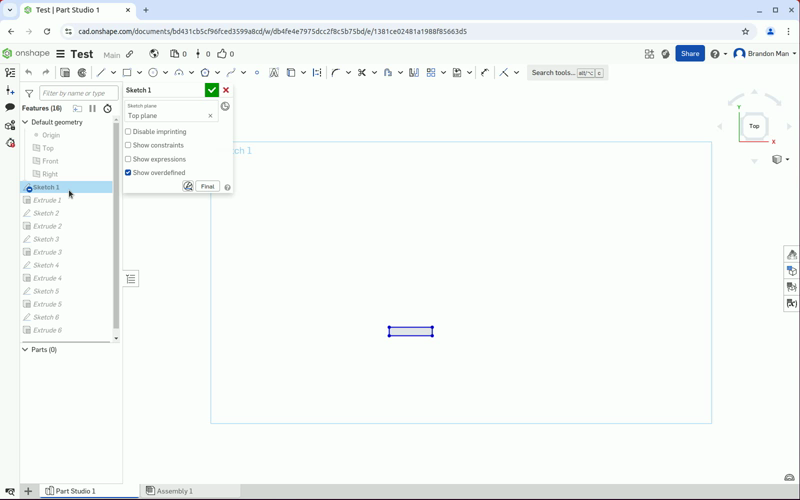
mouse_move(229, 92)
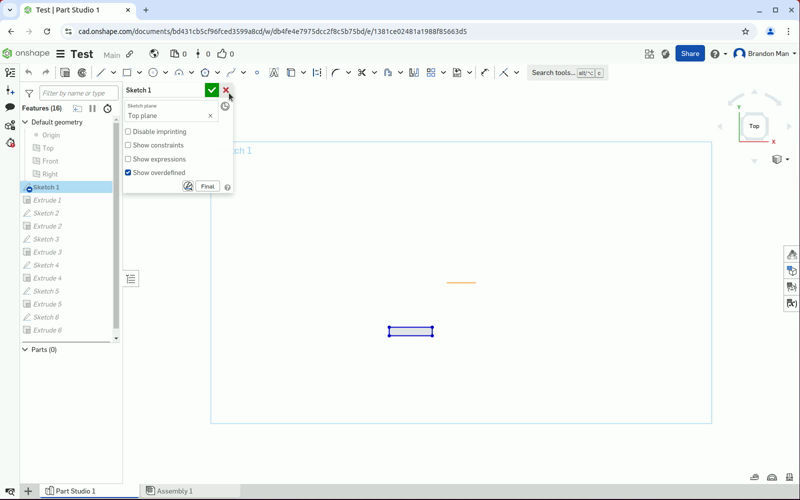
click(229, 92)
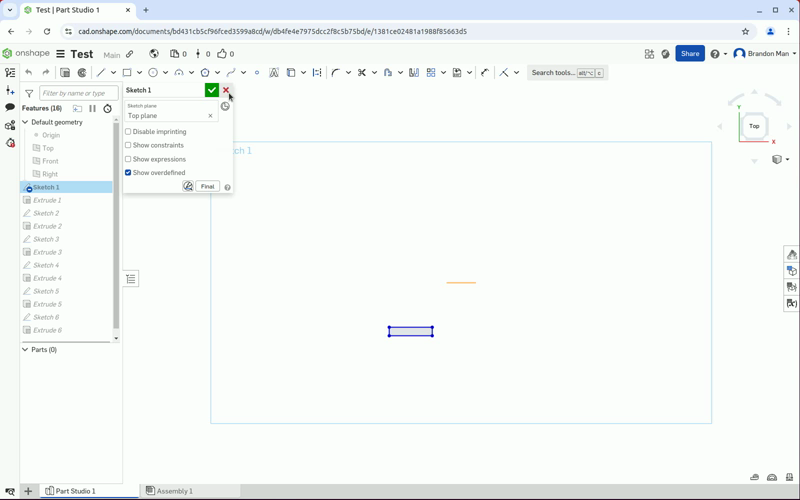
key(shift+s)
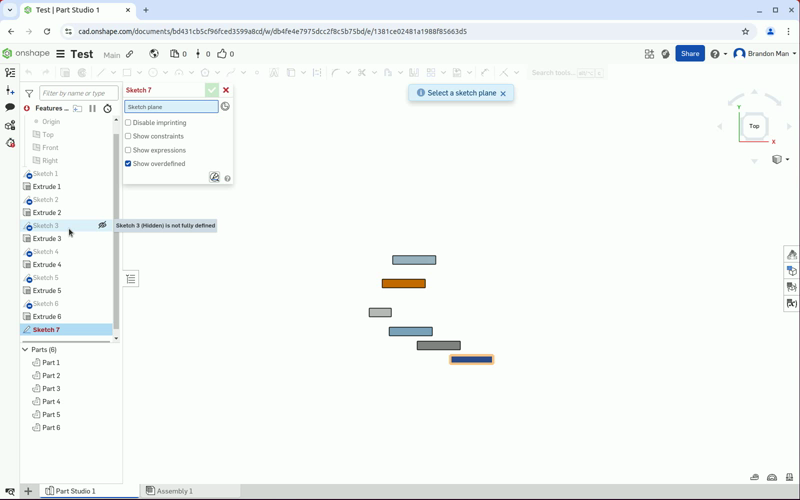
scroll(3)
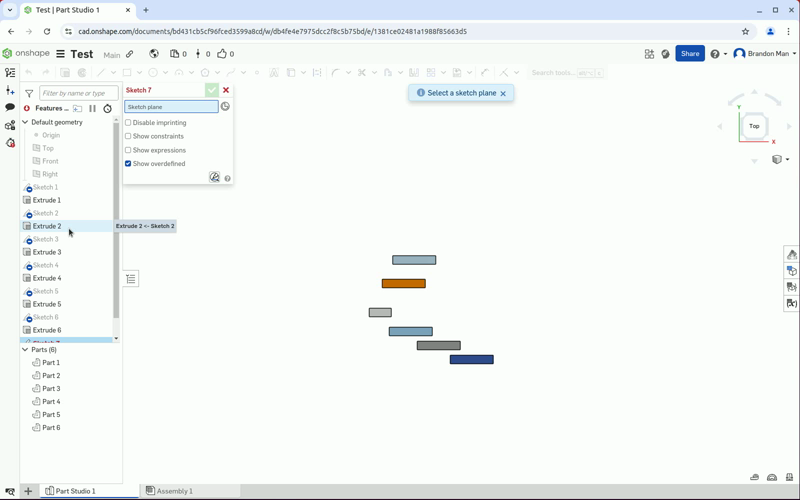
mouse_move(69, 150)
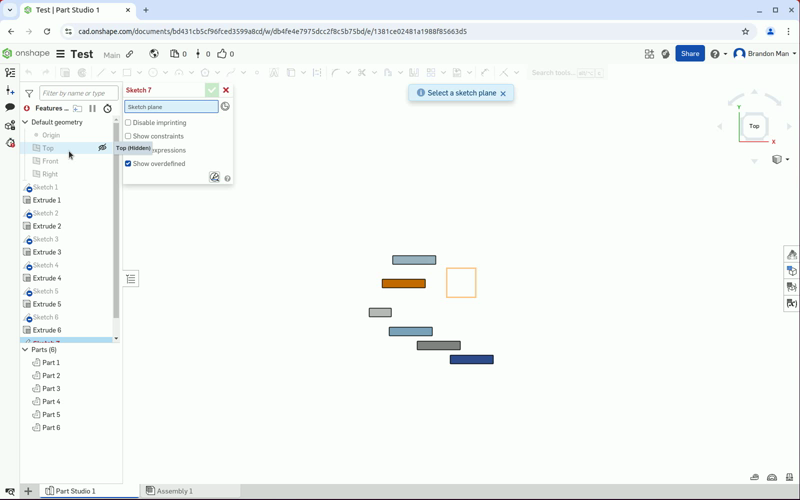
click(69, 150)
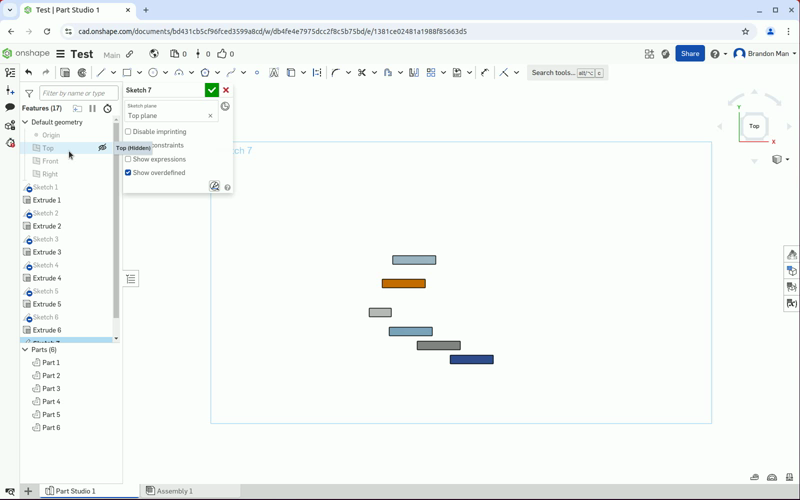
mouse_move(73, 352)
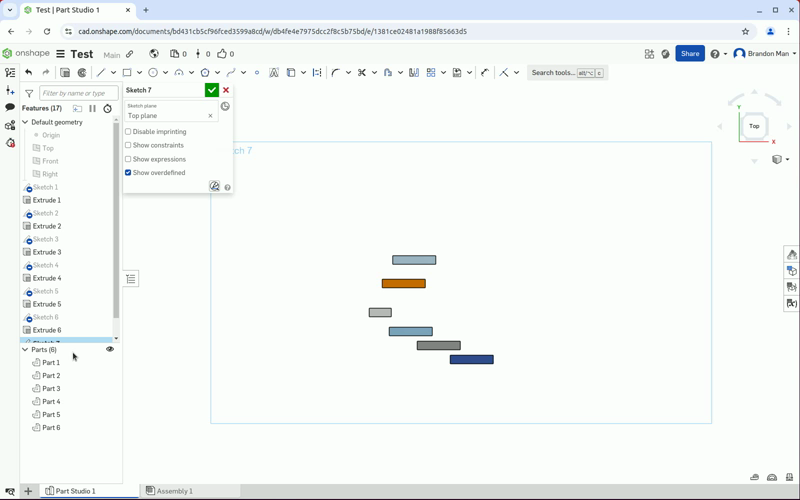
key(y)
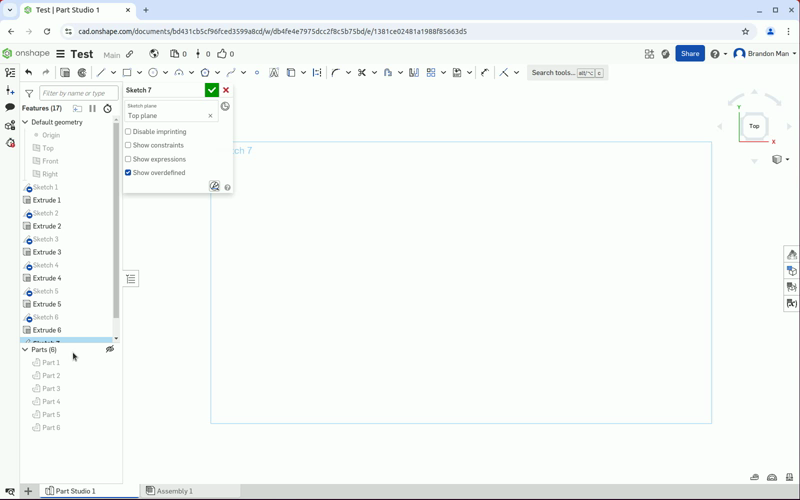
key(l)
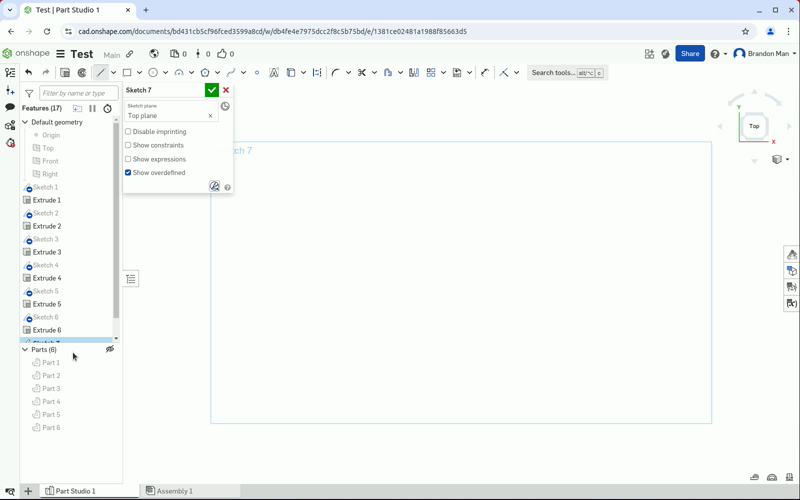
key_down(shift)
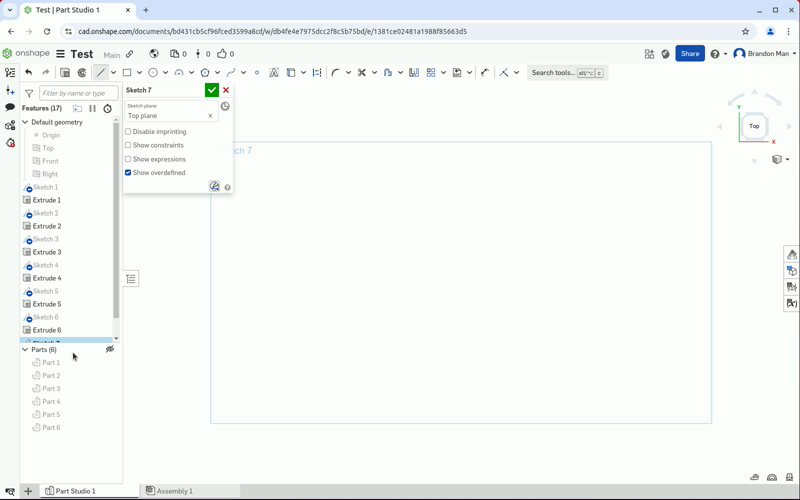
mouse_move(348, 293)
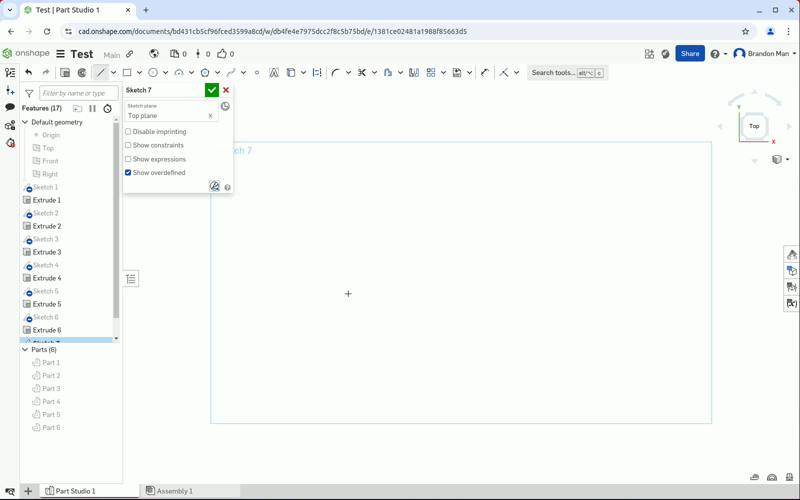
click(348, 293)
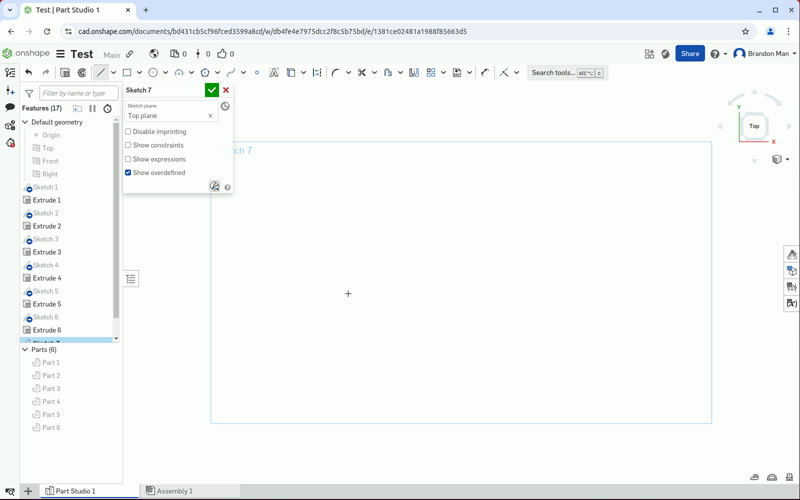
key_up(shift)
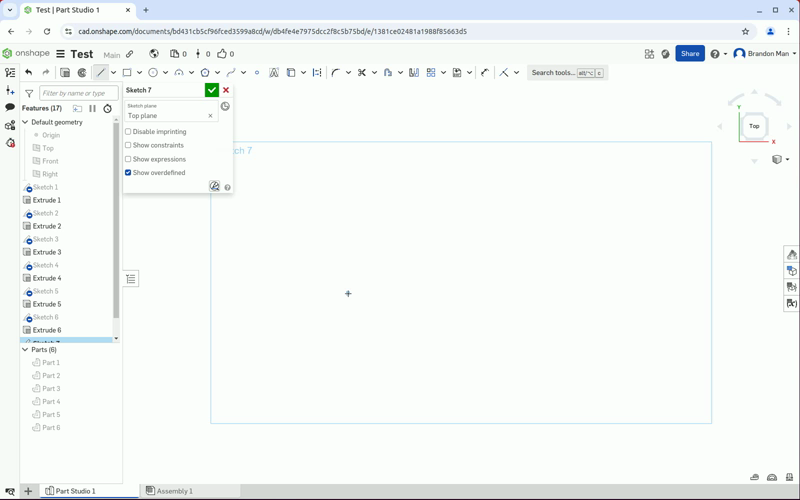
key_down(shift)
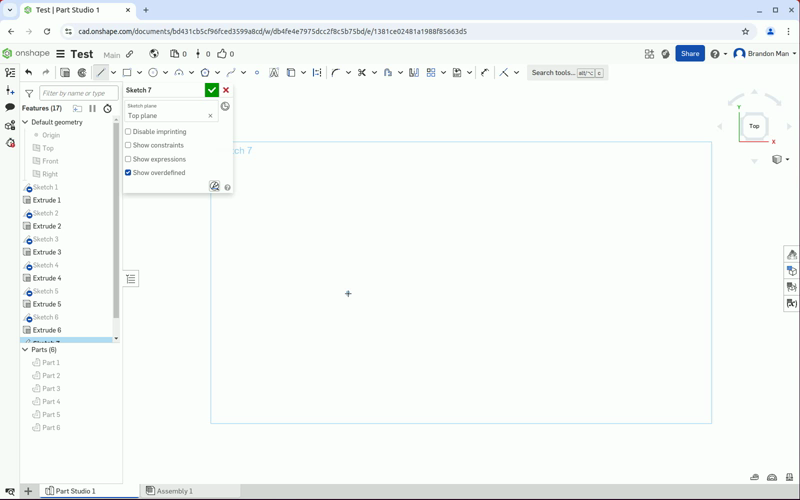
mouse_move(378, 293)
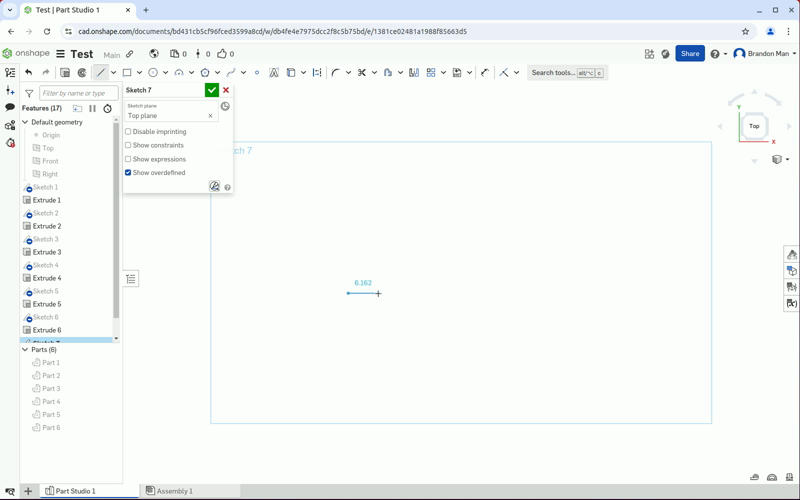
mouse_move(370, 293)
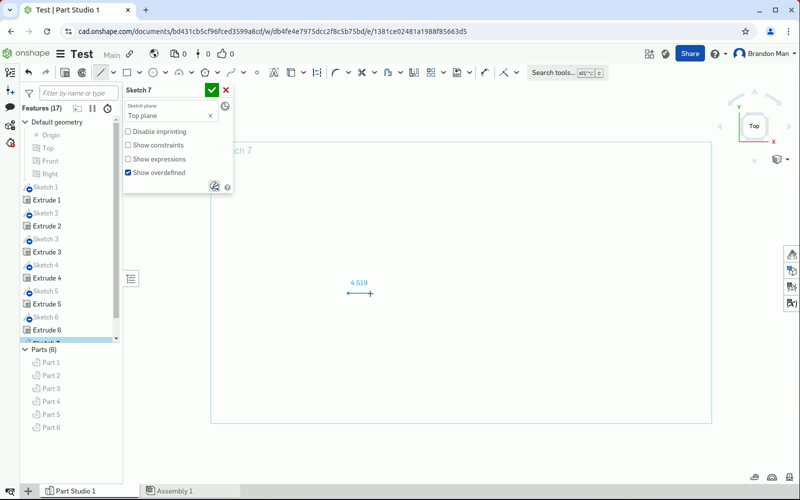
click(370, 293)
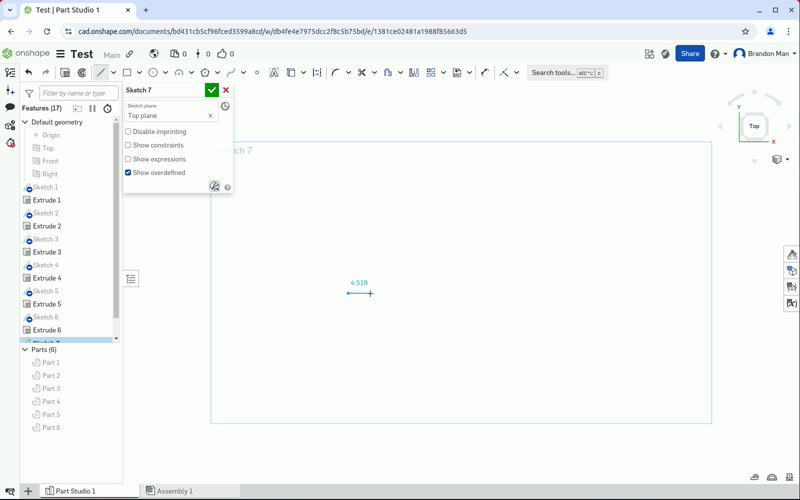
key_up(shift)
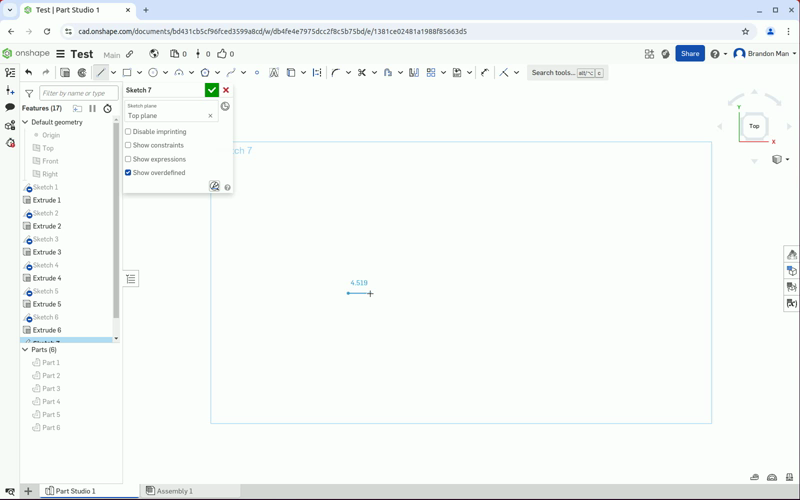
key_down(shift)
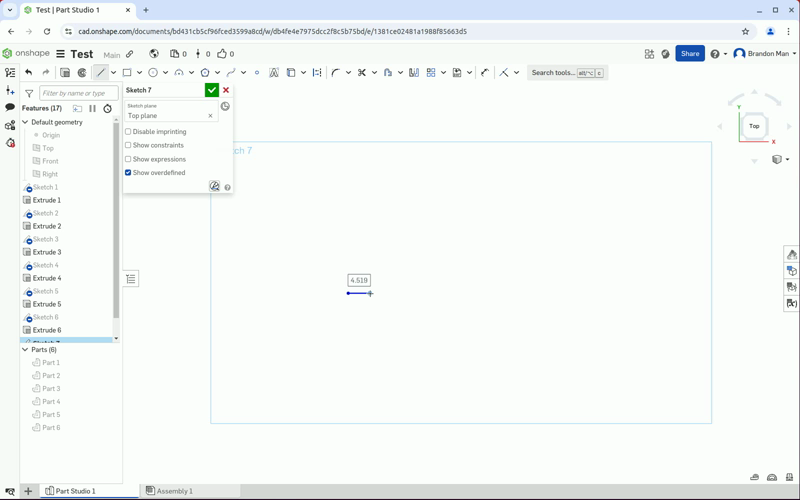
mouse_move(400, 293)
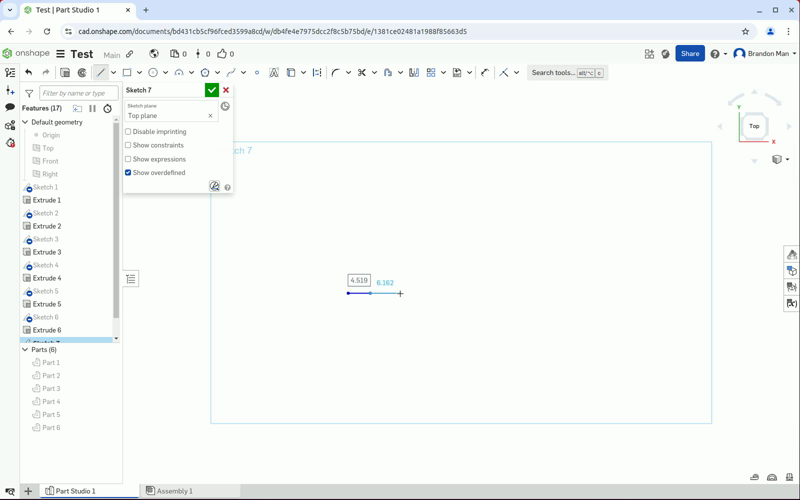
mouse_move(370, 284)
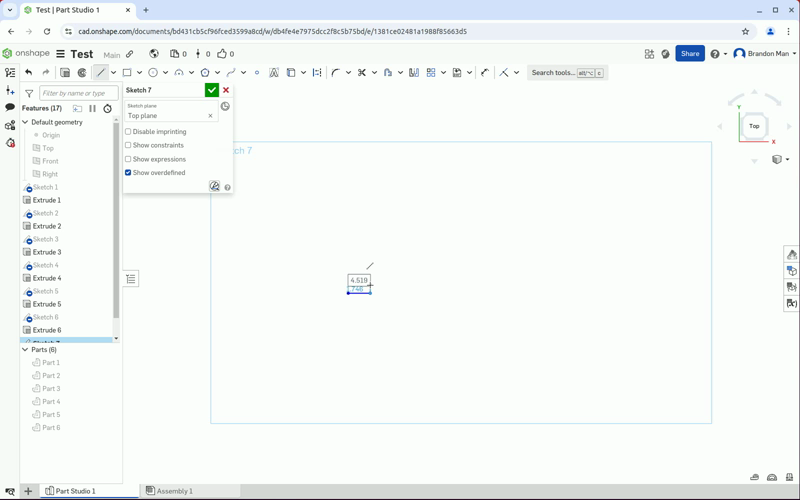
click(370, 284)
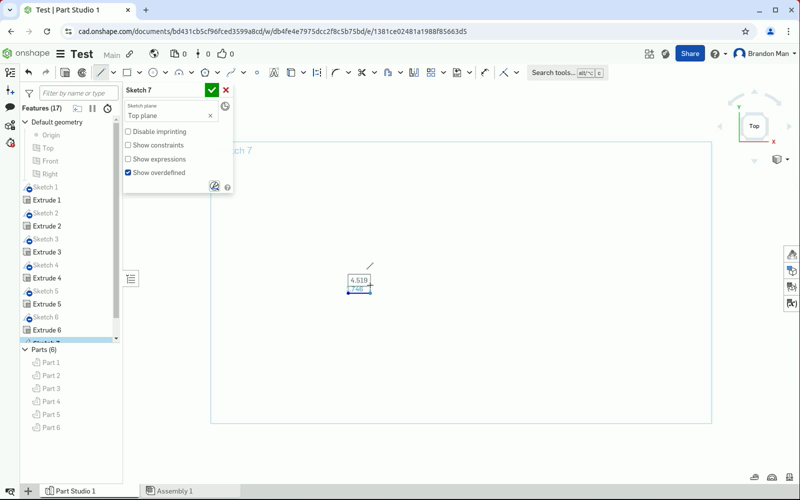
key_up(shift)
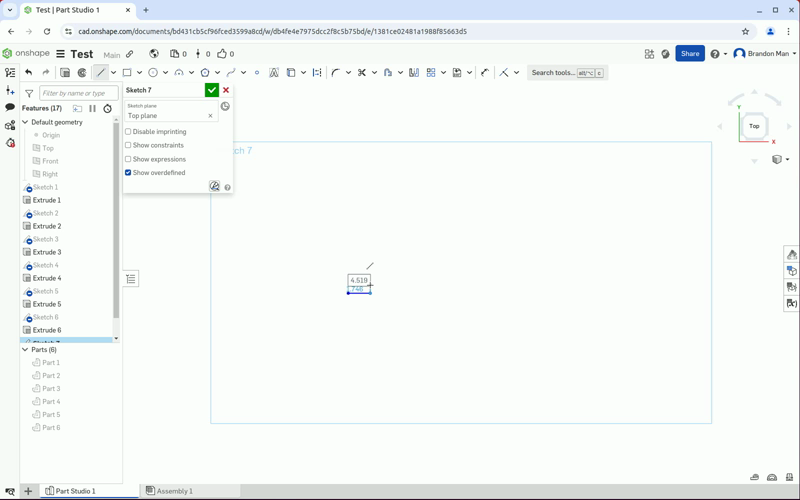
key_down(shift)
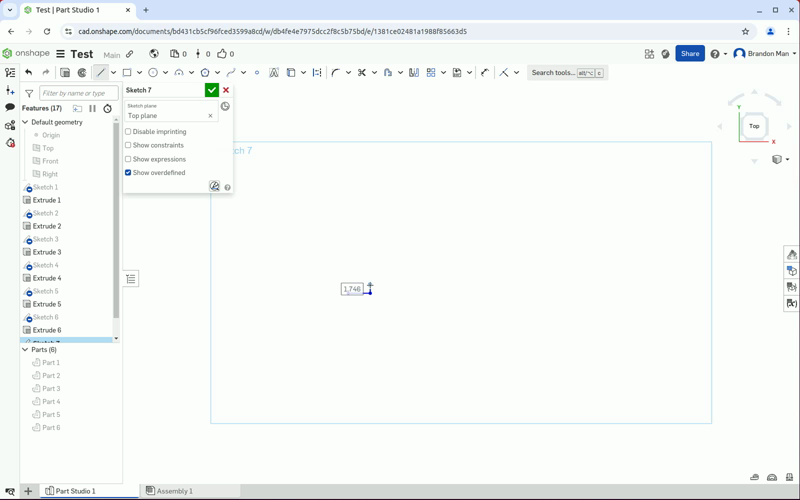
mouse_move(400, 284)
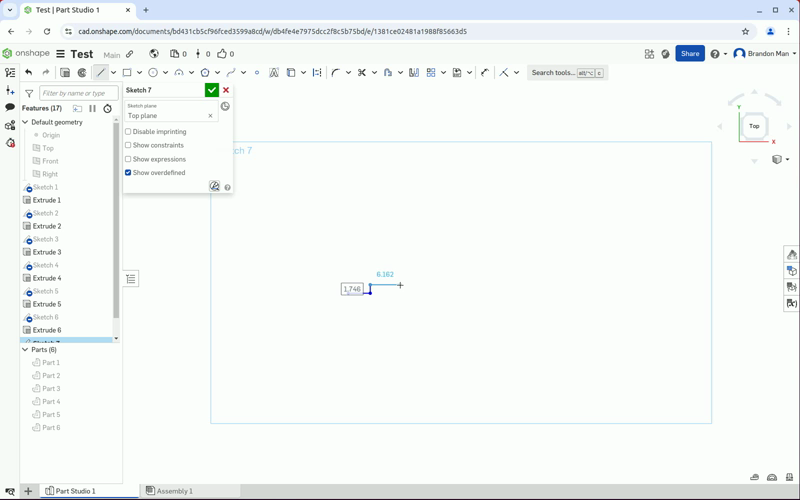
mouse_move(348, 284)
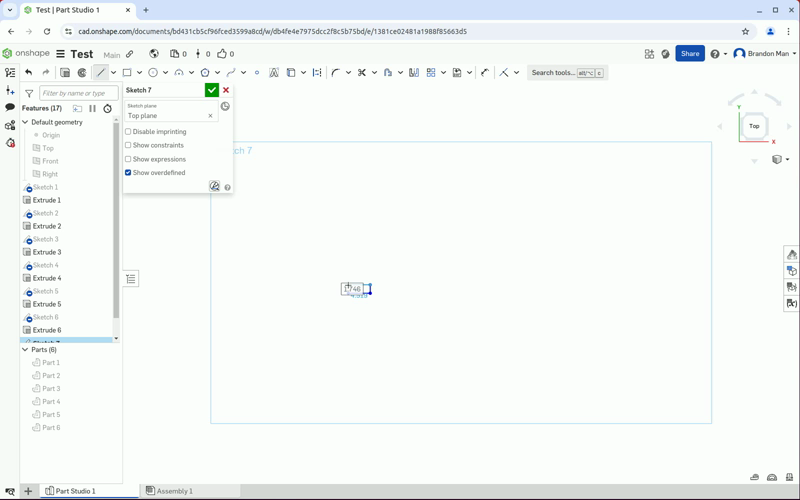
click(348, 284)
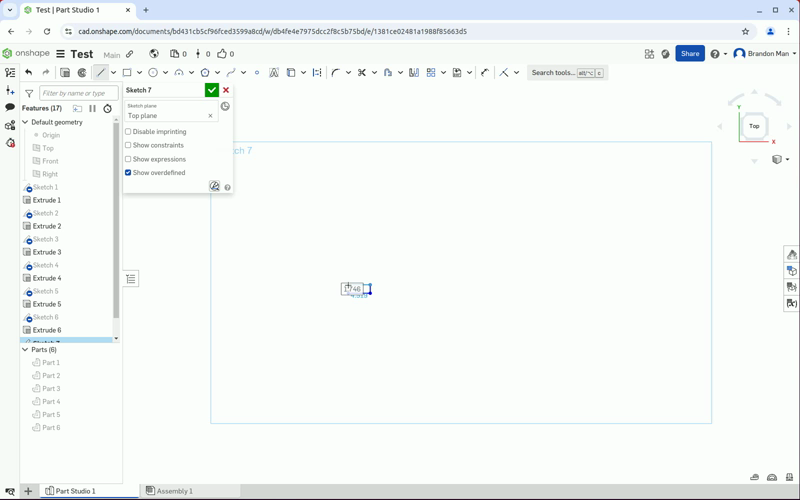
key_up(shift)
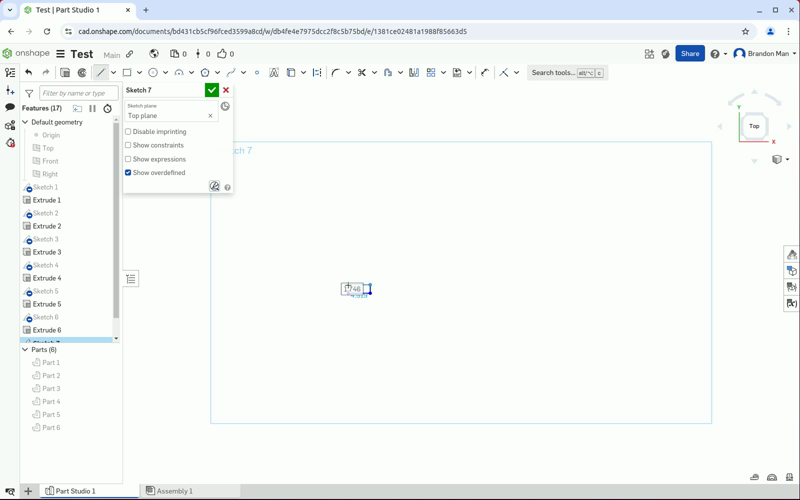
mouse_move(378, 284)
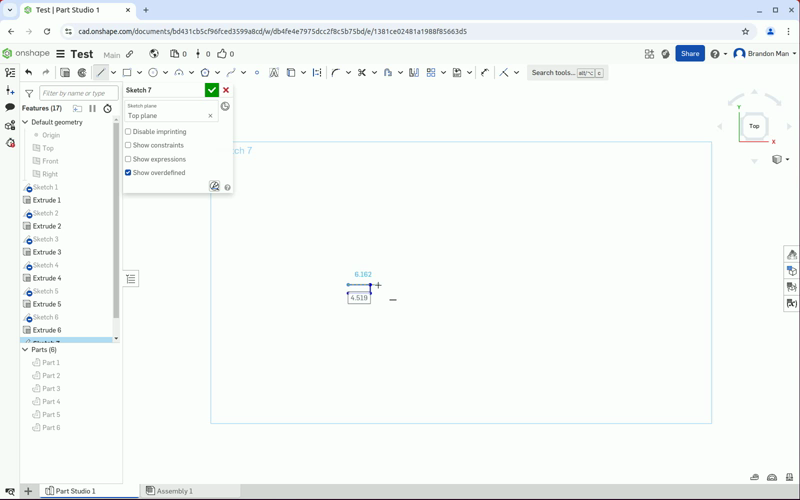
key_down(shift)
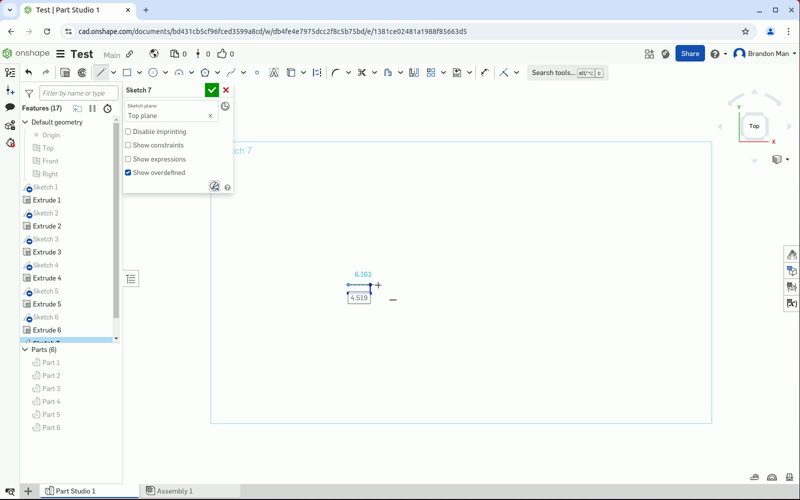
mouse_move(348, 293)
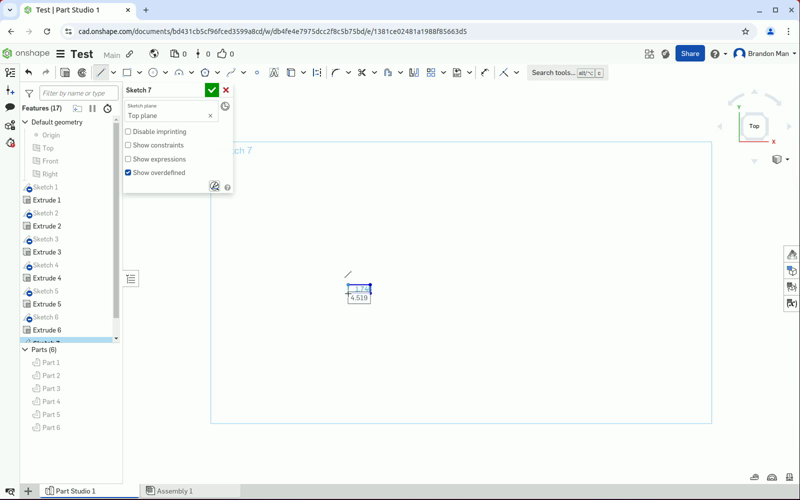
key_up(shift)
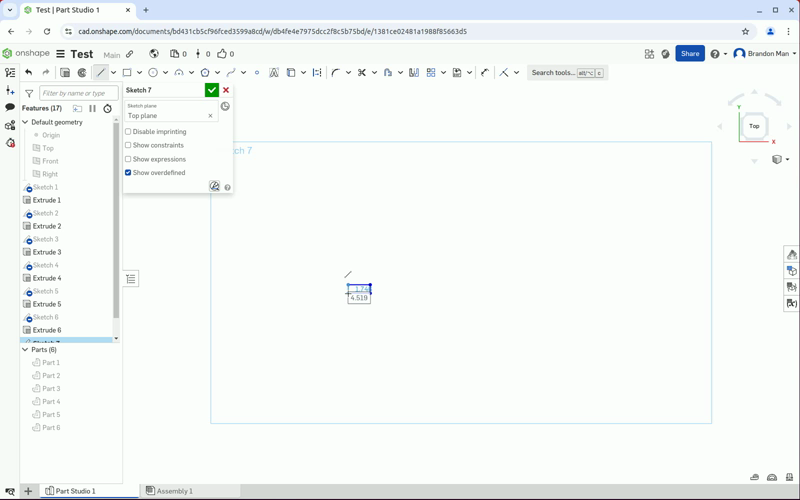
click(348, 293)
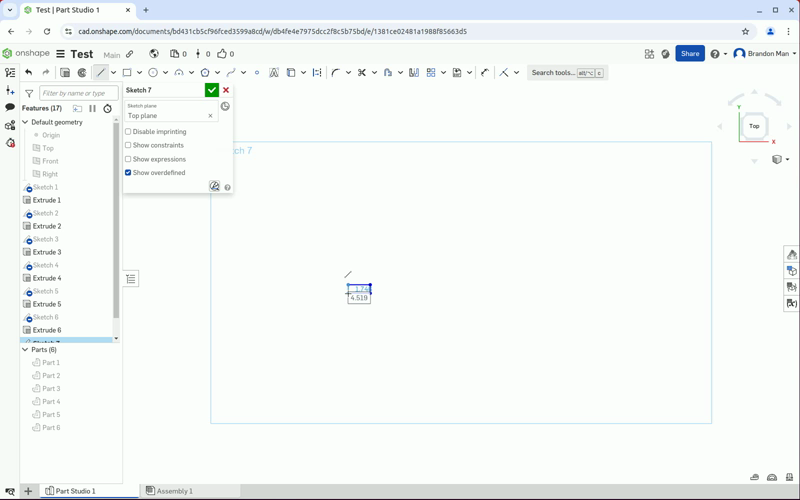
key(esc)
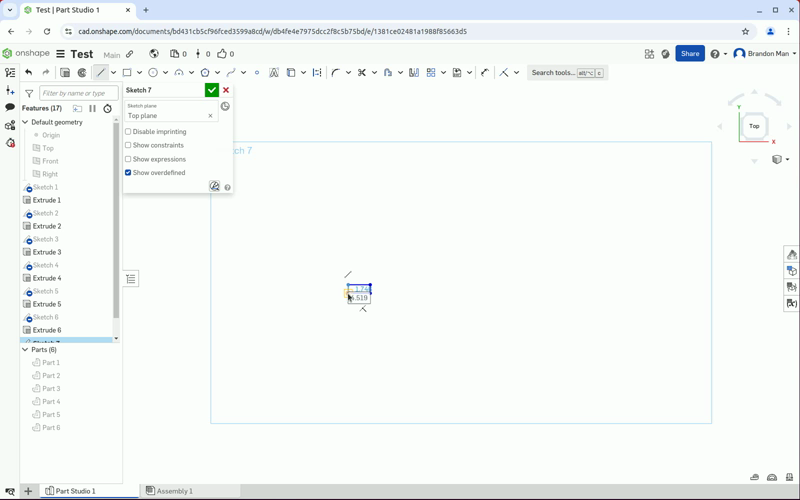
mouse_move(349, 285)
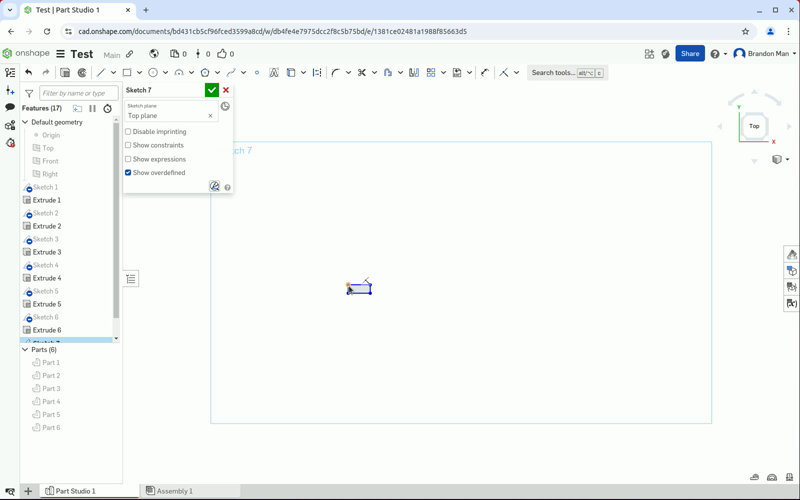
scroll(6)
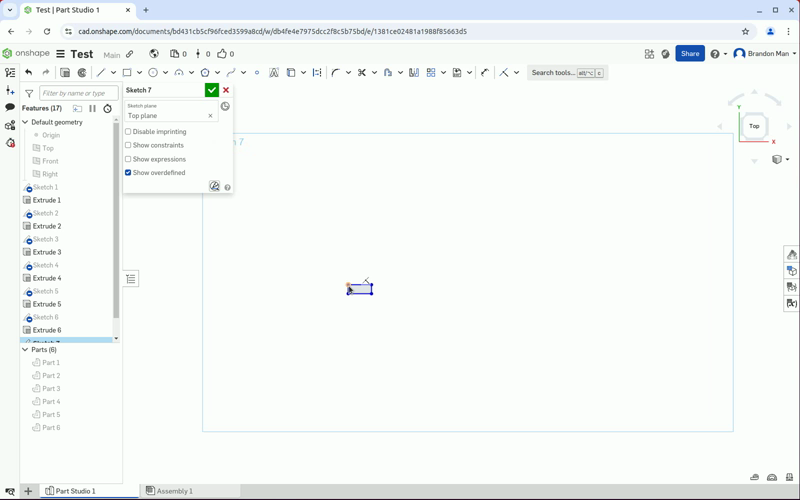
scroll(6)
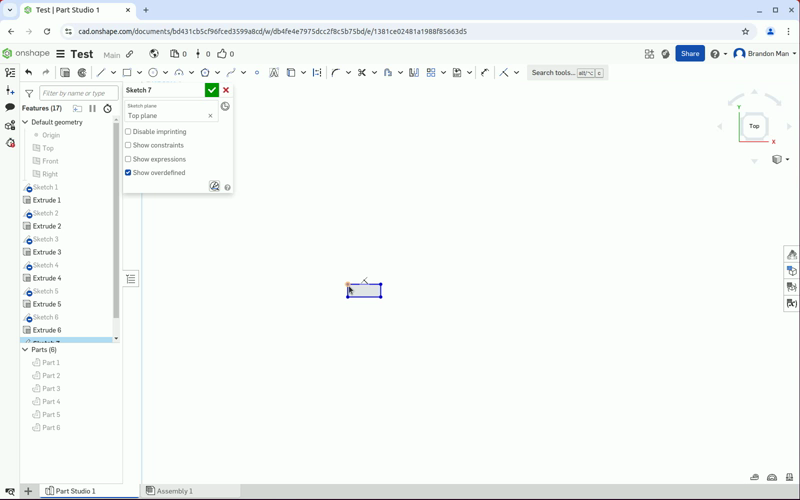
scroll(6)
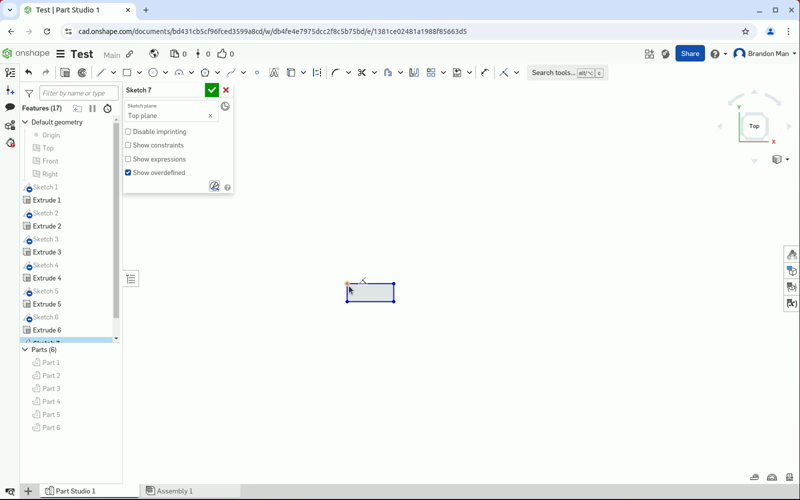
scroll(6)
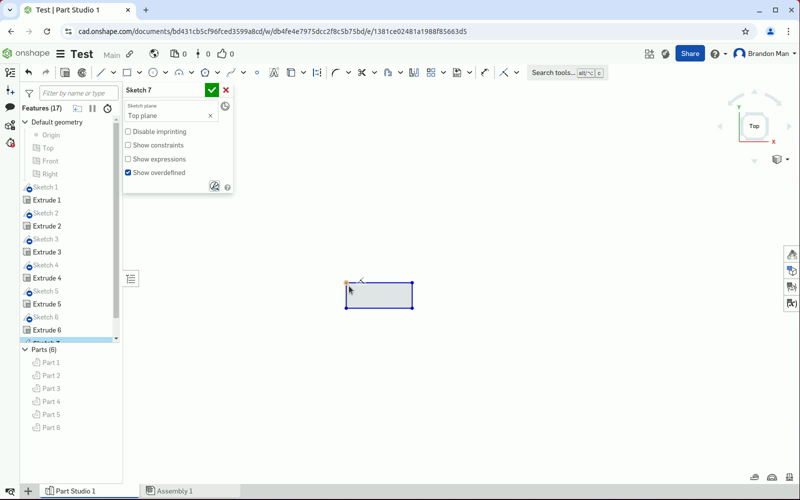
scroll(6)
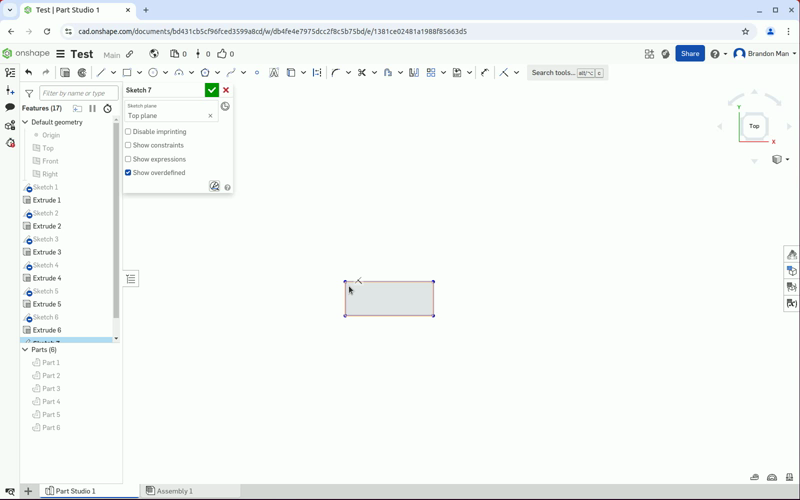
scroll(6)
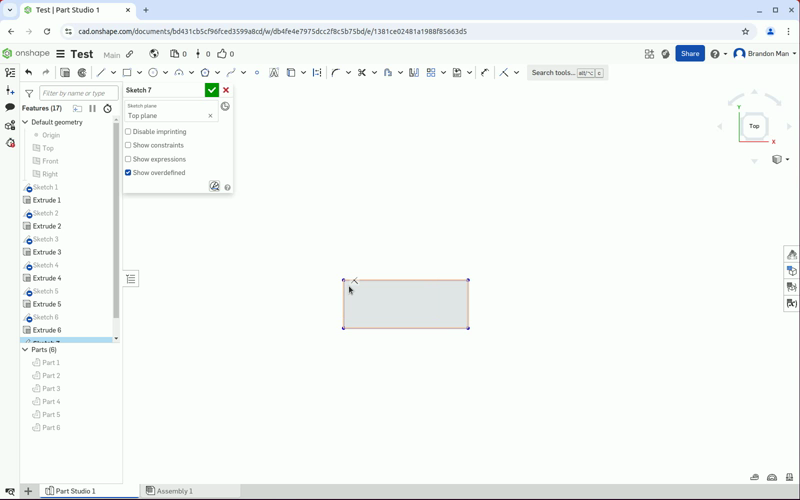
scroll(6)
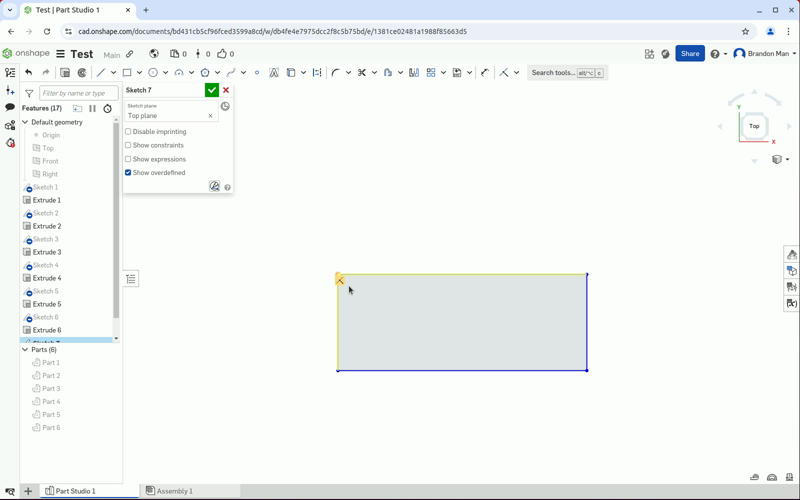
click(349, 285)
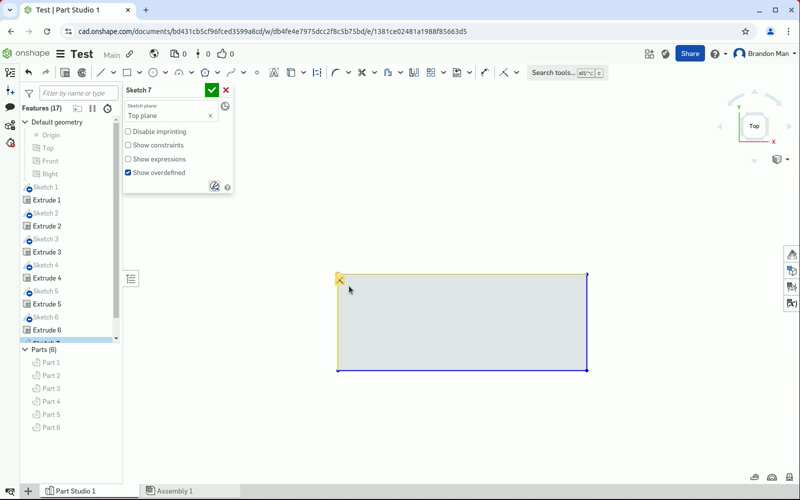
scroll(-6)
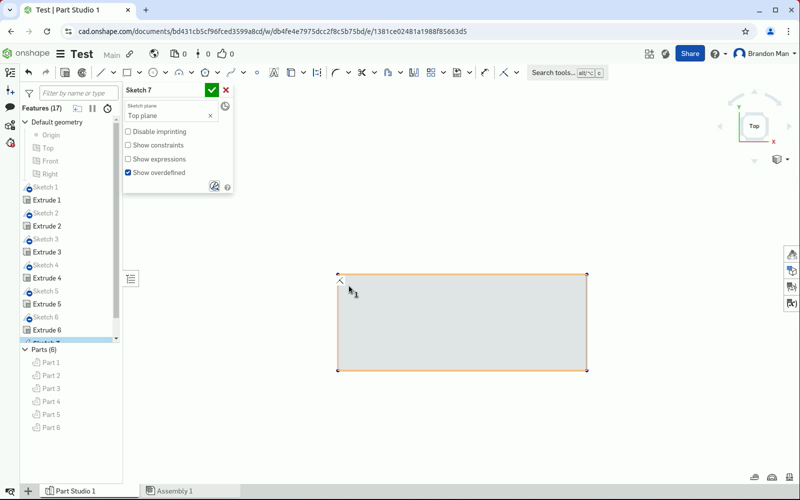
scroll(-6)
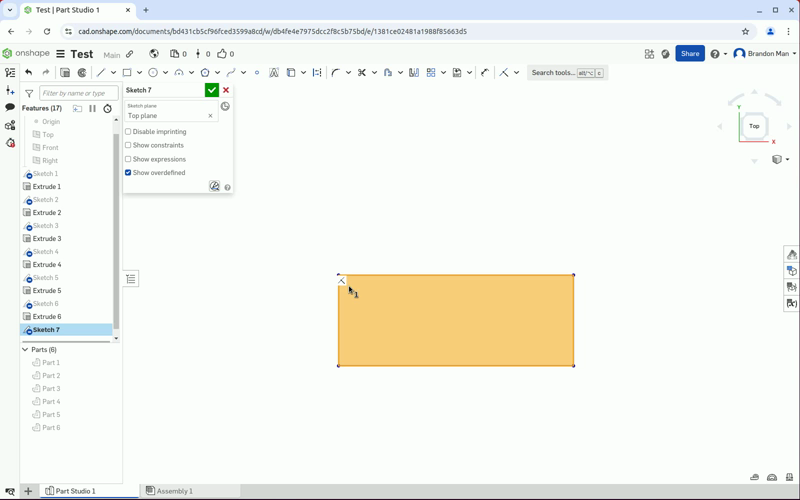
scroll(-6)
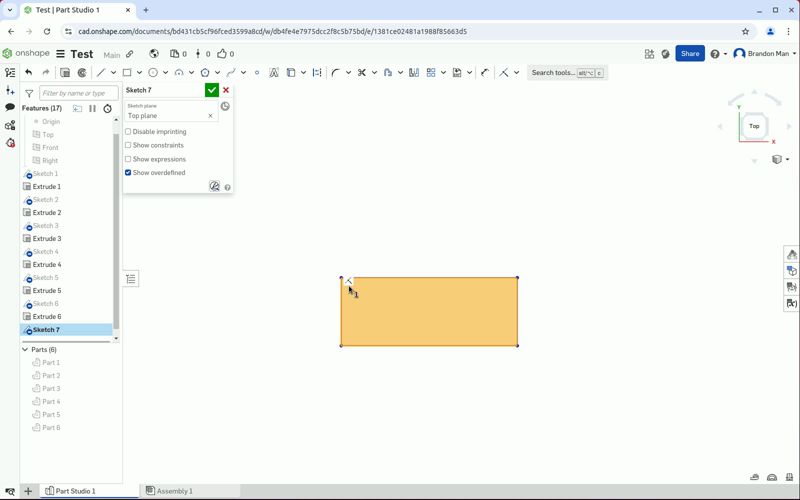
scroll(-6)
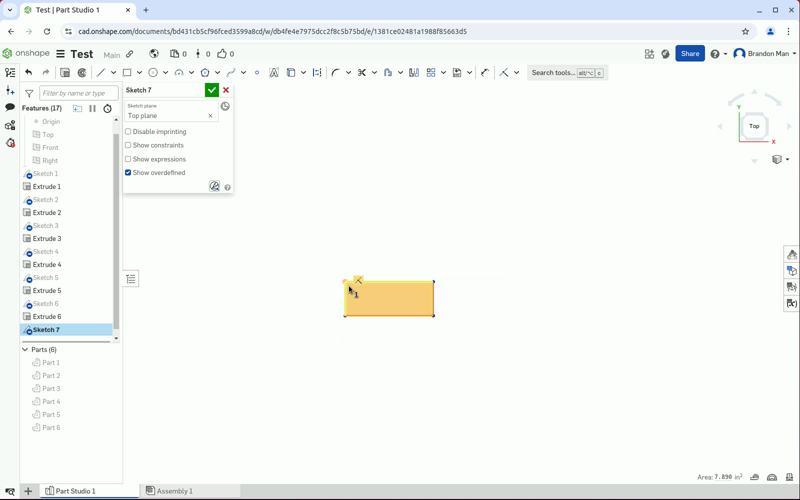
scroll(-6)
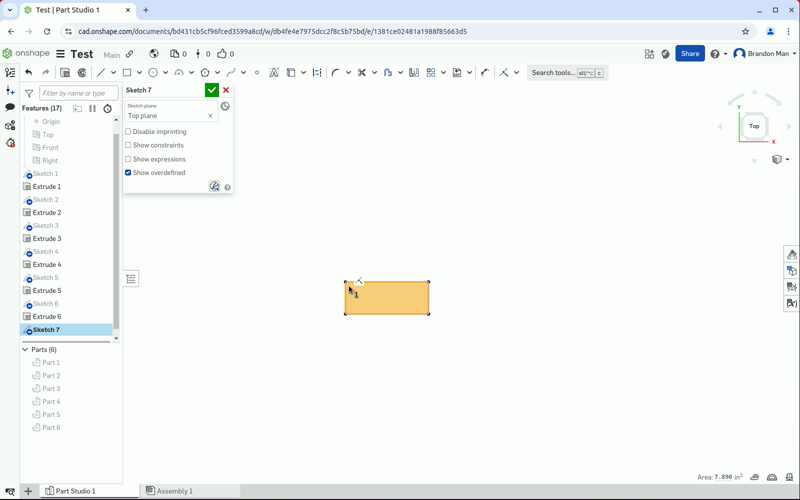
scroll(-6)
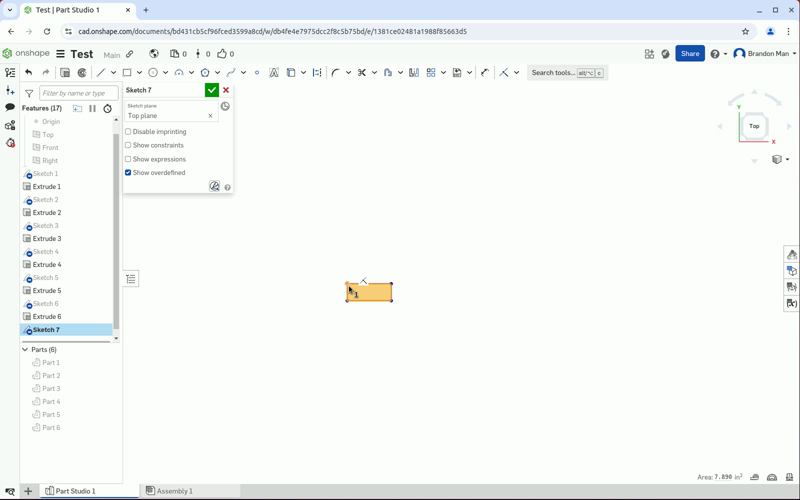
scroll(-6)
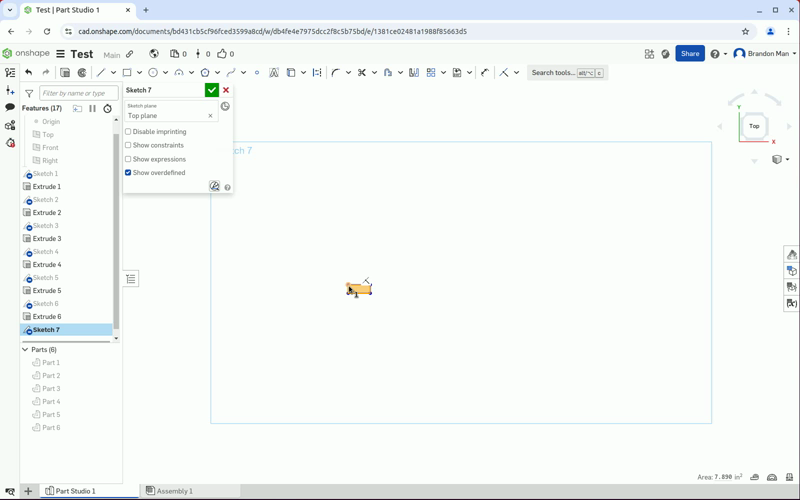
mouse_move(73, 352)
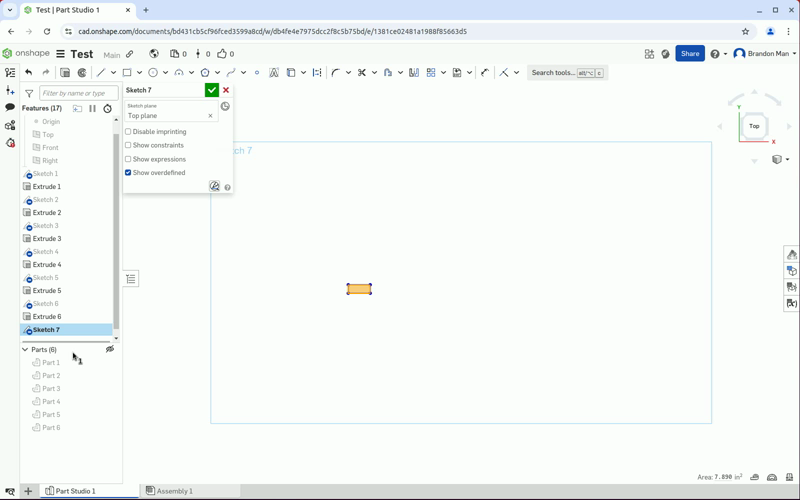
key(shift+y)
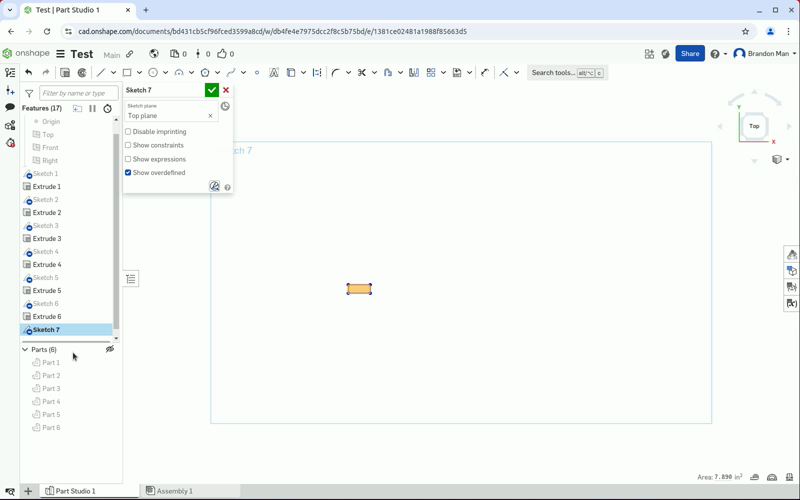
key(shift+e)
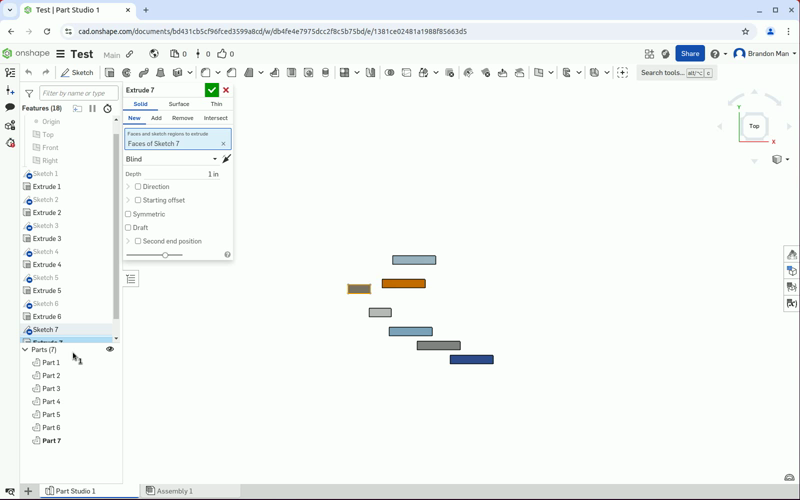
mouse_move(143, 106)
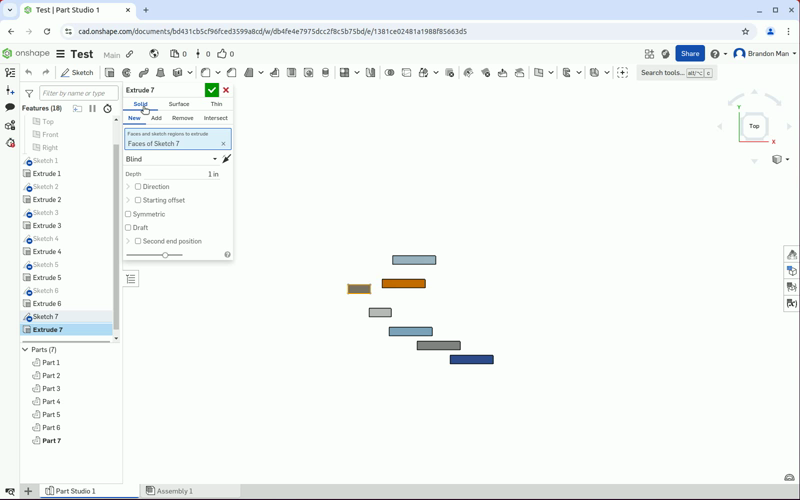
click(143, 106)
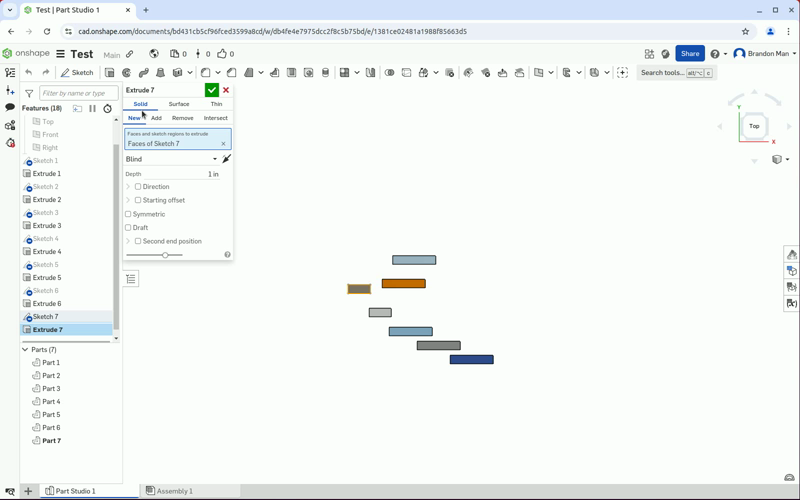
mouse_move(137, 120)
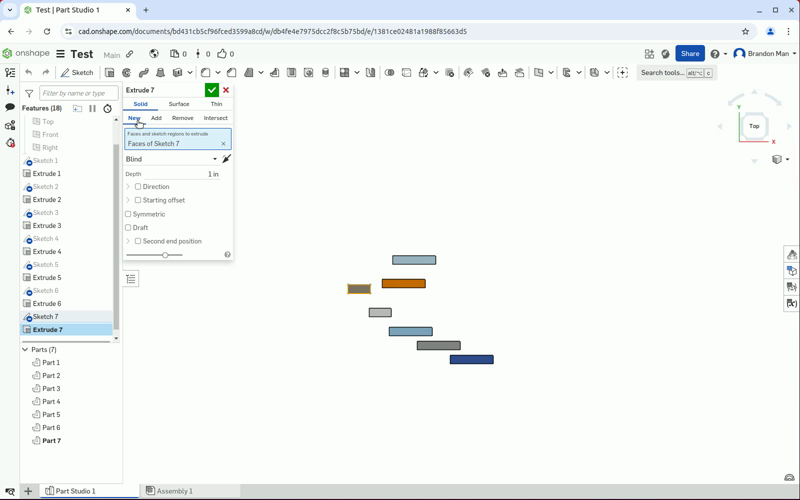
click(137, 120)
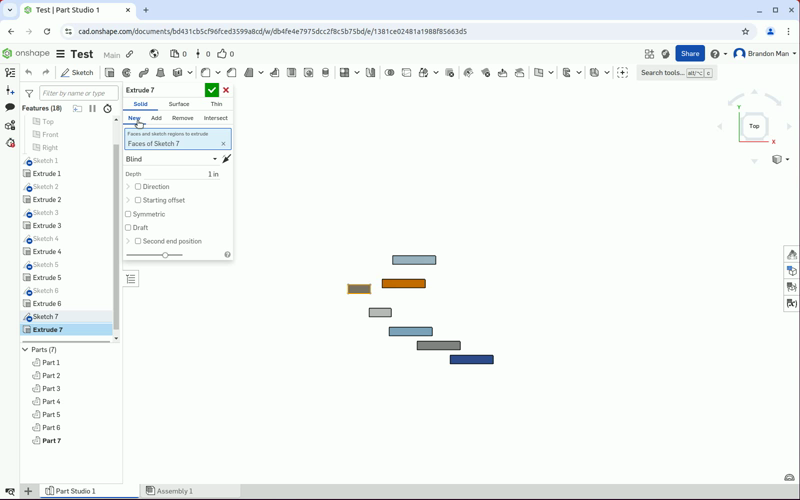
key(tab, 4)
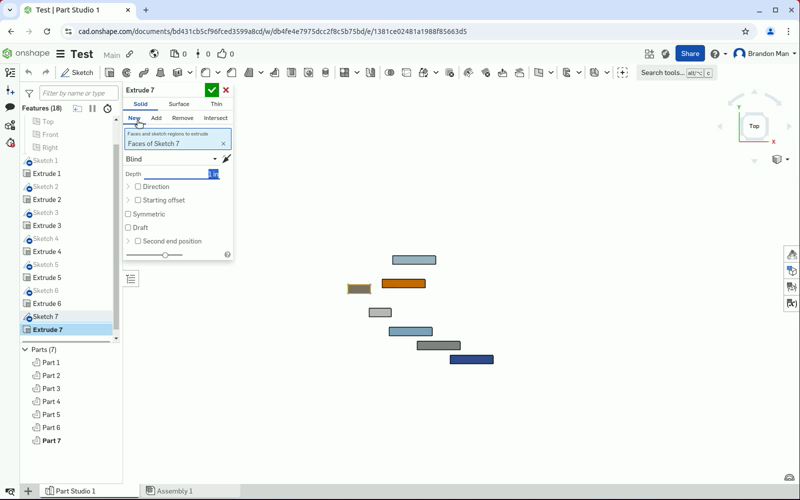
text(0.481)
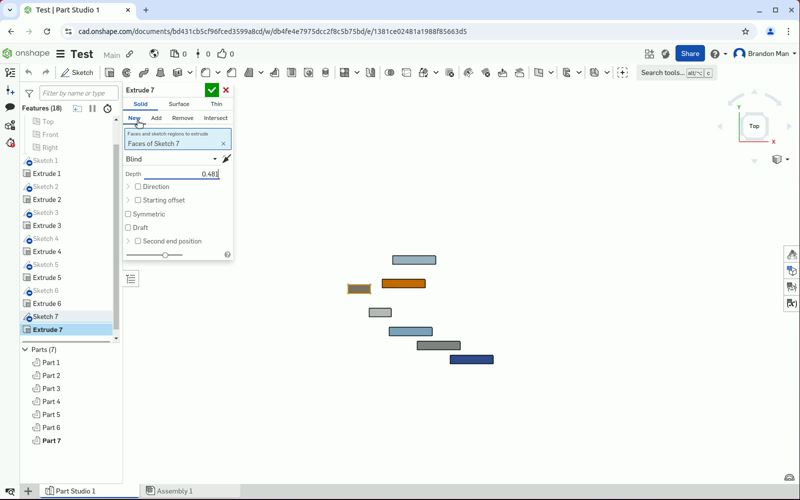
key(enter)
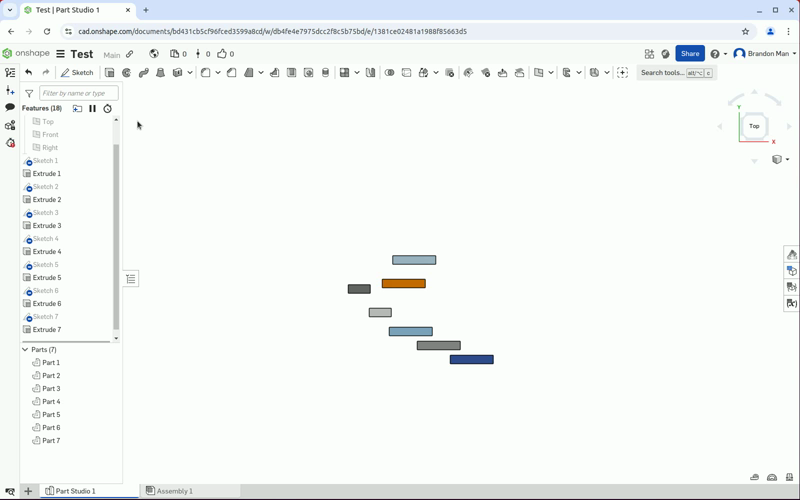
key(shift+h)
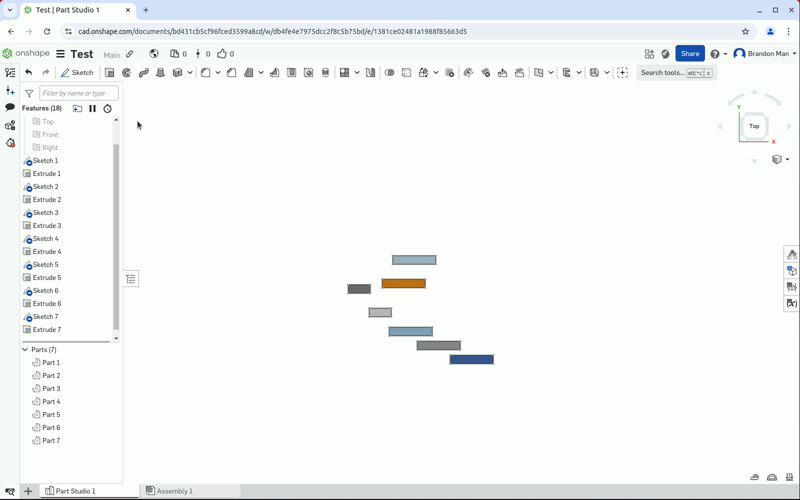
key(shift+h)
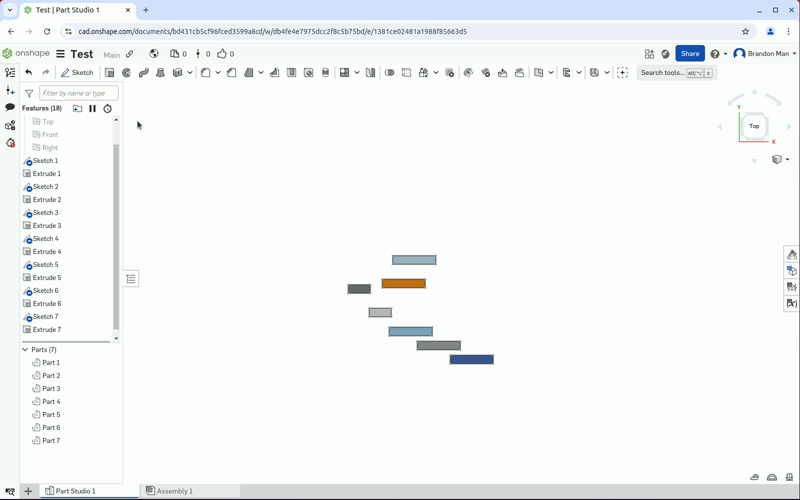
key(shift+7)
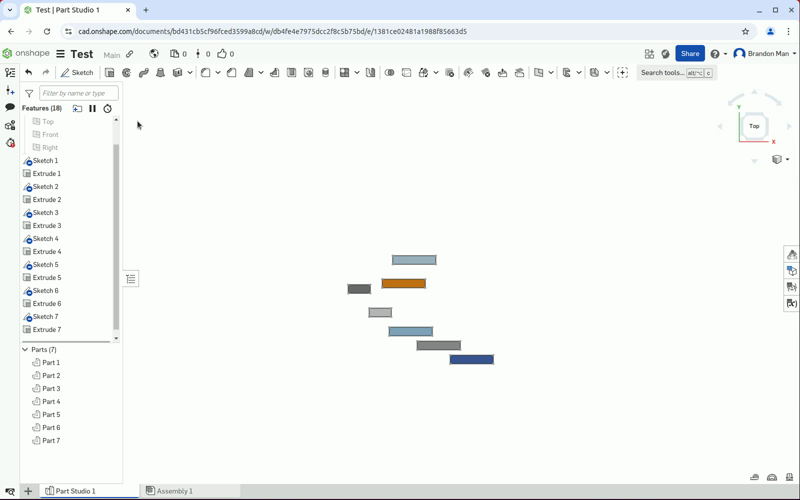
key(up, 3)
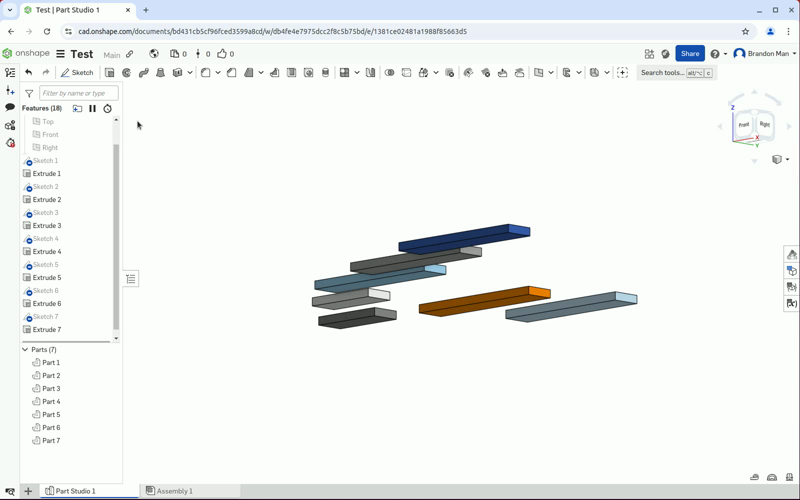
key(left, 3)
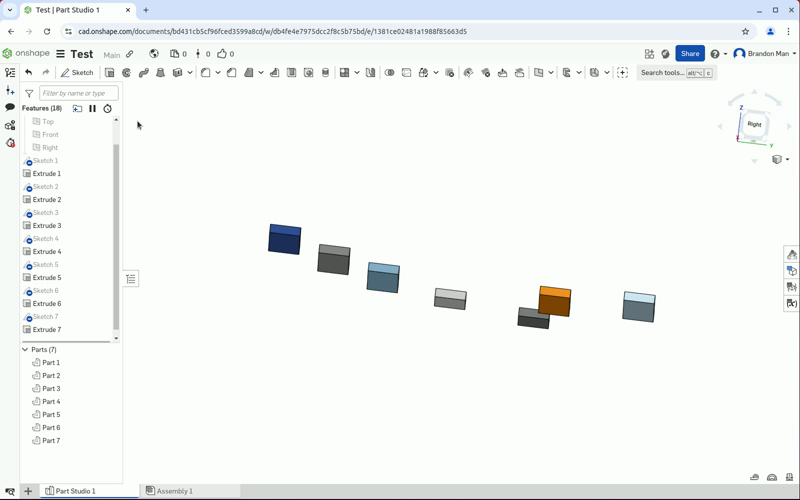
key(right, 3)
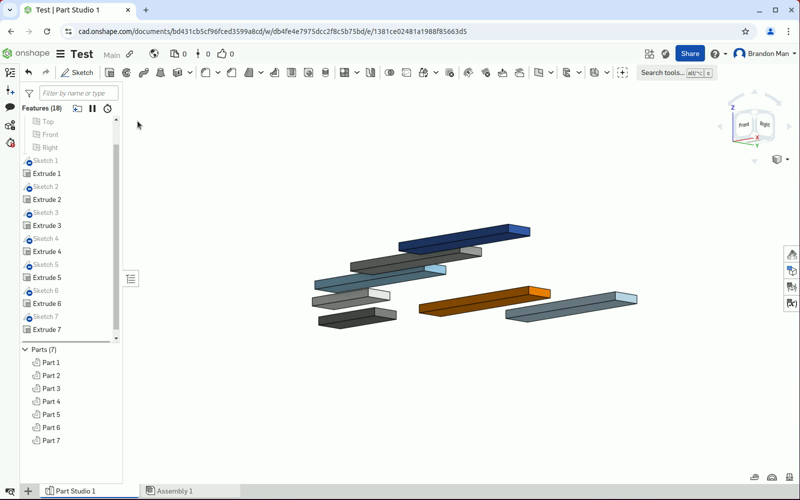
key(down, 3)
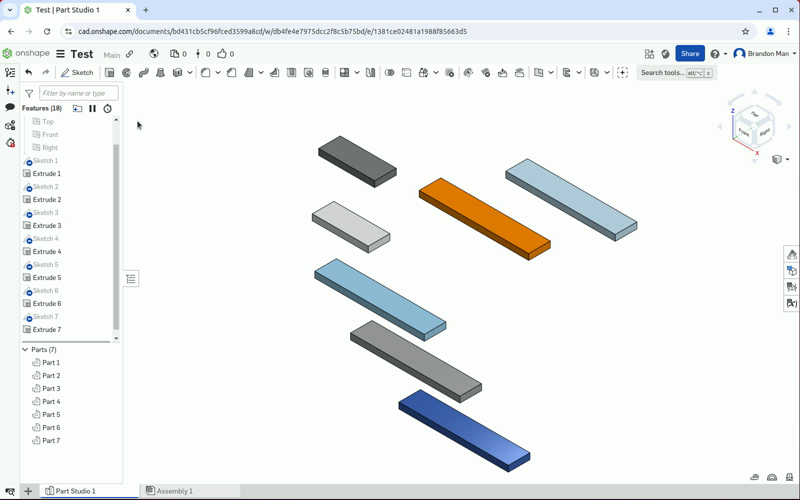
mouse_move(69, 163)
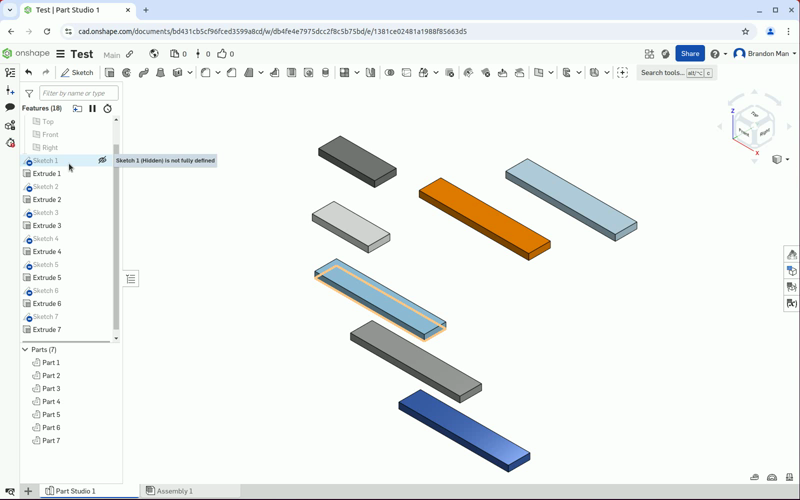
click(69, 163)